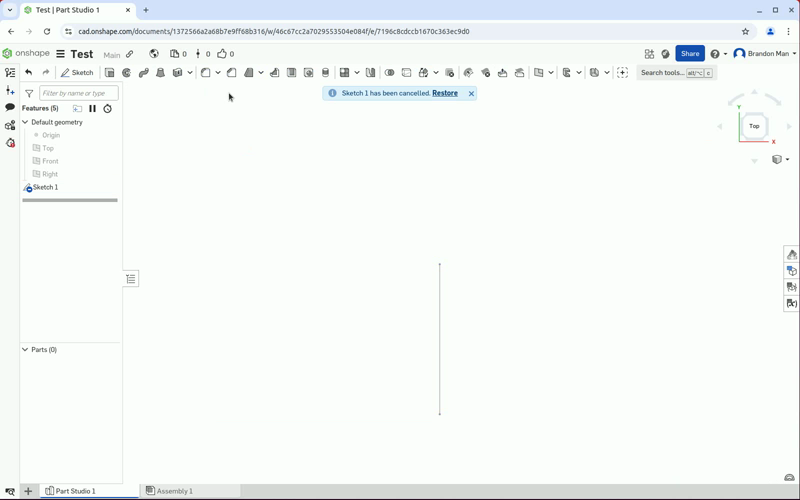
key(shift+h)
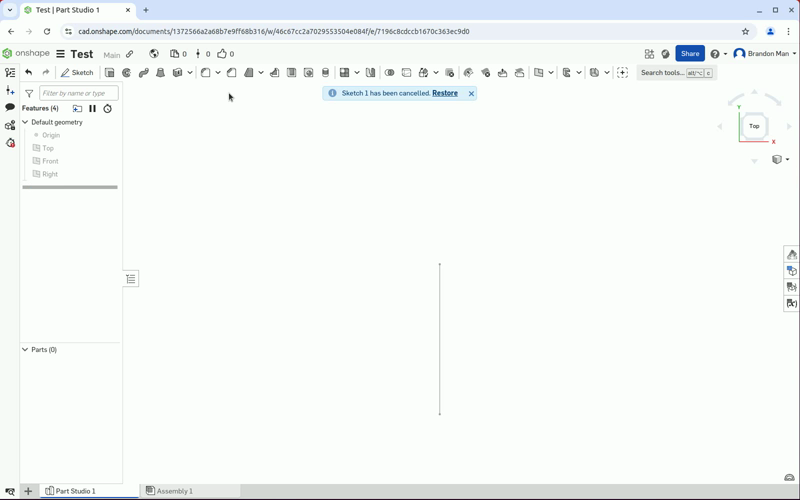
mouse_move(73, 352)
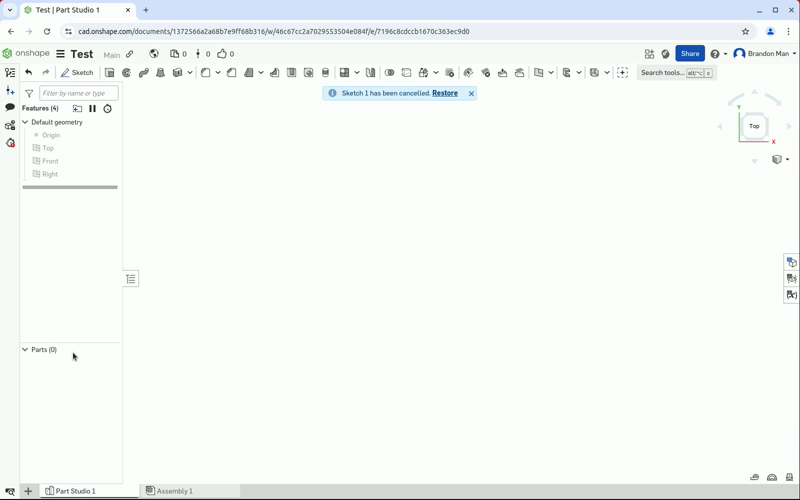
key(y)
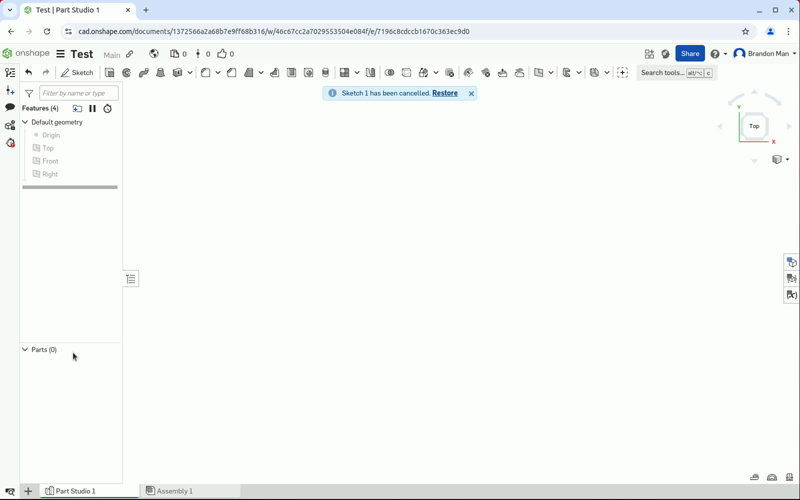
key(shift+p)
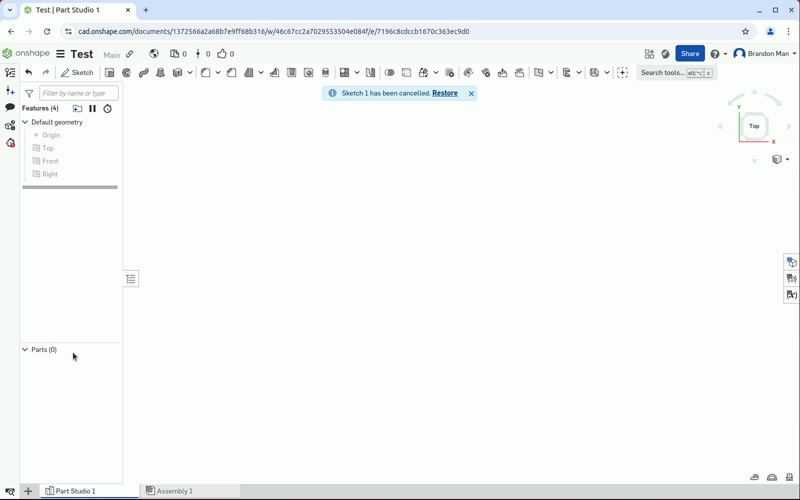
key(space)
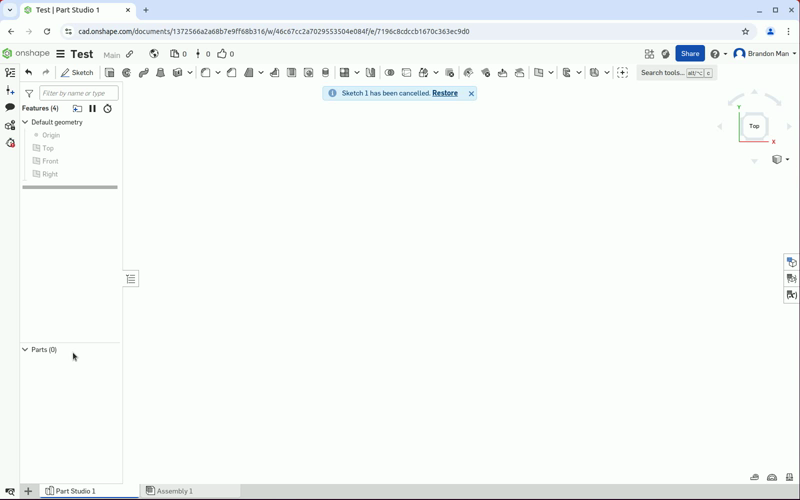
key_down(shift)
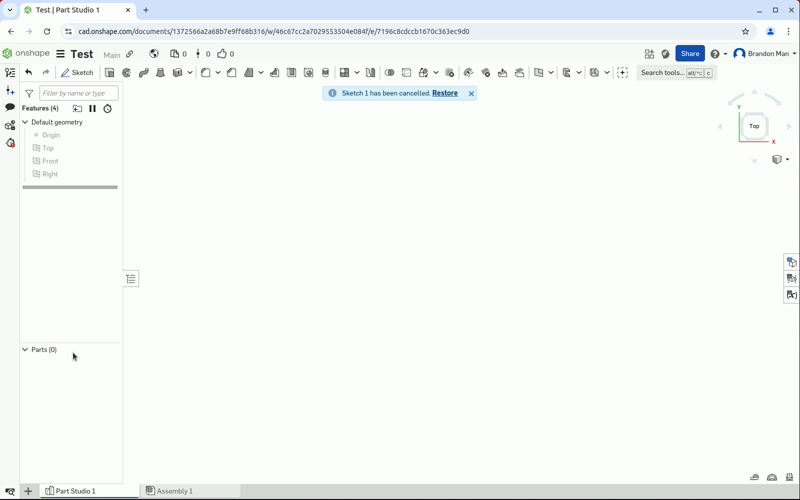
key(up)
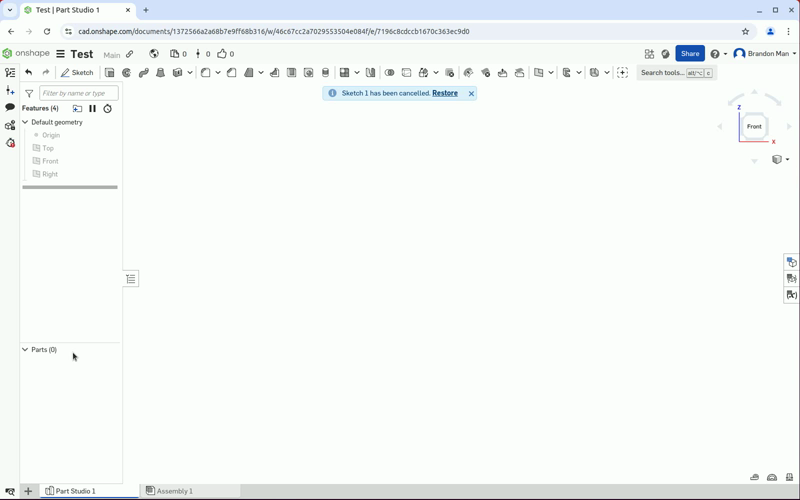
key_up(shift)
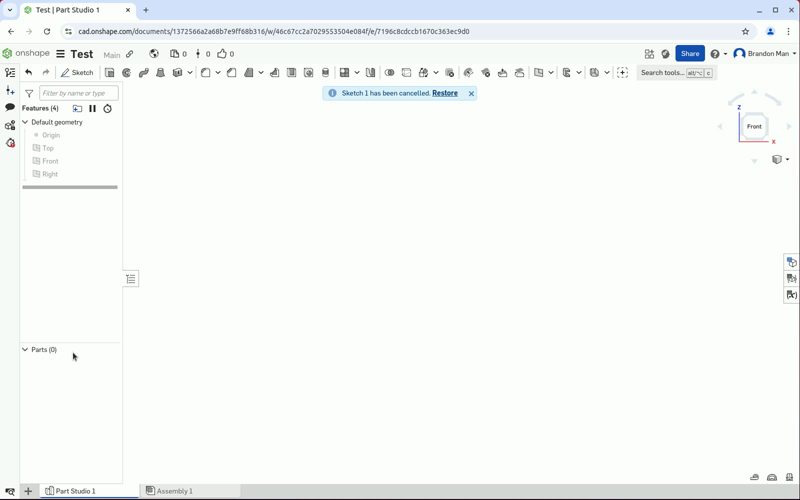
mouse_move(73, 352)
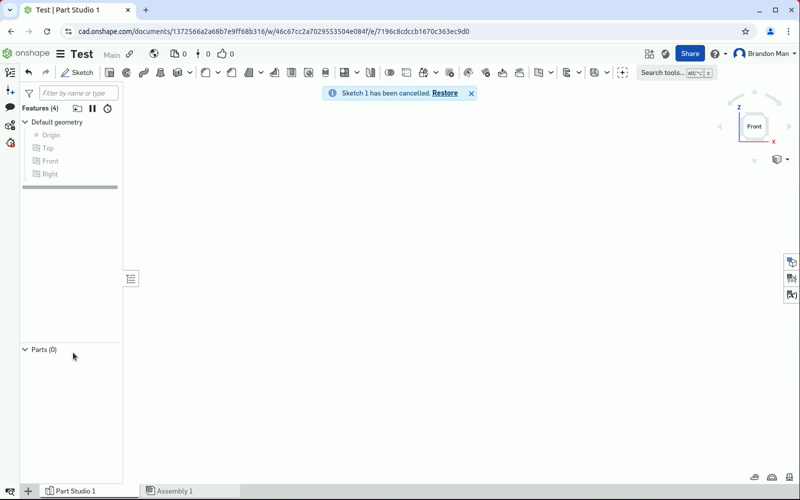
key(shift+y)
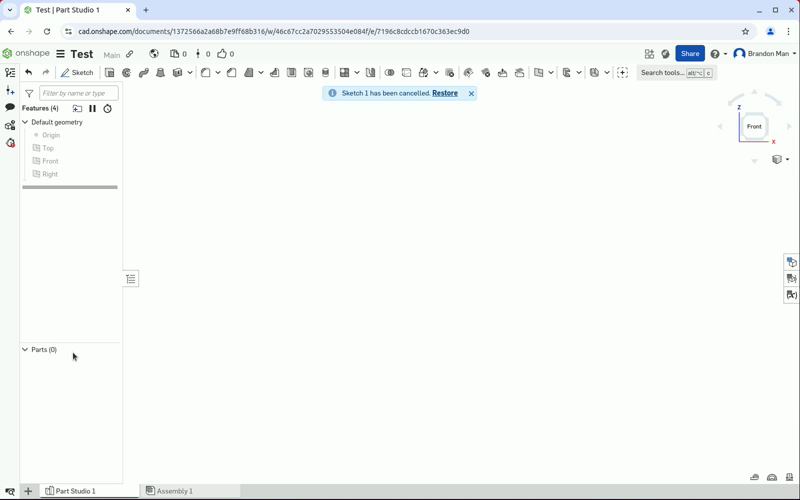
key(shift+s)
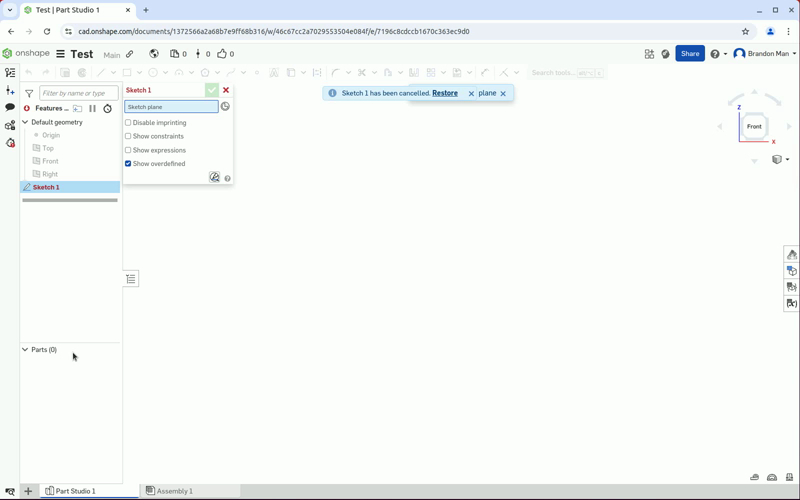
mouse_move(73, 163)
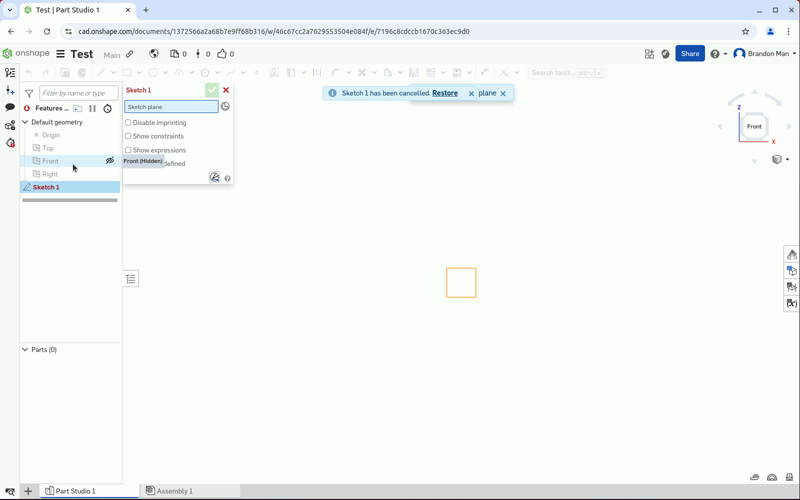
click(73, 163)
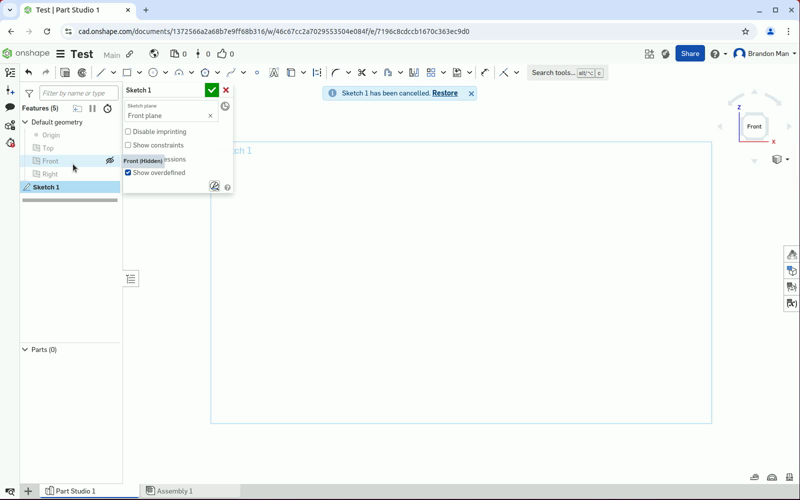
mouse_move(73, 352)
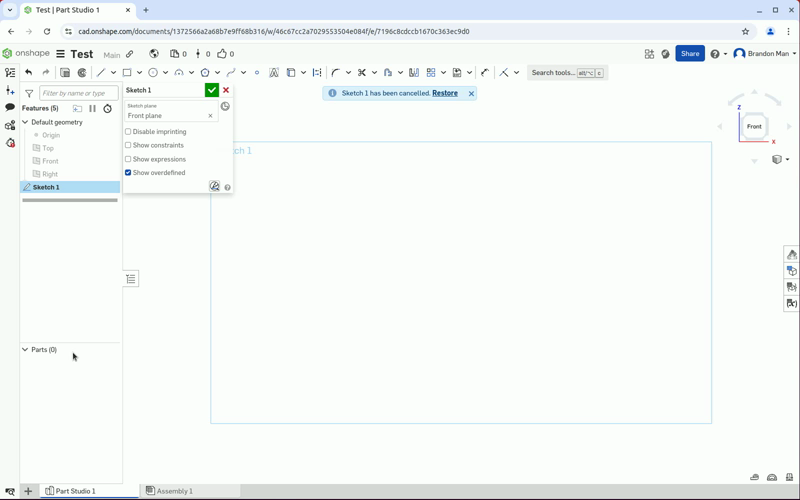
key(y)
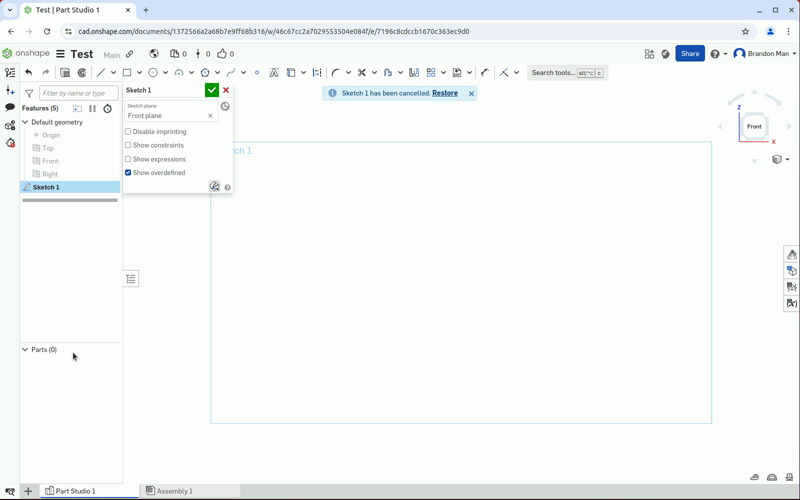
key(l)
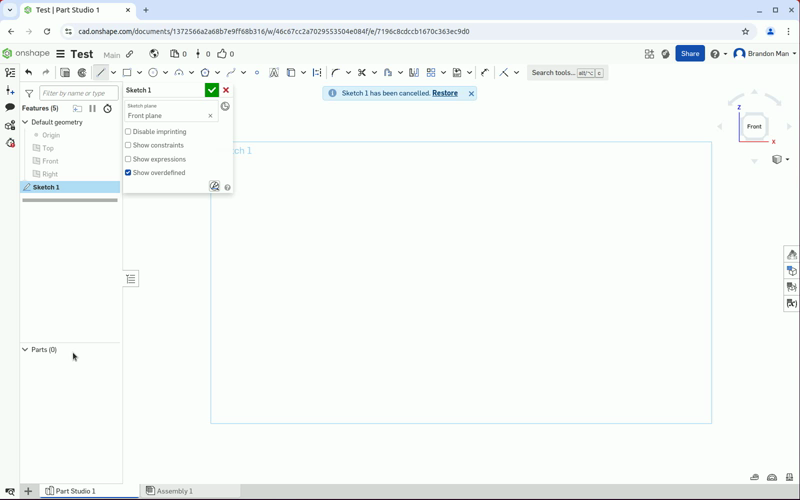
key_down(shift)
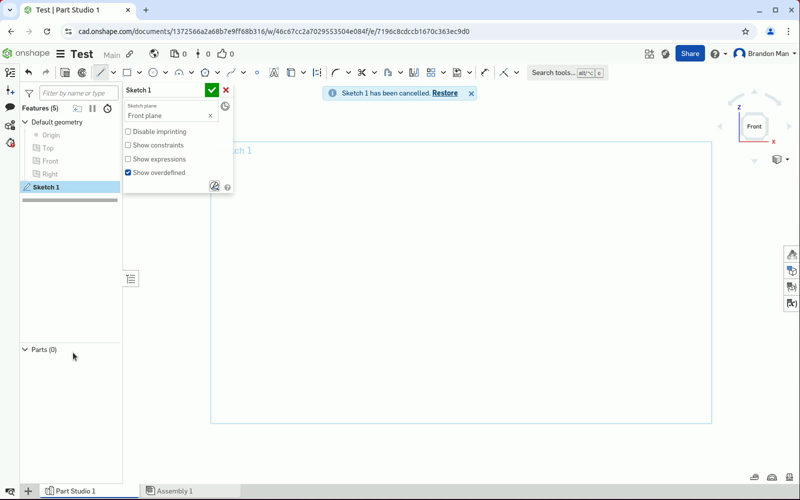
mouse_move(453, 282)
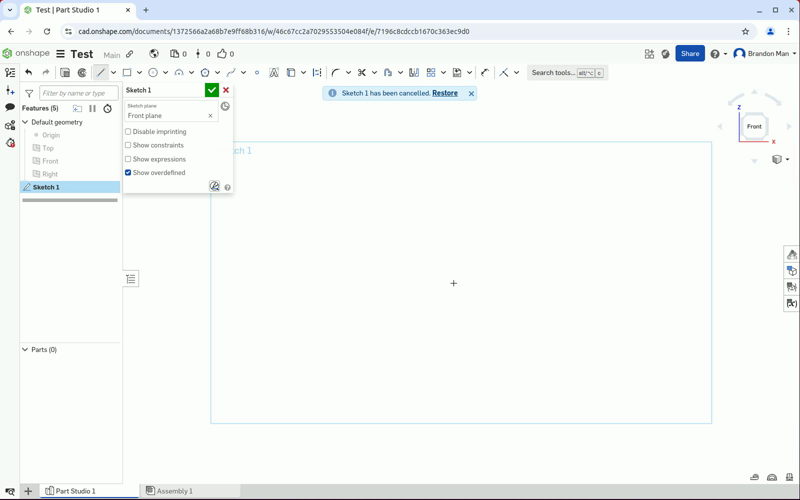
click(453, 282)
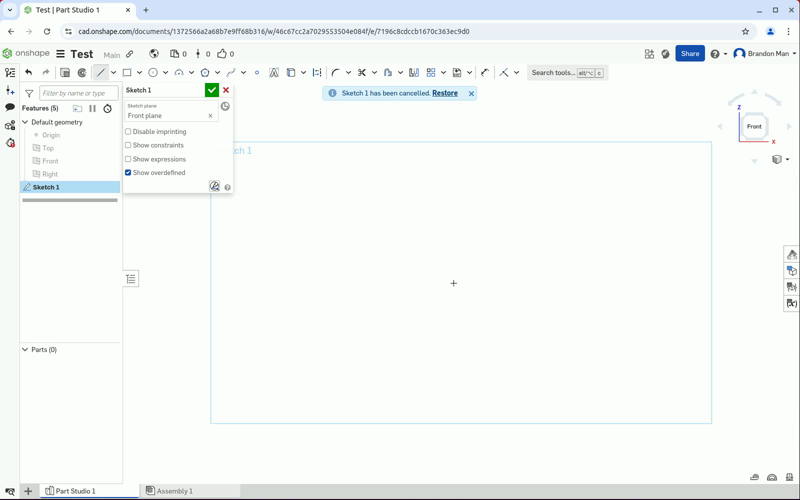
key_up(shift)
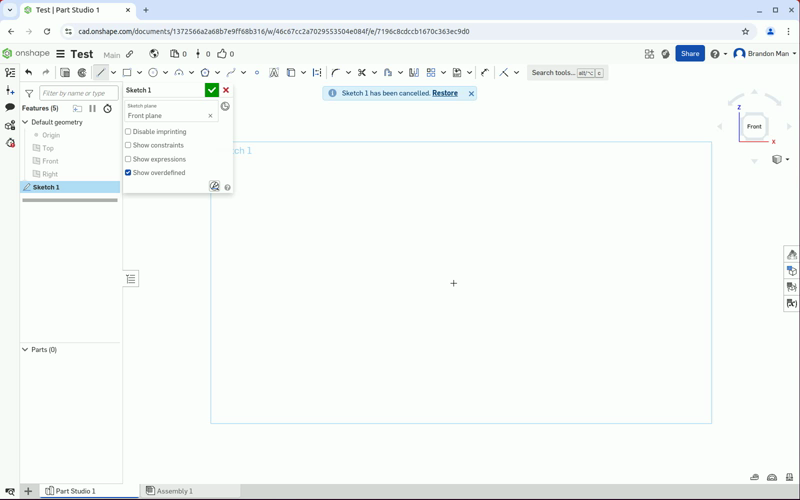
key_down(shift)
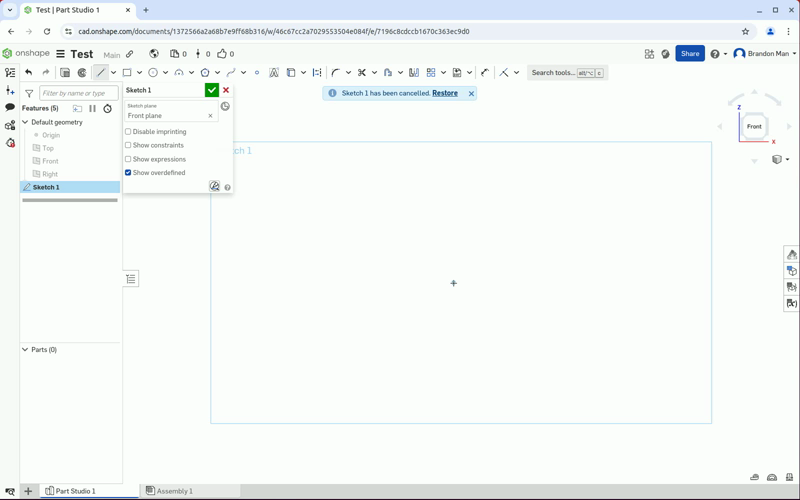
mouse_move(483, 282)
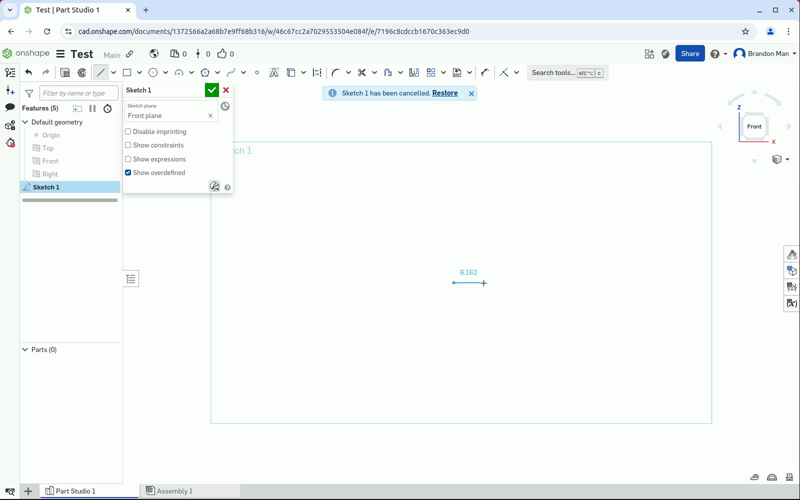
mouse_move(461, 282)
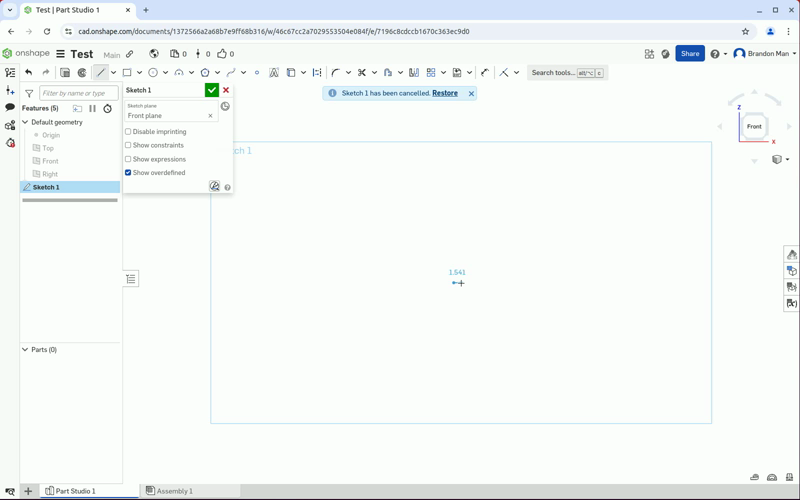
click(461, 282)
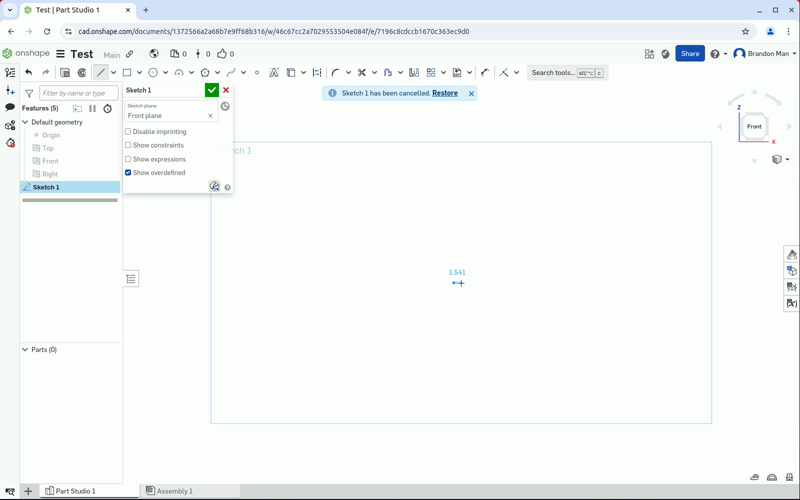
key_up(shift)
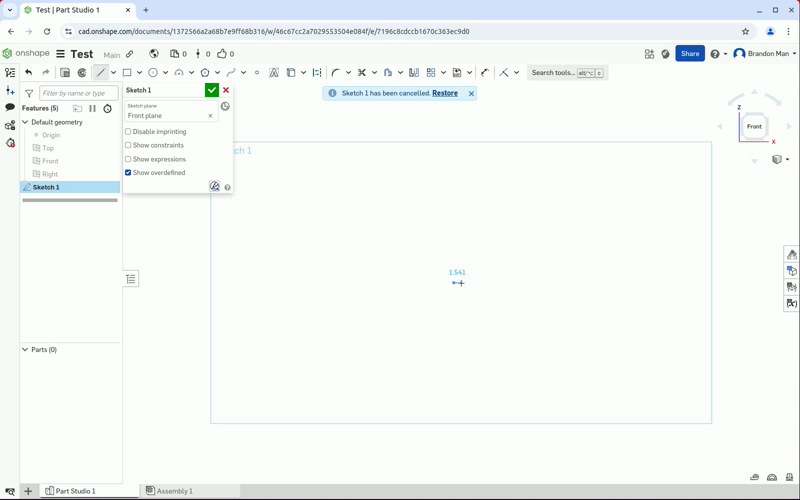
key_down(shift)
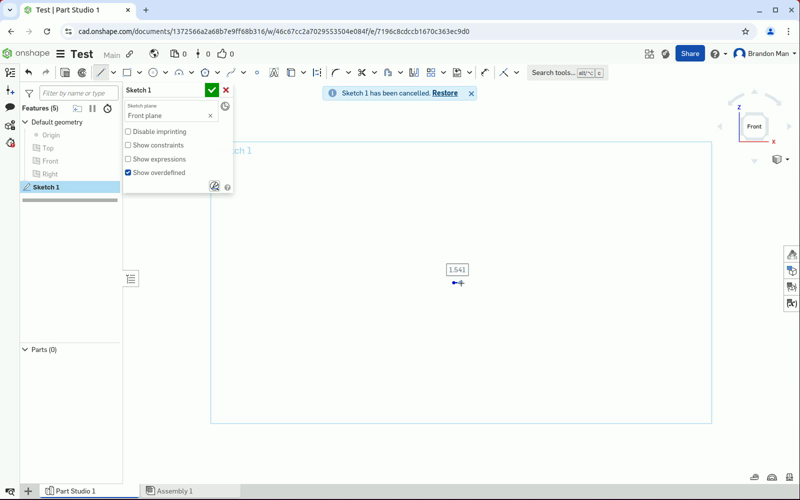
mouse_move(491, 282)
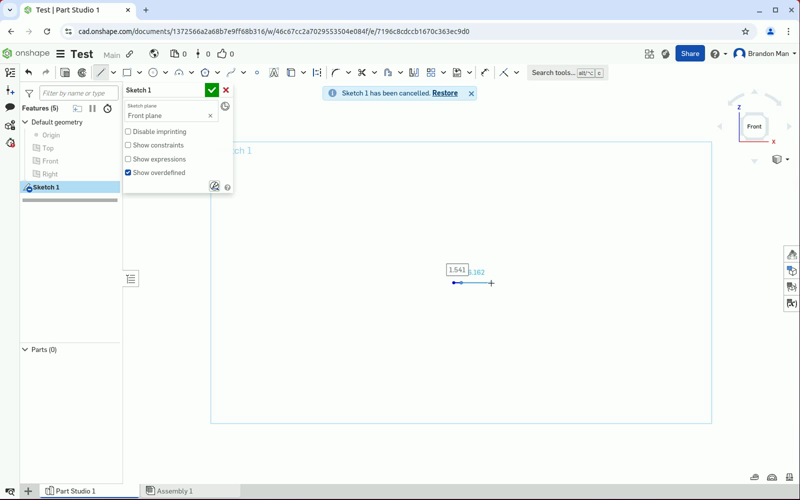
mouse_move(461, 267)
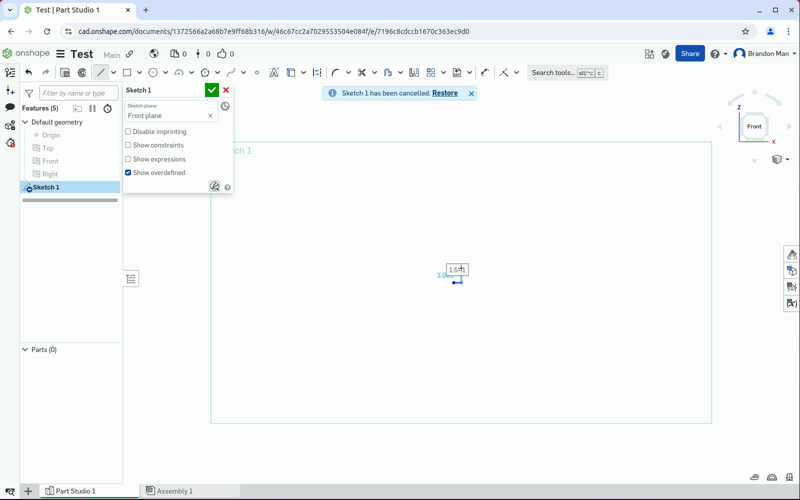
click(461, 267)
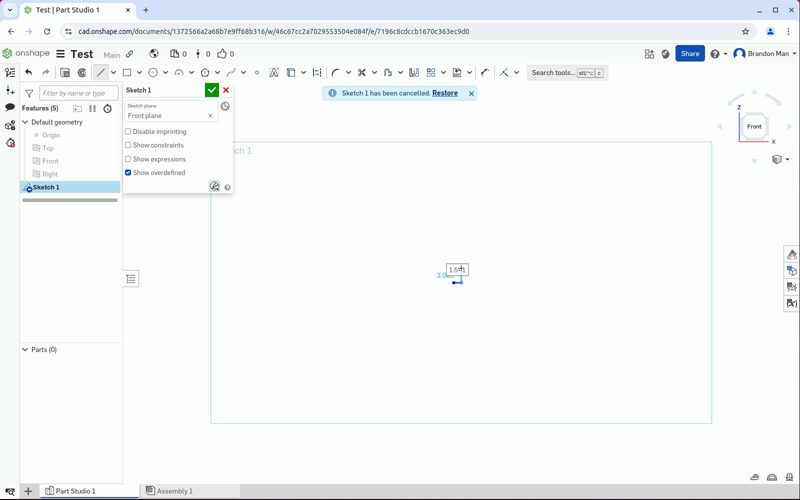
key_up(shift)
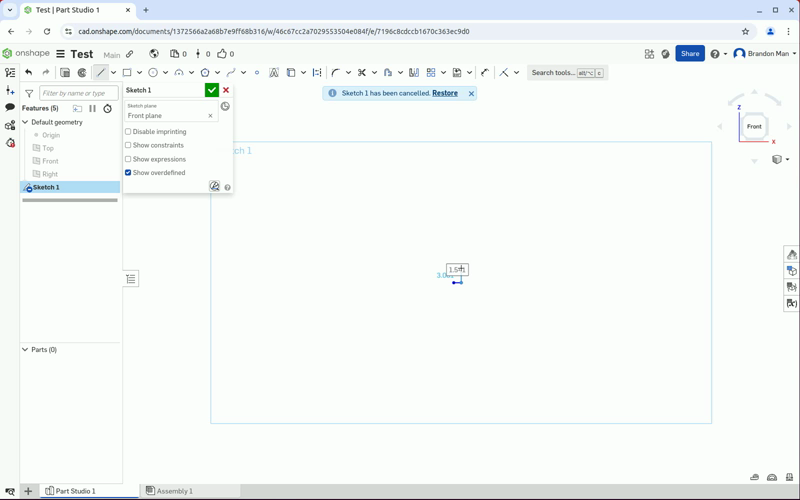
key_down(shift)
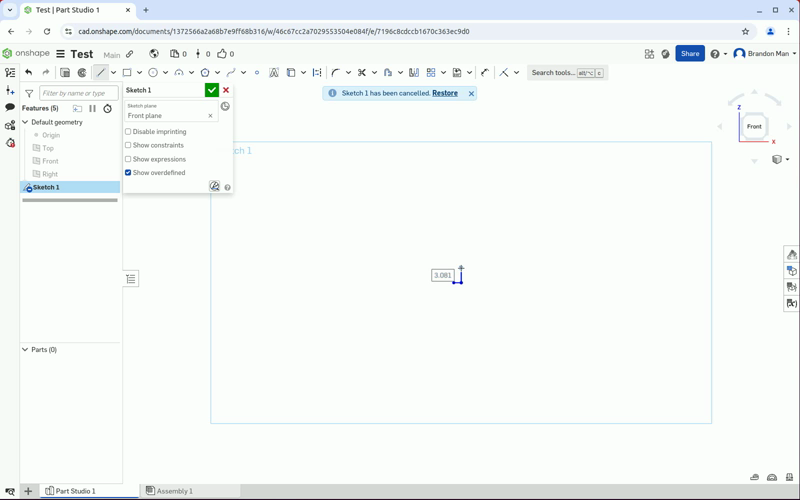
mouse_move(491, 267)
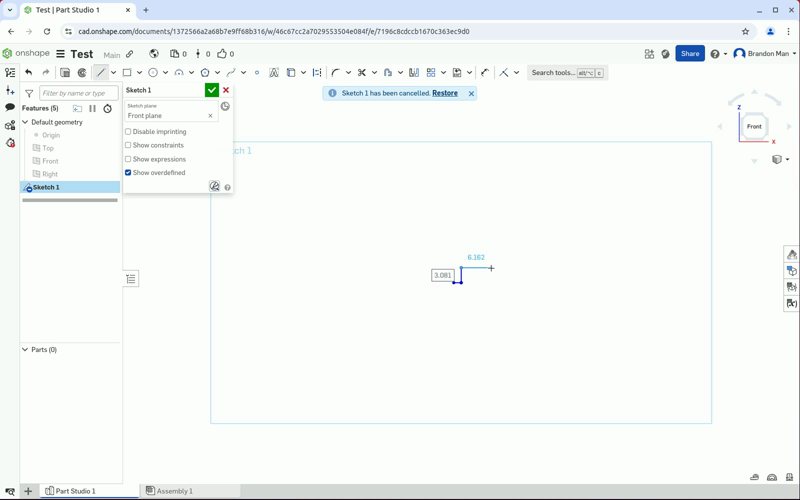
mouse_move(453, 267)
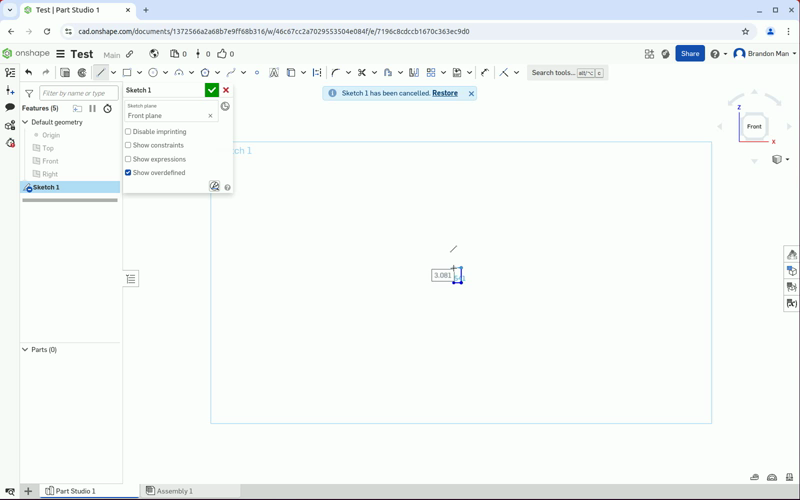
click(453, 267)
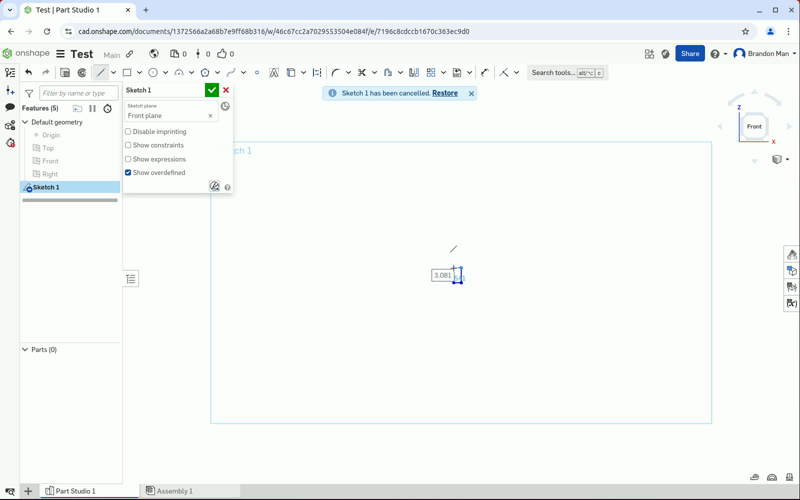
key_up(shift)
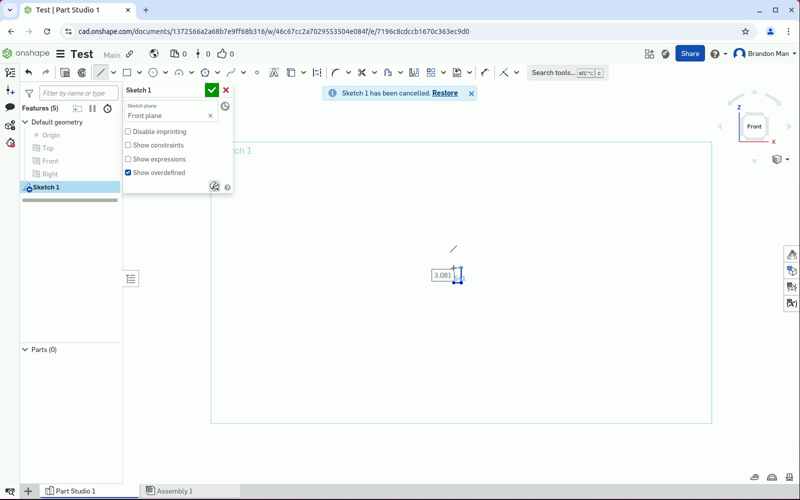
mouse_move(483, 267)
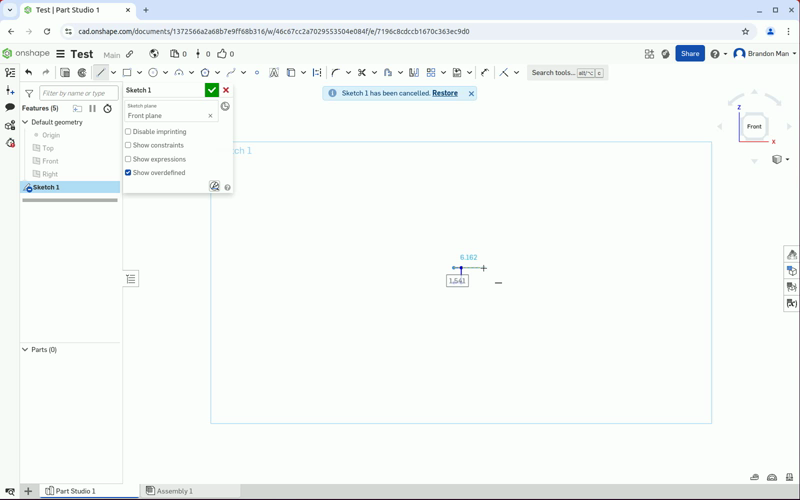
key_down(shift)
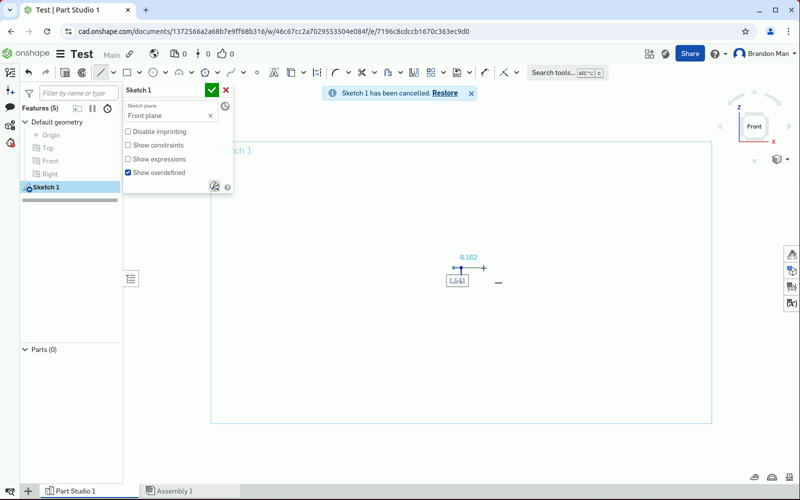
mouse_move(453, 282)
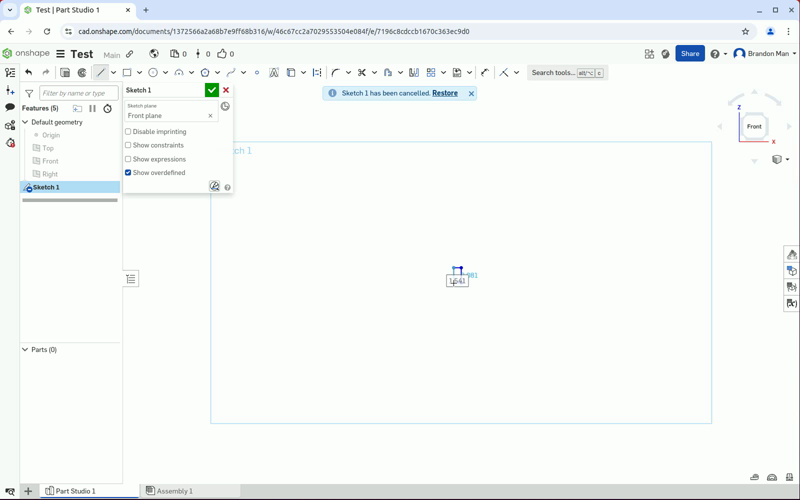
key_up(shift)
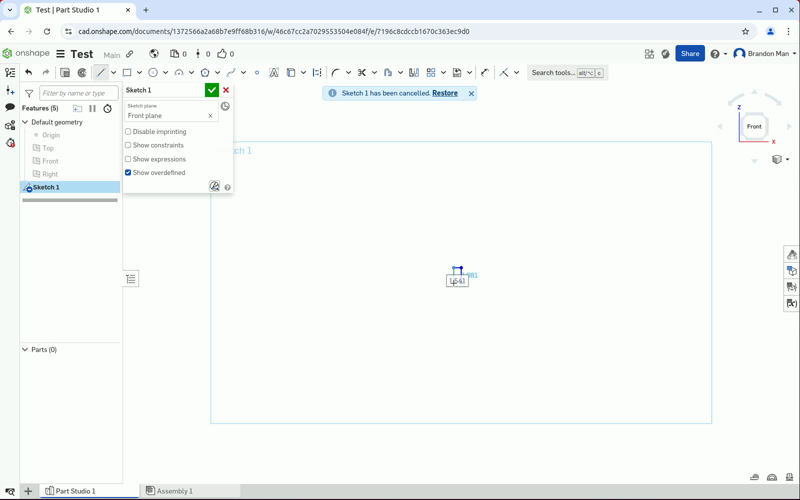
click(453, 282)
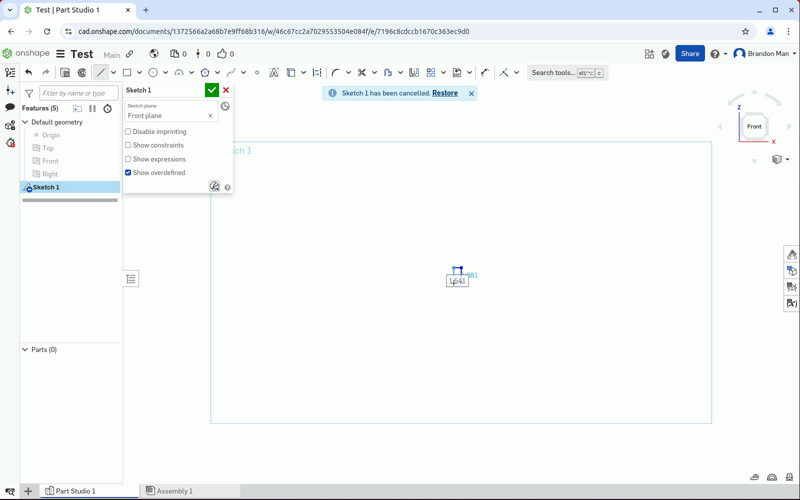
key(esc)
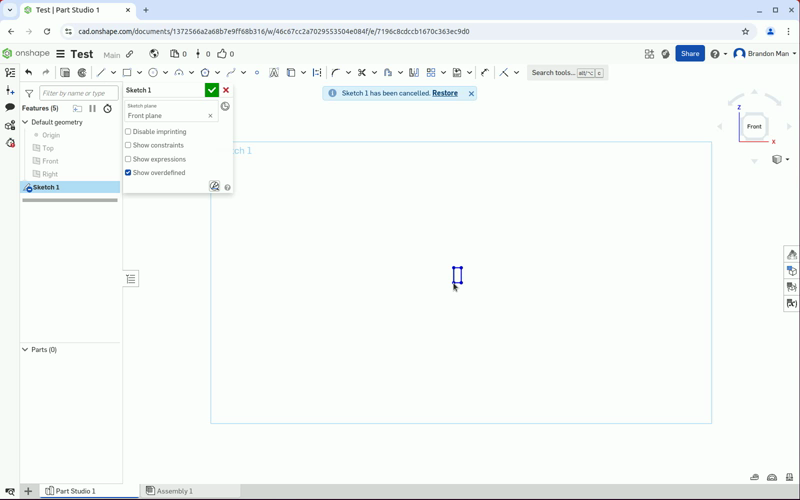
mouse_move(454, 278)
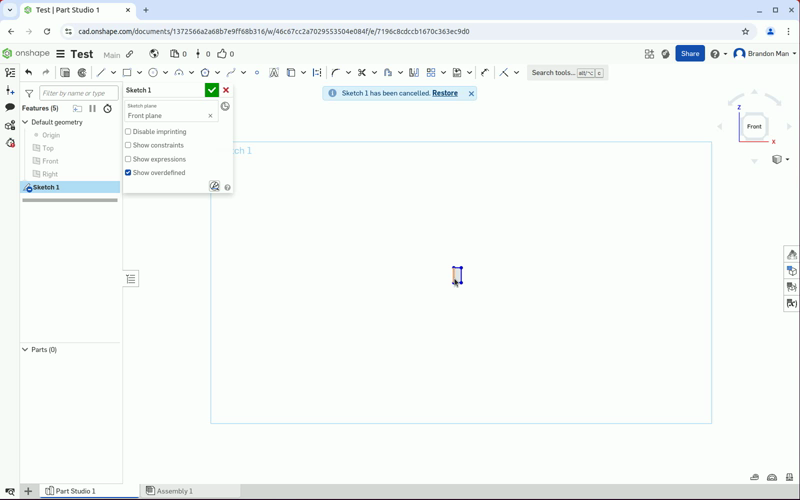
scroll(6)
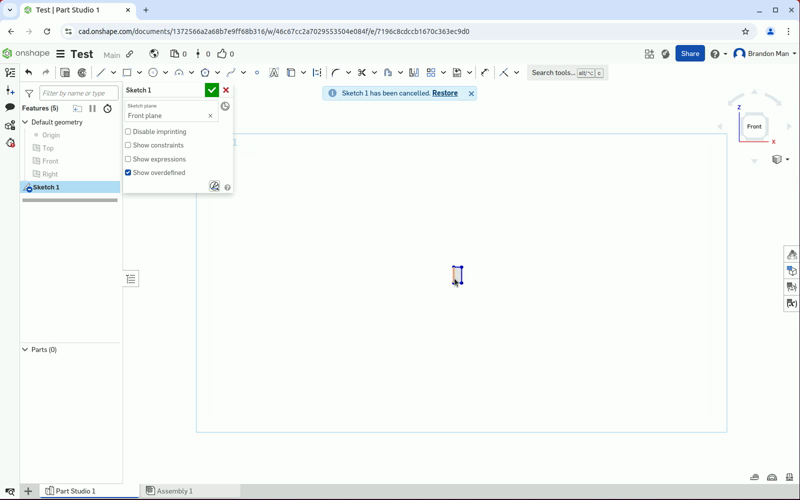
scroll(6)
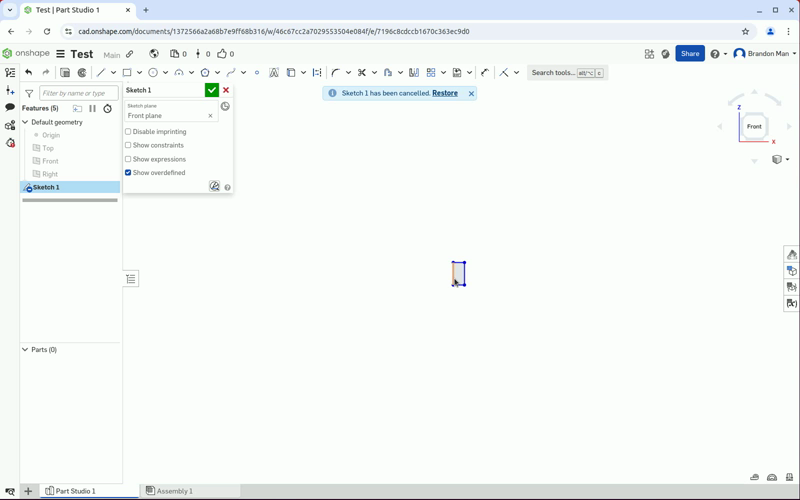
scroll(6)
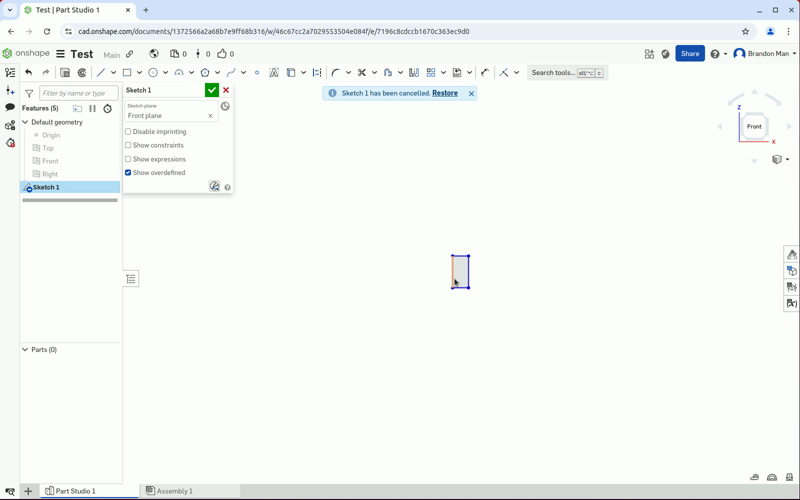
scroll(6)
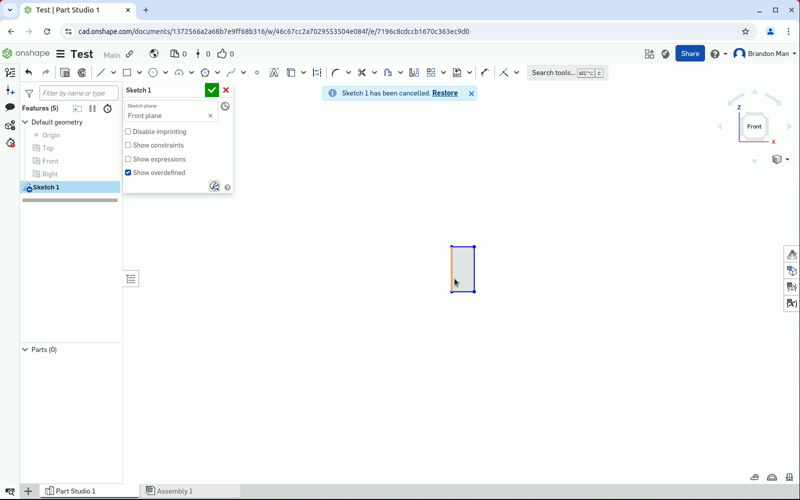
scroll(6)
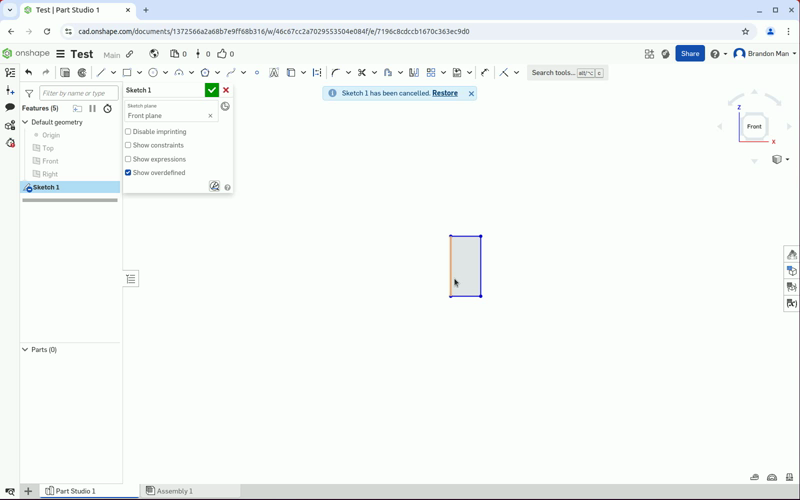
scroll(6)
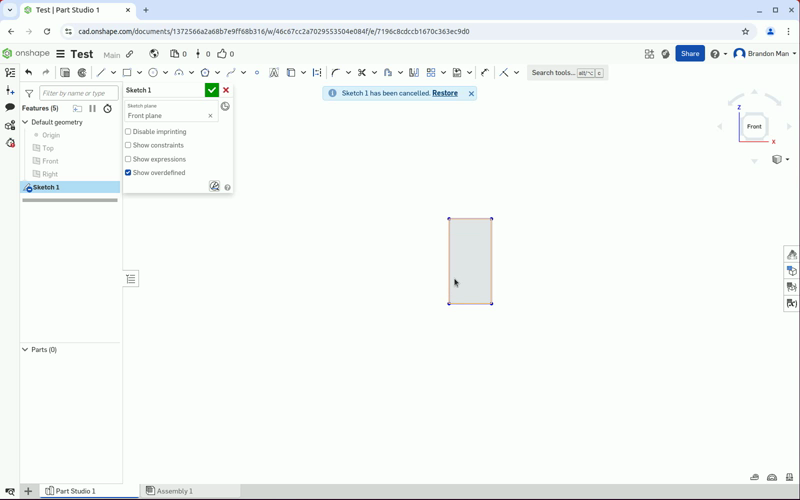
scroll(6)
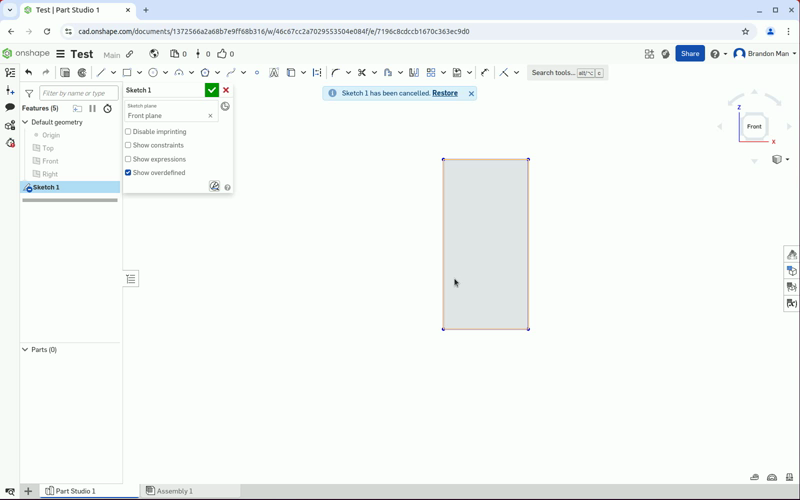
click(454, 278)
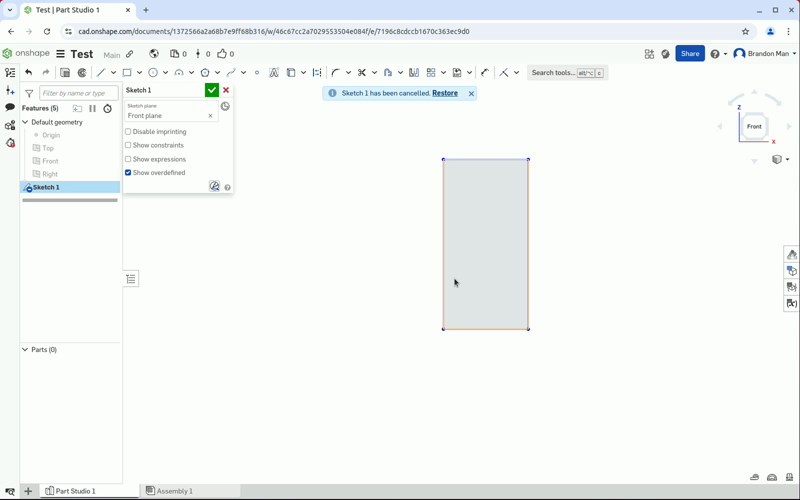
scroll(-6)
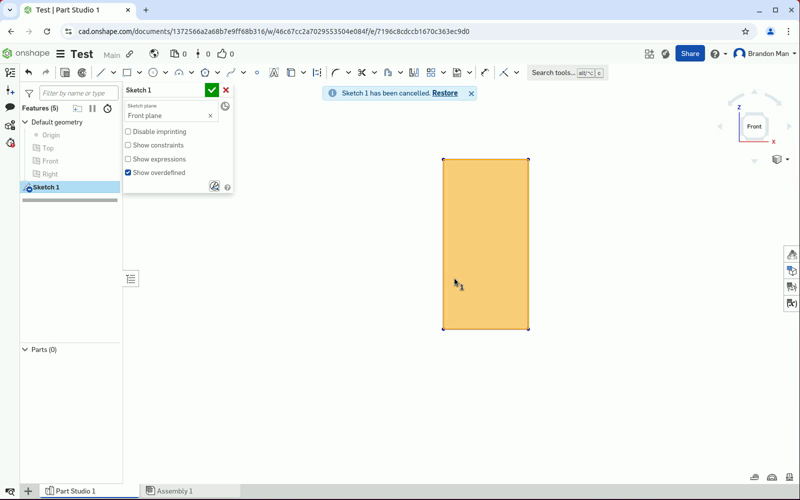
scroll(-6)
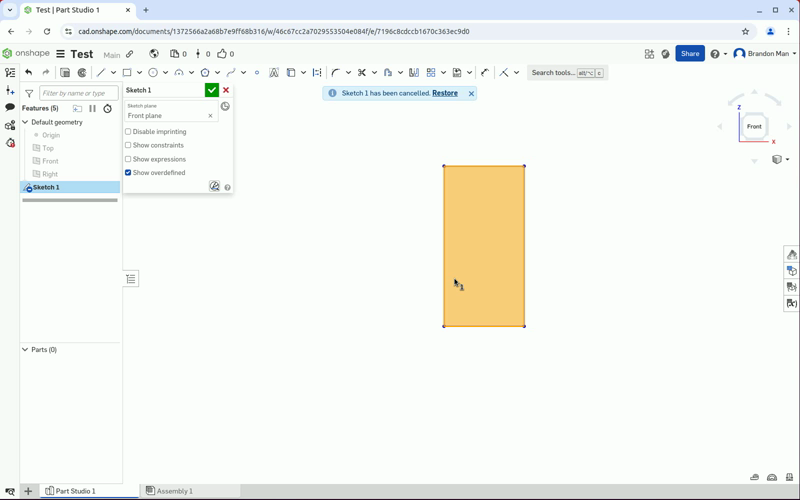
scroll(-6)
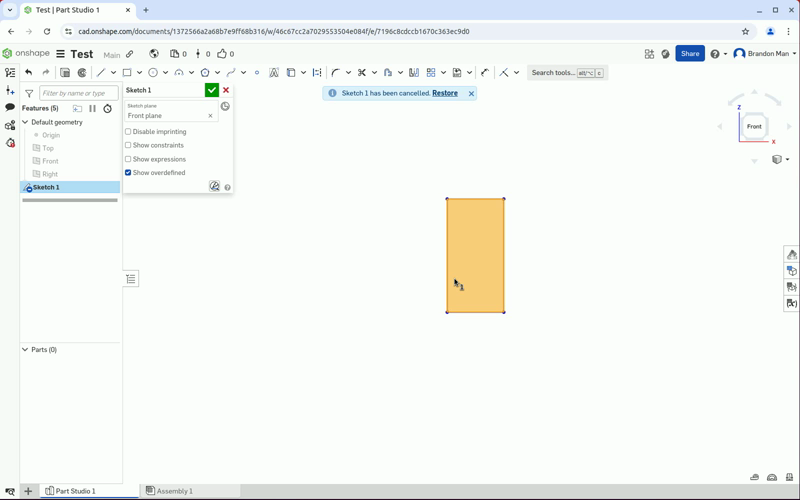
scroll(-6)
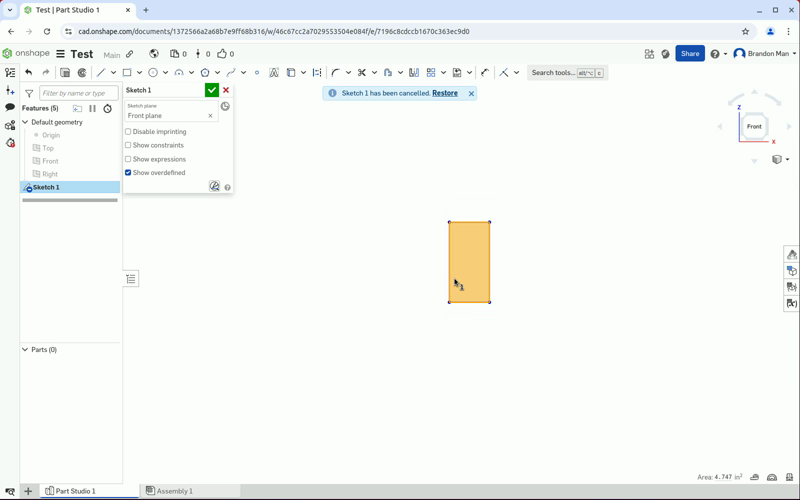
scroll(-6)
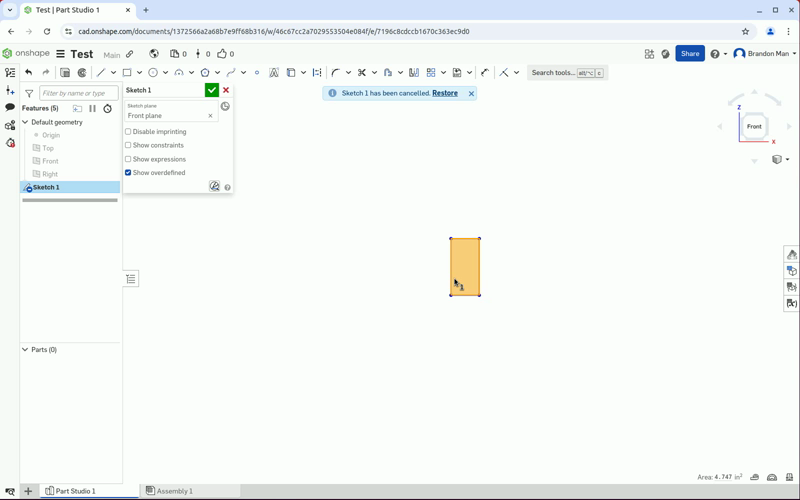
scroll(-6)
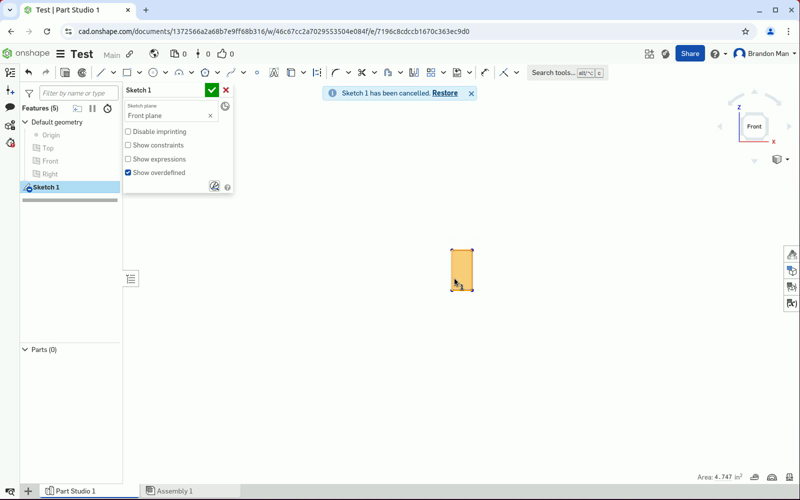
scroll(-6)
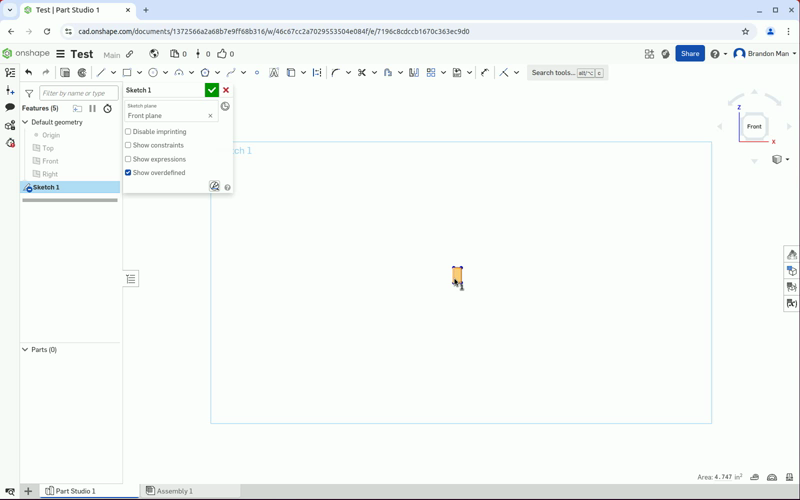
mouse_move(73, 352)
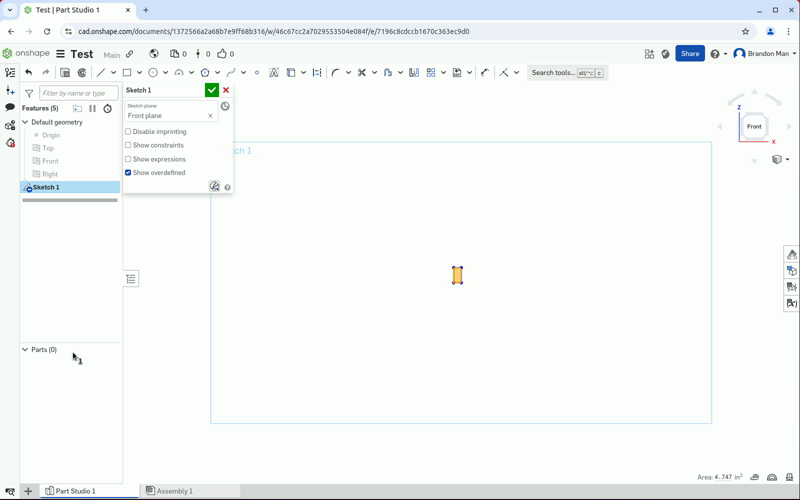
key(shift+y)
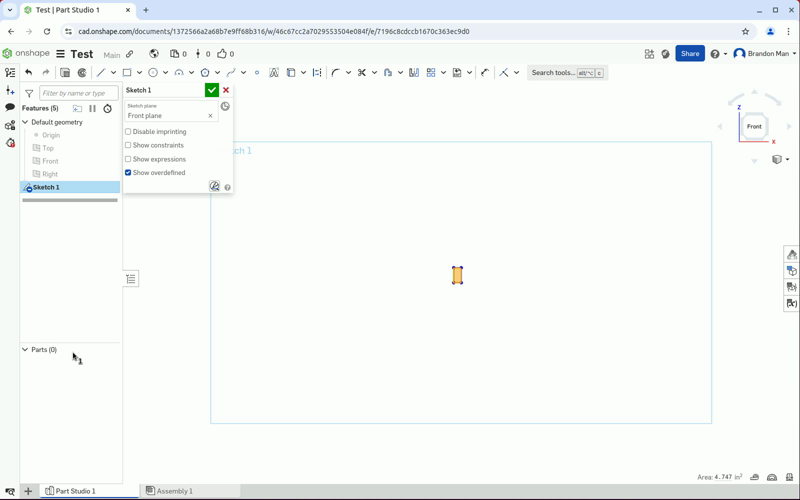
key(shift+e)
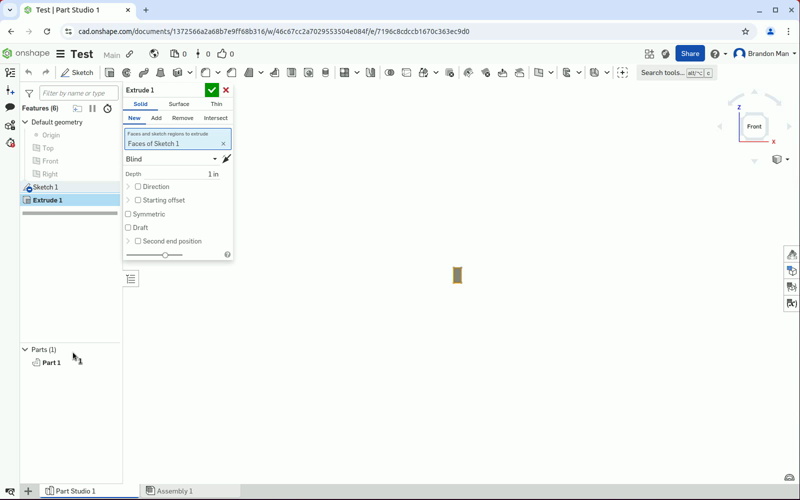
mouse_move(143, 106)
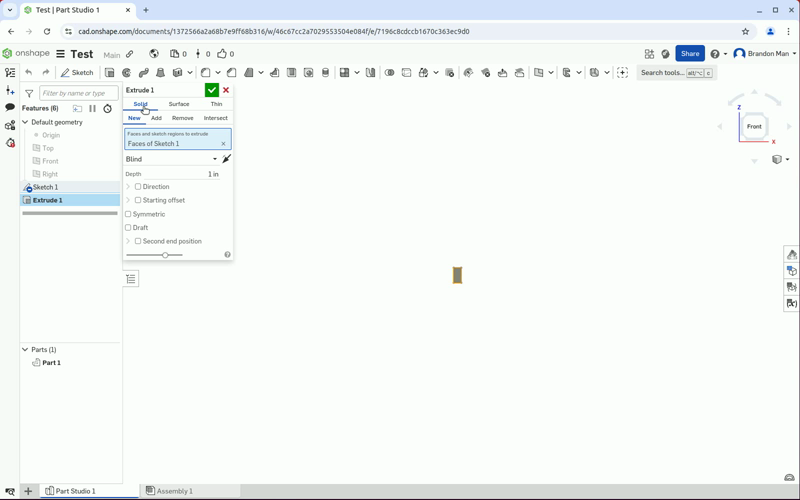
click(143, 106)
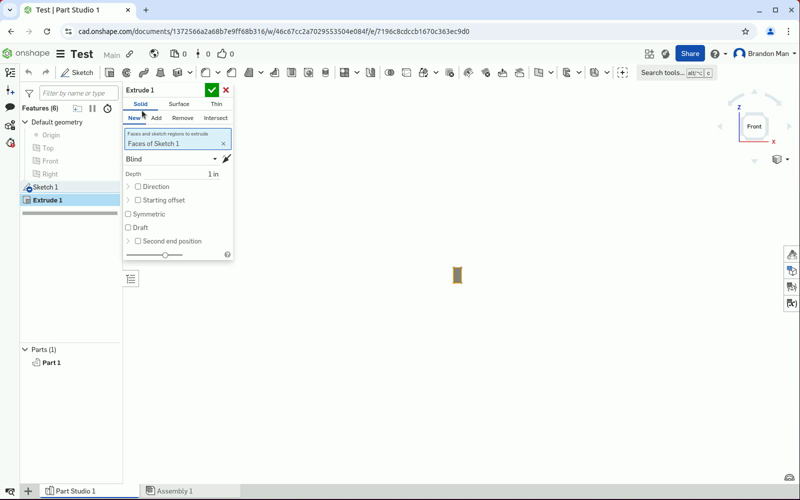
mouse_move(137, 120)
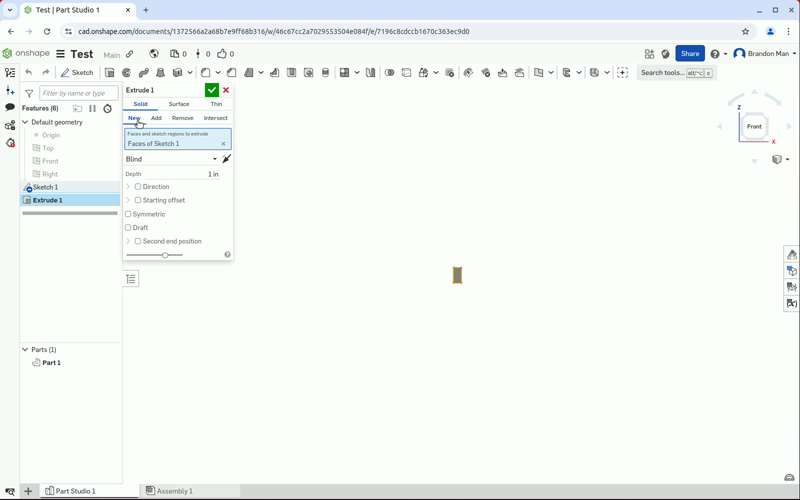
click(137, 120)
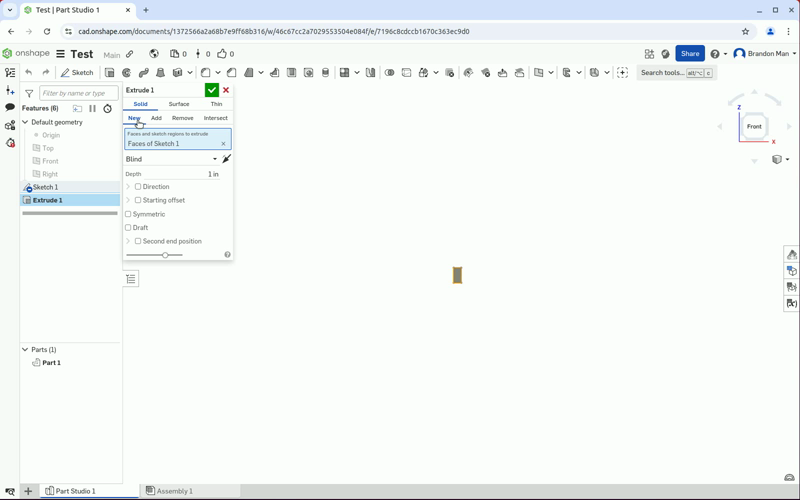
key(tab, 4)
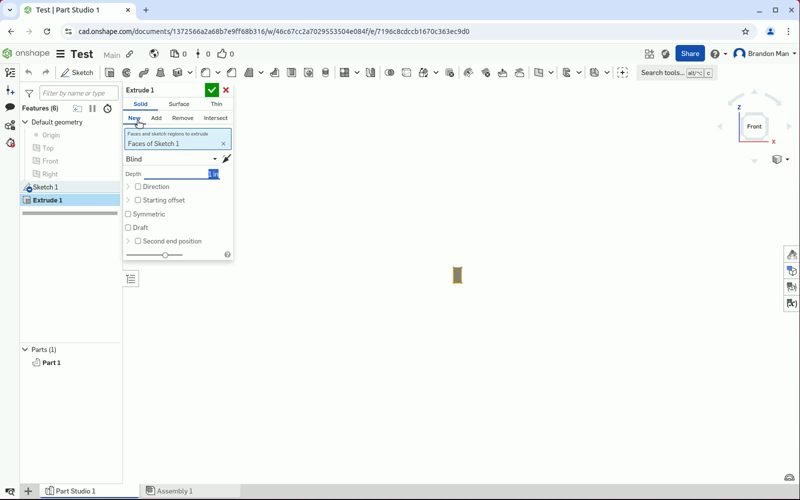
text(23.108)
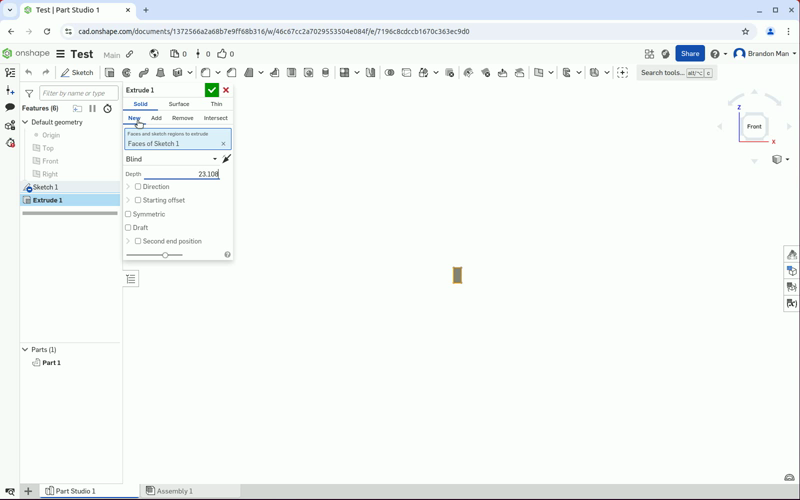
key(enter)
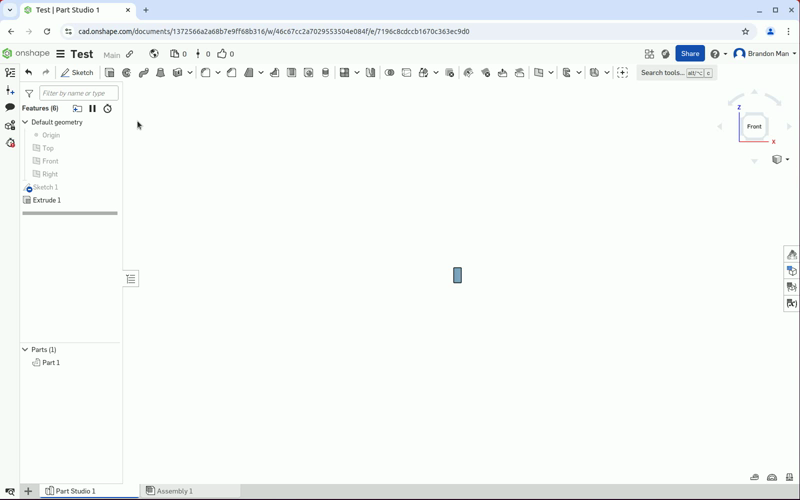
key(shift+h)
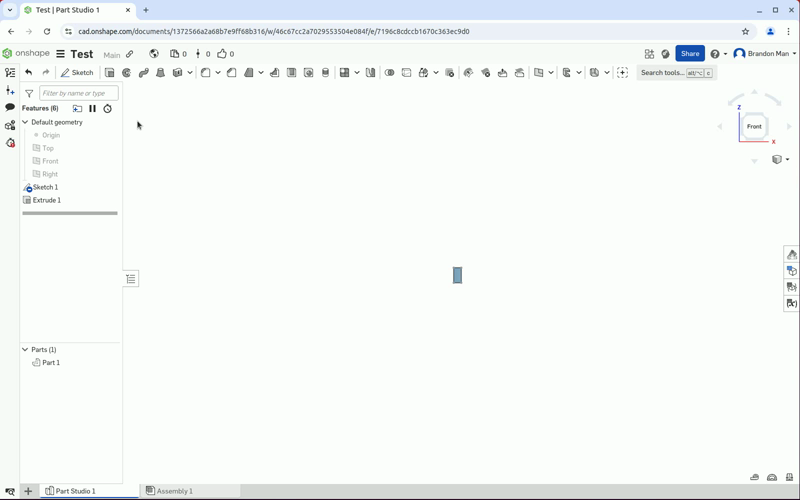
key(shift+h)
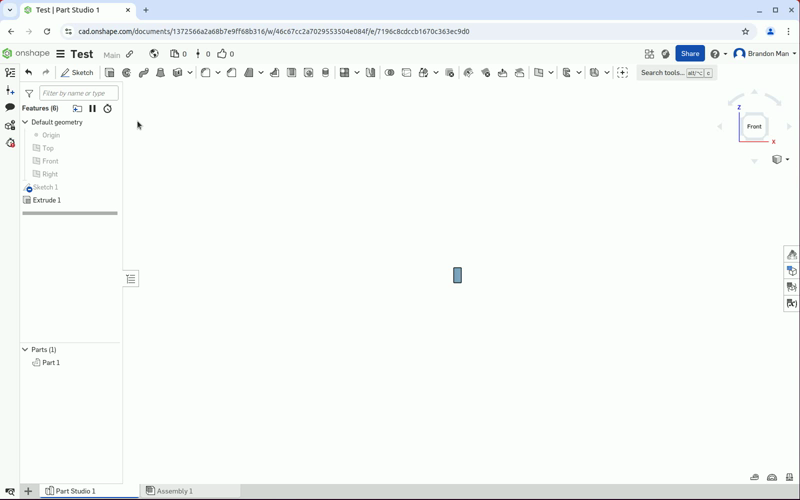
mouse_move(73, 189)
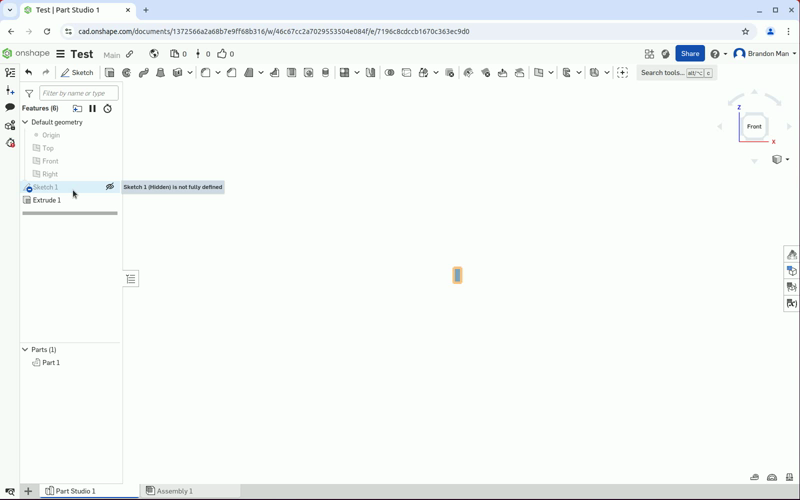
click(73, 189)
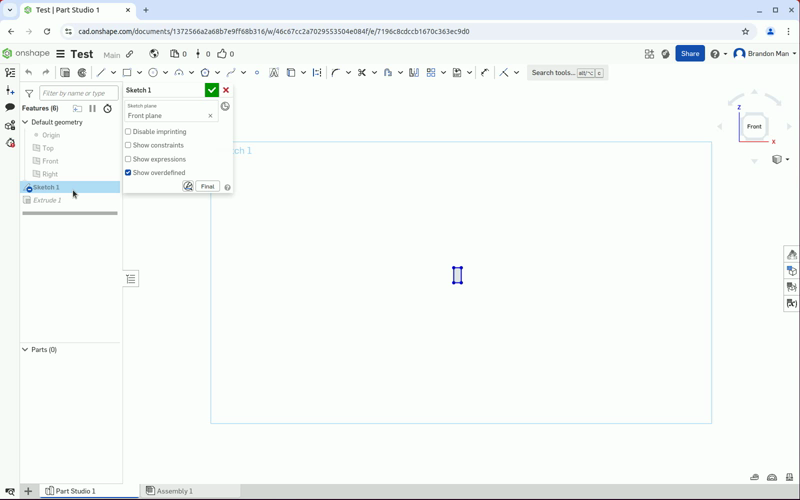
mouse_move(229, 92)
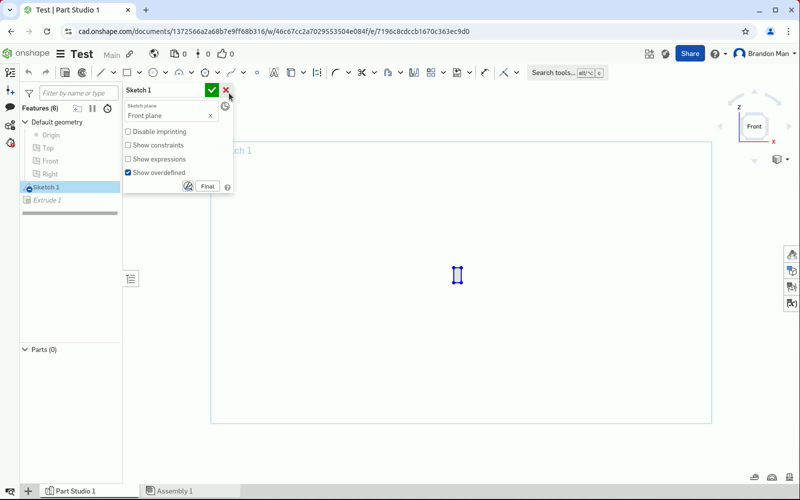
click(229, 92)
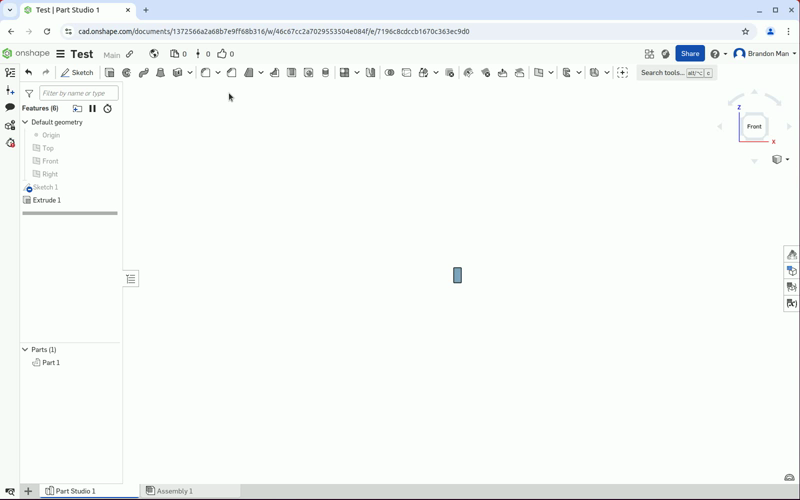
mouse_move(73, 352)
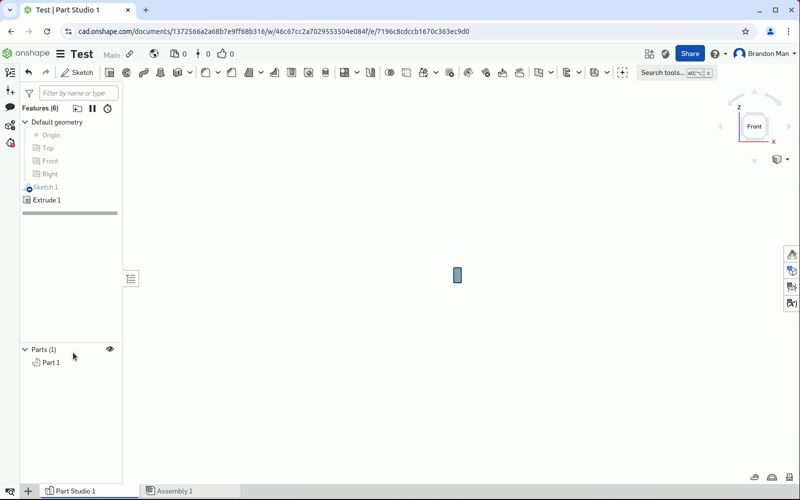
key(y)
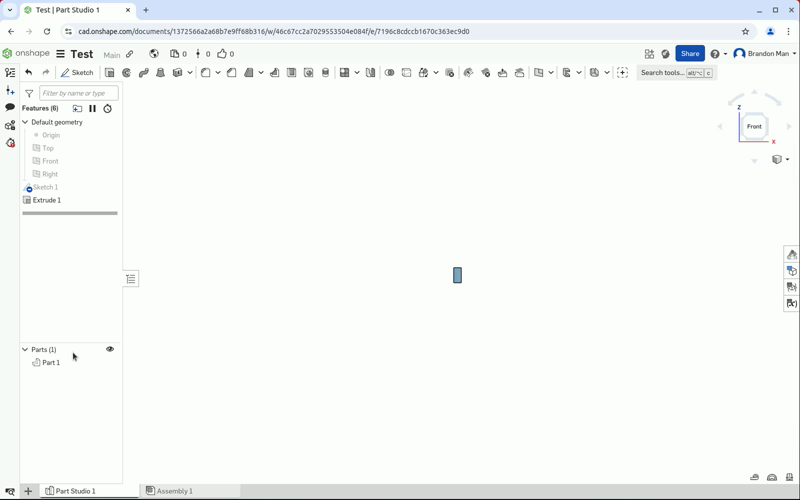
key(shift+p)
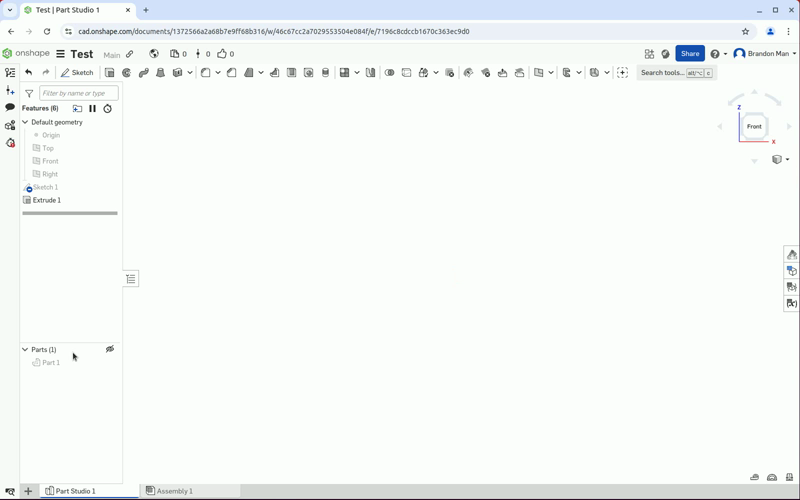
key(space)
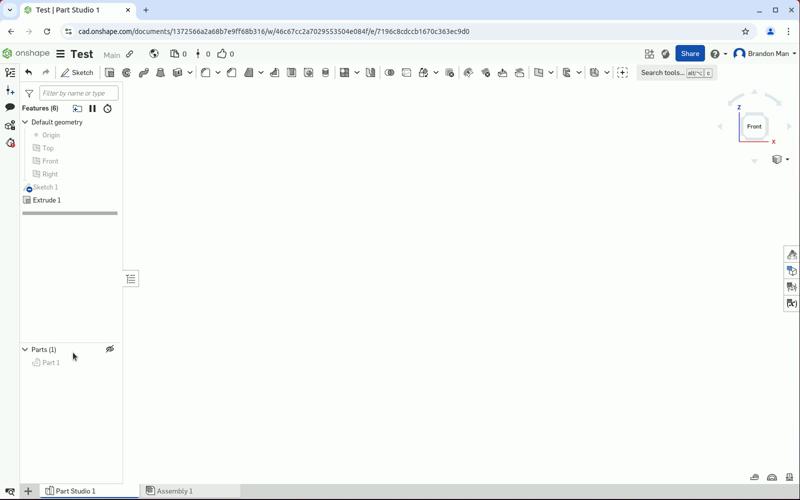
key_down(shift)
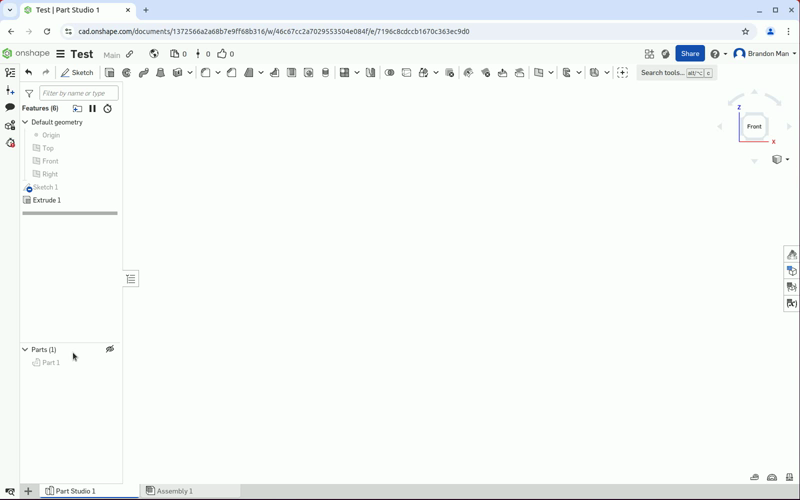
key(down)
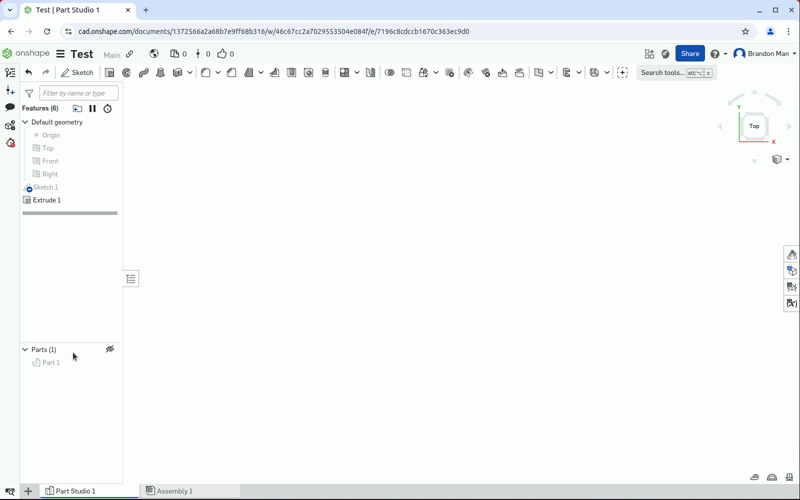
key_up(shift)
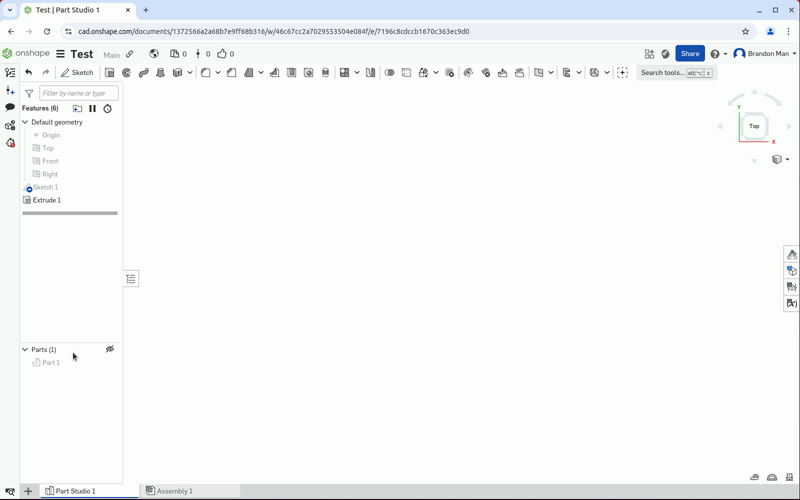
mouse_move(73, 352)
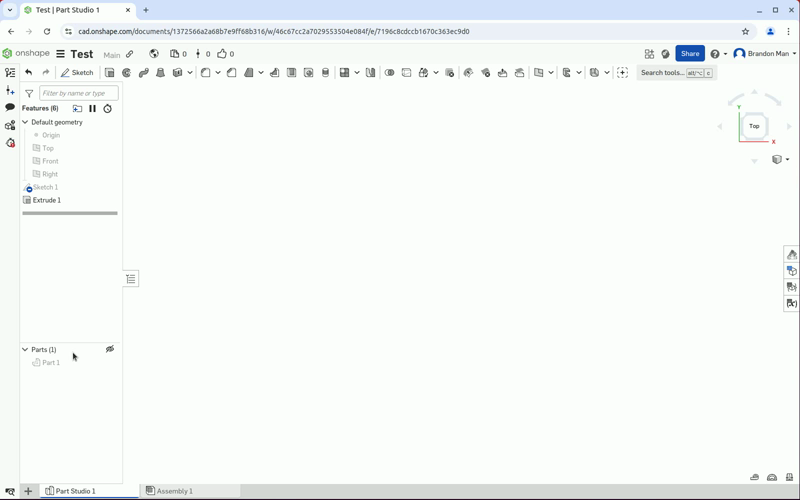
key(shift+y)
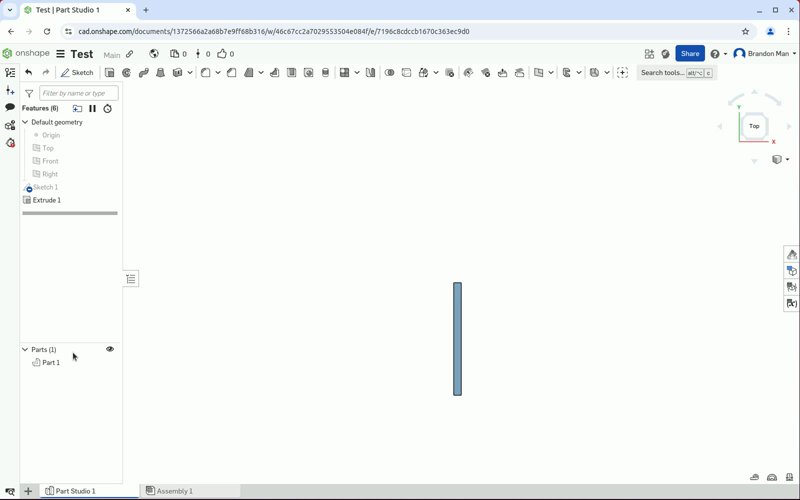
mouse_move(541, 75)
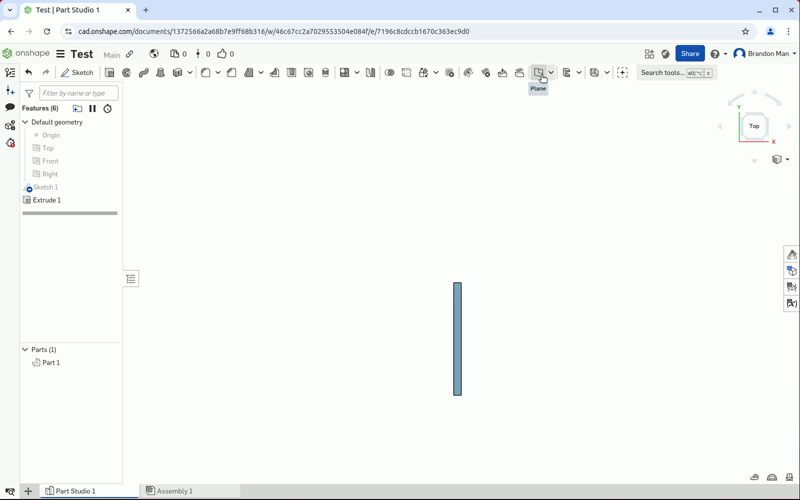
click(541, 75)
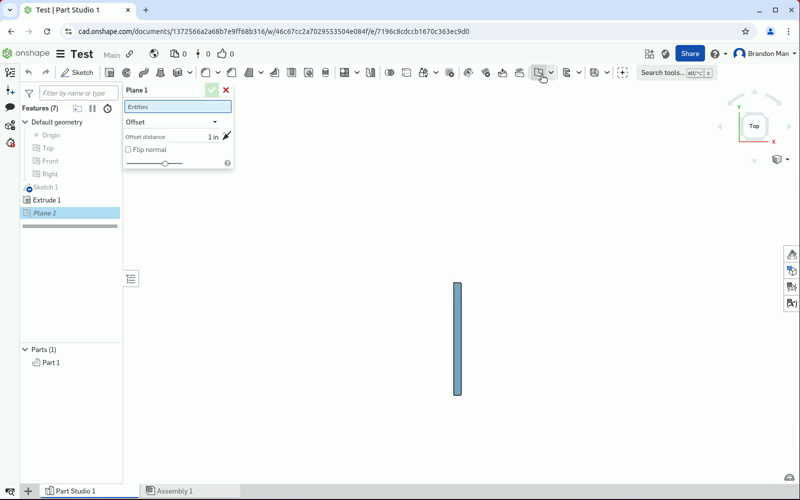
mouse_move(73, 150)
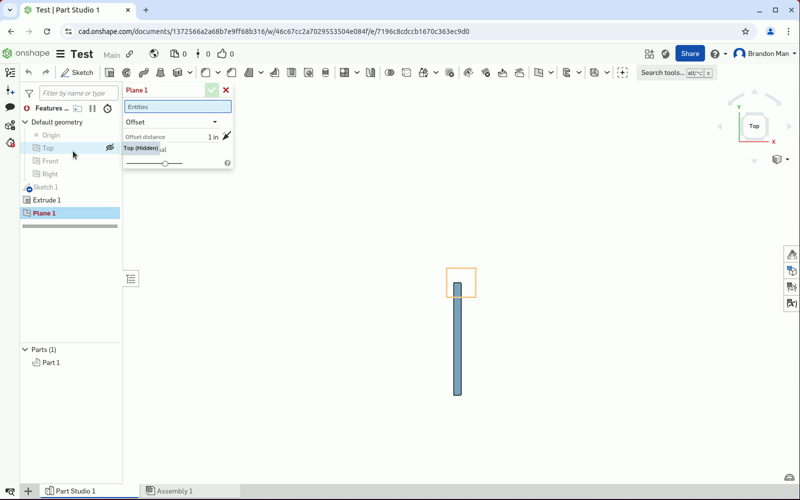
click(73, 150)
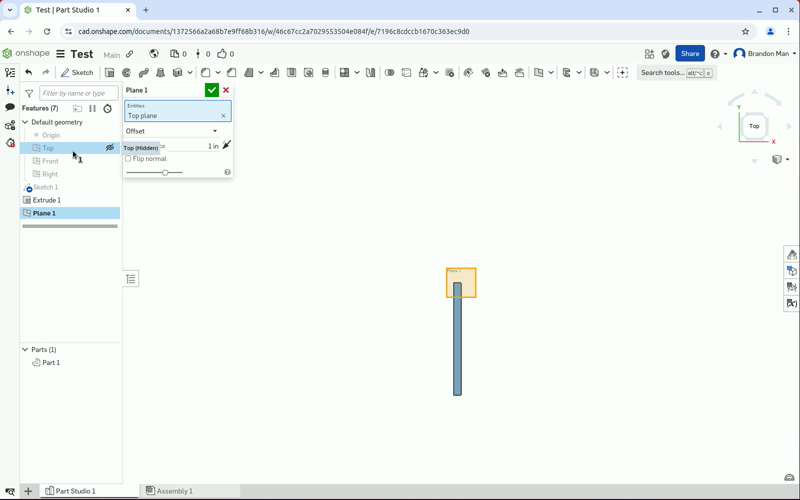
key(tab, 2)
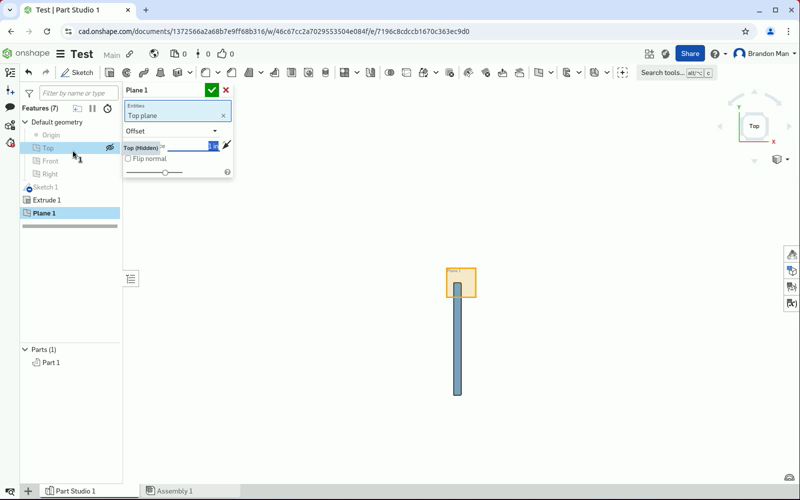
text(2.896)
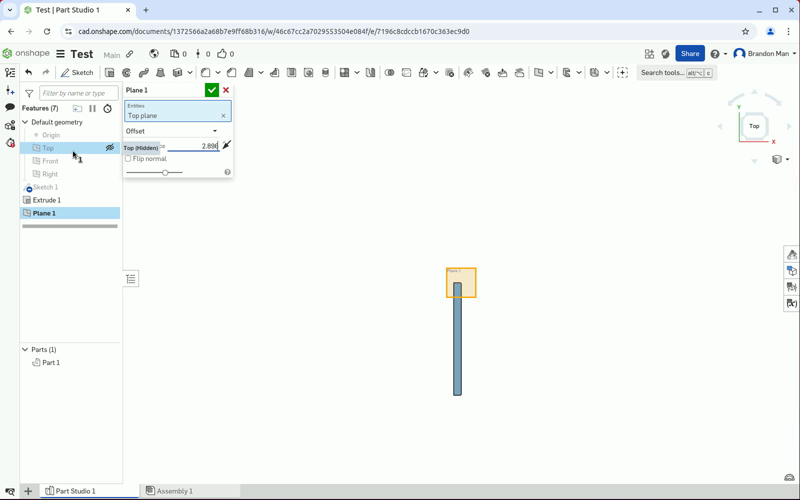
key(enter, 2)
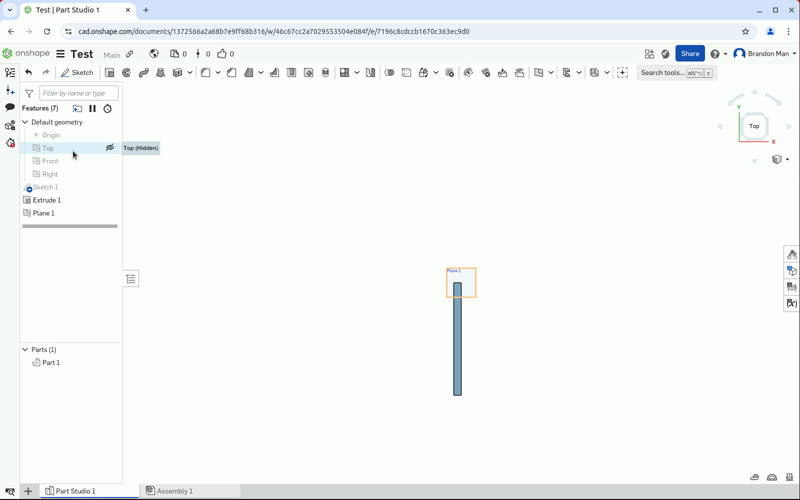
key(shift+s)
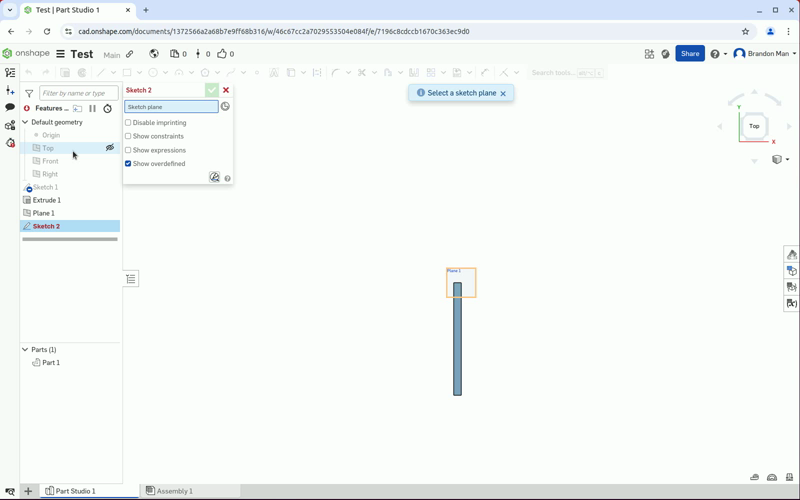
mouse_move(73, 215)
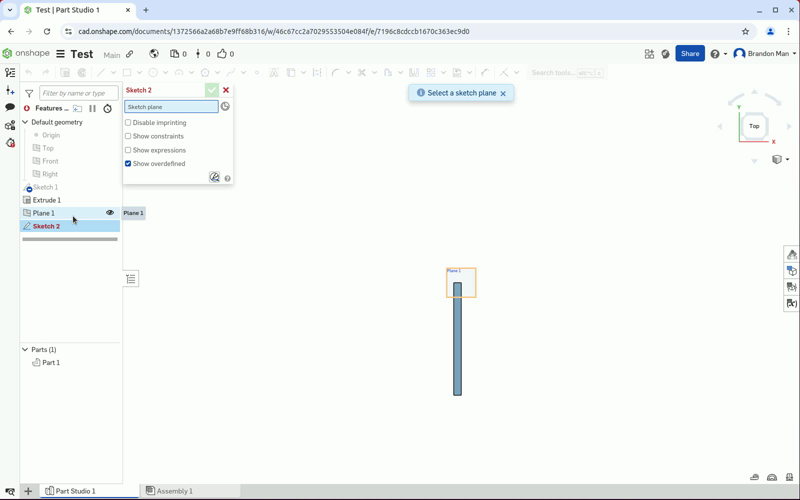
click(73, 215)
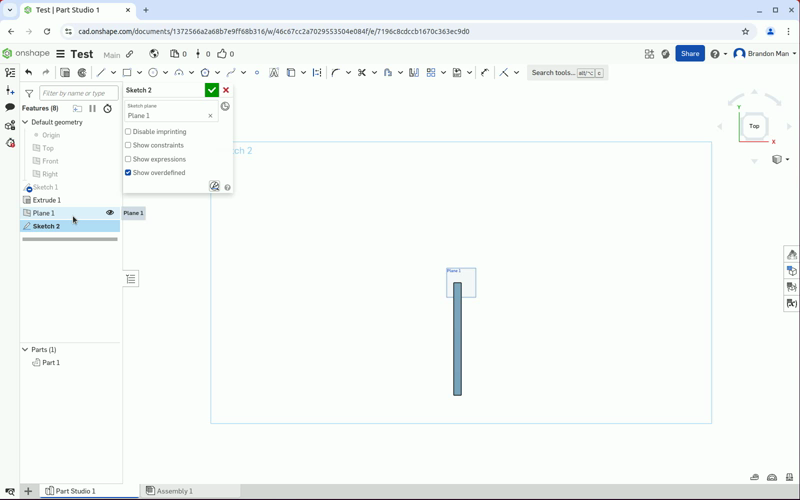
mouse_move(73, 352)
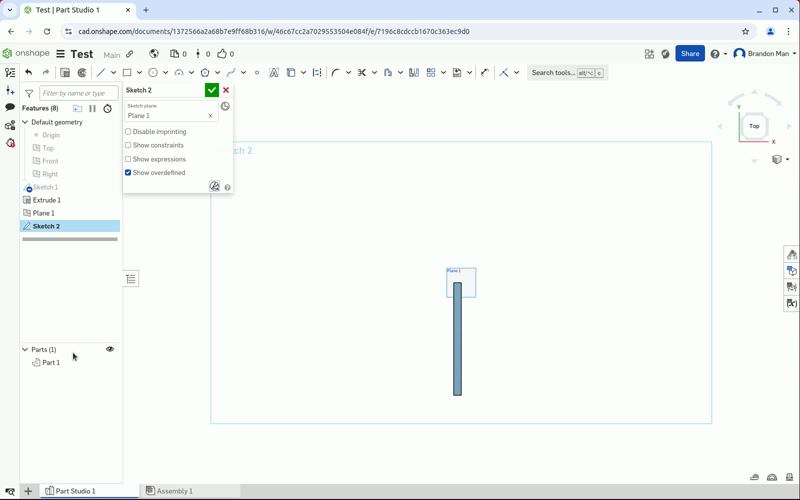
key(y)
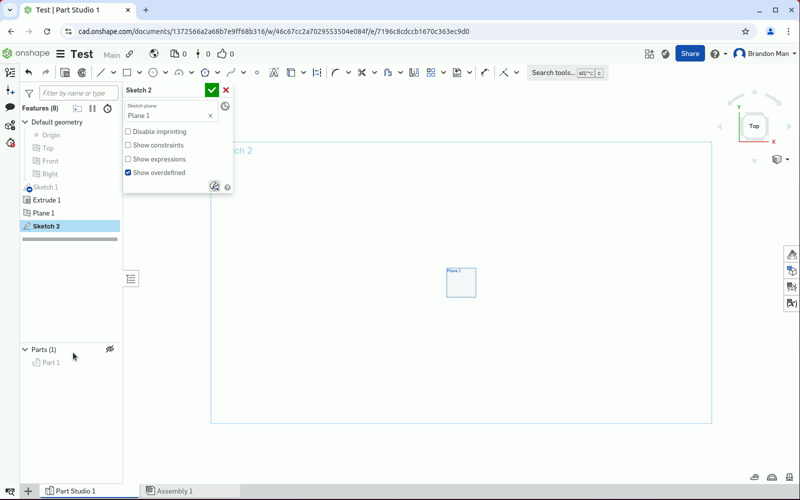
key(c)
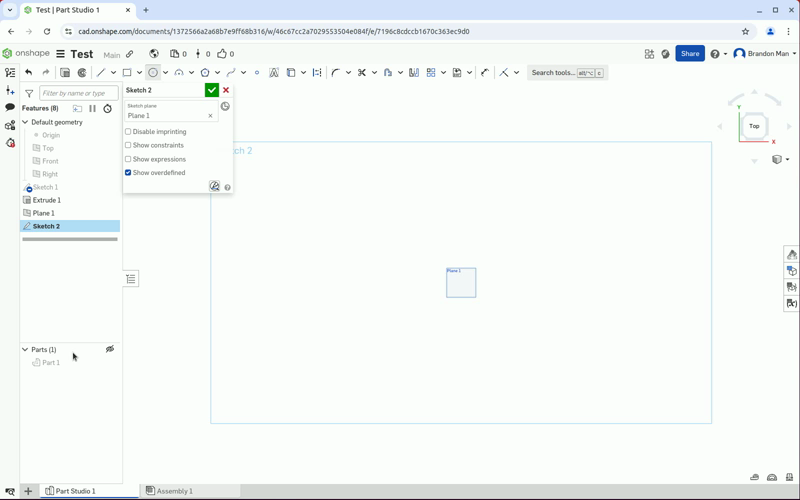
key_down(shift)
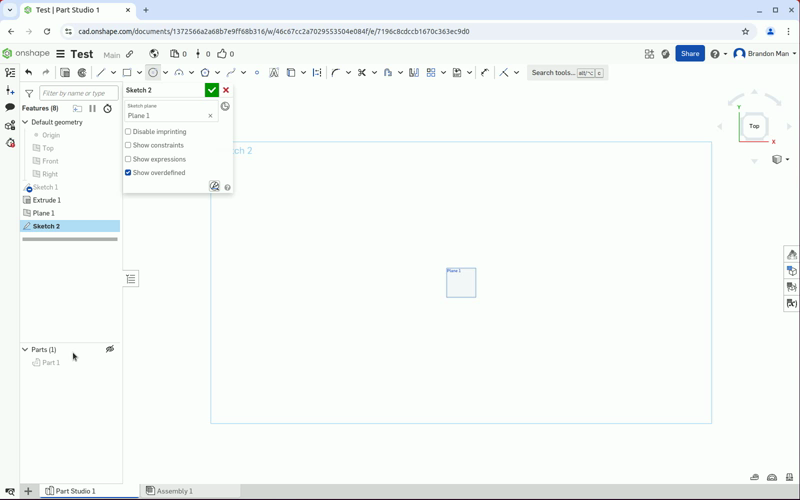
mouse_move(457, 286)
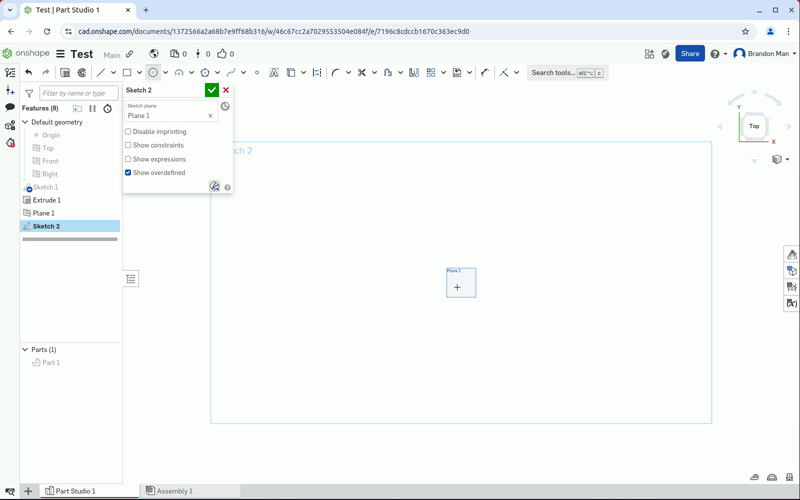
click(457, 286)
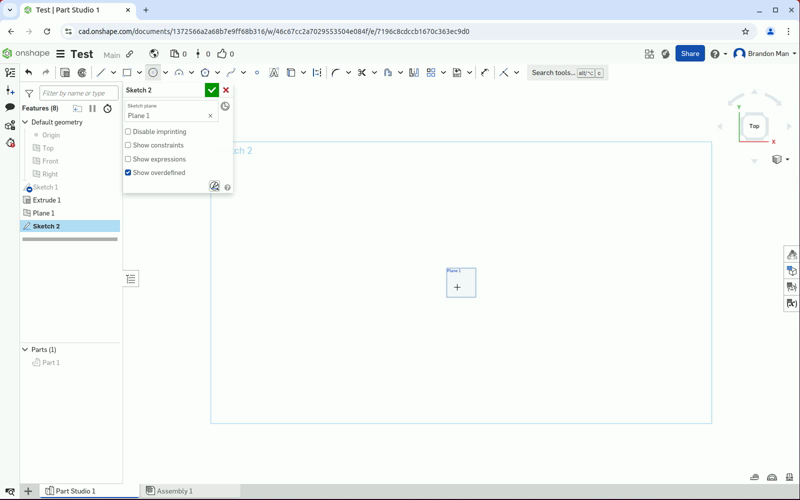
key_up(shift)
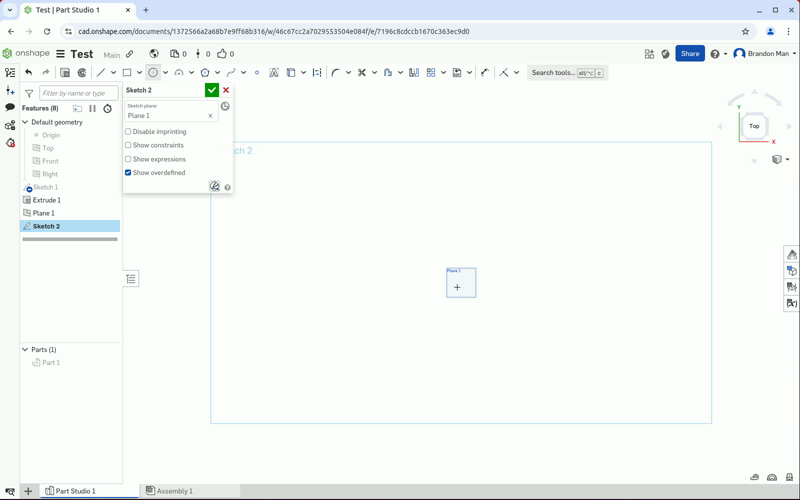
mouse_move(458, 286)
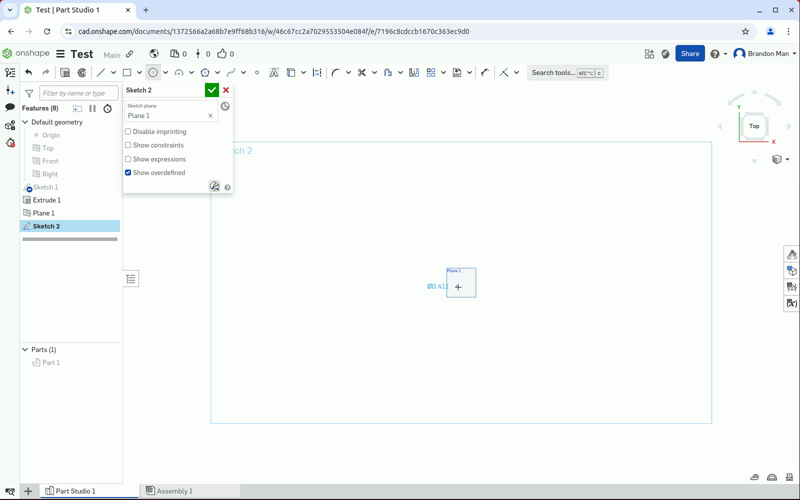
scroll(6)
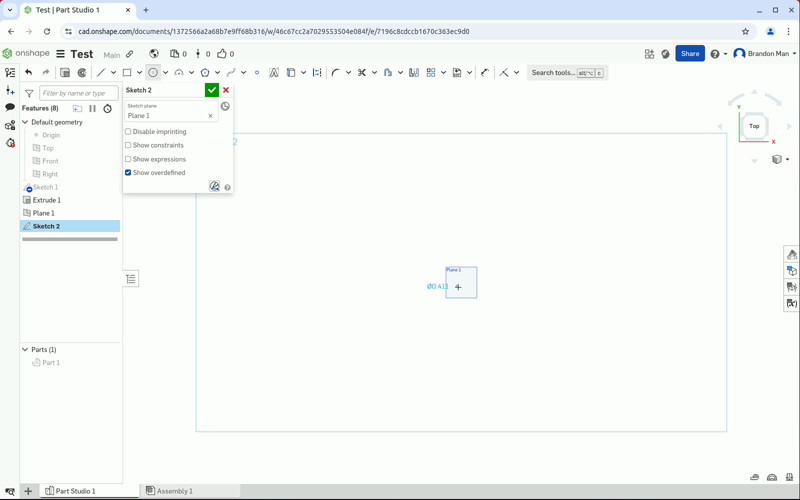
scroll(6)
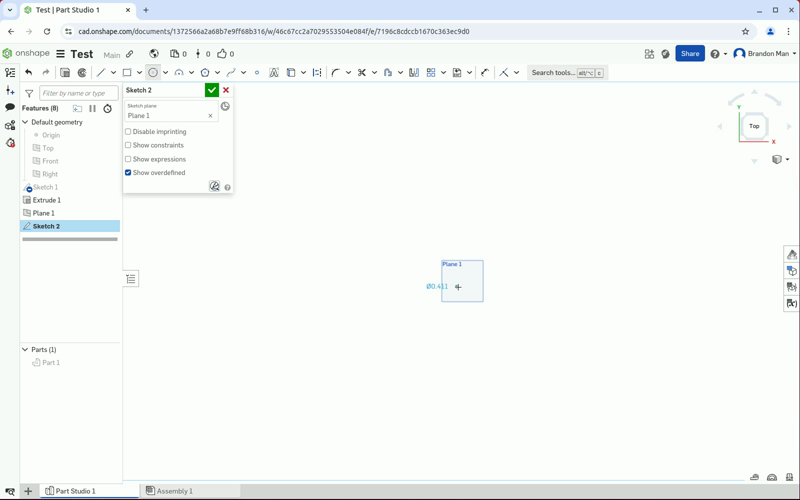
scroll(6)
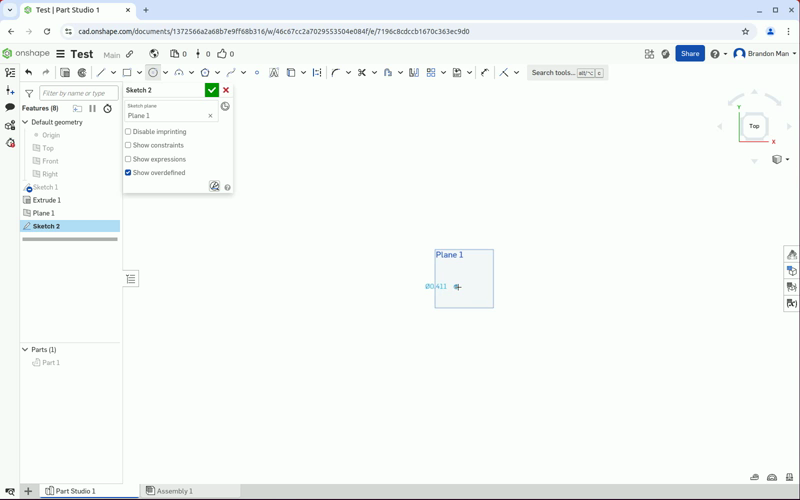
scroll(6)
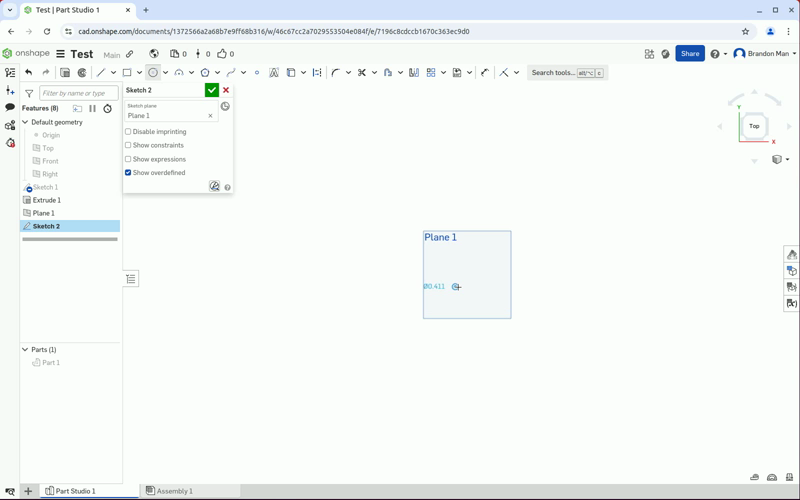
scroll(6)
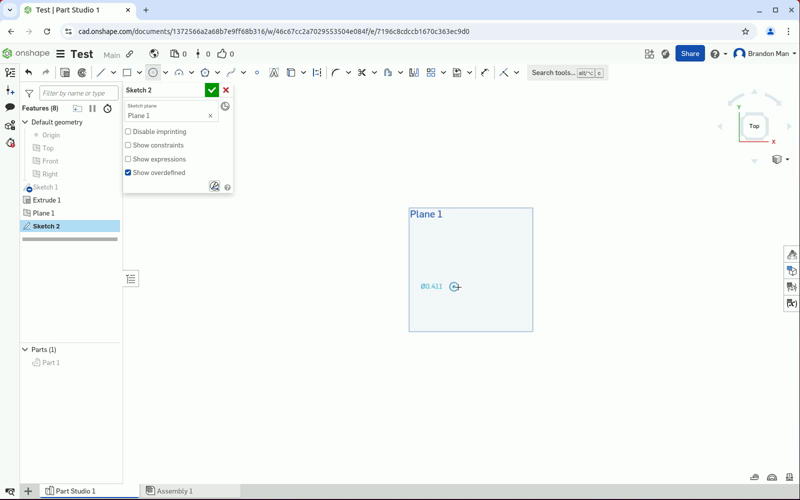
scroll(6)
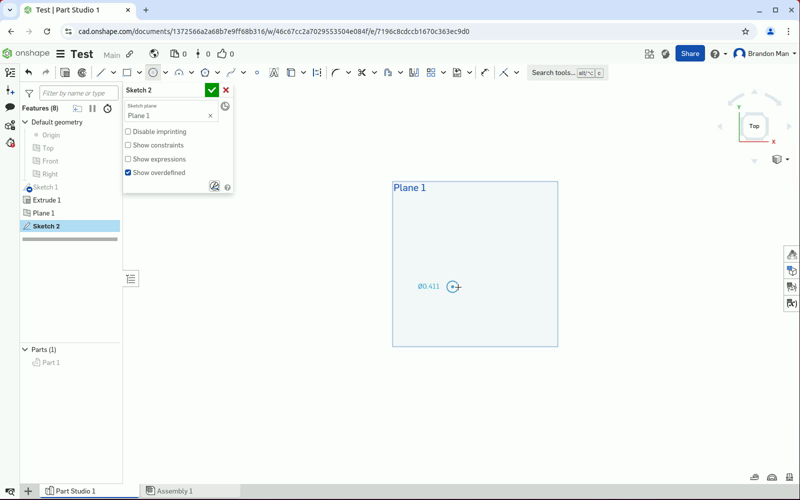
scroll(6)
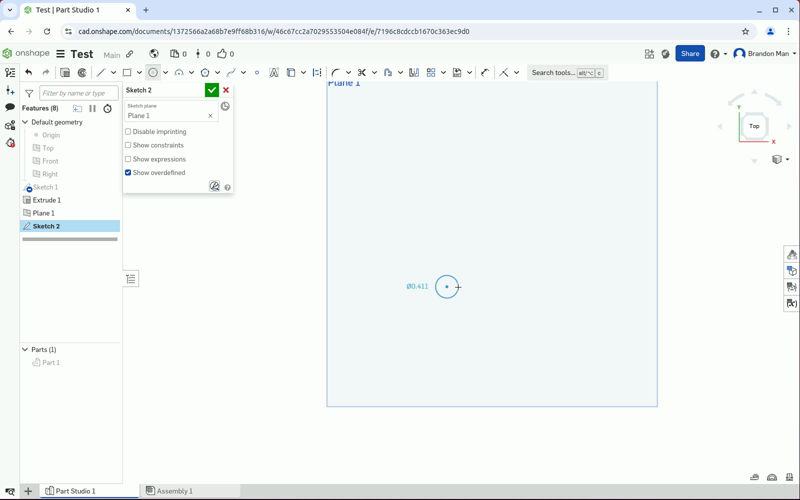
click(458, 286)
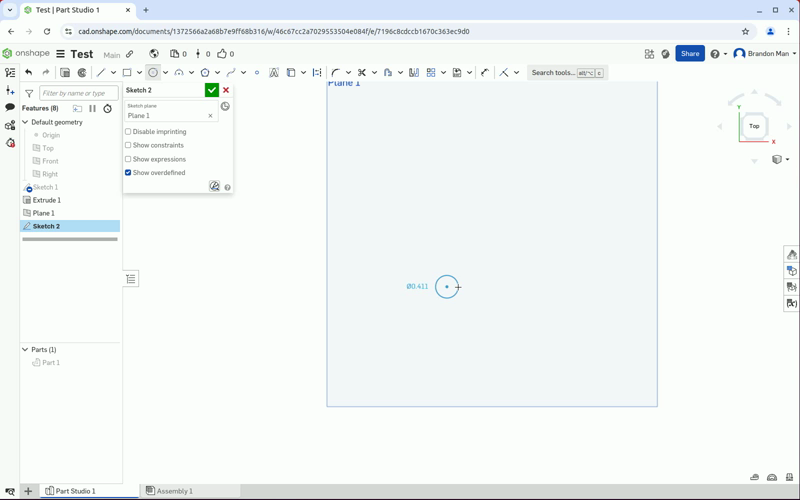
scroll(-6)
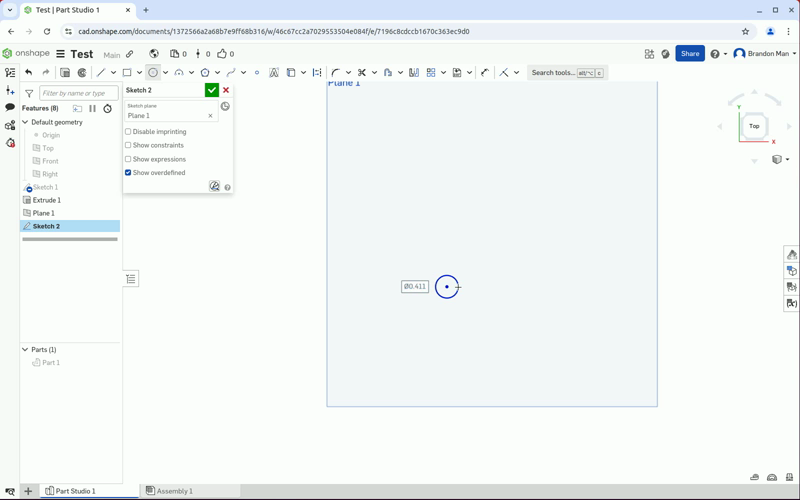
scroll(-6)
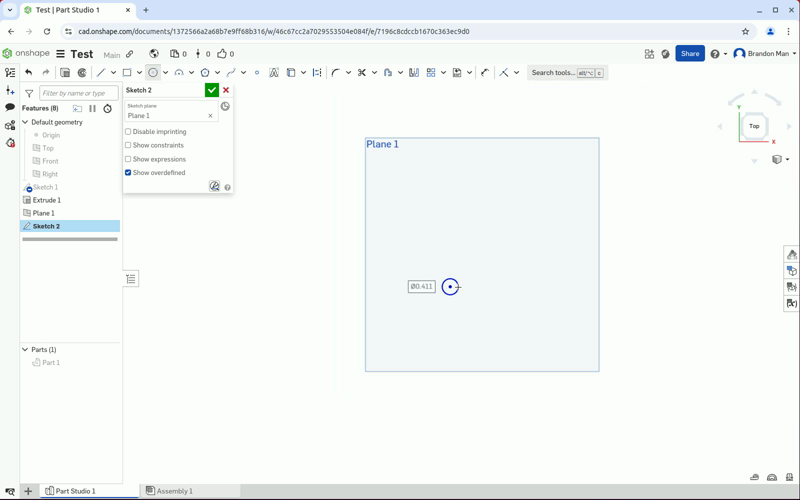
scroll(-6)
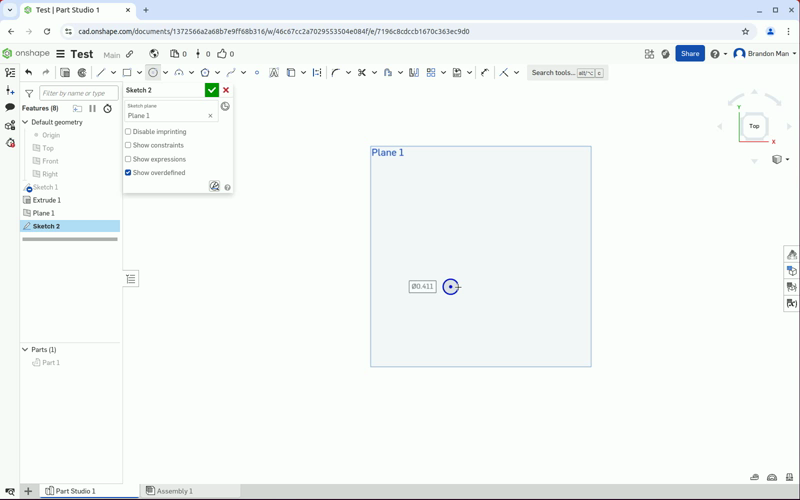
scroll(-6)
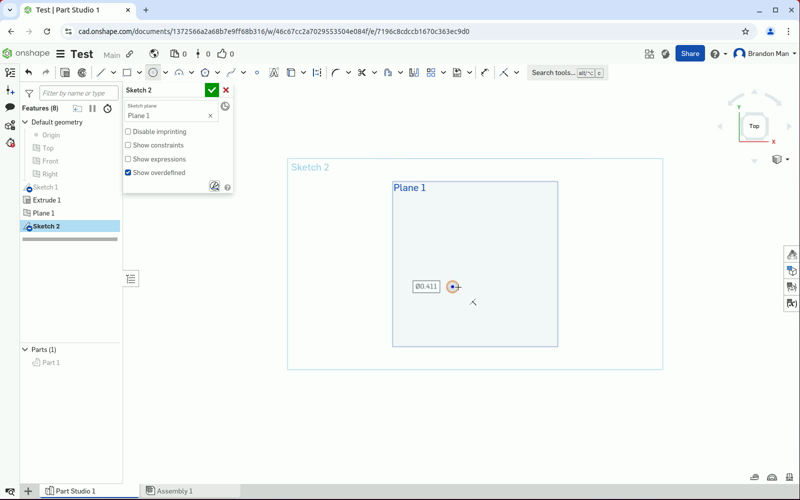
scroll(-6)
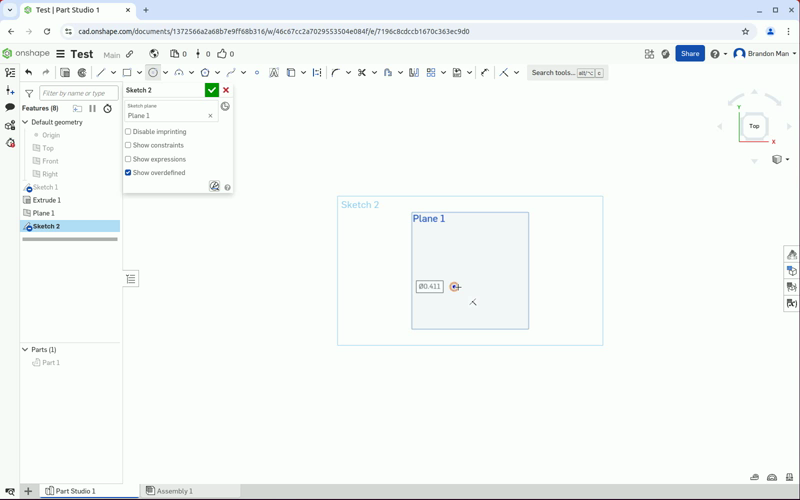
scroll(-6)
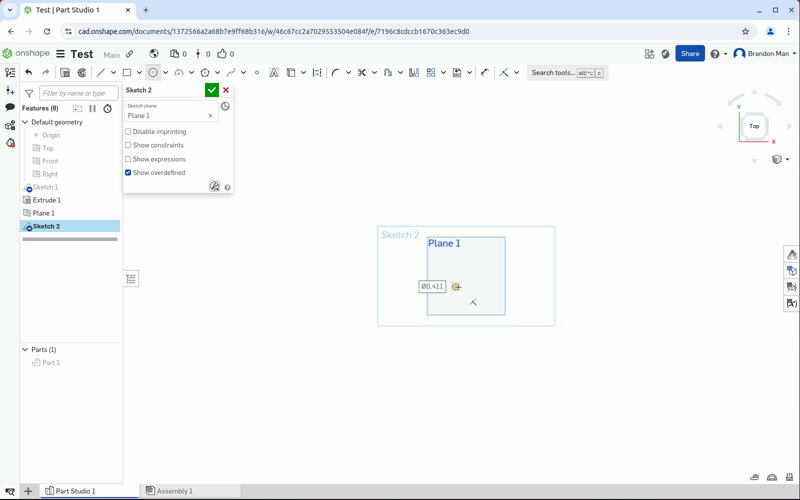
scroll(-6)
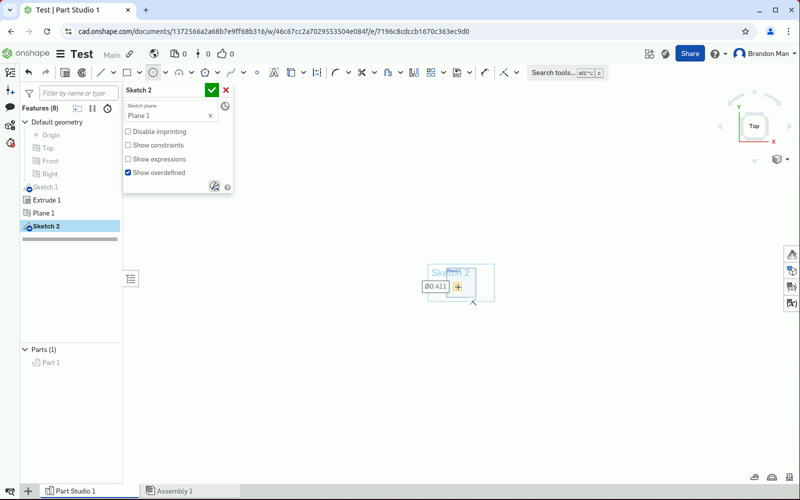
key(esc)
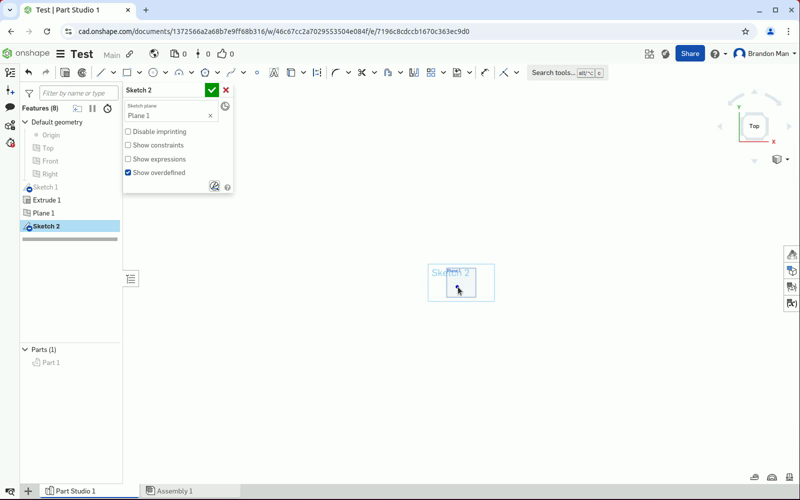
mouse_move(458, 286)
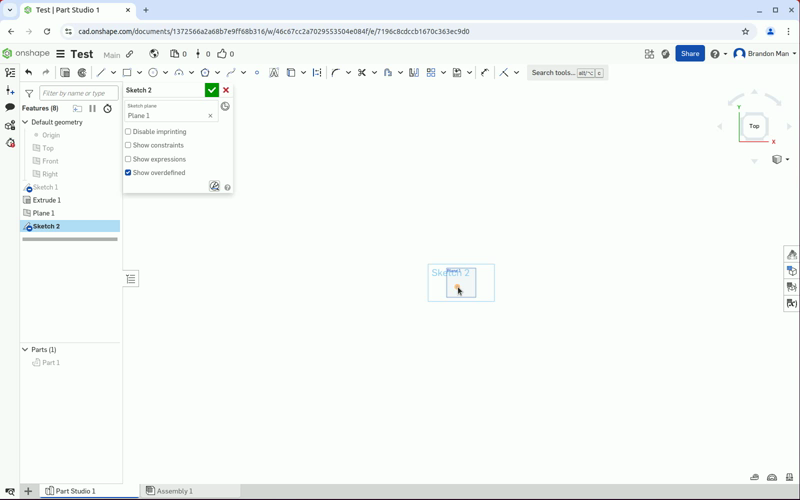
scroll(6)
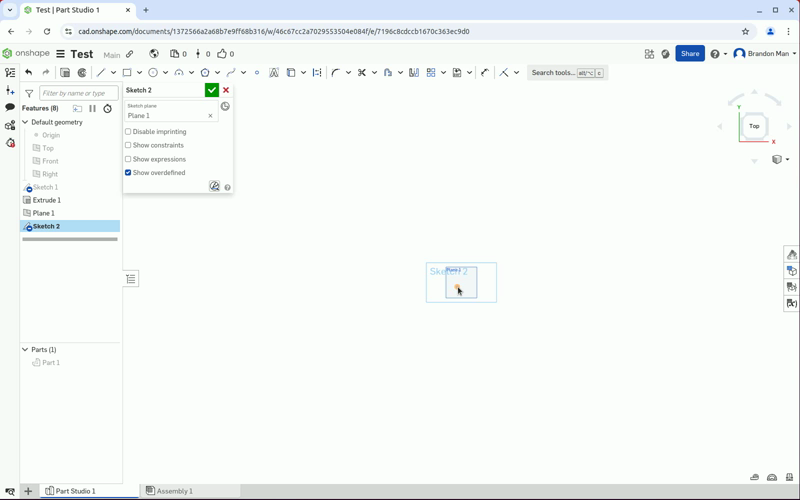
scroll(6)
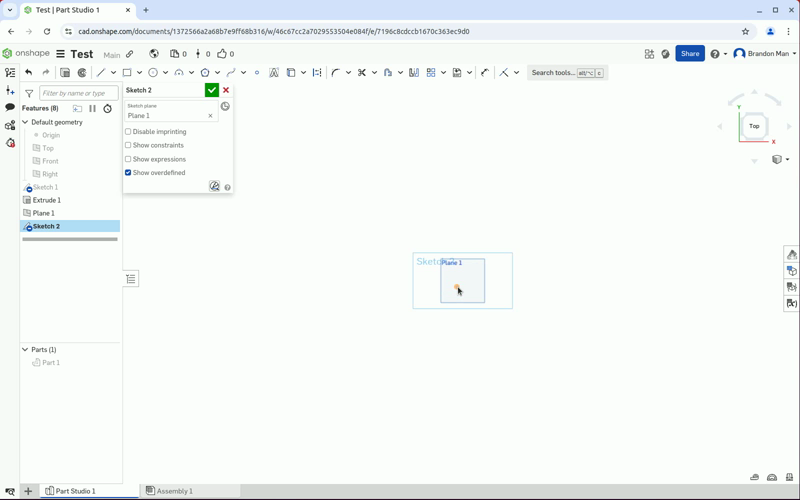
scroll(6)
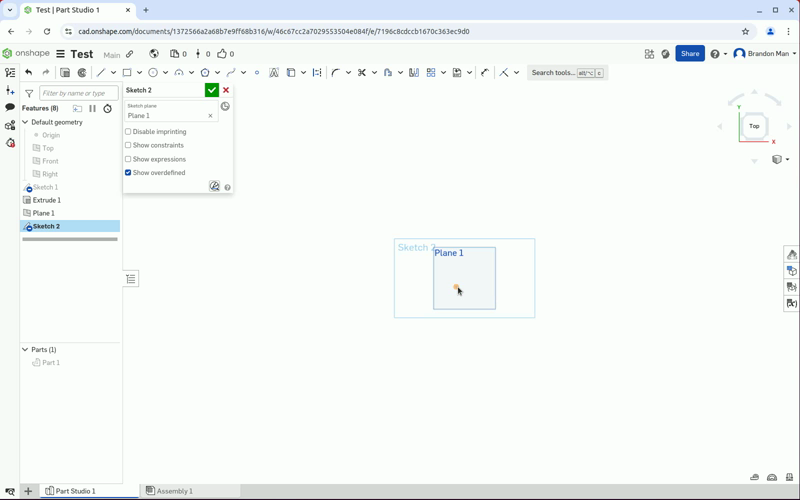
scroll(6)
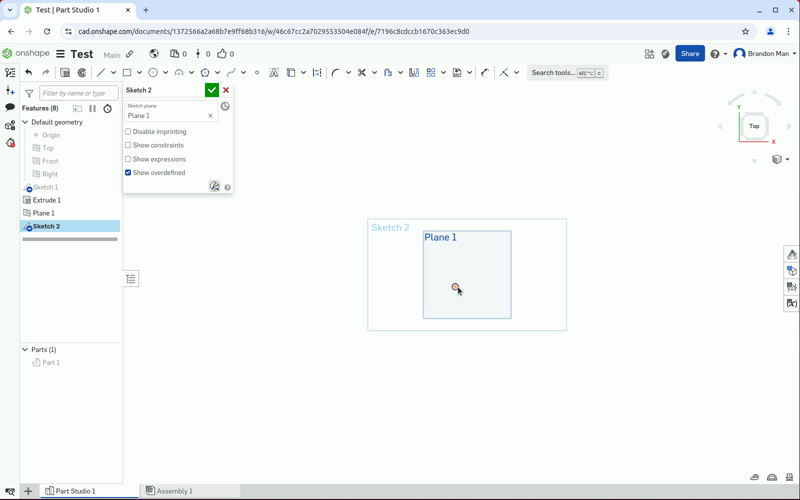
scroll(6)
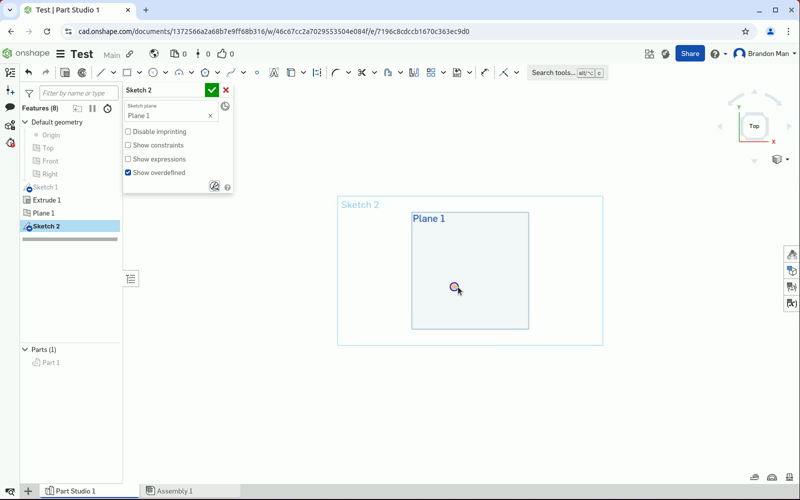
scroll(6)
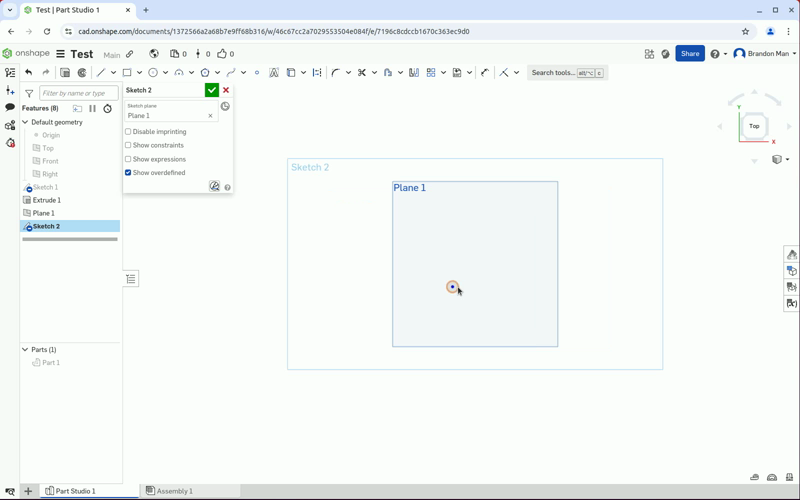
scroll(6)
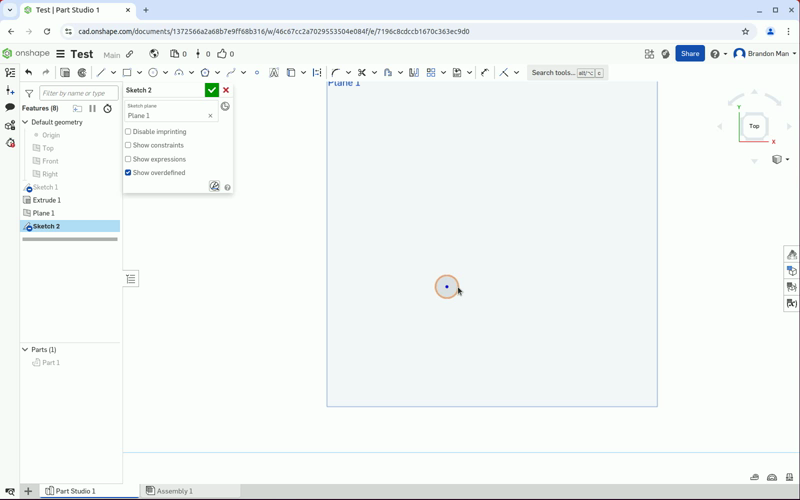
click(458, 286)
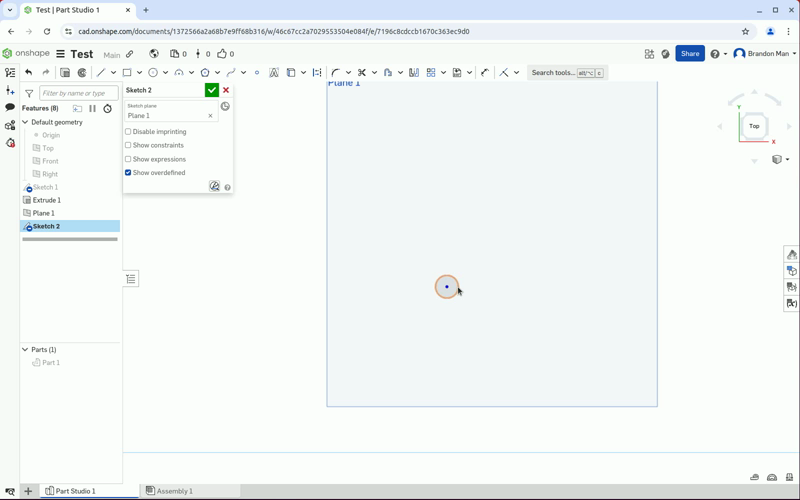
scroll(-6)
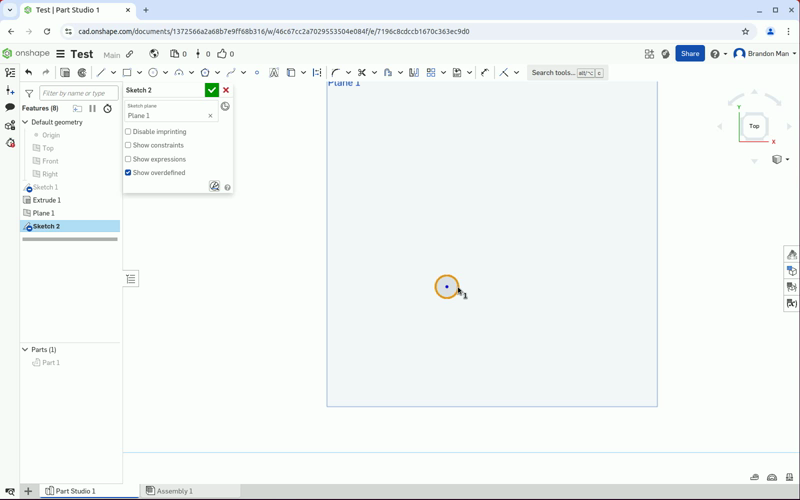
scroll(-6)
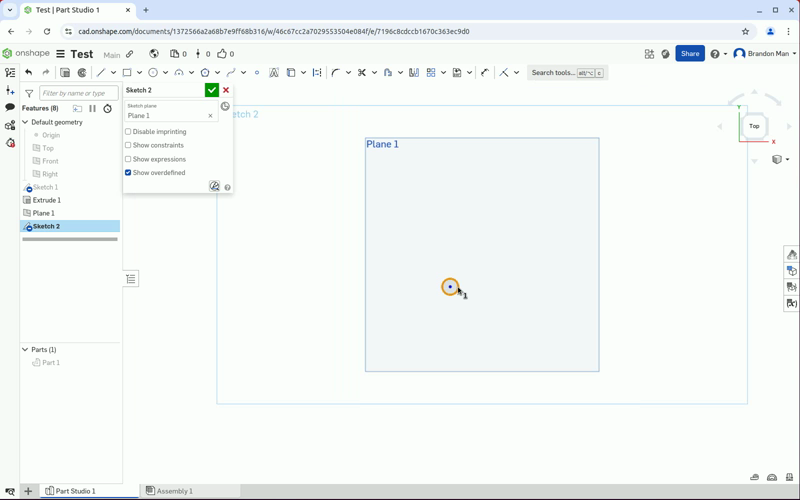
scroll(-6)
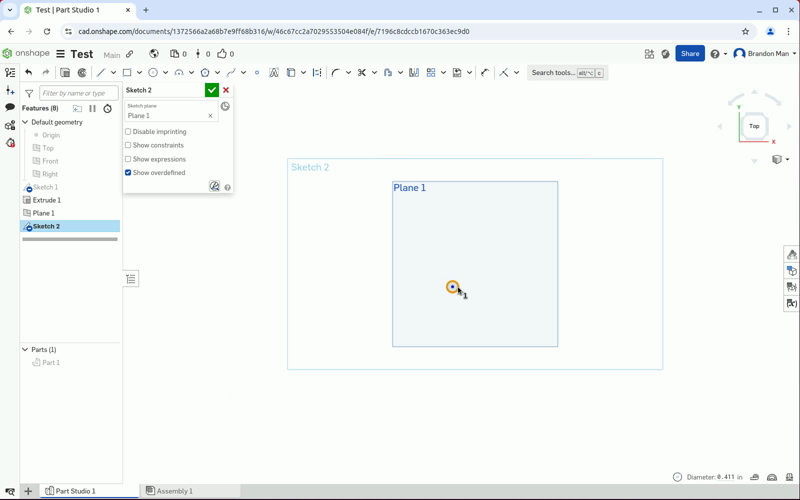
scroll(-6)
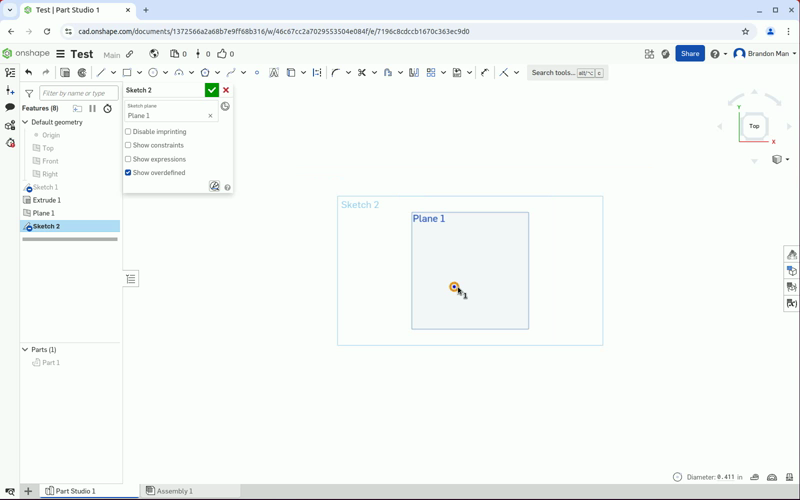
scroll(-6)
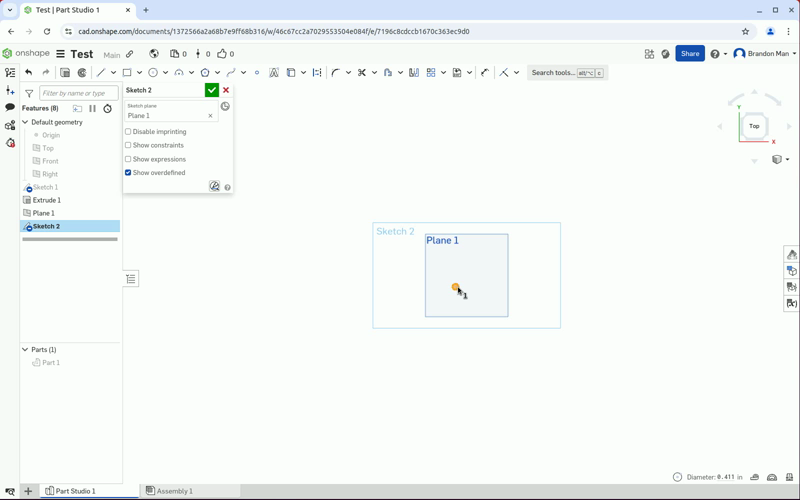
scroll(-6)
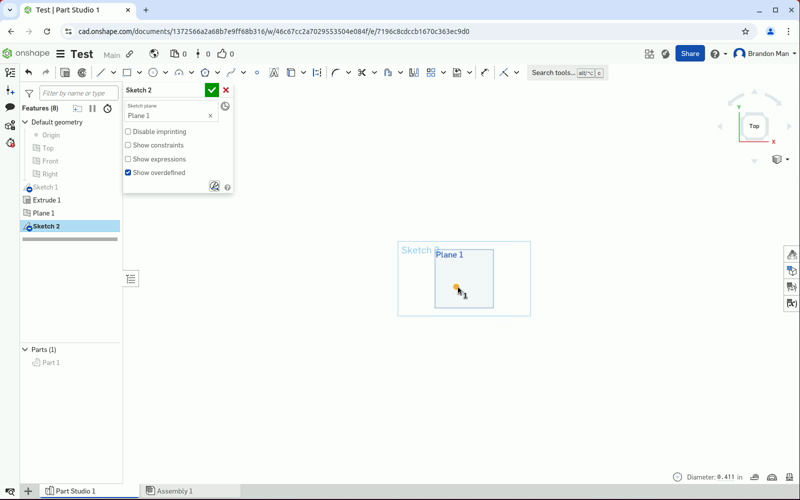
scroll(-6)
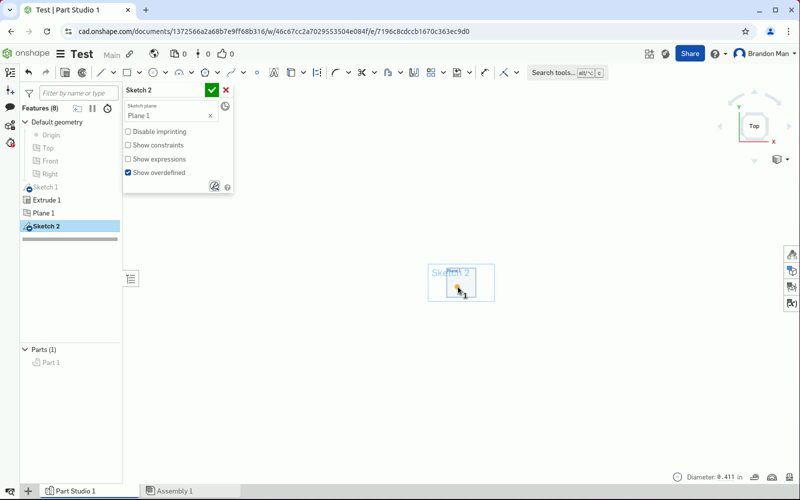
mouse_move(73, 352)
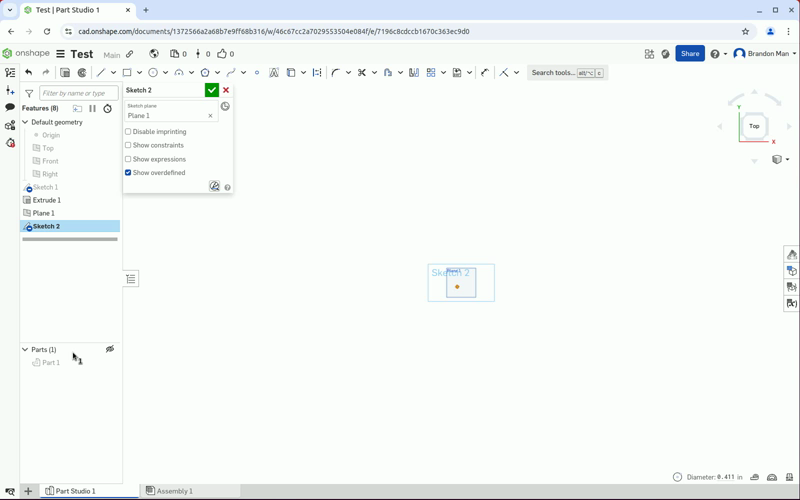
key(shift+y)
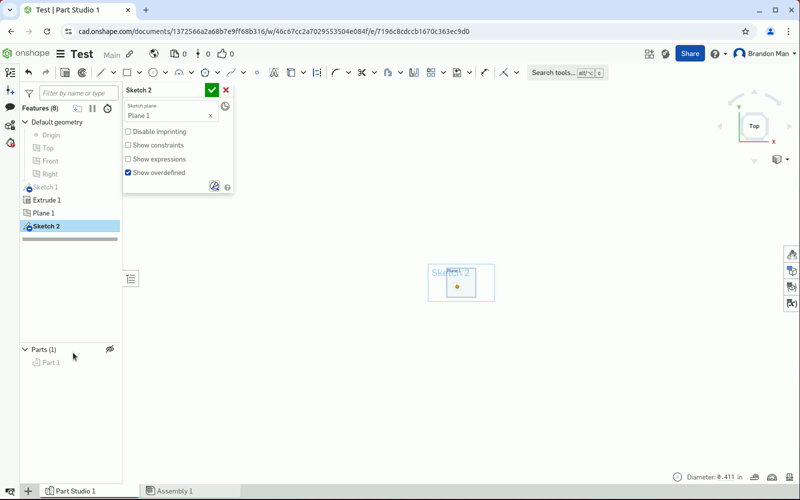
key(shift+e)
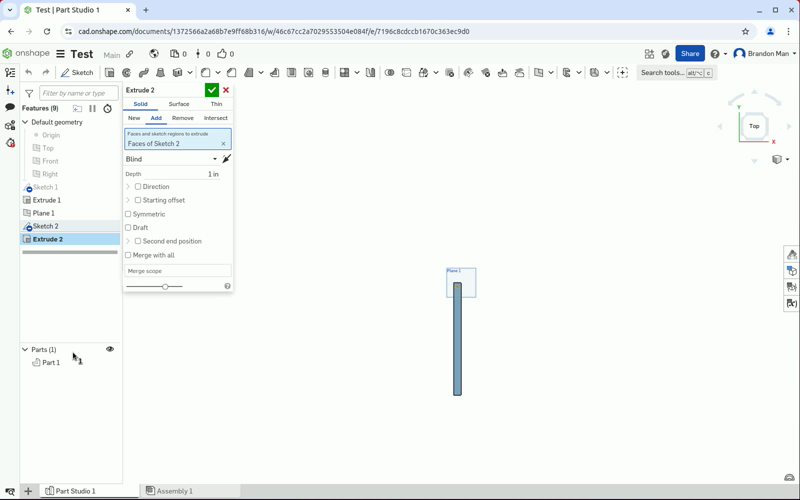
mouse_move(143, 106)
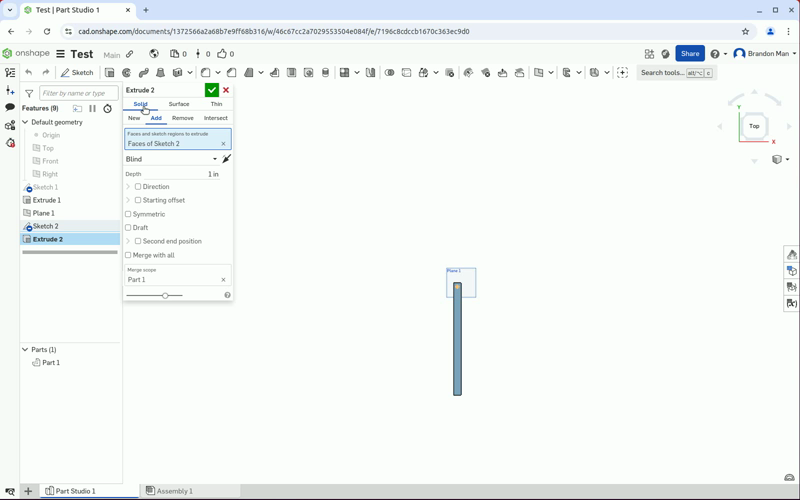
click(143, 106)
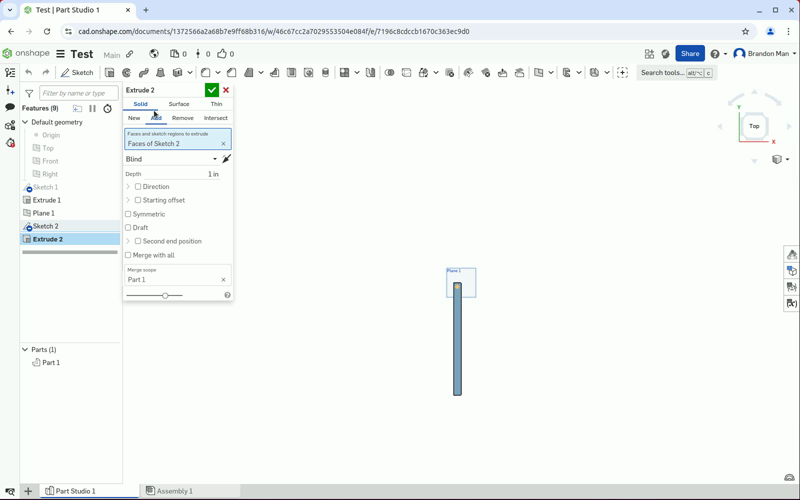
mouse_move(186, 120)
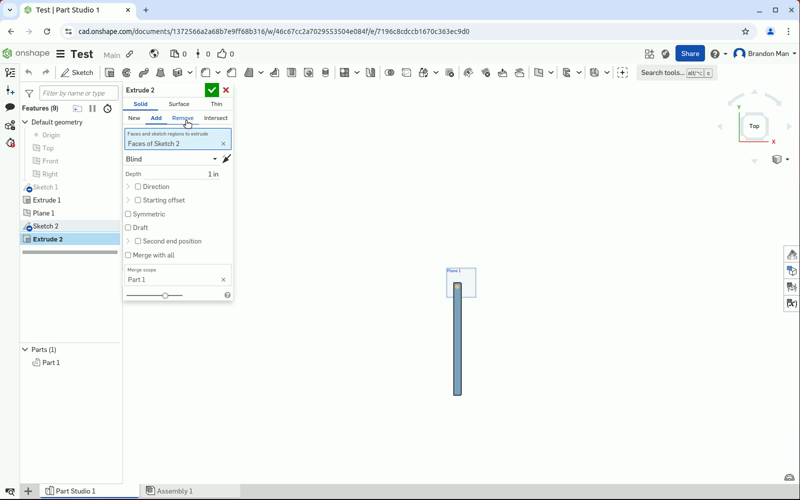
click(186, 120)
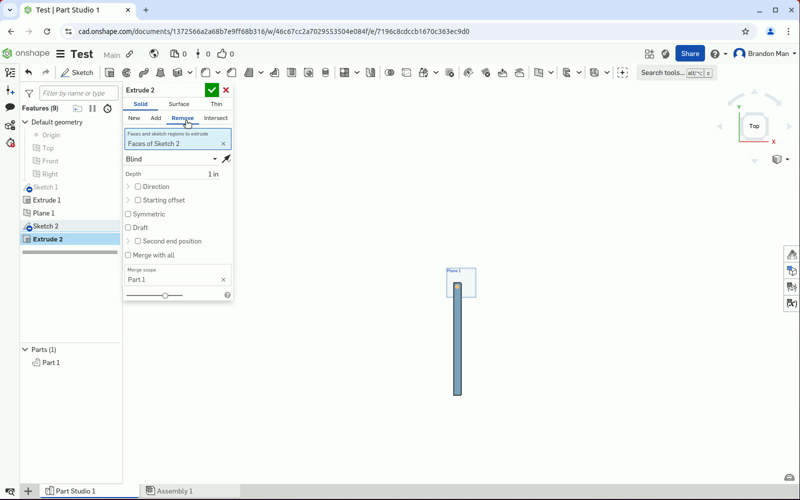
key(tab, 4)
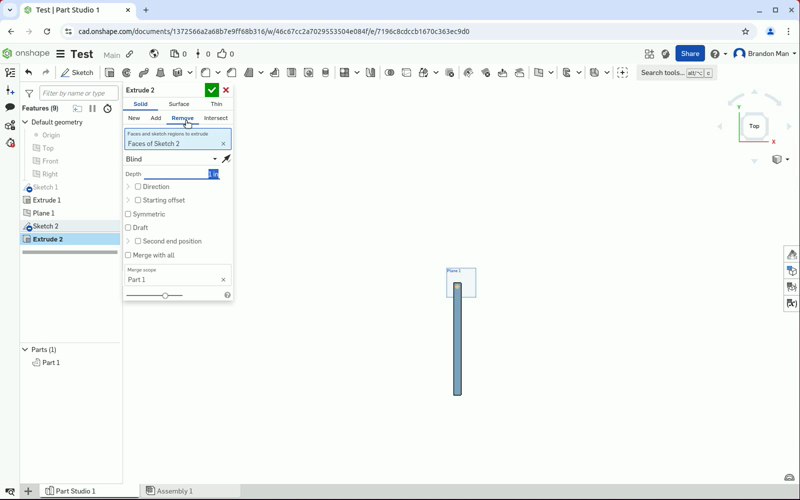
text(1.685)
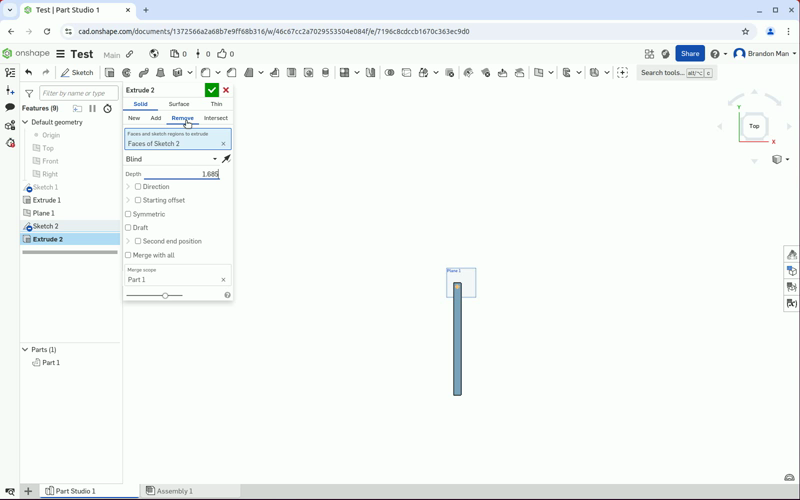
key(tab, 6)
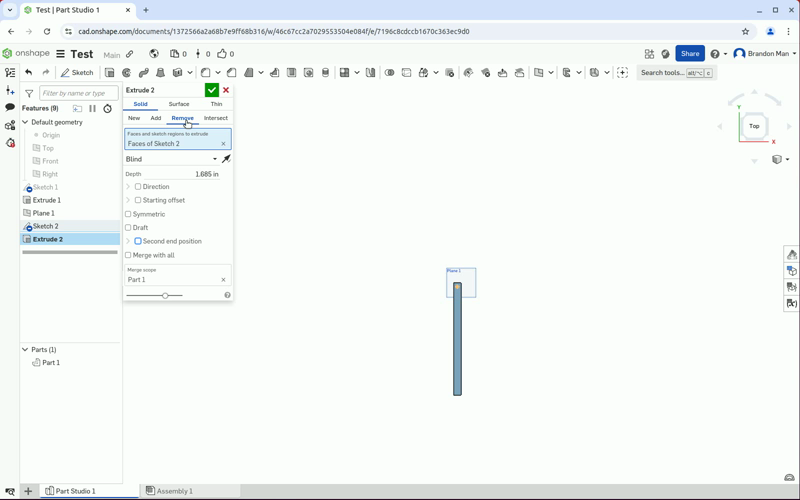
key(space)
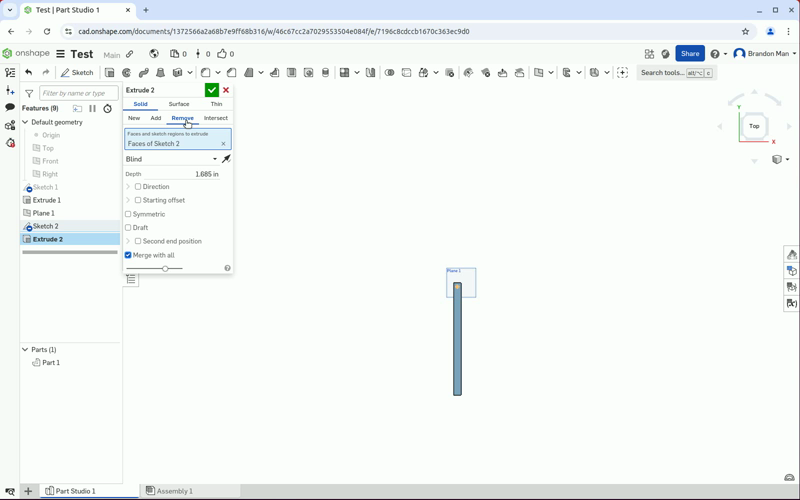
key(enter)
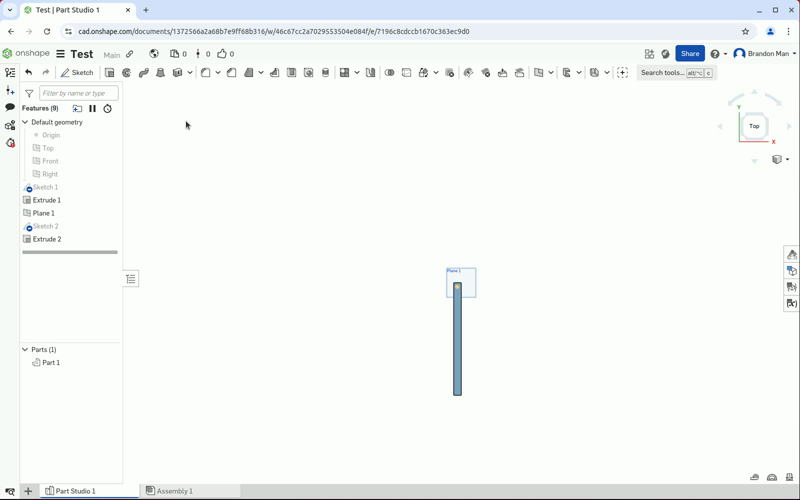
key(shift+h)
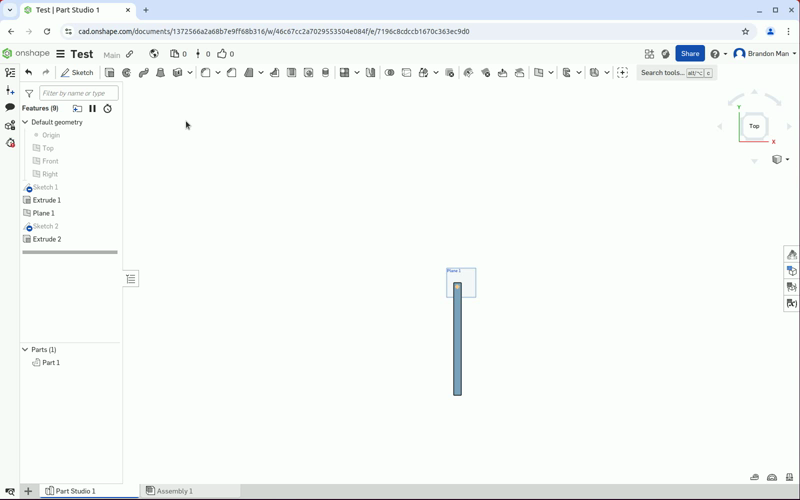
key(shift+h)
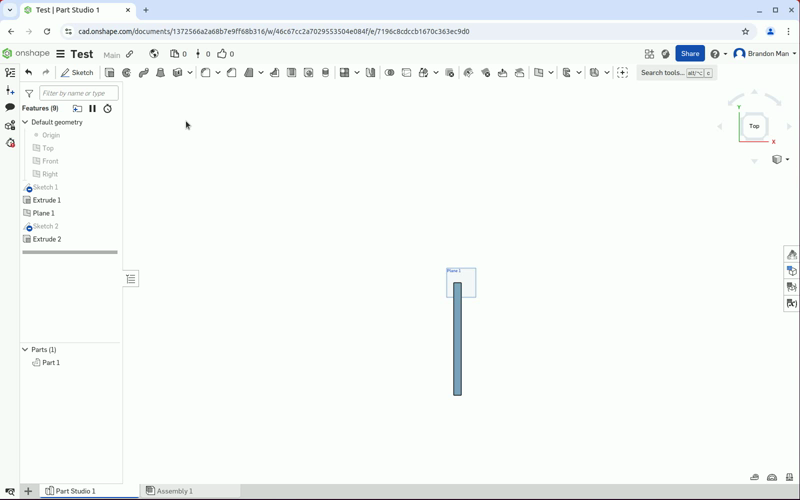
mouse_move(73, 189)
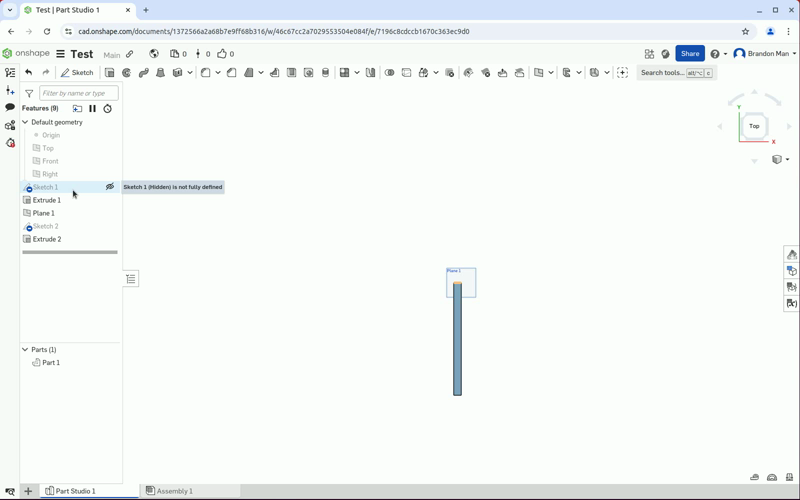
click(73, 189)
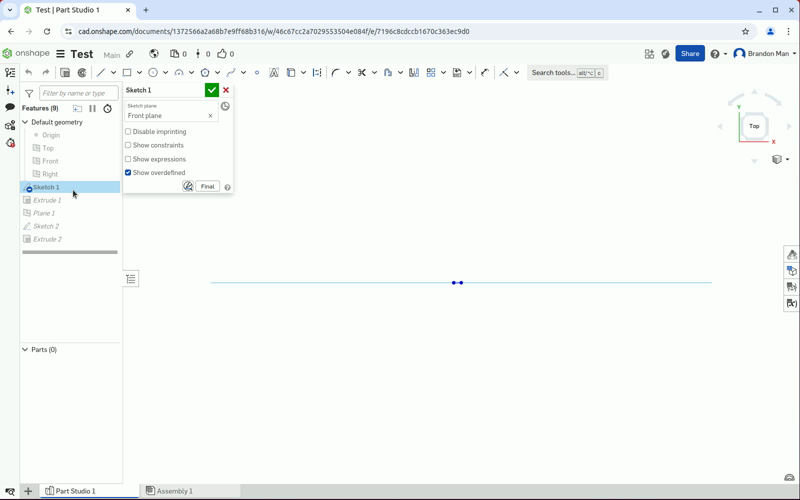
mouse_move(229, 92)
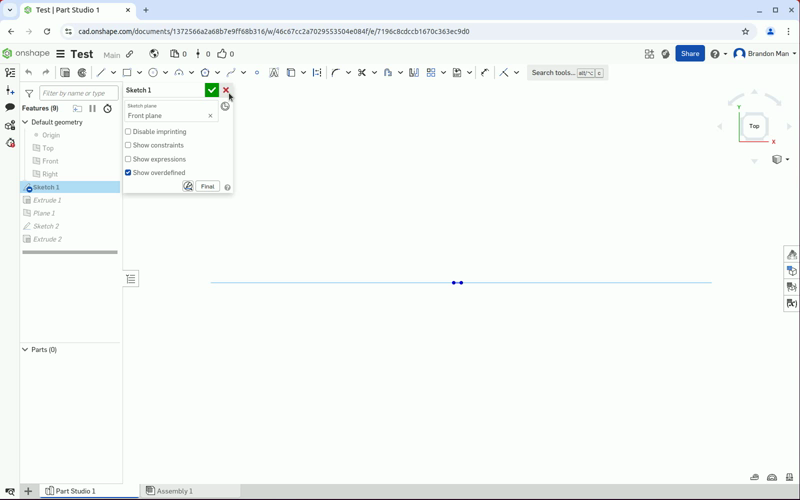
click(229, 92)
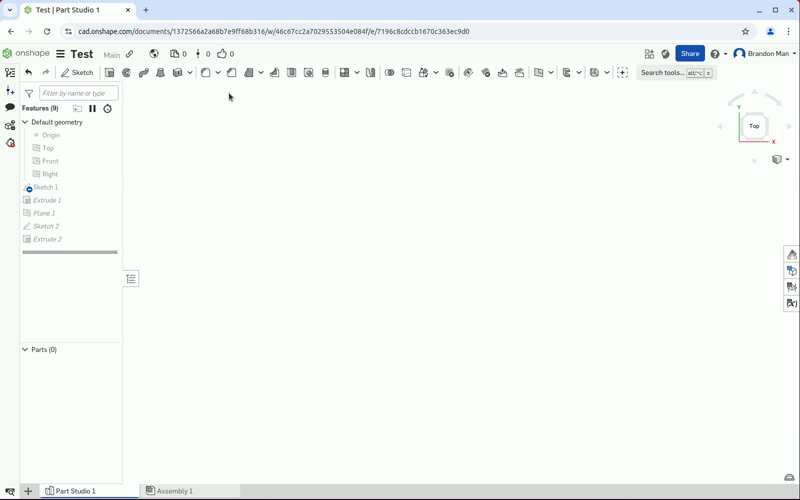
key(shift+s)
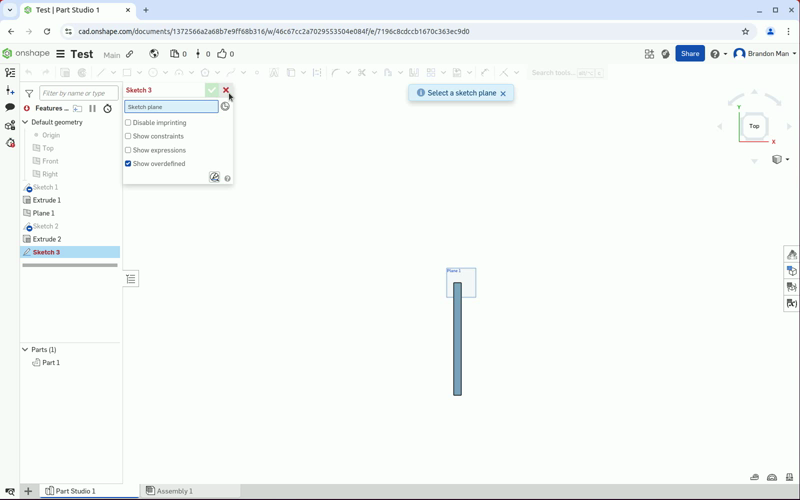
mouse_move(73, 215)
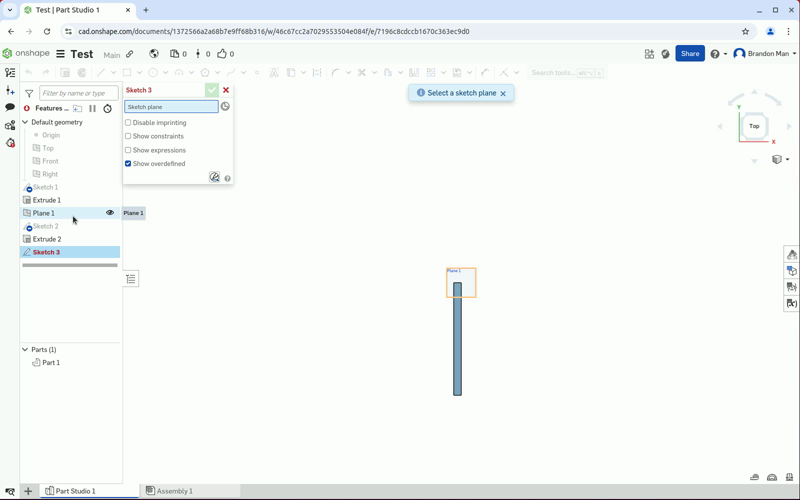
click(73, 215)
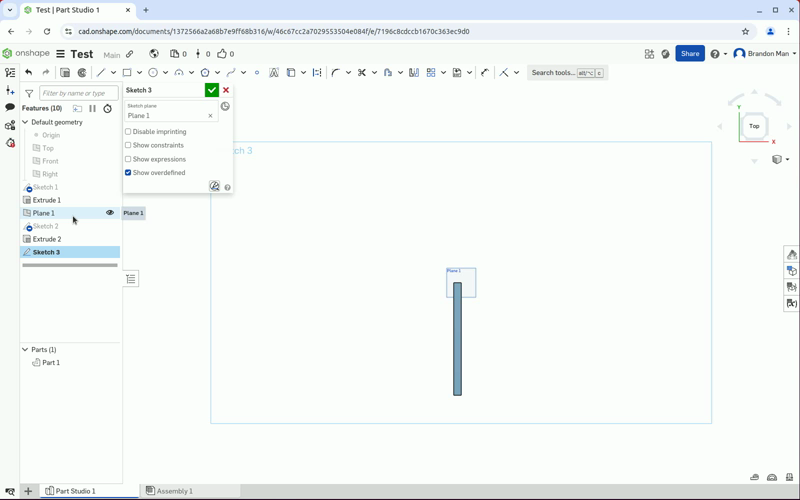
mouse_move(73, 352)
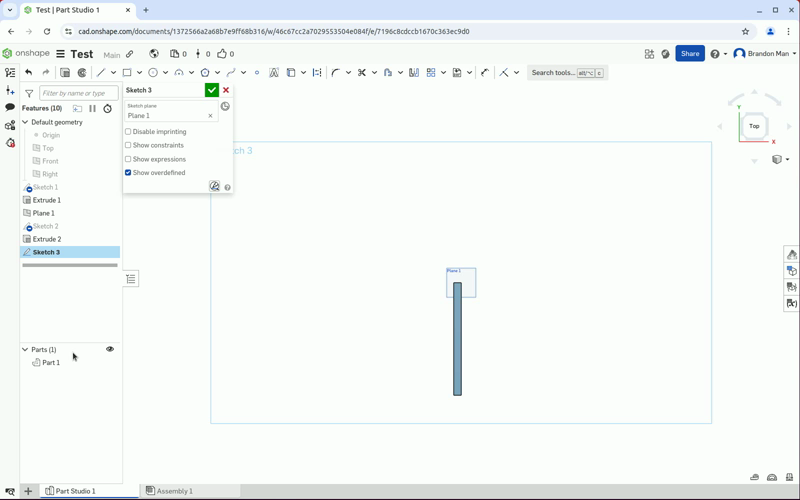
key(y)
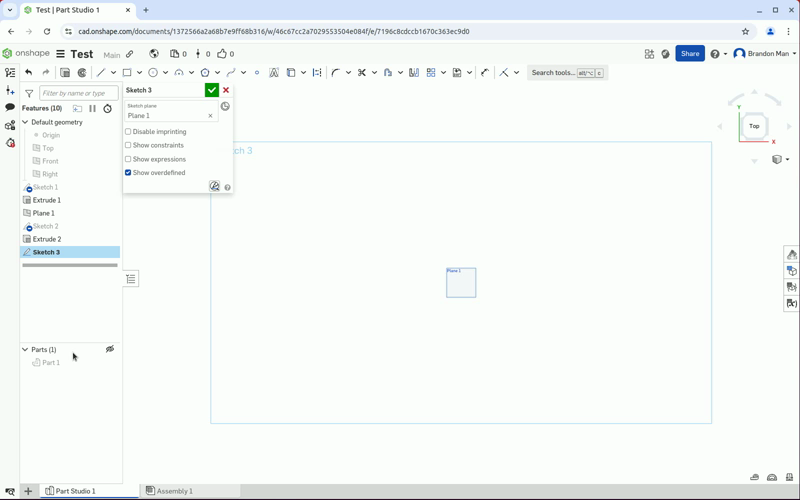
key(c)
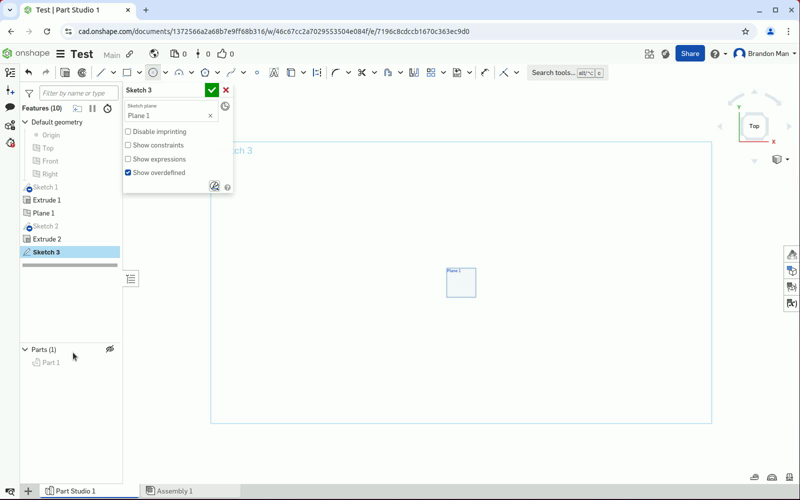
key_down(shift)
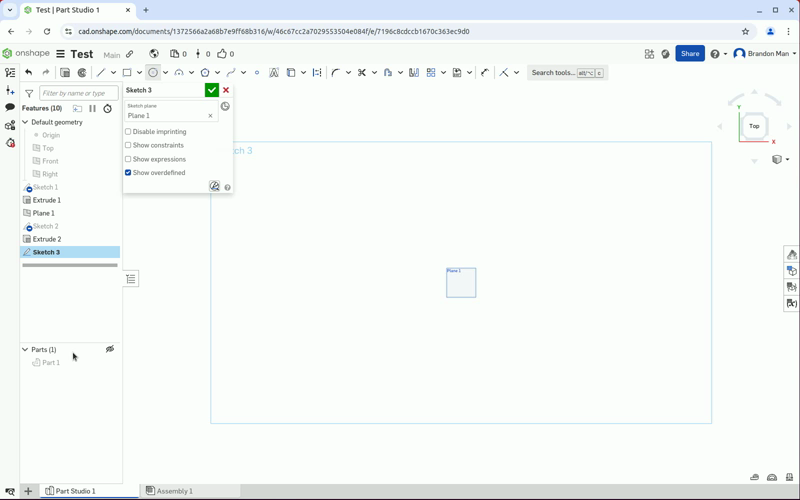
mouse_move(457, 294)
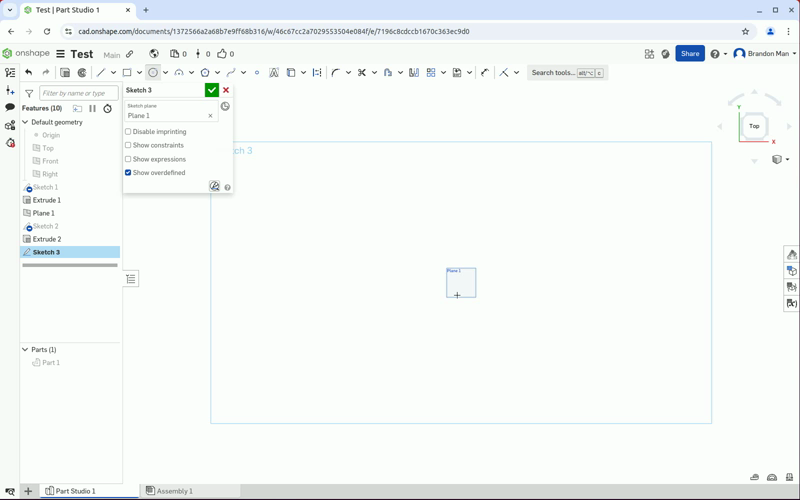
click(457, 294)
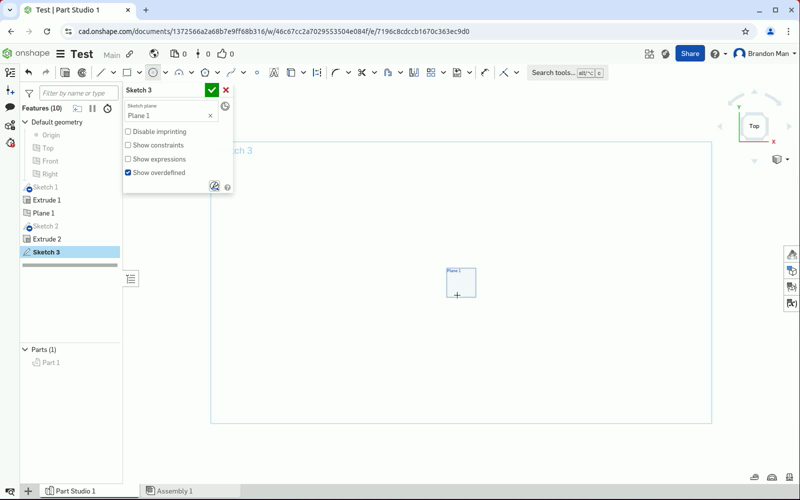
key_up(shift)
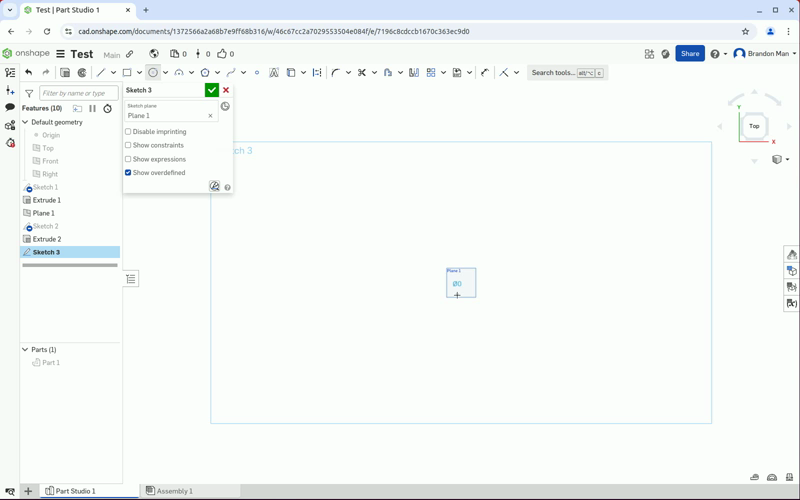
mouse_move(458, 294)
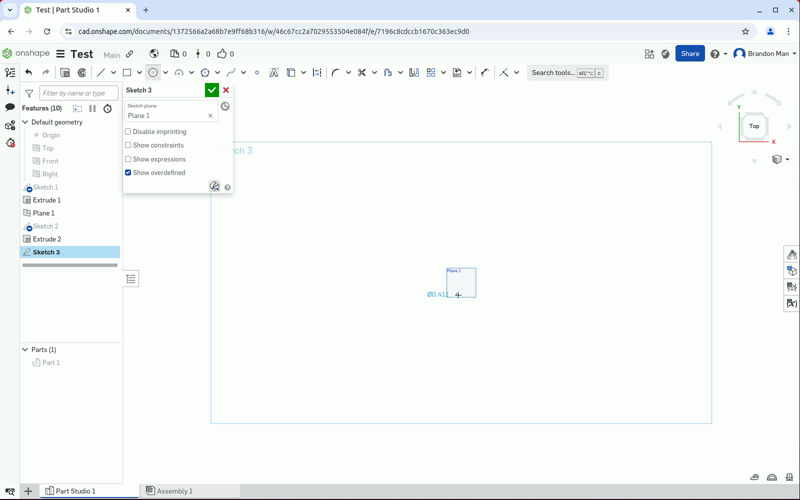
scroll(6)
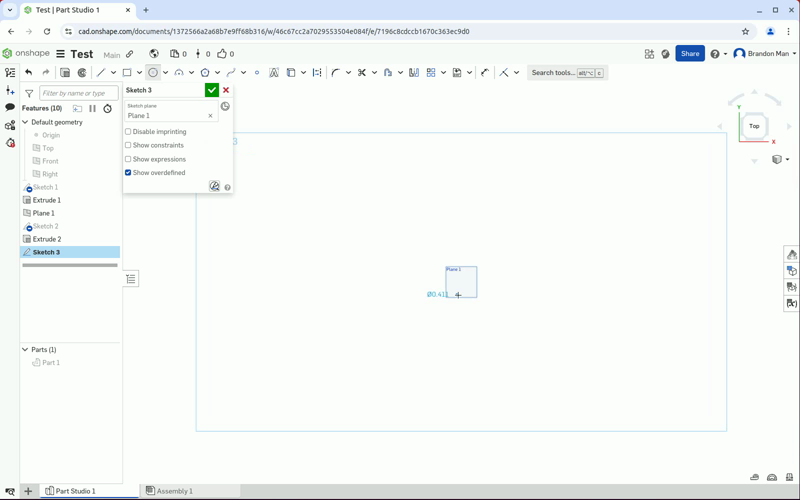
scroll(6)
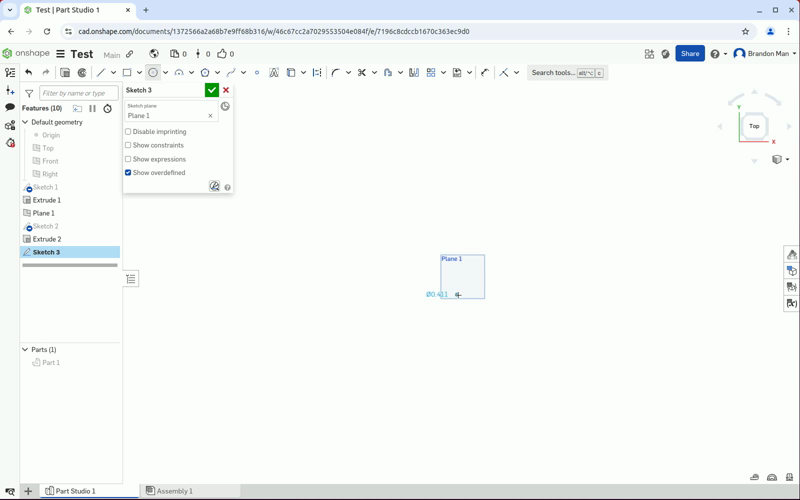
scroll(6)
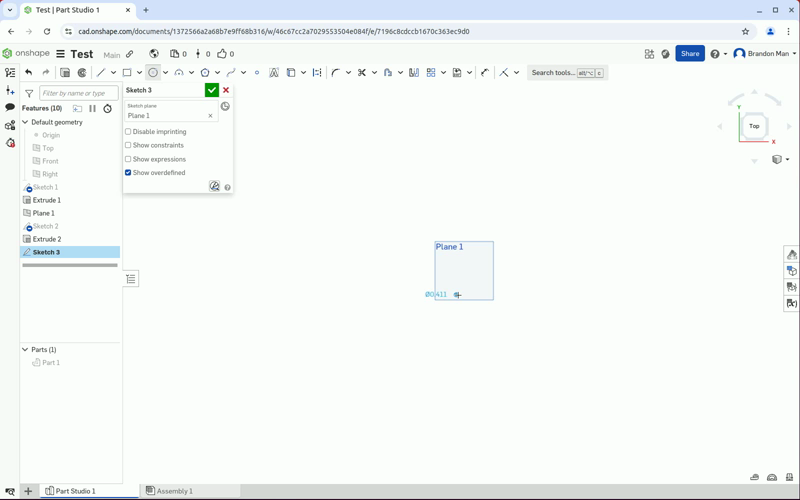
scroll(6)
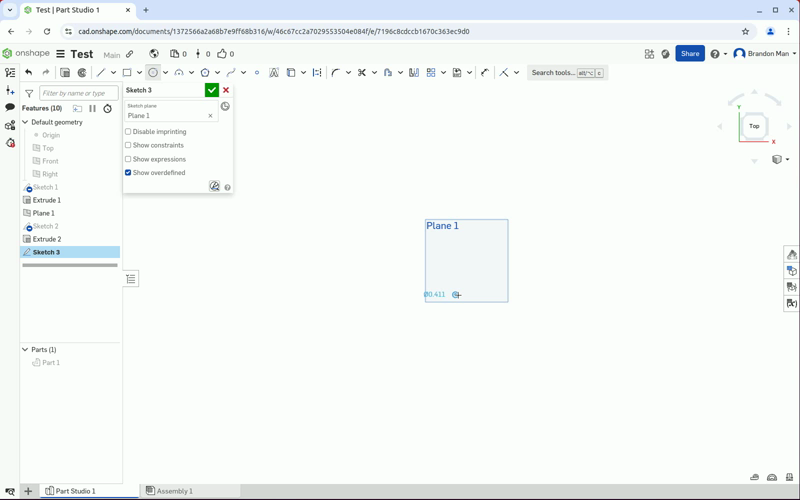
scroll(6)
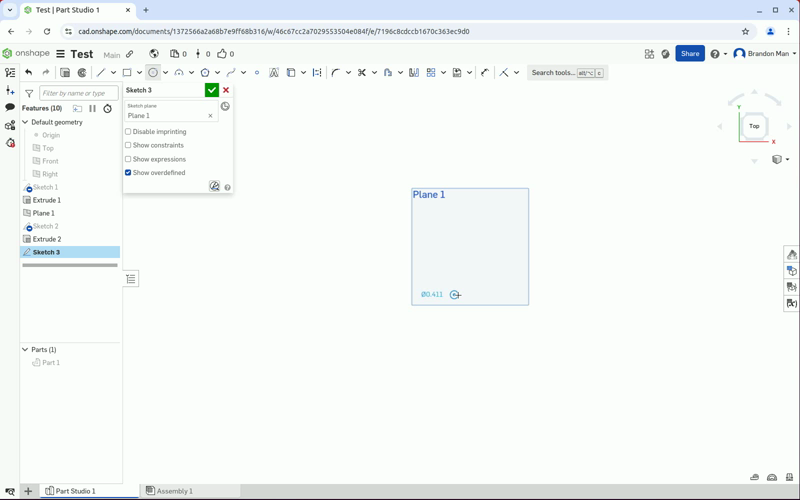
scroll(6)
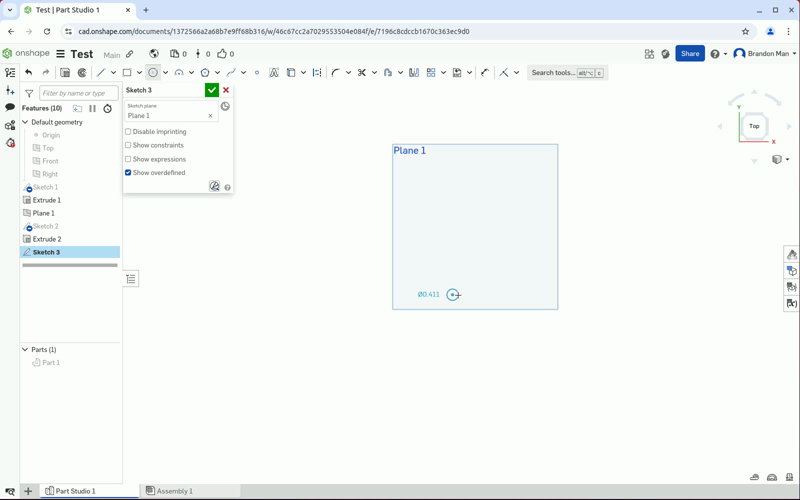
scroll(6)
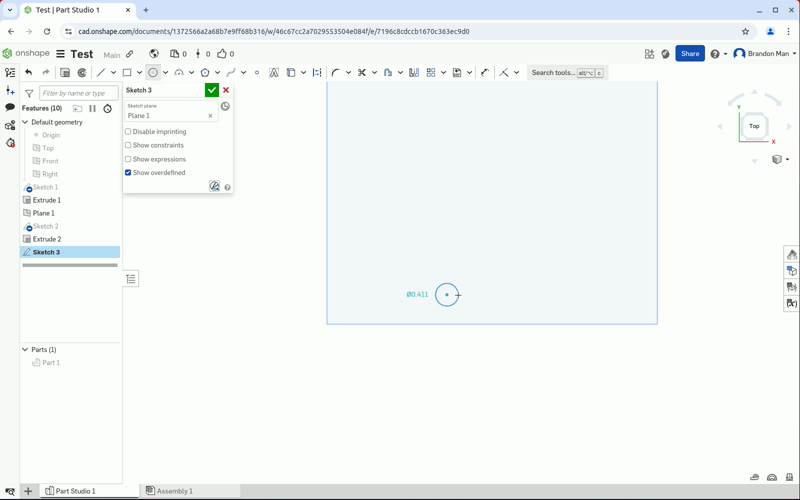
click(458, 294)
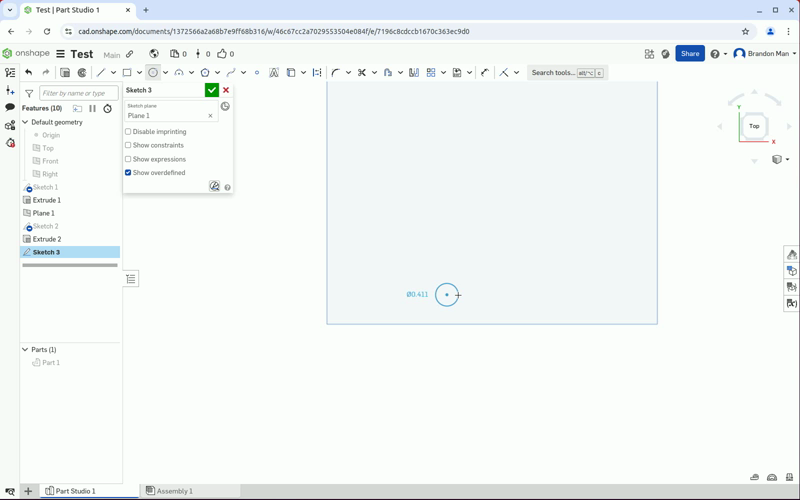
scroll(-6)
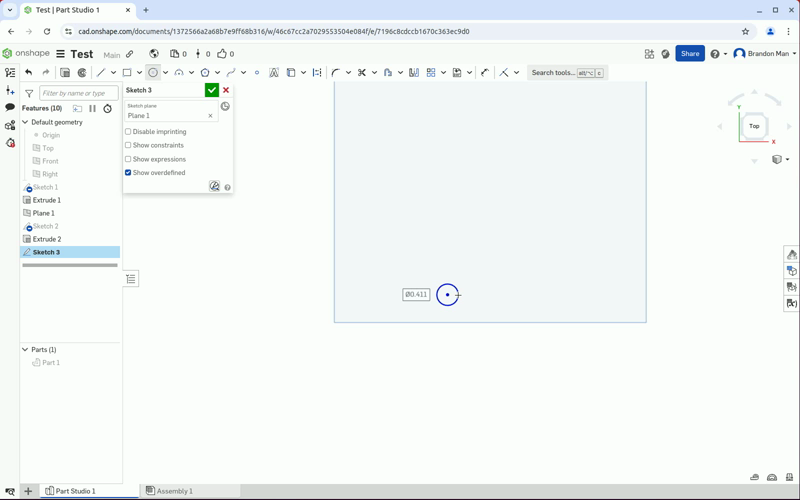
scroll(-6)
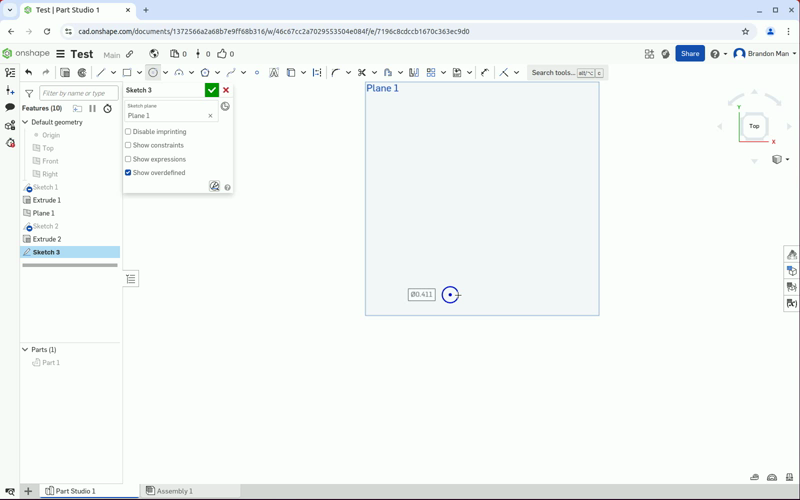
scroll(-6)
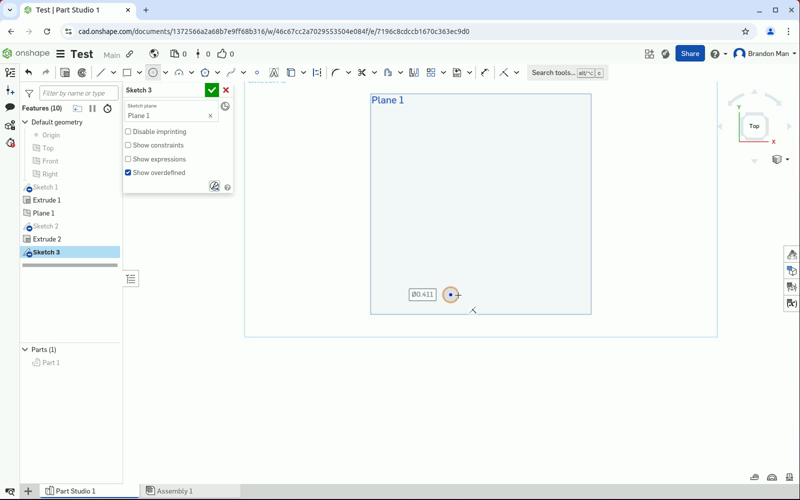
scroll(-6)
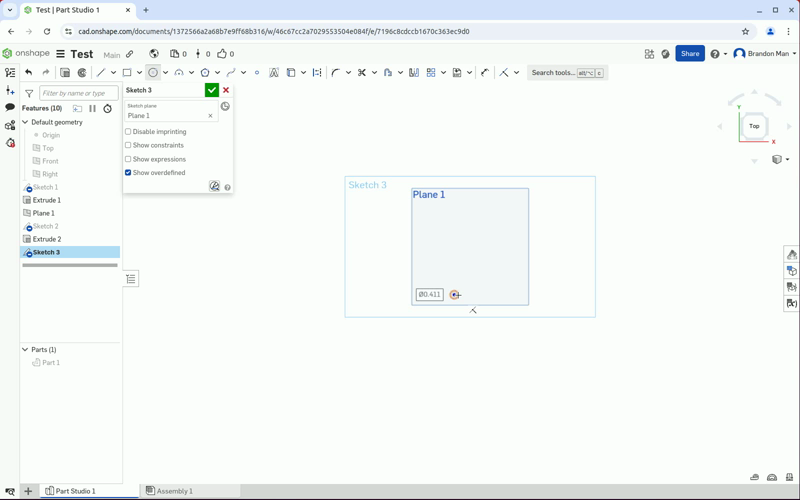
scroll(-6)
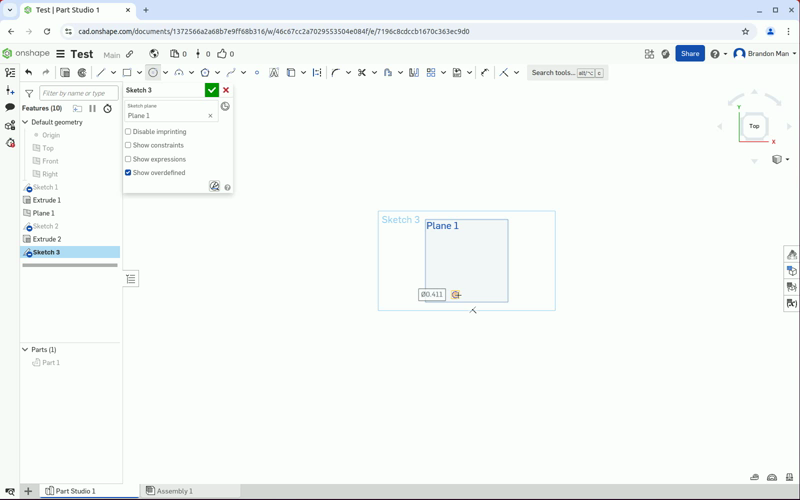
scroll(-6)
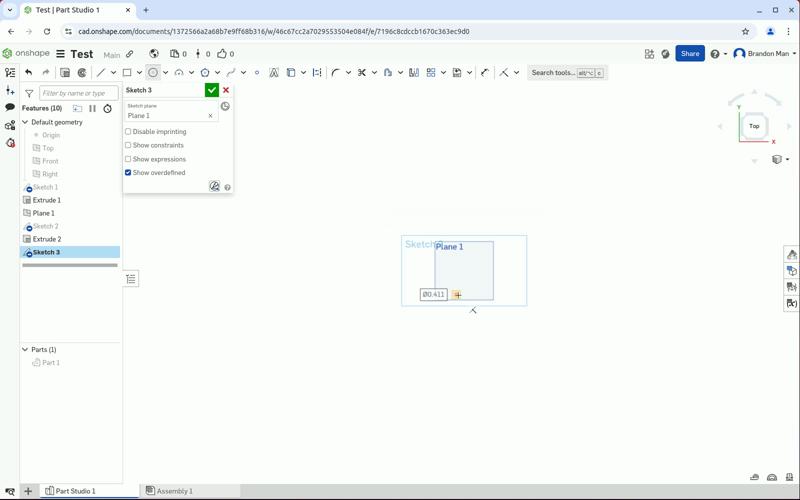
scroll(-6)
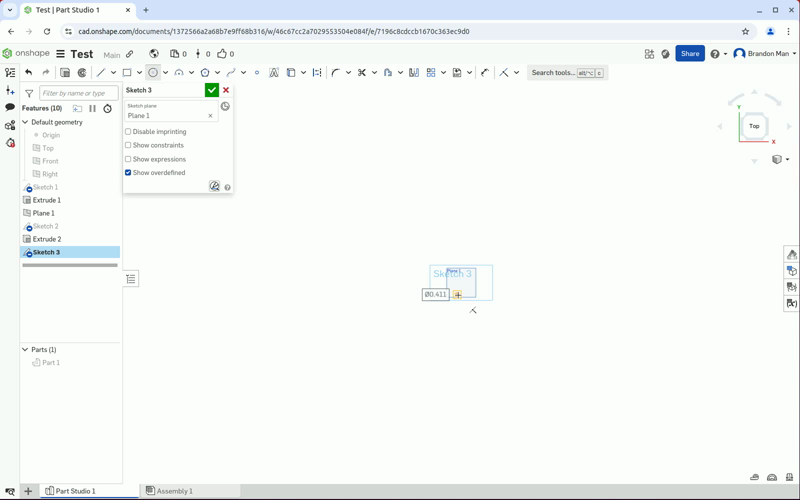
key(esc)
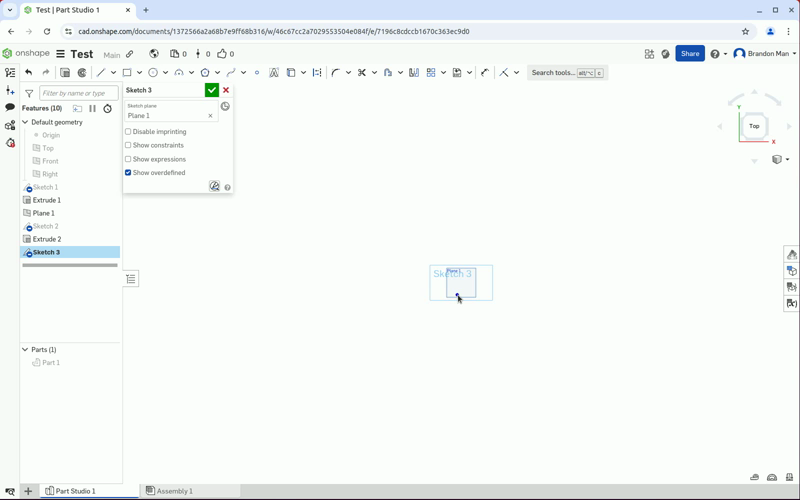
mouse_move(456, 295)
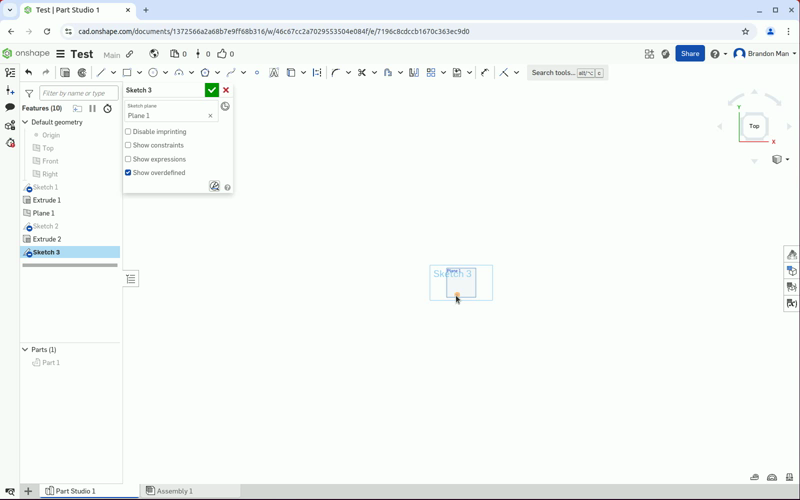
scroll(6)
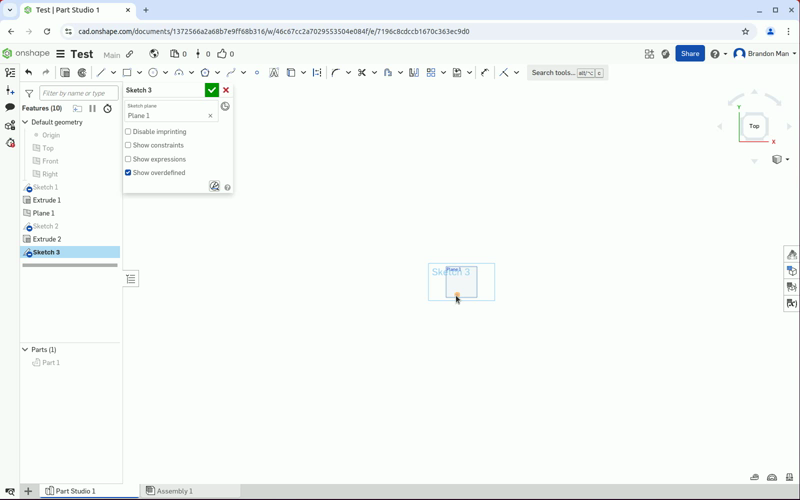
scroll(6)
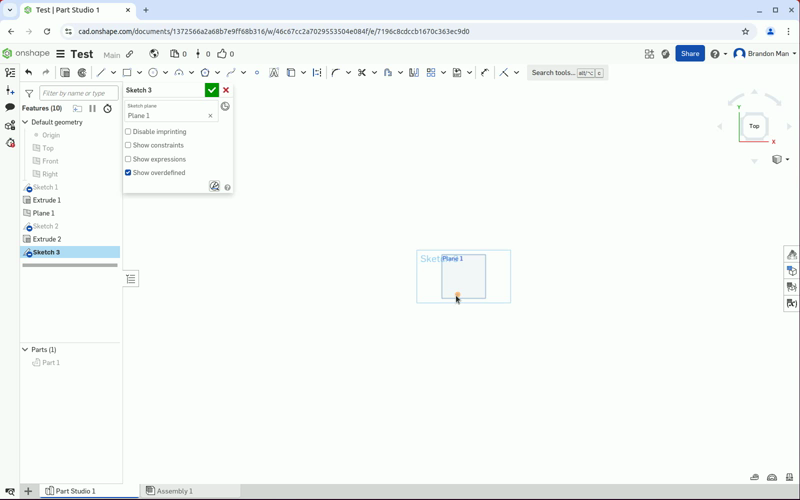
scroll(6)
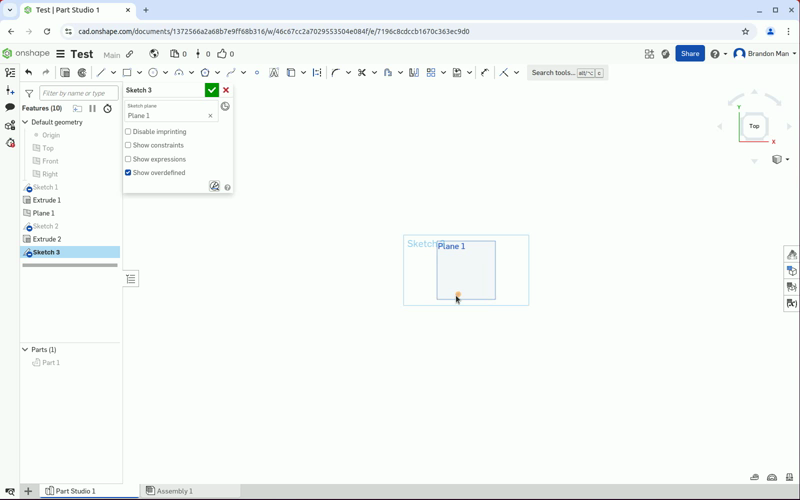
scroll(6)
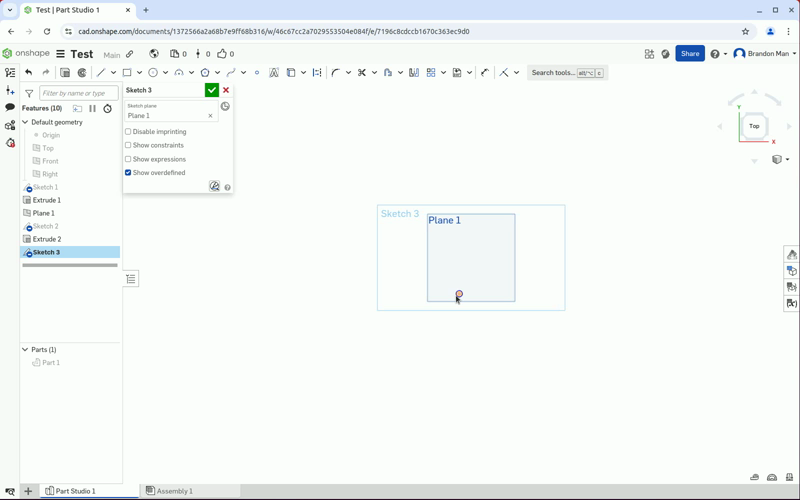
scroll(6)
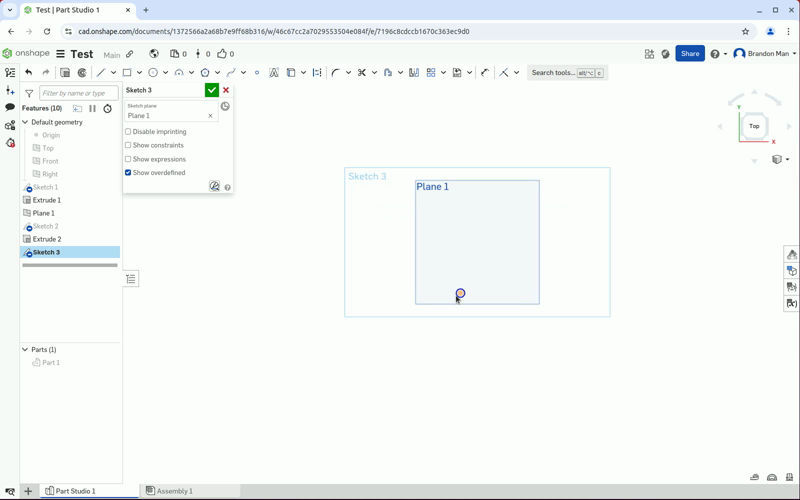
scroll(6)
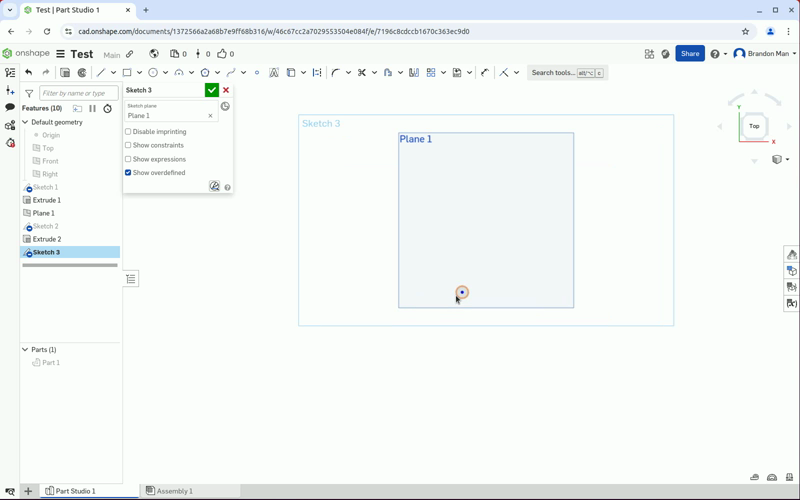
scroll(6)
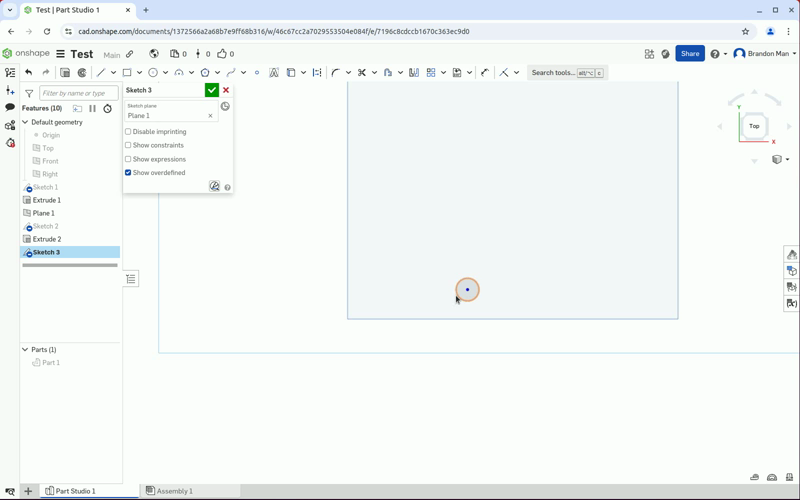
click(456, 295)
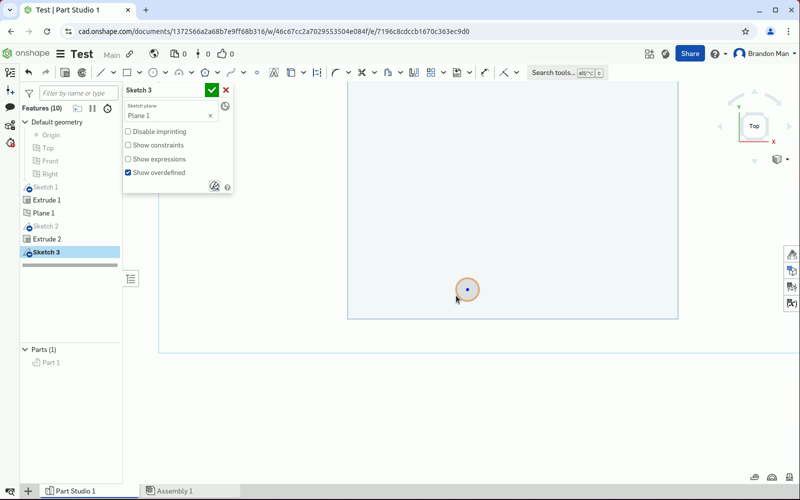
scroll(-6)
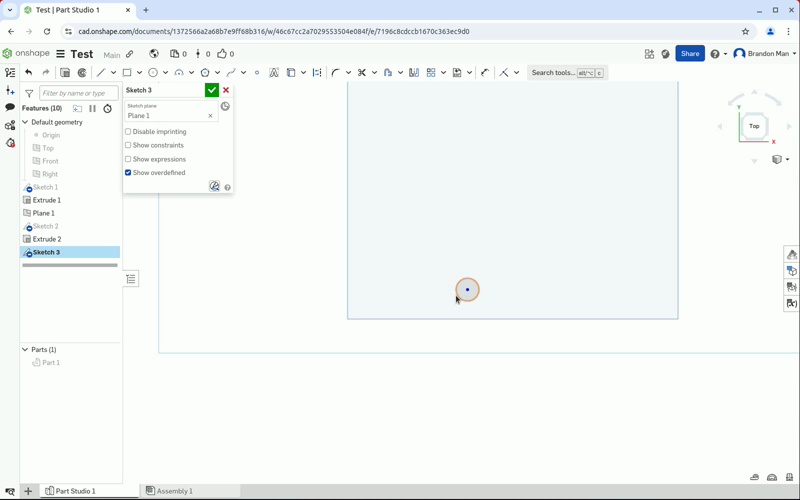
scroll(-6)
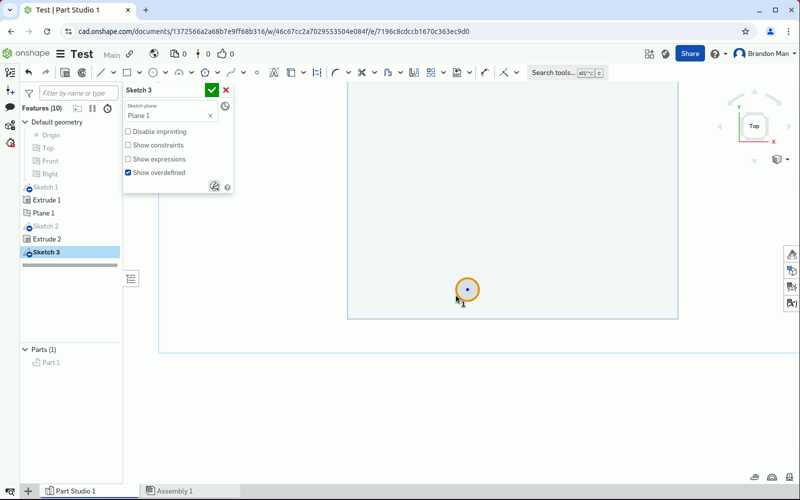
scroll(-6)
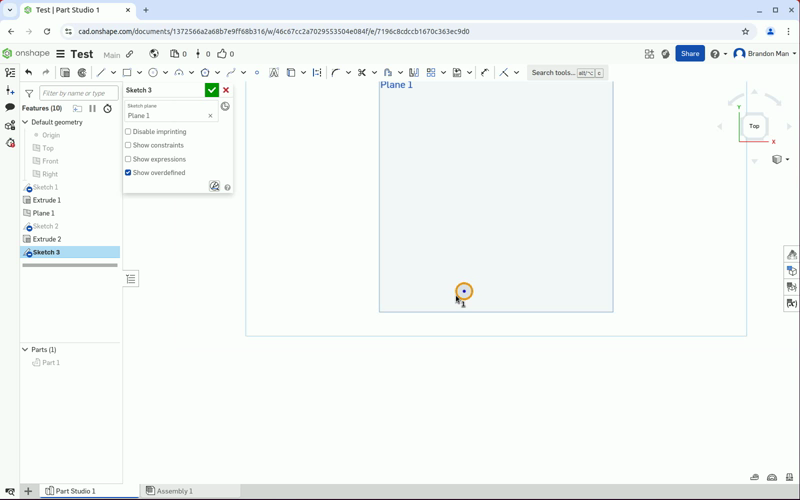
scroll(-6)
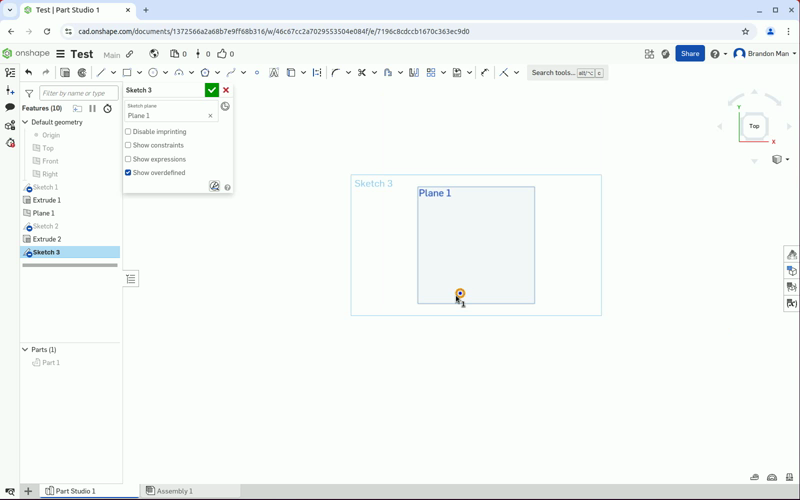
scroll(-6)
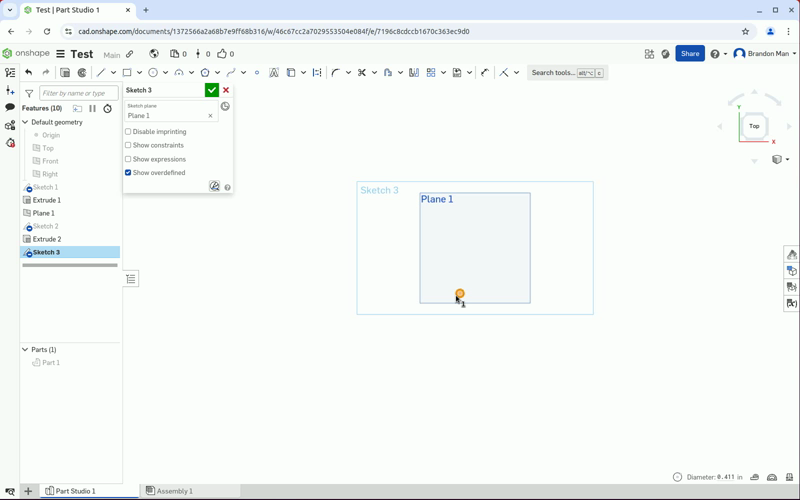
scroll(-6)
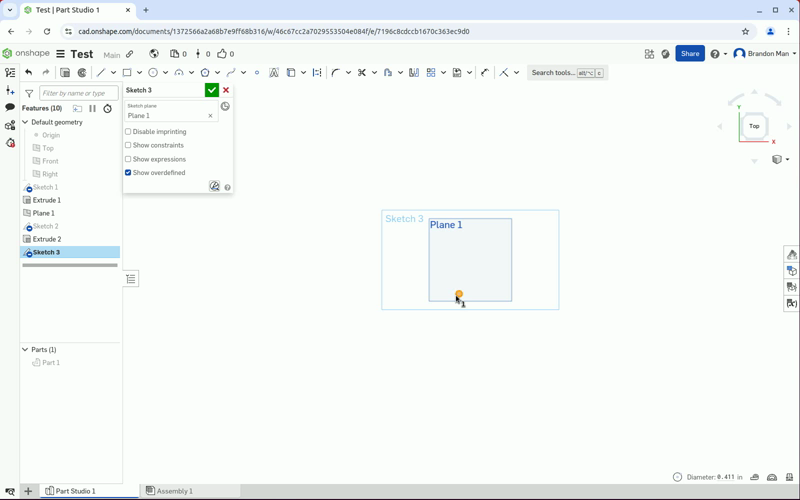
scroll(-6)
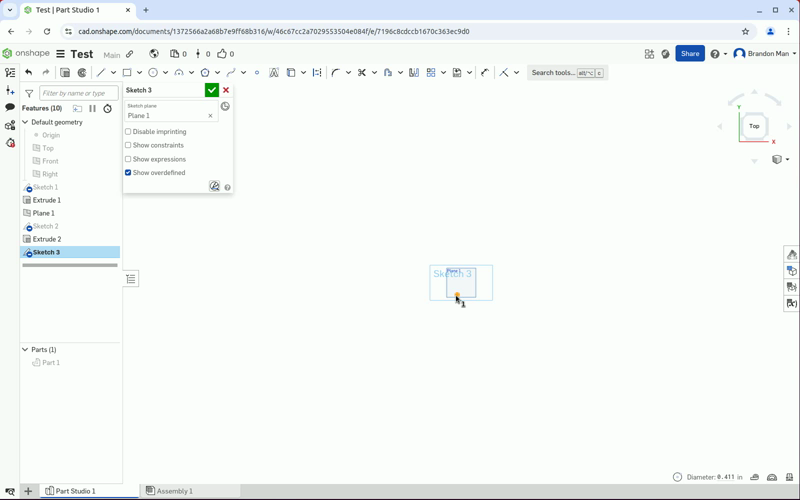
mouse_move(73, 352)
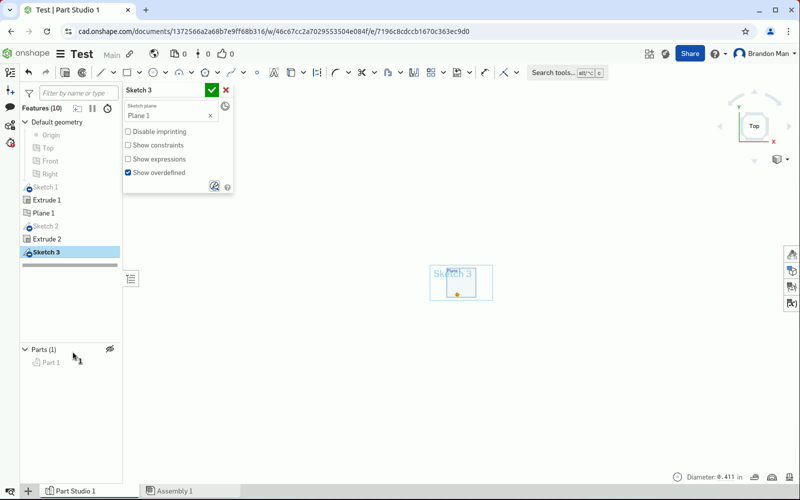
key(shift+y)
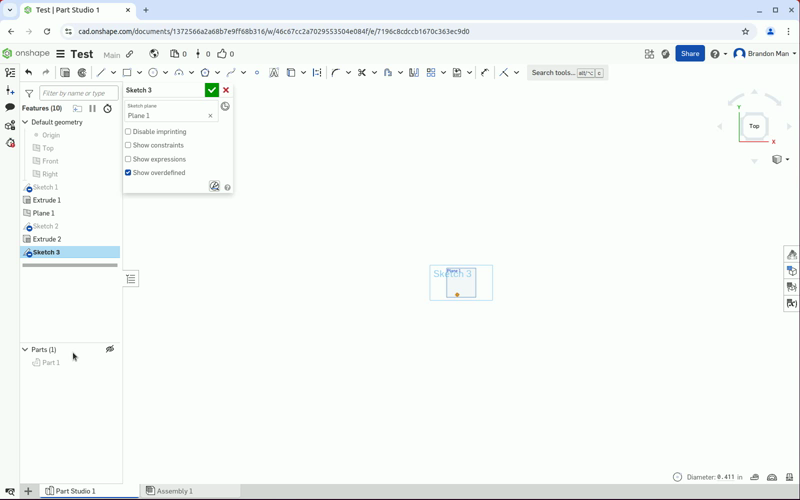
key(shift+e)
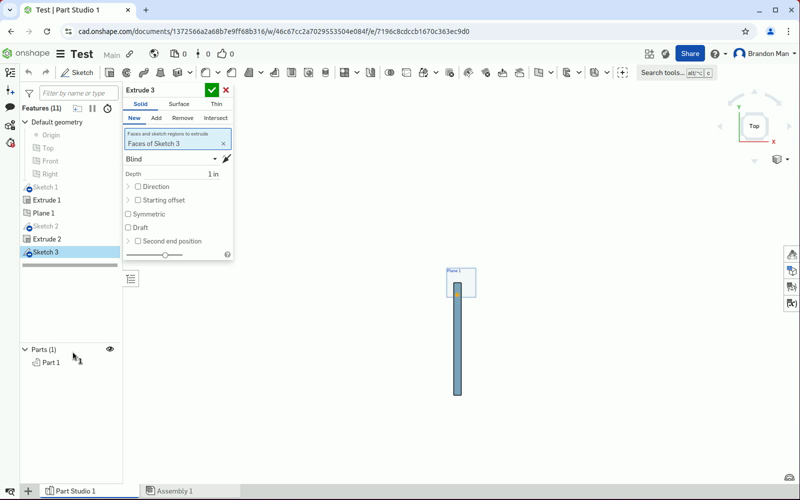
mouse_move(143, 106)
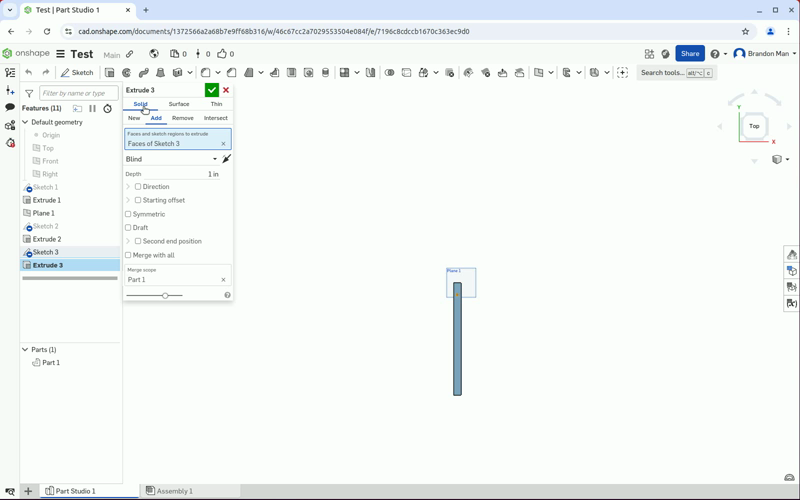
click(143, 106)
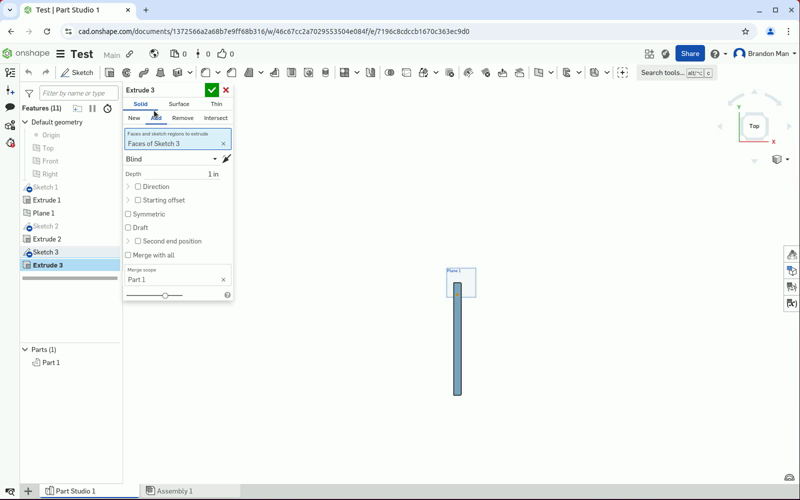
mouse_move(186, 120)
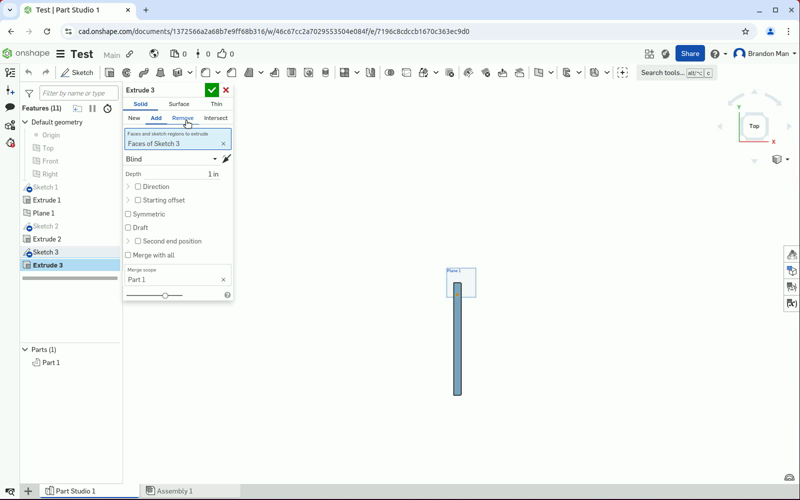
click(186, 120)
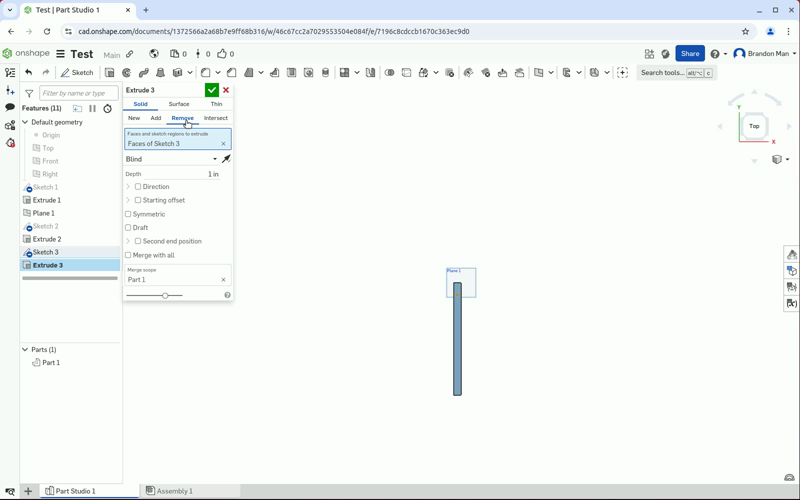
key(tab, 4)
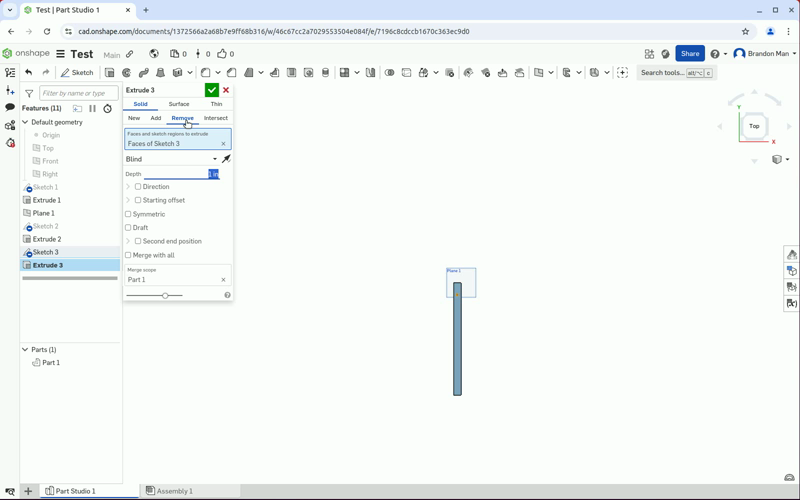
text(1.685)
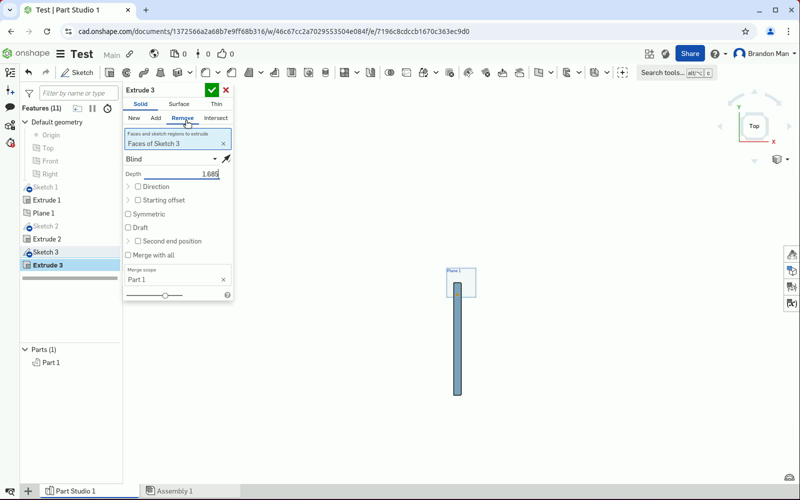
key(tab, 6)
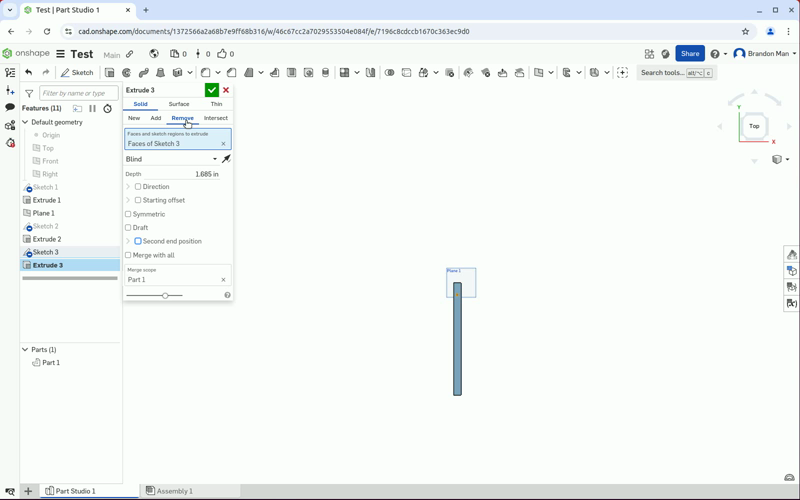
key(space)
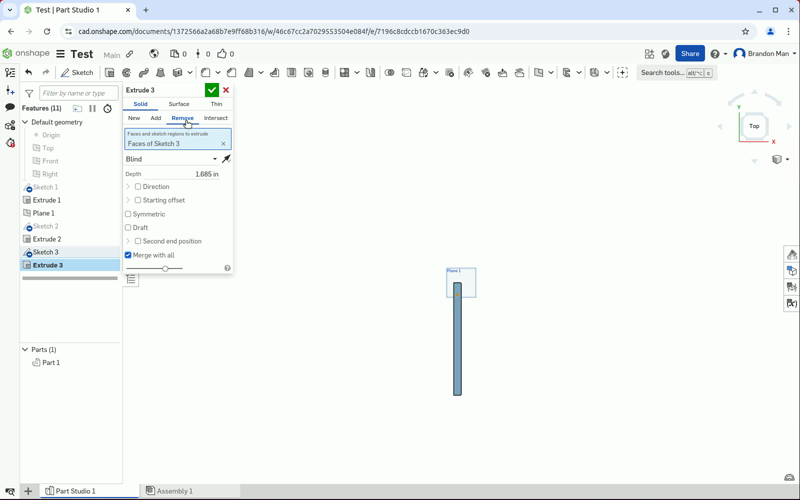
key(enter)
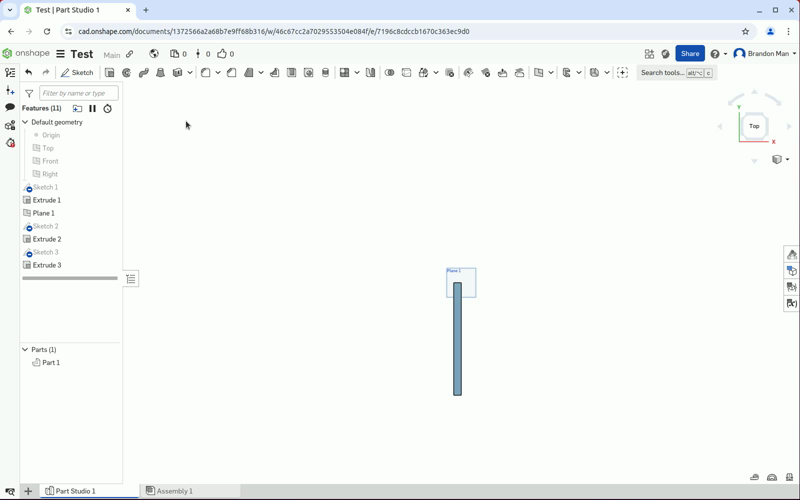
key(shift+h)
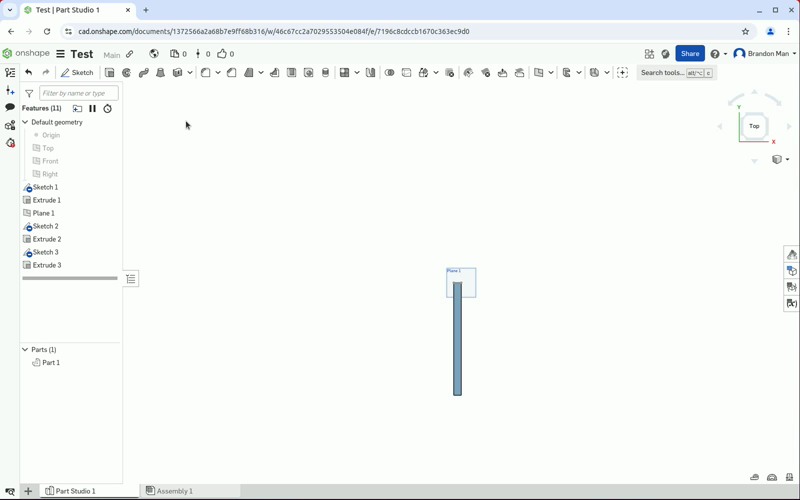
key(shift+h)
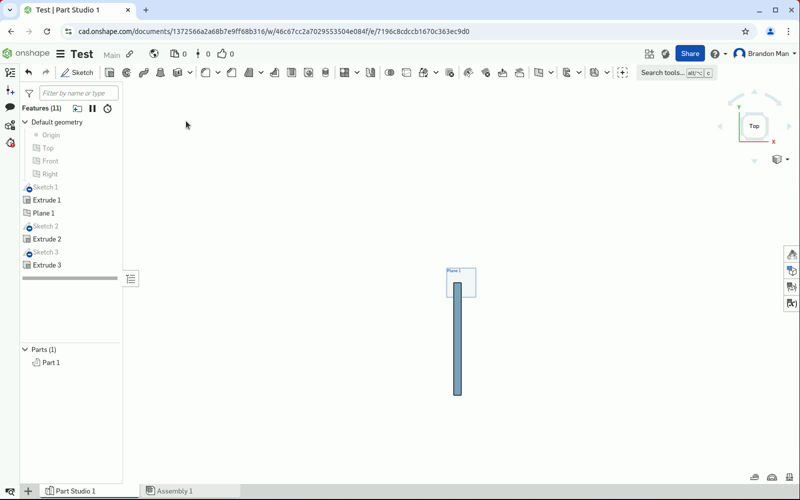
mouse_move(73, 189)
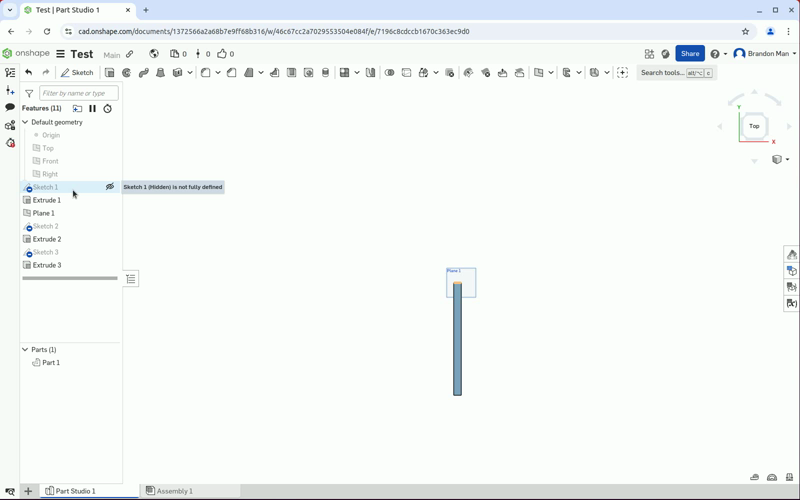
click(73, 189)
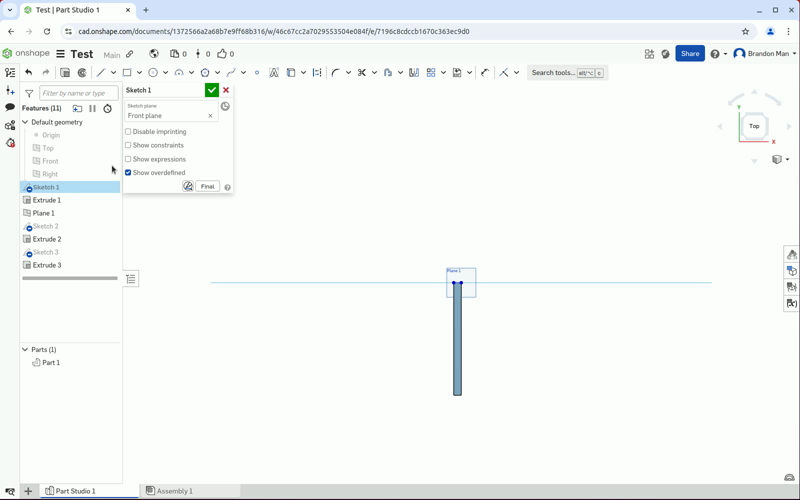
mouse_move(229, 92)
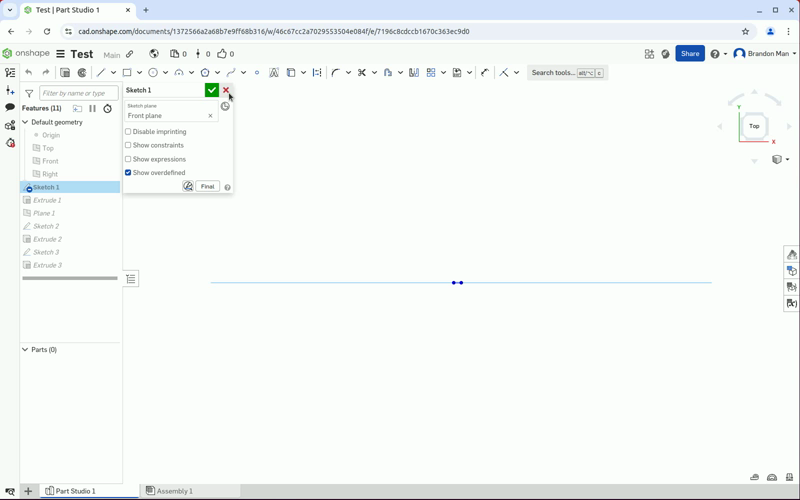
click(229, 92)
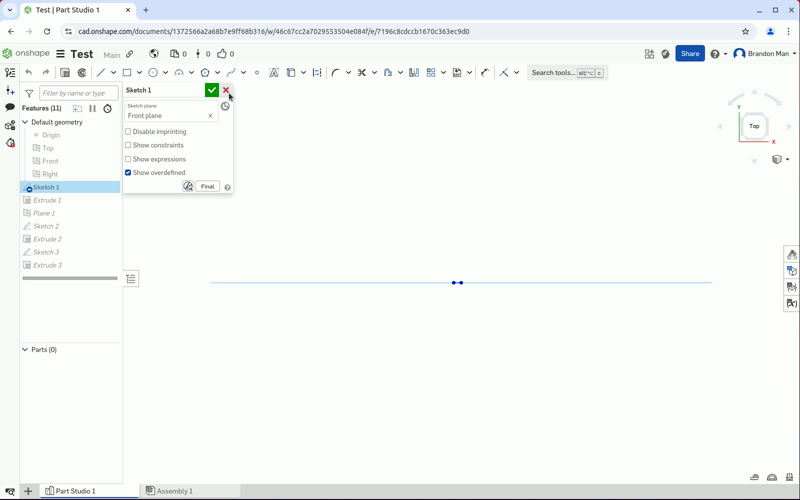
key(shift+s)
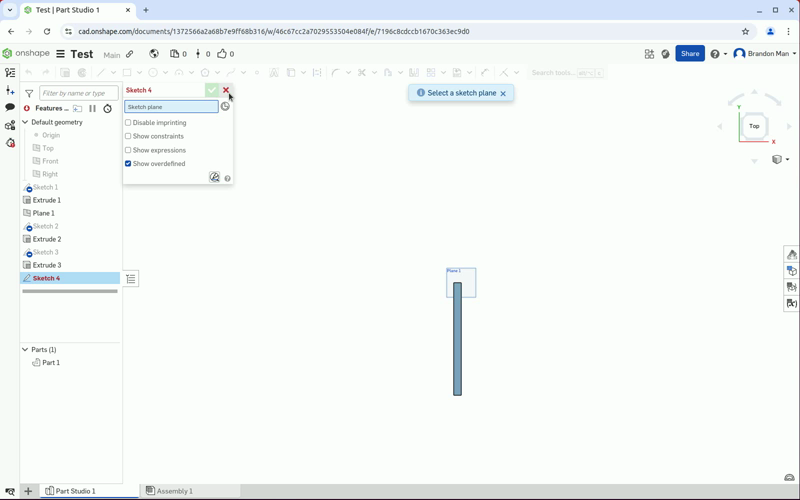
mouse_move(73, 215)
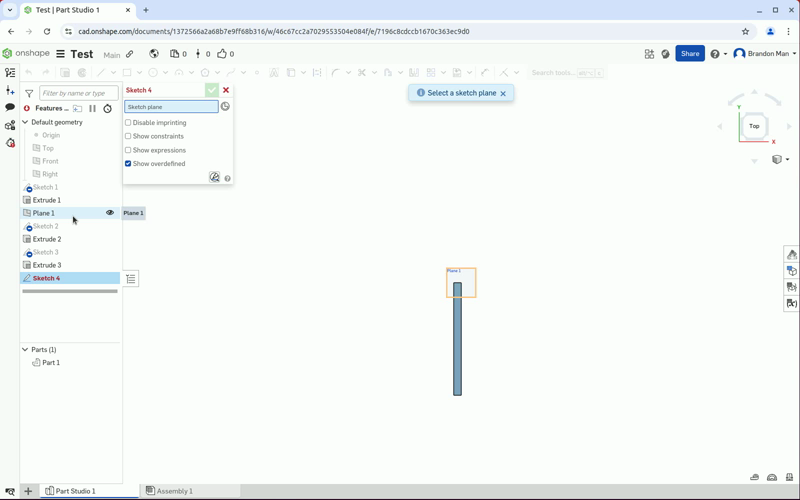
click(73, 215)
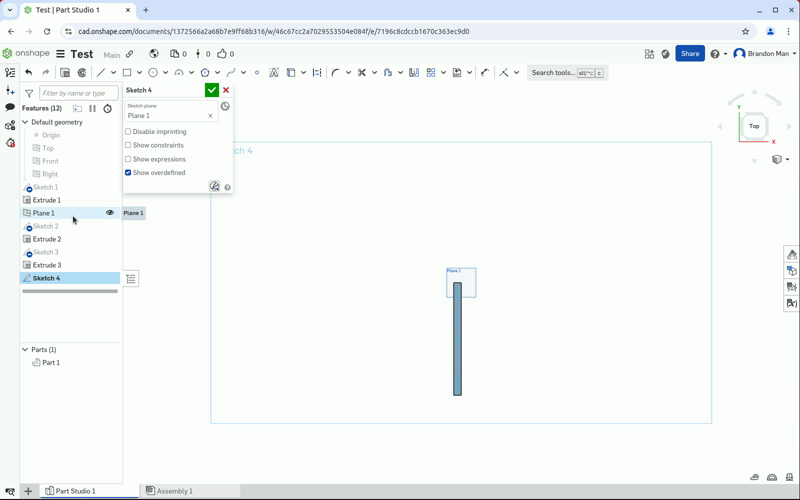
mouse_move(73, 352)
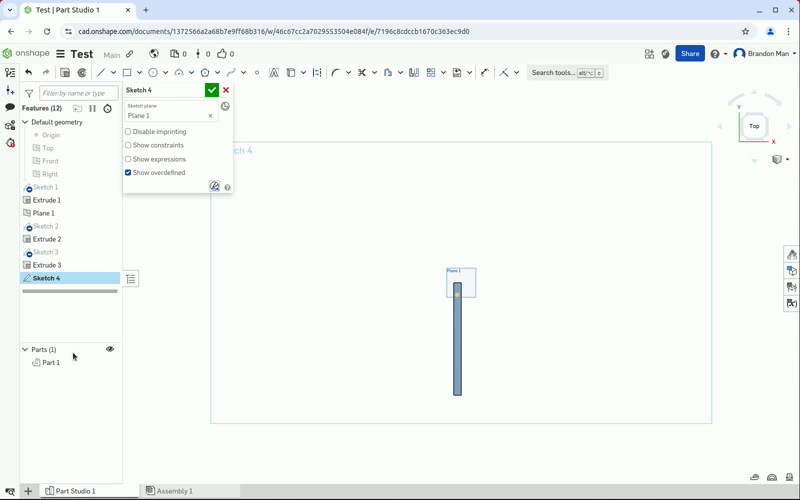
key(y)
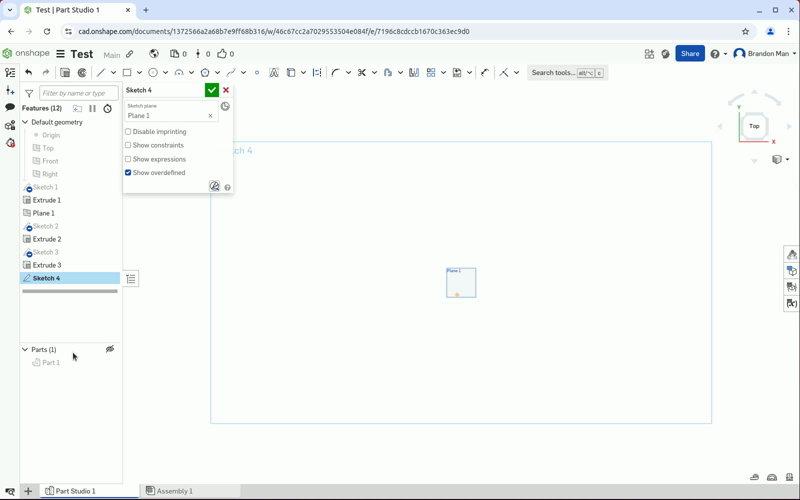
key(c)
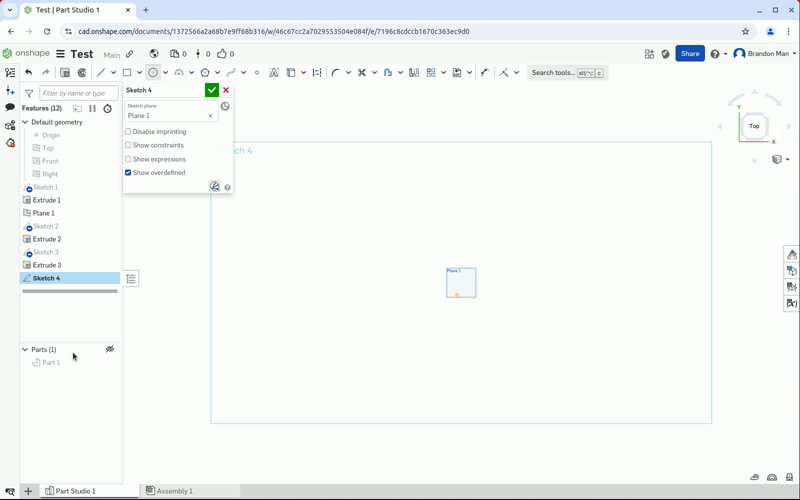
key_down(shift)
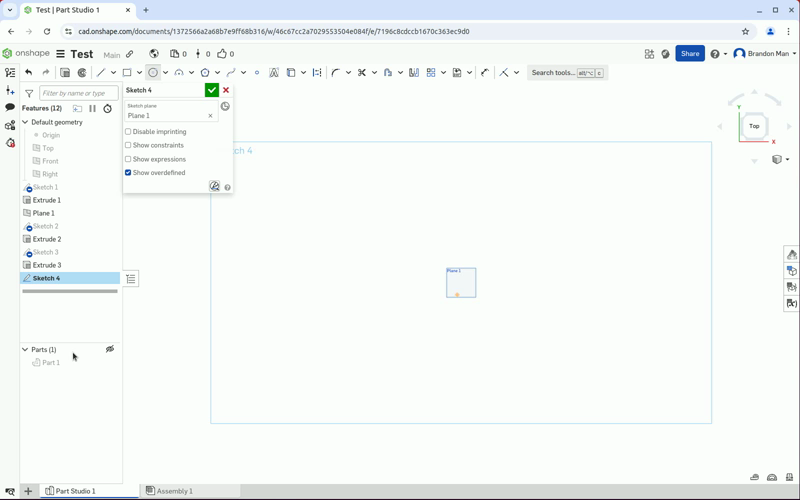
mouse_move(457, 316)
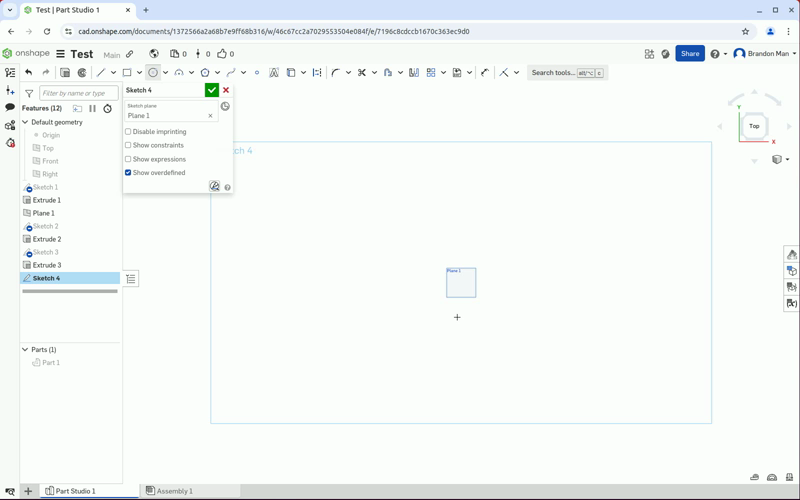
click(457, 316)
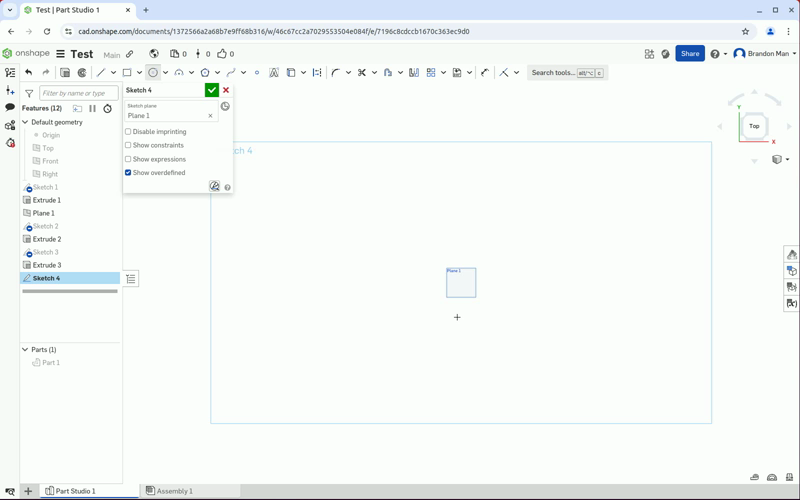
key_up(shift)
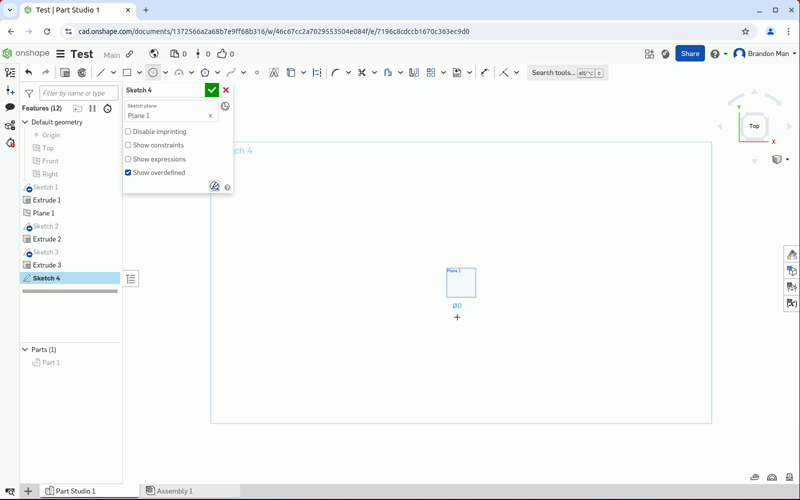
mouse_move(458, 316)
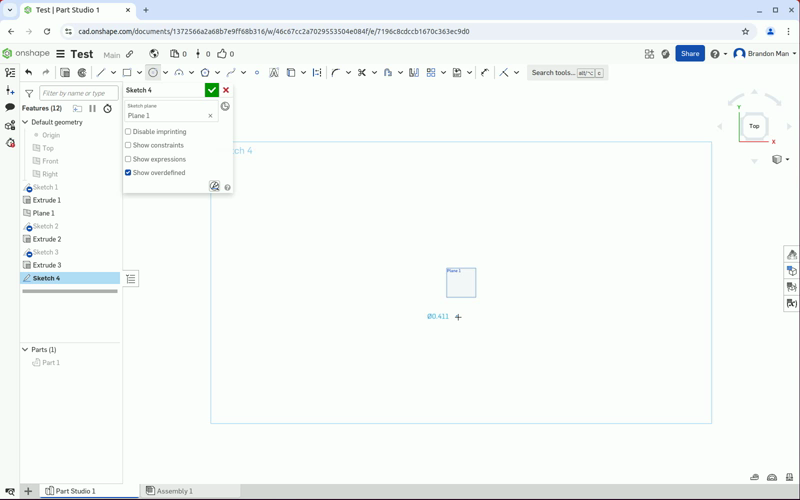
scroll(6)
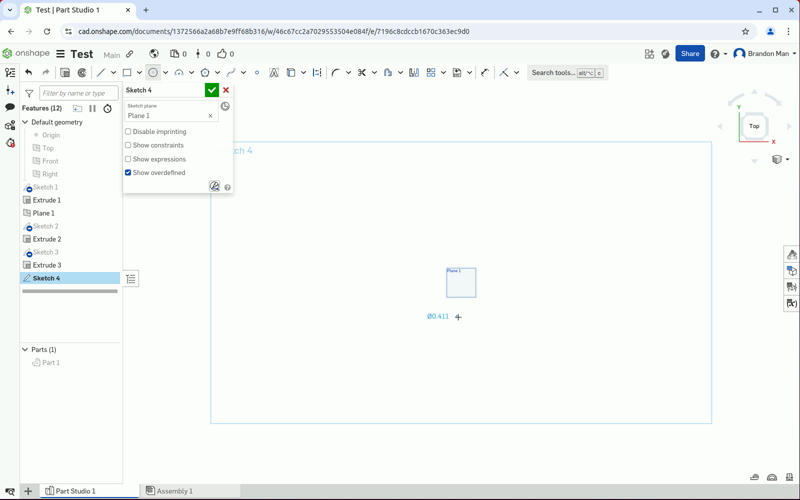
scroll(6)
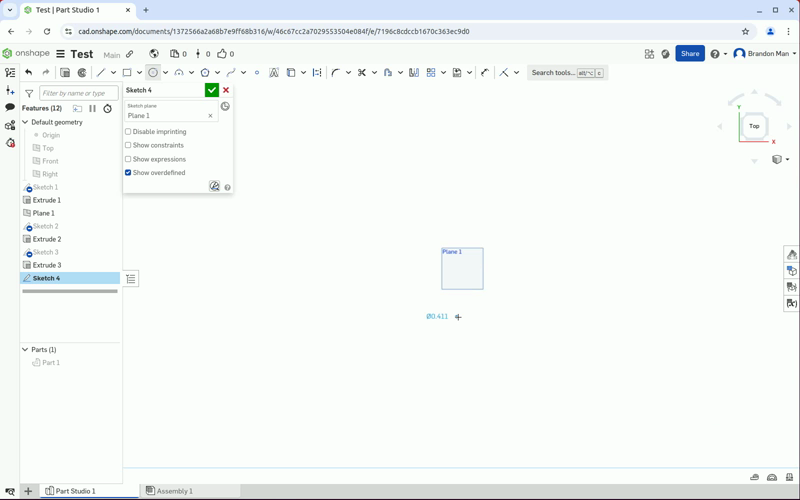
scroll(6)
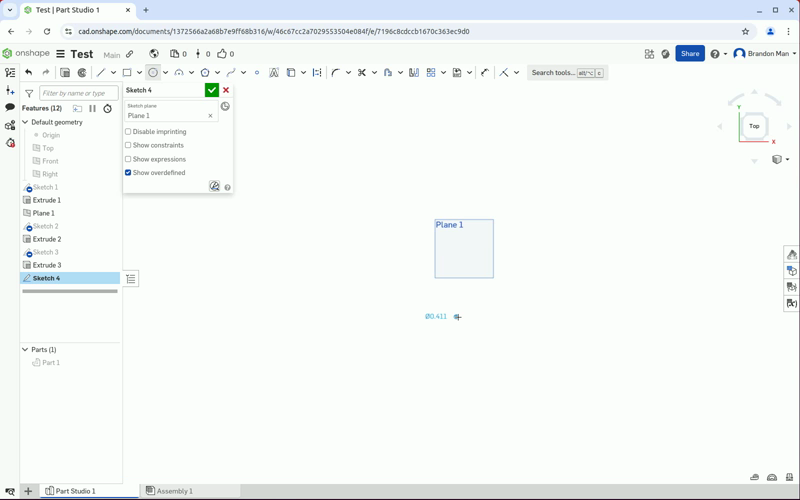
scroll(6)
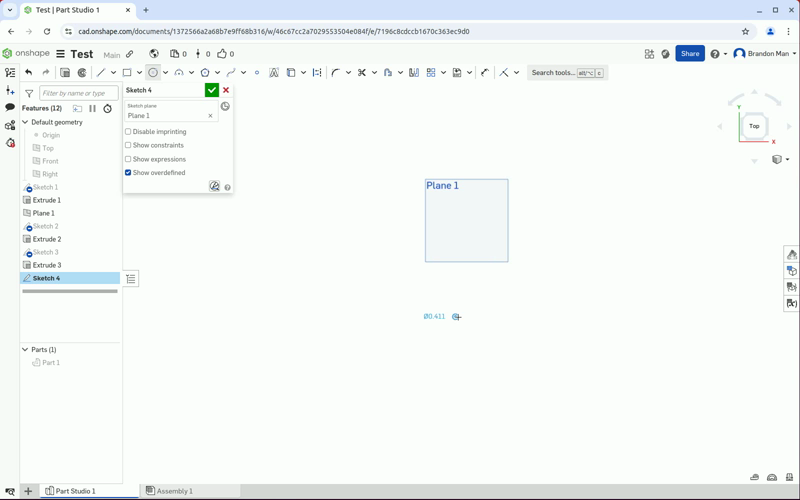
scroll(6)
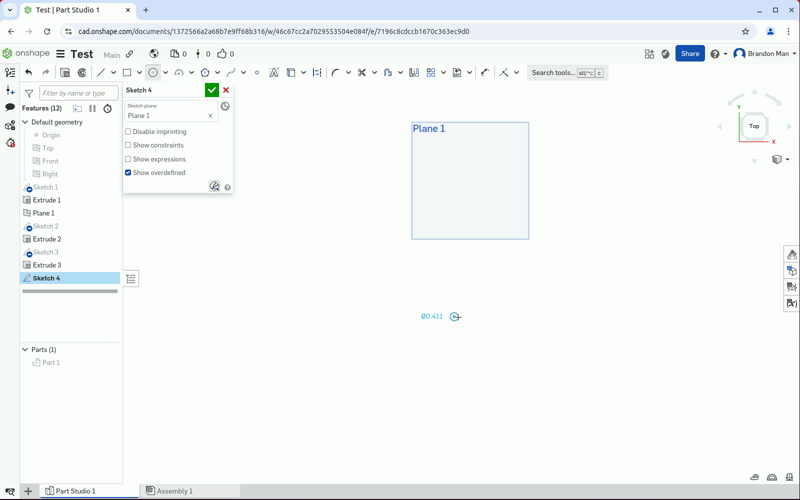
scroll(6)
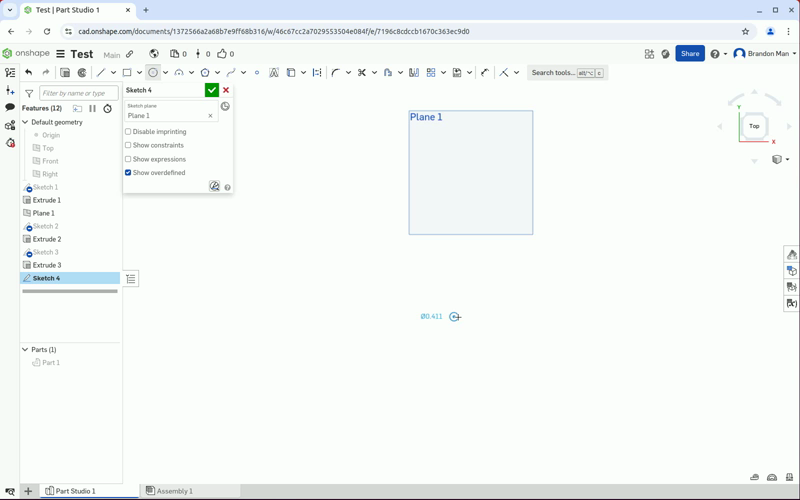
scroll(6)
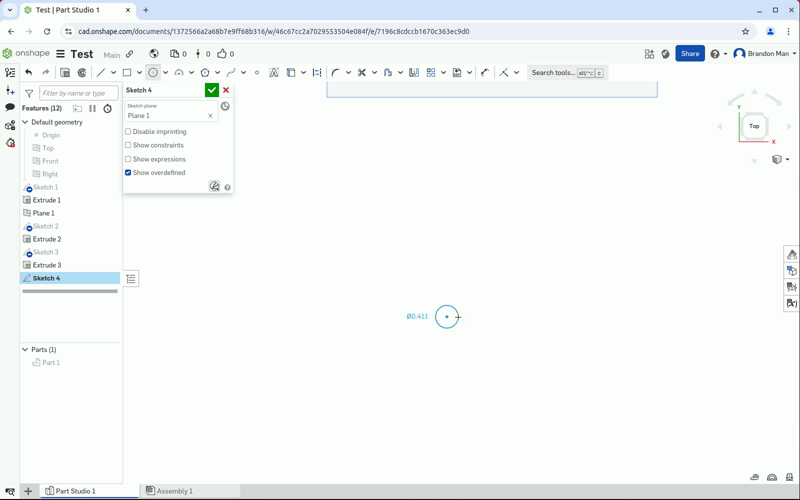
click(458, 316)
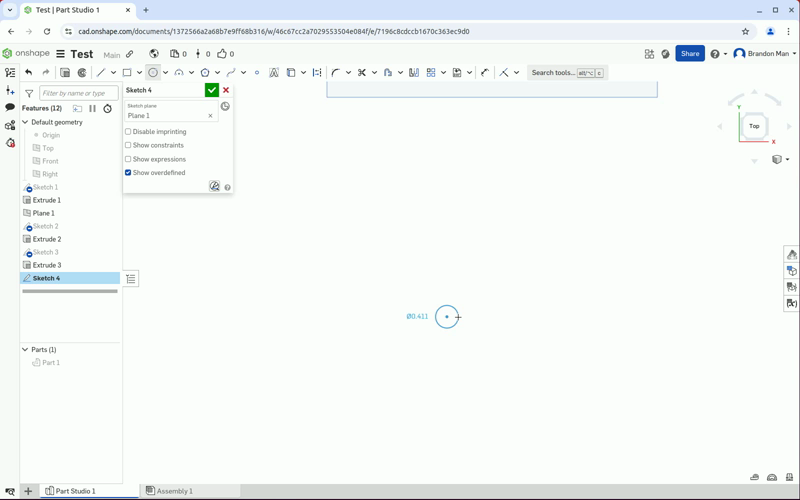
scroll(-6)
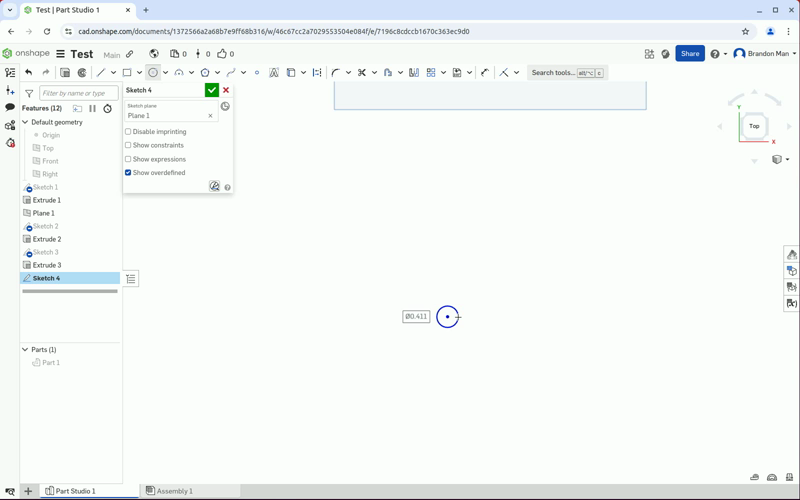
scroll(-6)
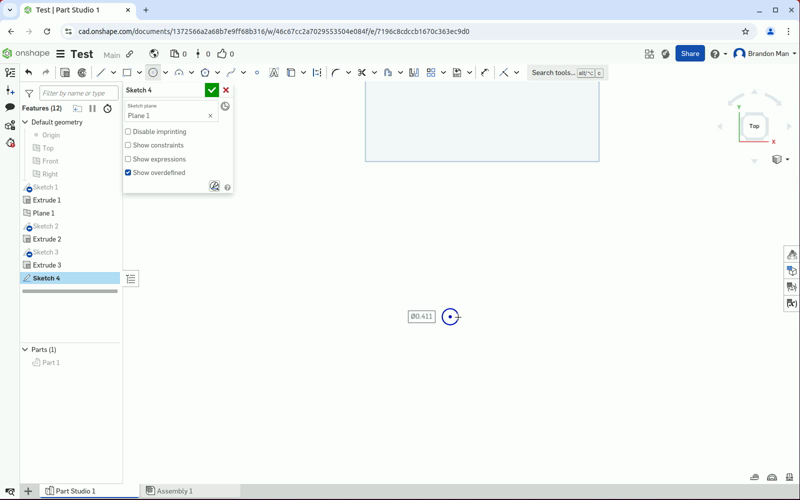
scroll(-6)
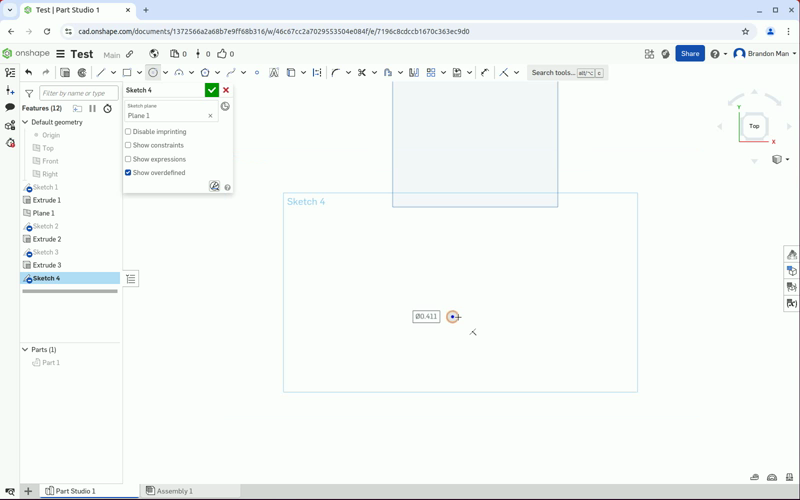
scroll(-6)
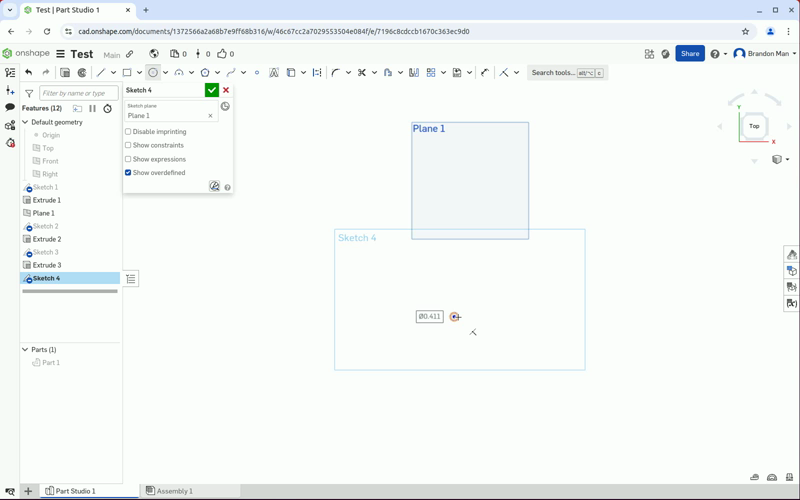
scroll(-6)
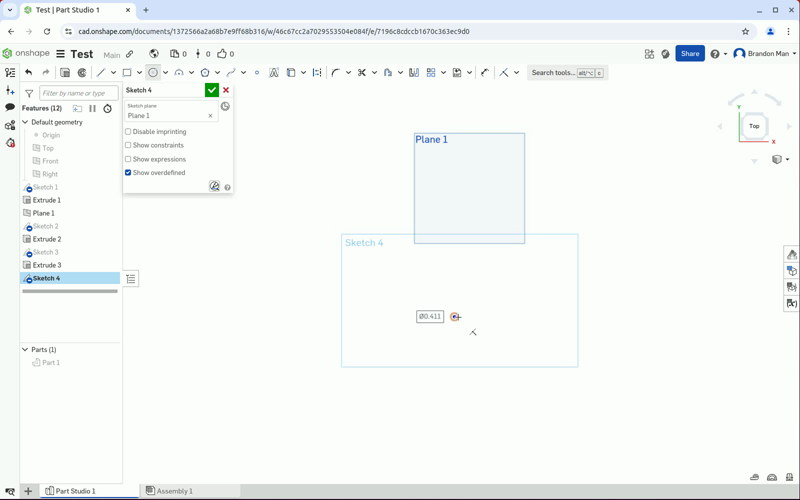
scroll(-6)
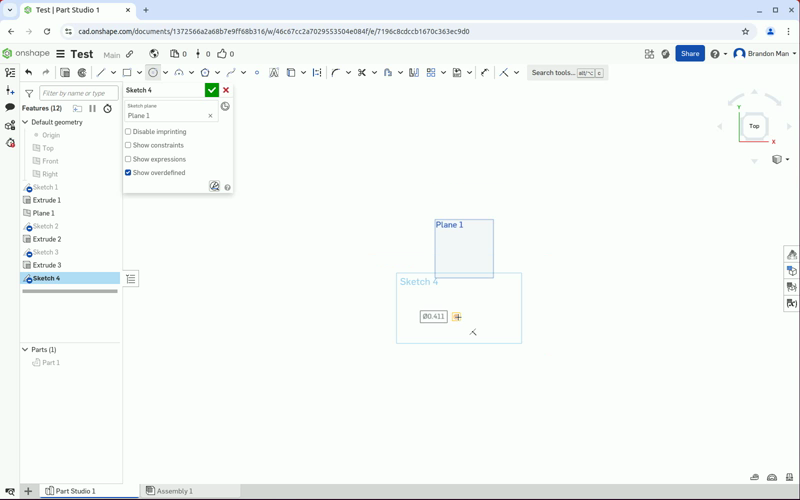
scroll(-6)
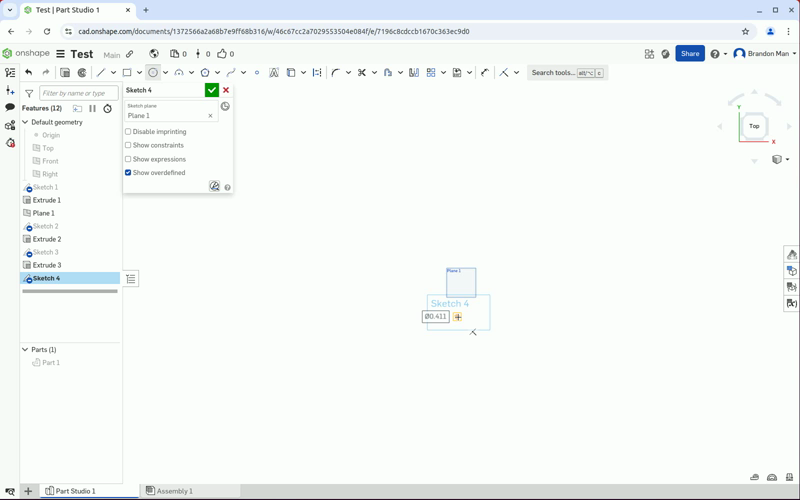
key(esc)
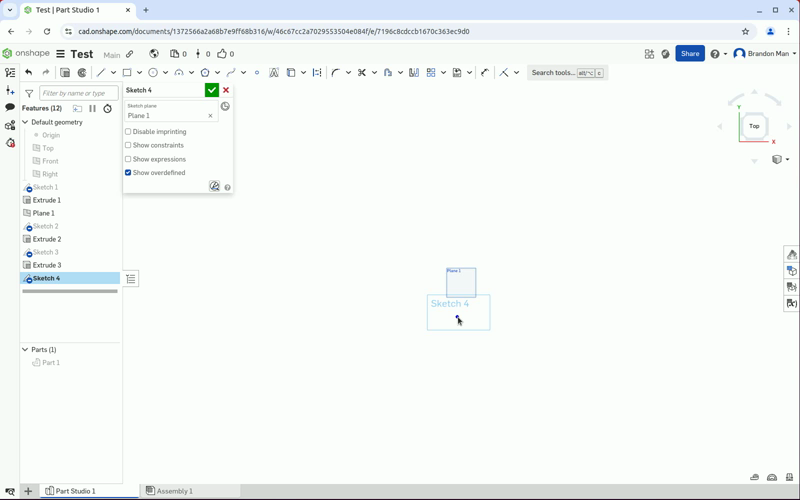
mouse_move(457, 316)
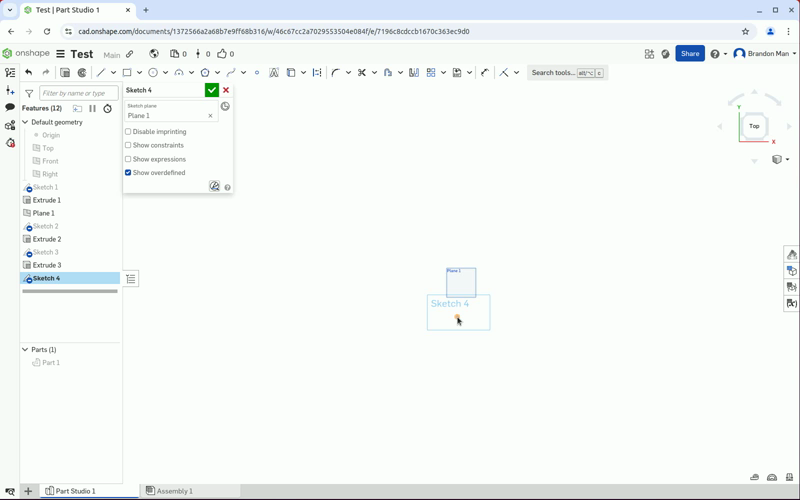
scroll(6)
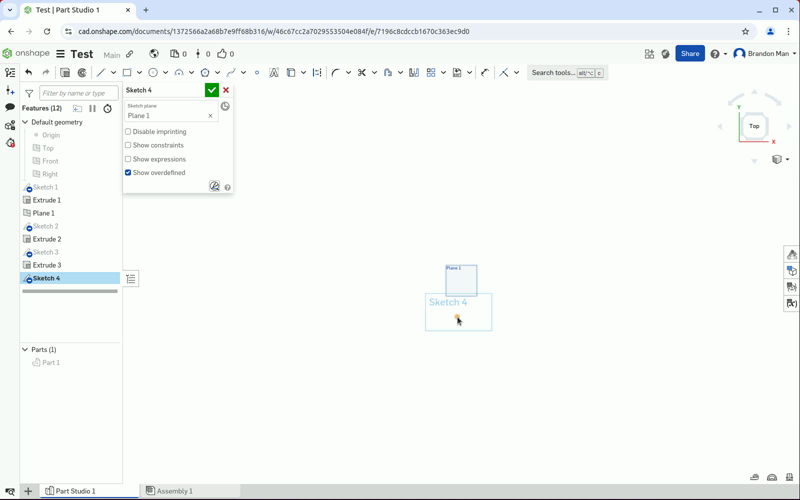
scroll(6)
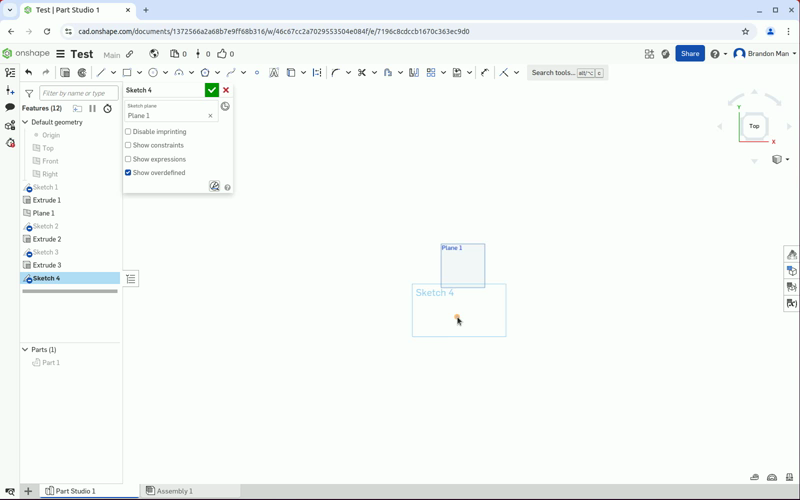
scroll(6)
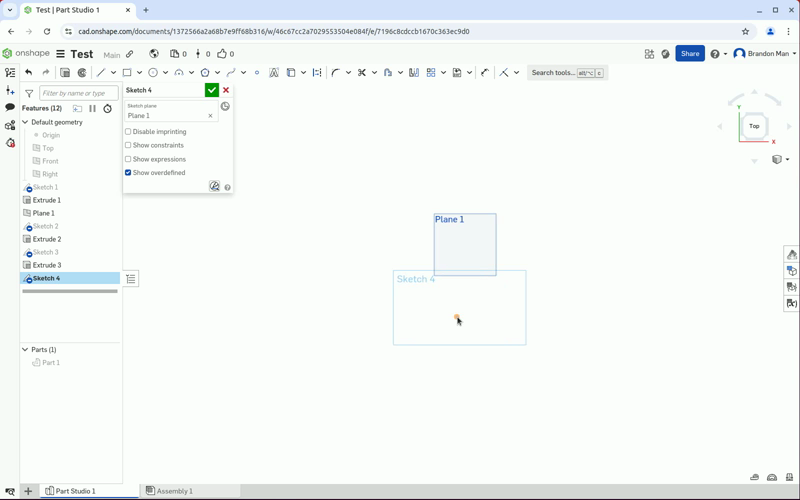
scroll(6)
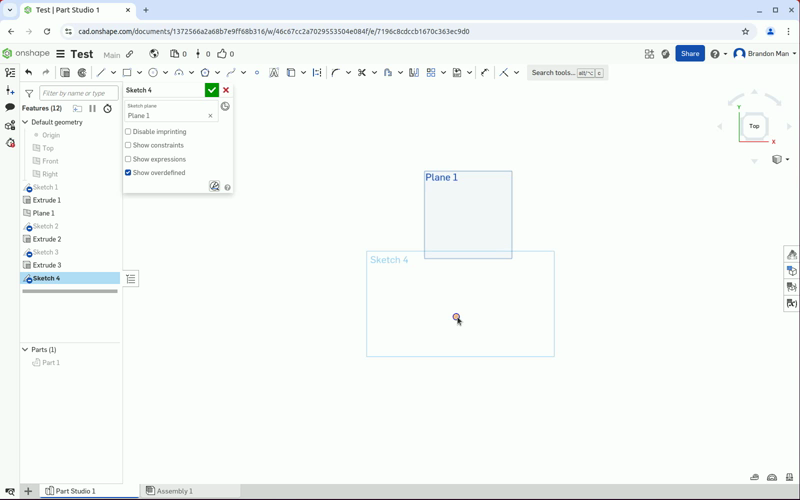
scroll(6)
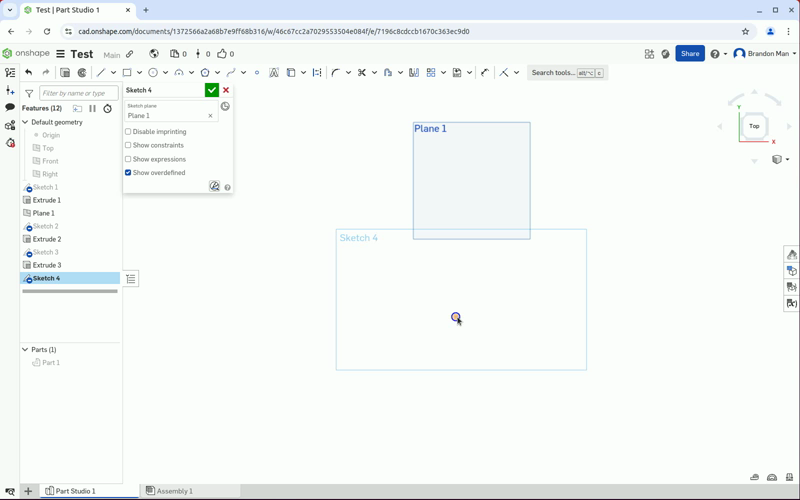
scroll(6)
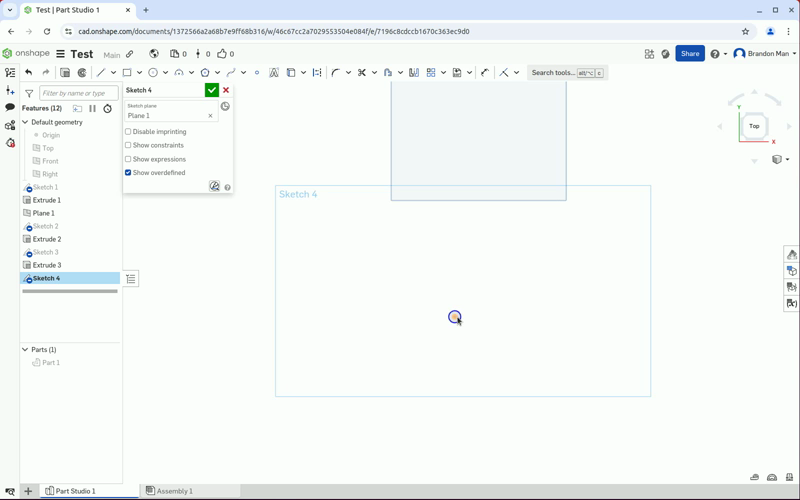
scroll(6)
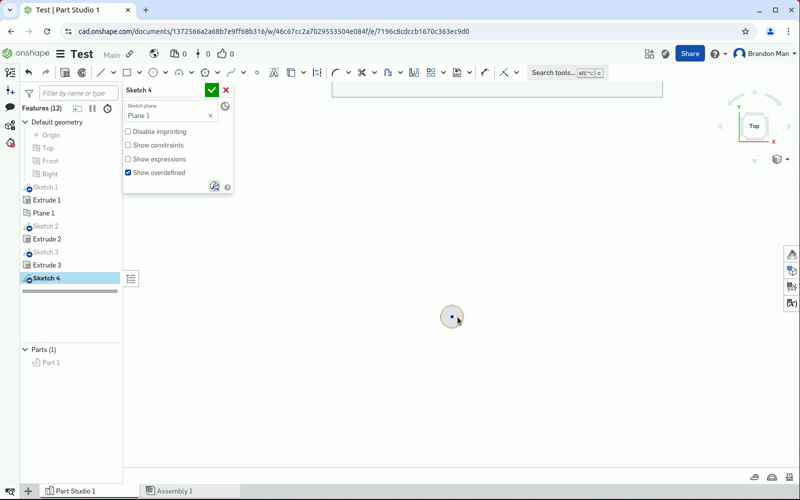
click(457, 316)
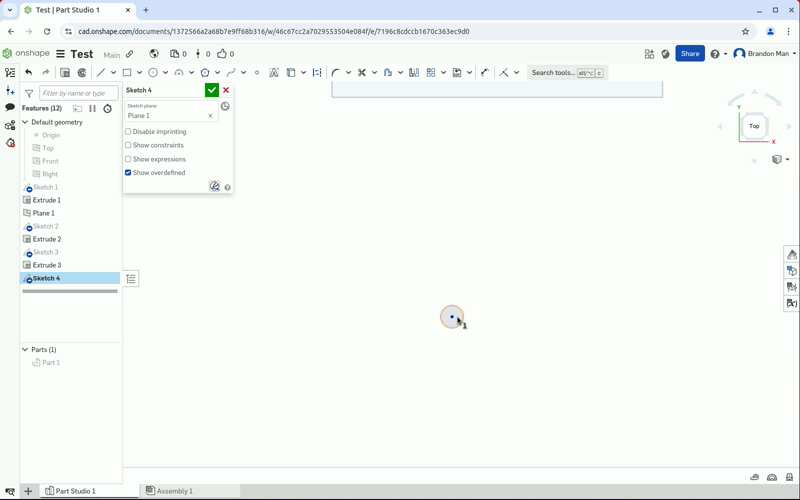
scroll(-6)
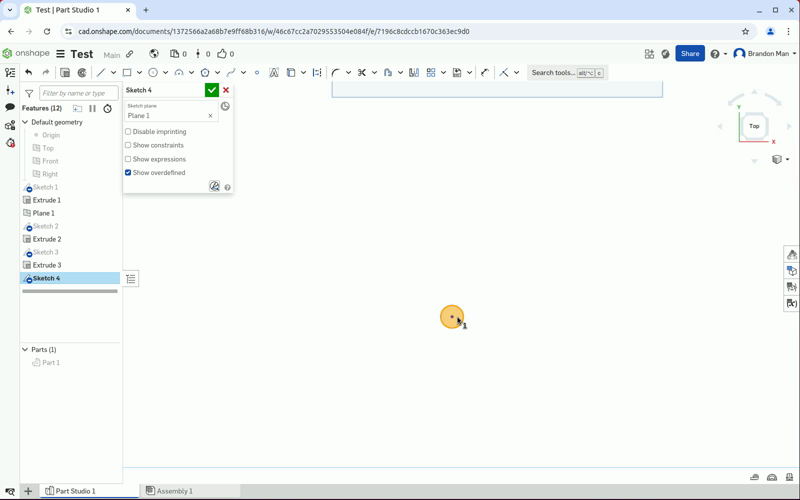
scroll(-6)
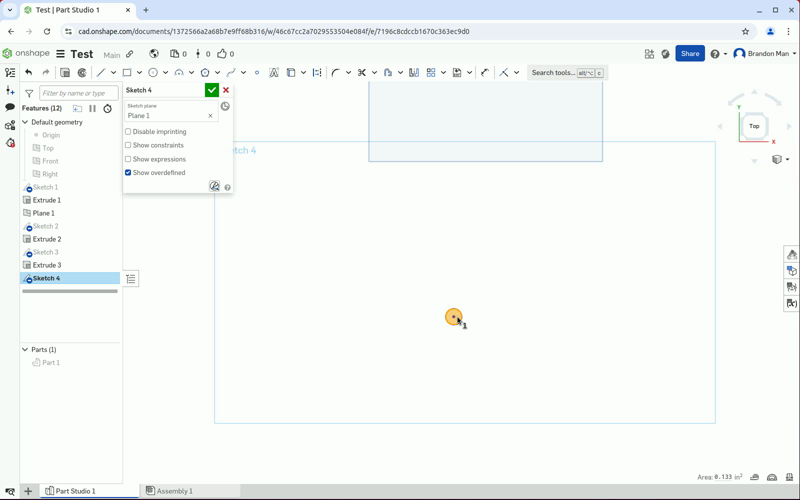
scroll(-6)
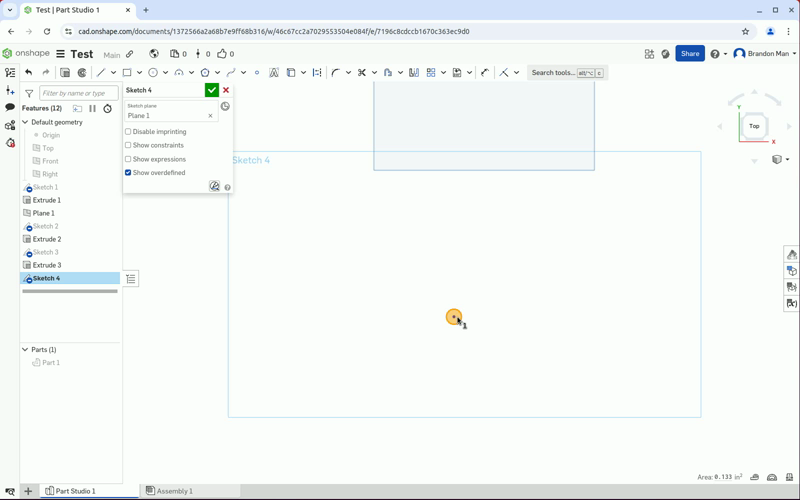
scroll(-6)
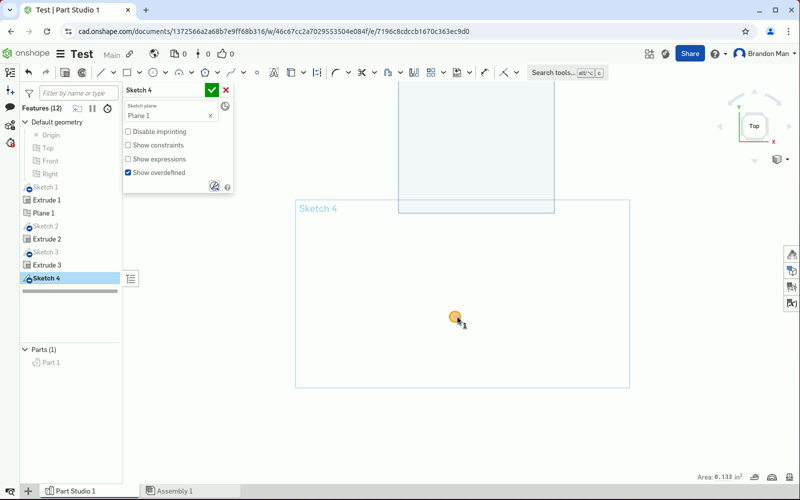
scroll(-6)
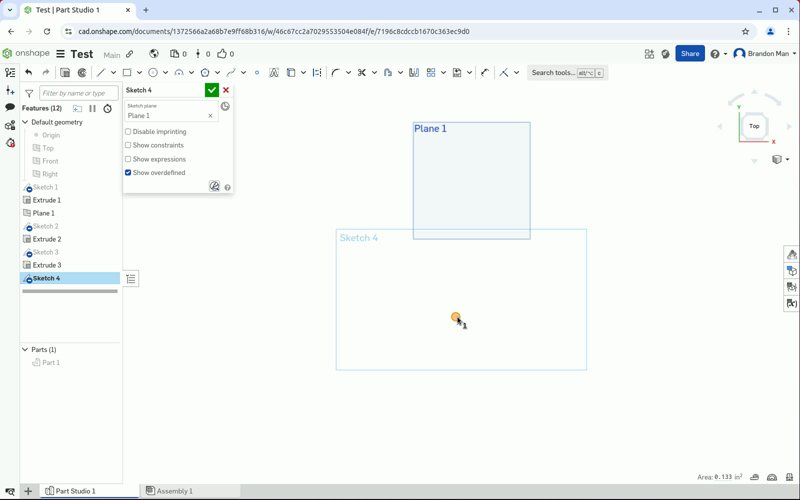
scroll(-6)
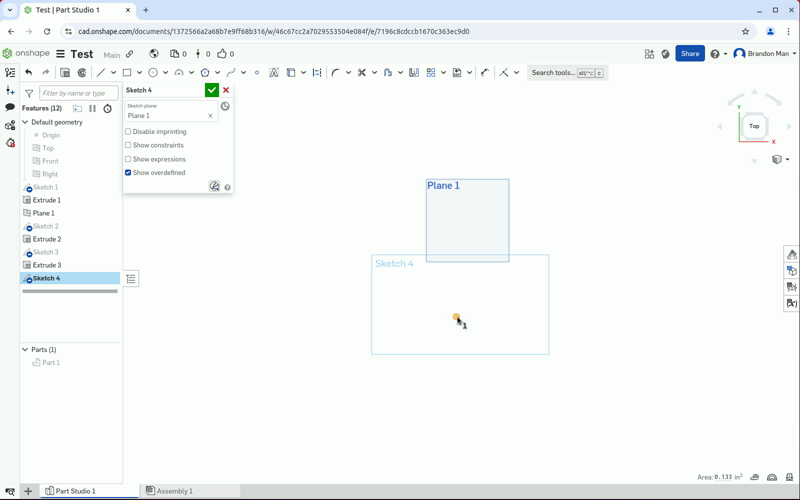
scroll(-6)
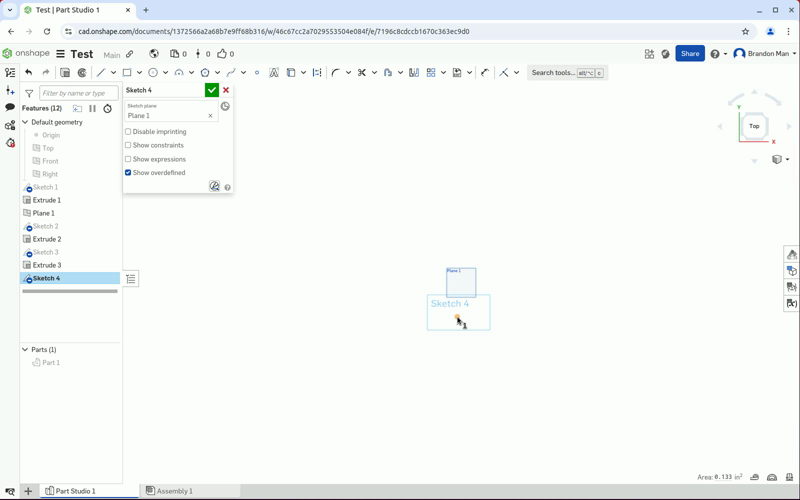
mouse_move(73, 352)
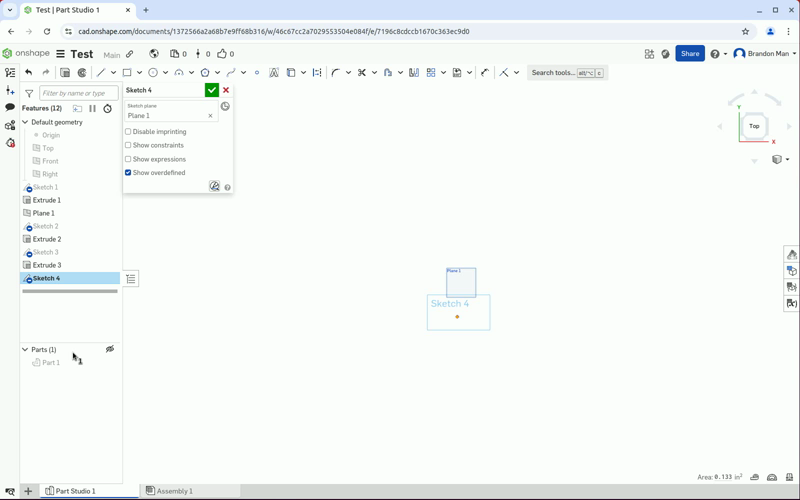
key(shift+y)
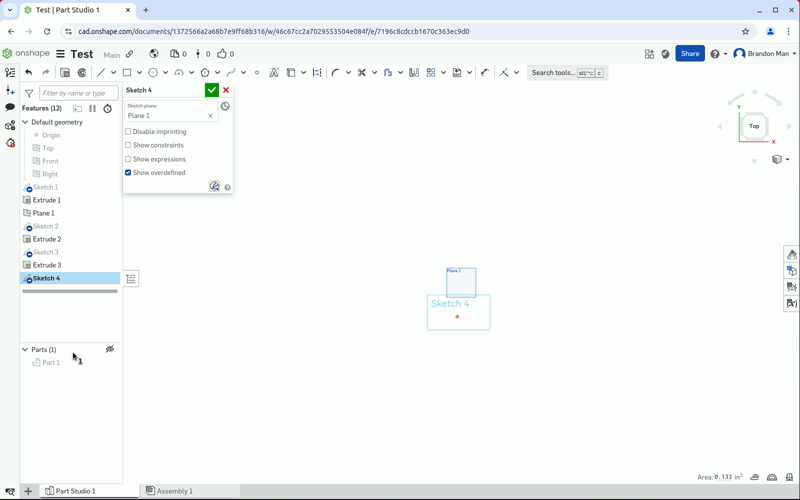
key(shift+e)
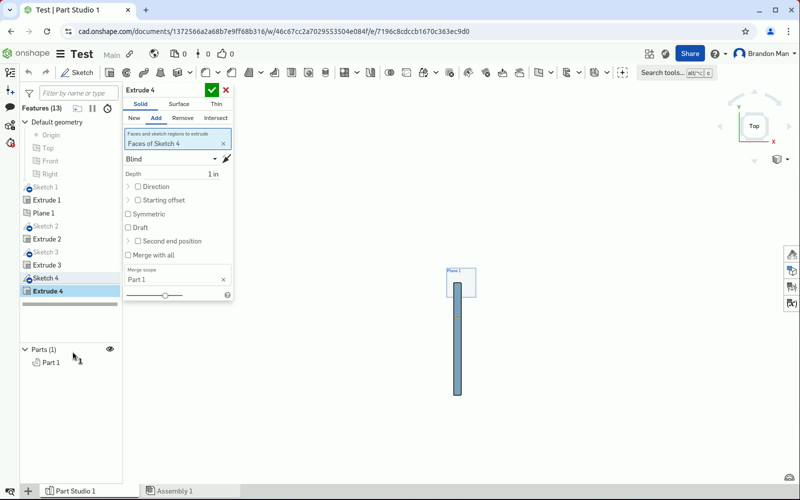
mouse_move(143, 106)
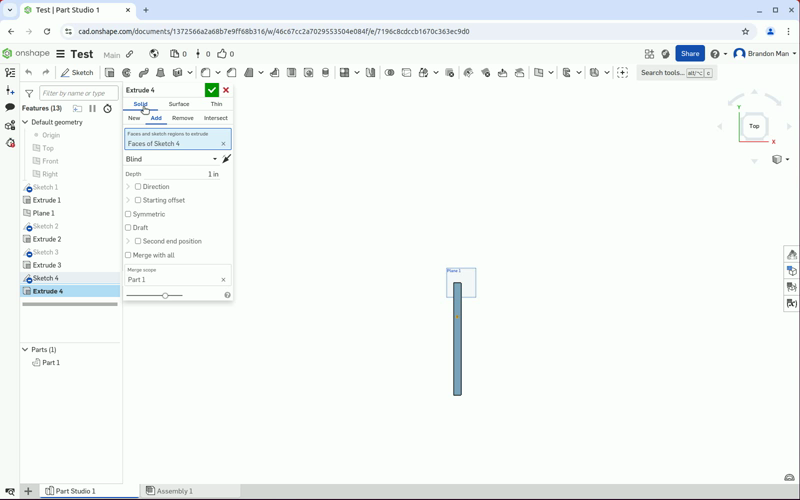
click(143, 106)
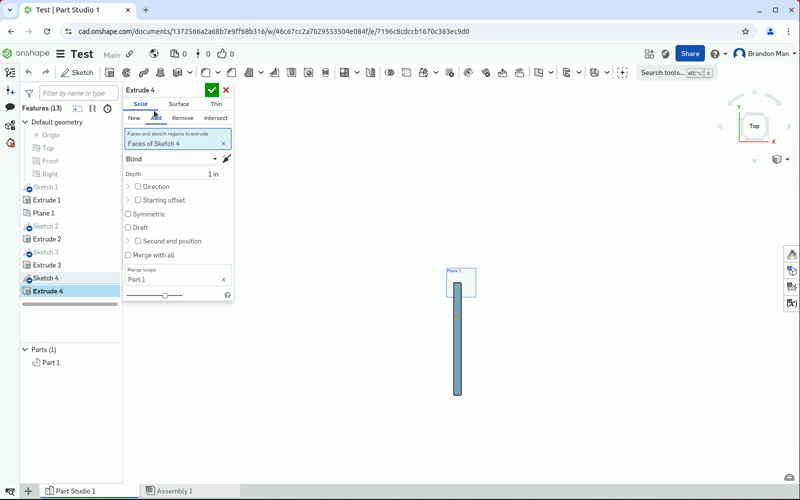
mouse_move(186, 120)
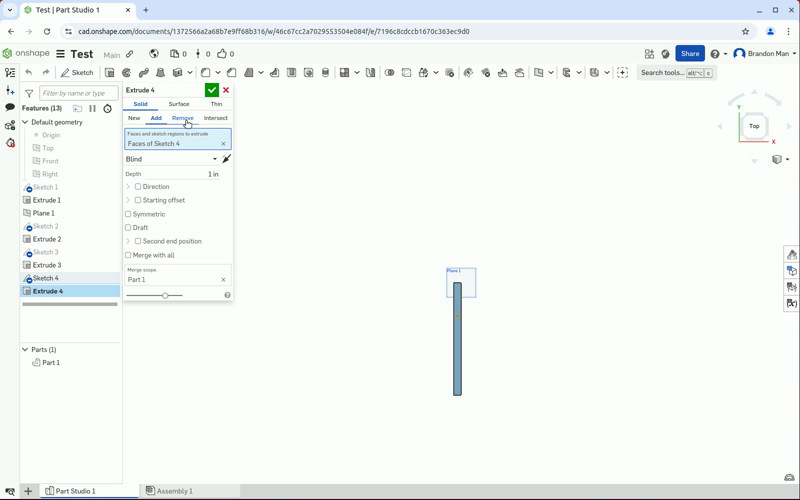
click(186, 120)
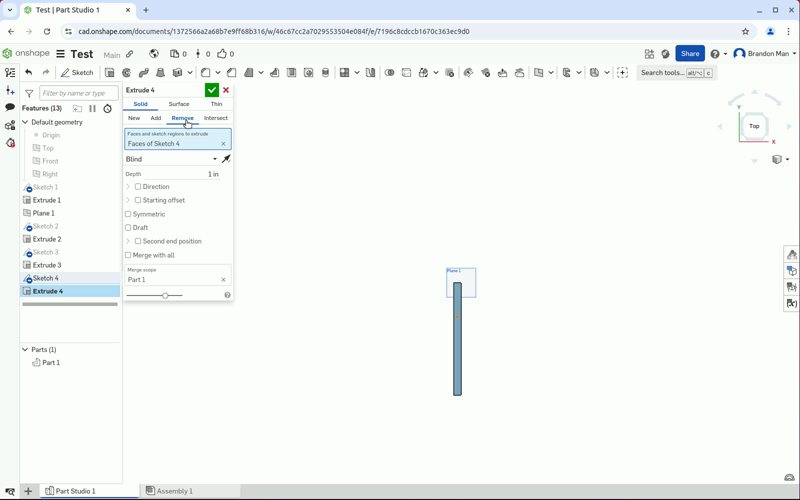
key(tab, 4)
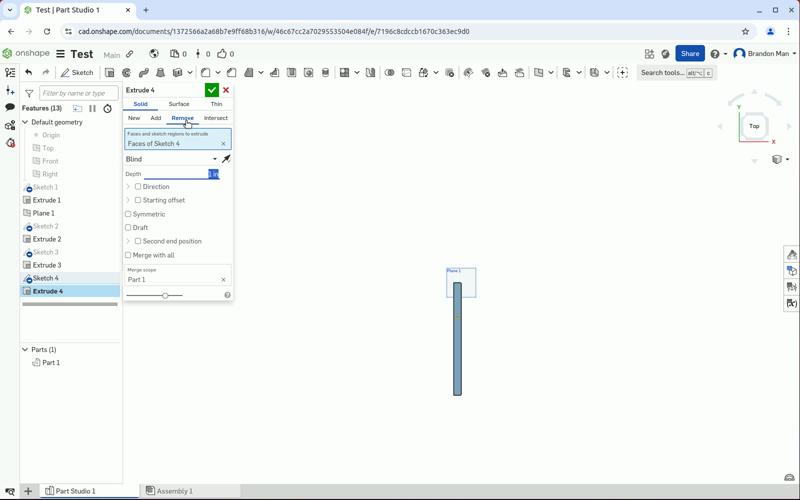
text(1.685)
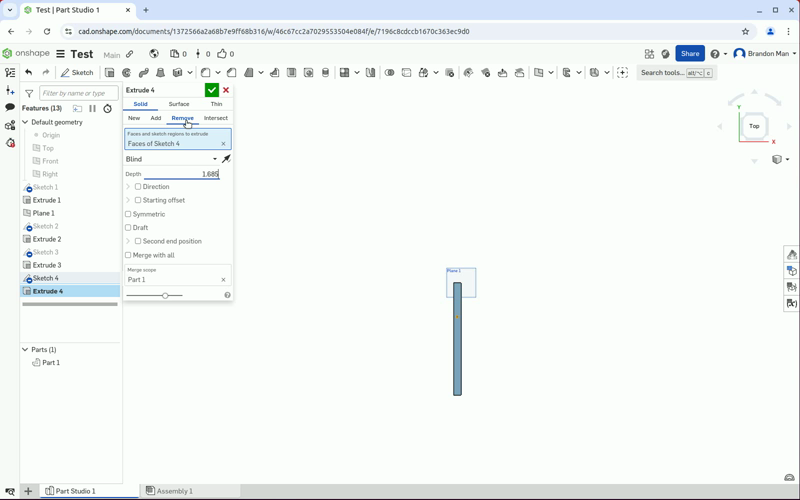
key(tab, 6)
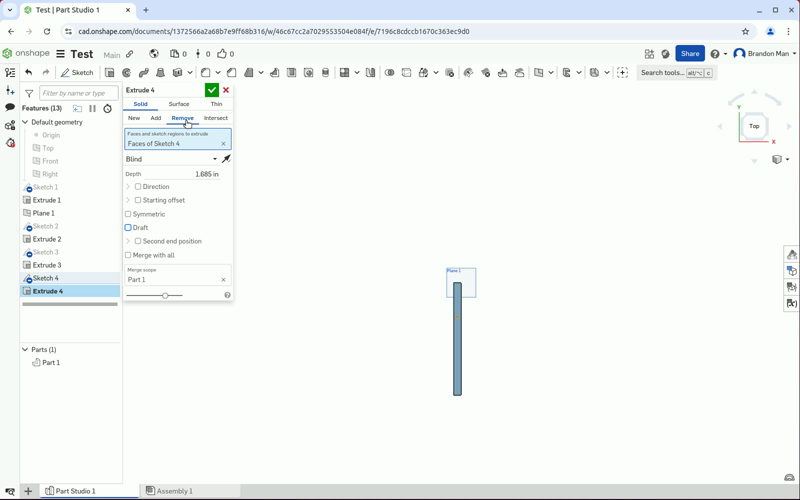
key(space)
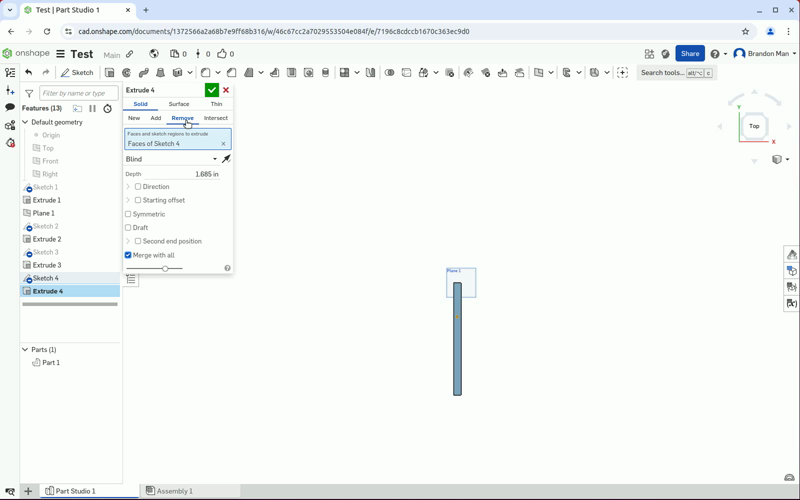
key(enter)
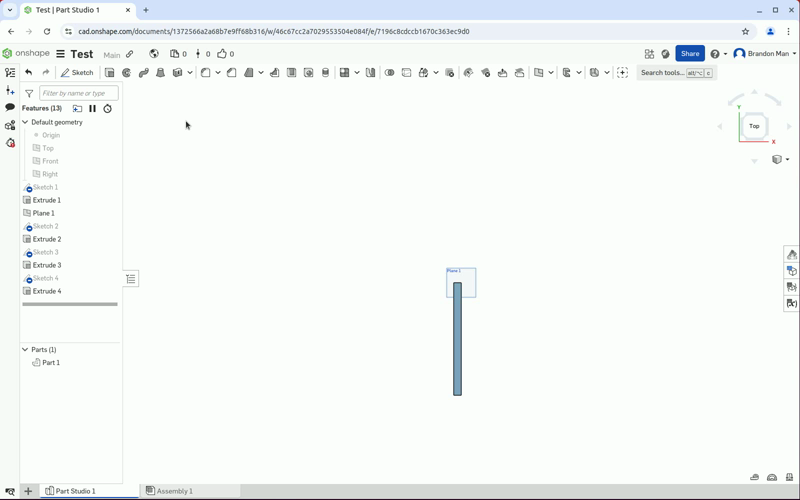
key(shift+h)
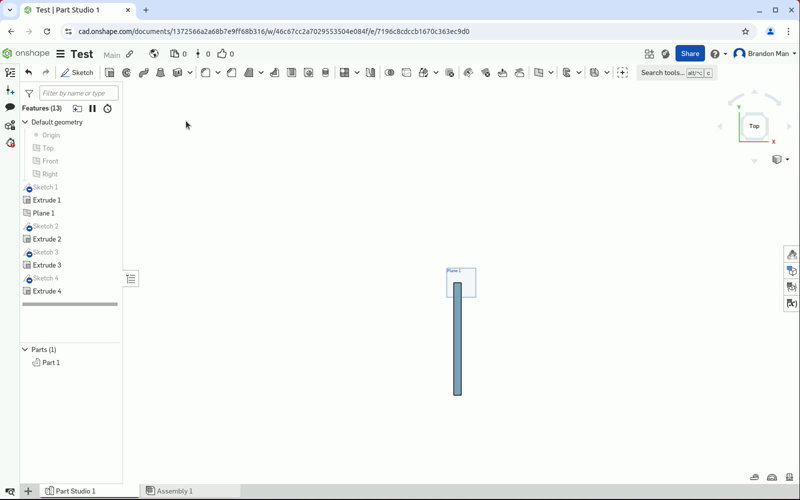
key(shift+h)
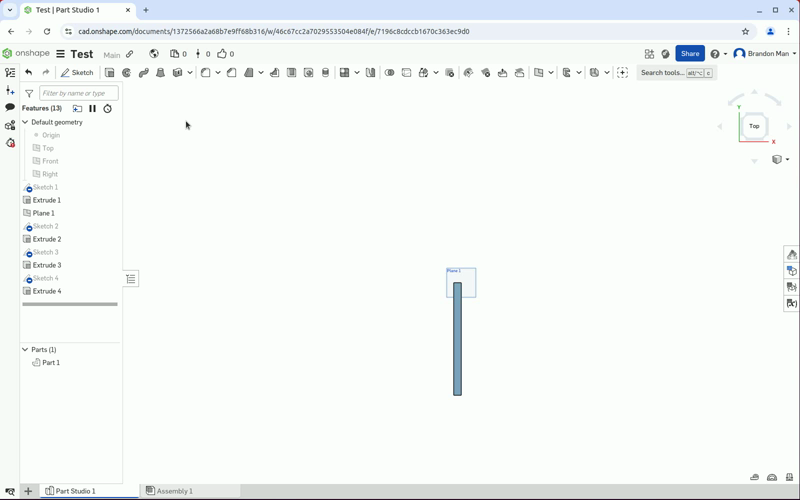
mouse_move(73, 189)
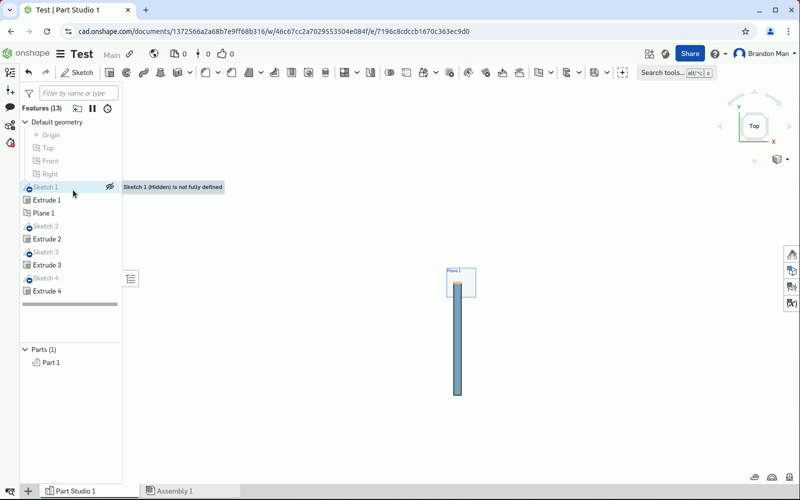
click(73, 189)
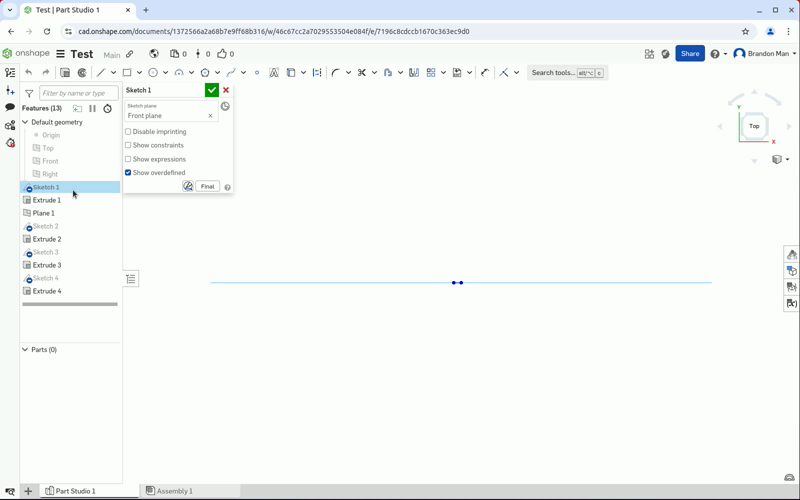
mouse_move(229, 92)
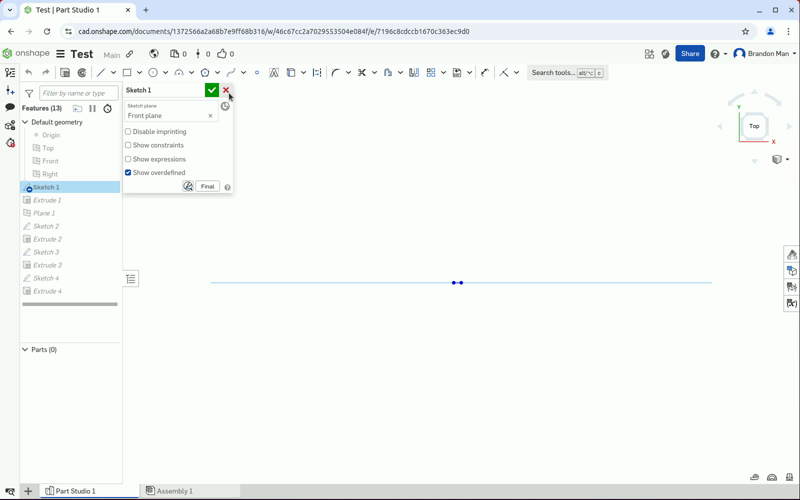
click(229, 92)
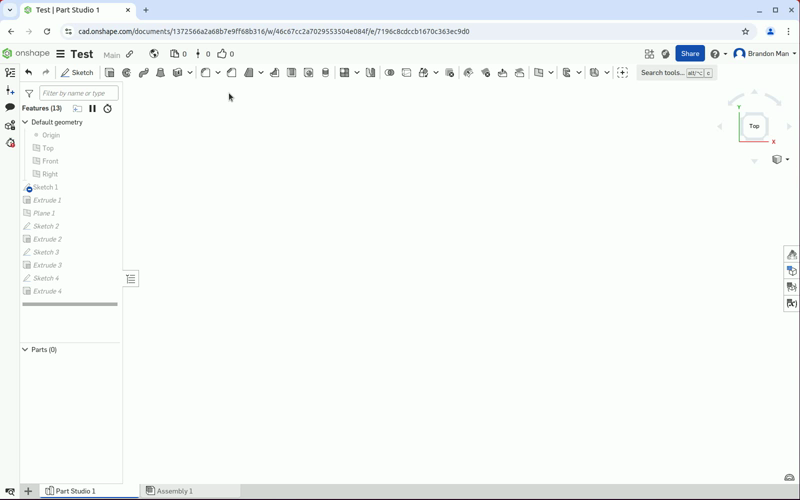
key(shift+s)
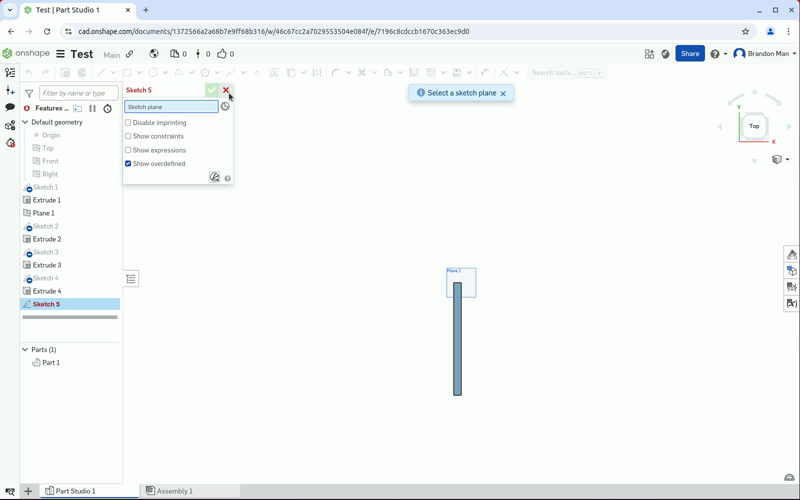
mouse_move(73, 215)
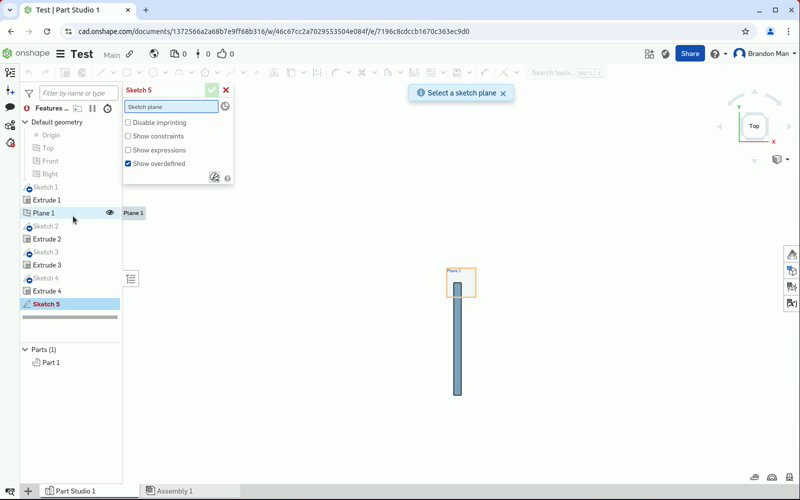
click(73, 215)
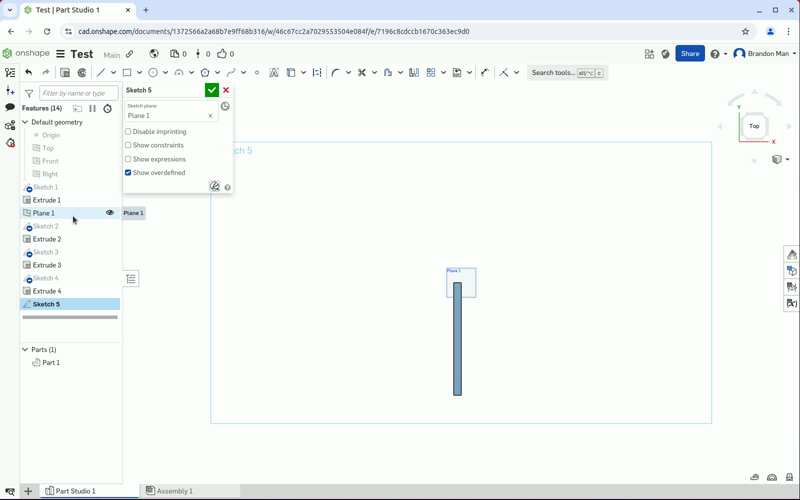
mouse_move(73, 352)
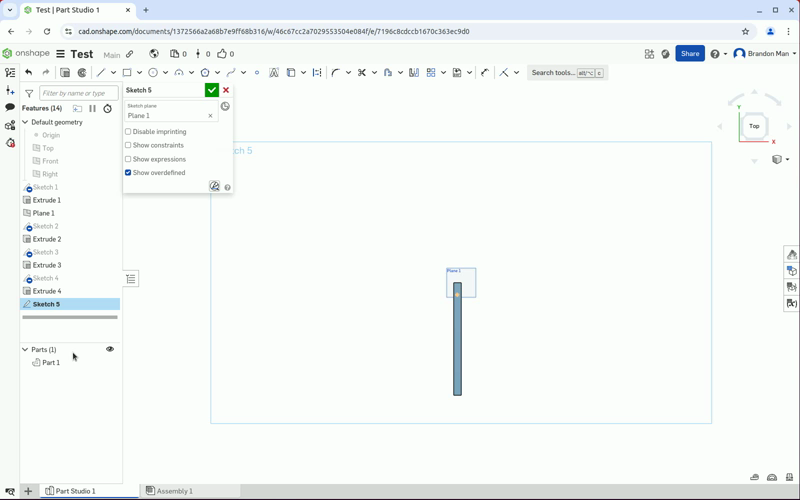
key(y)
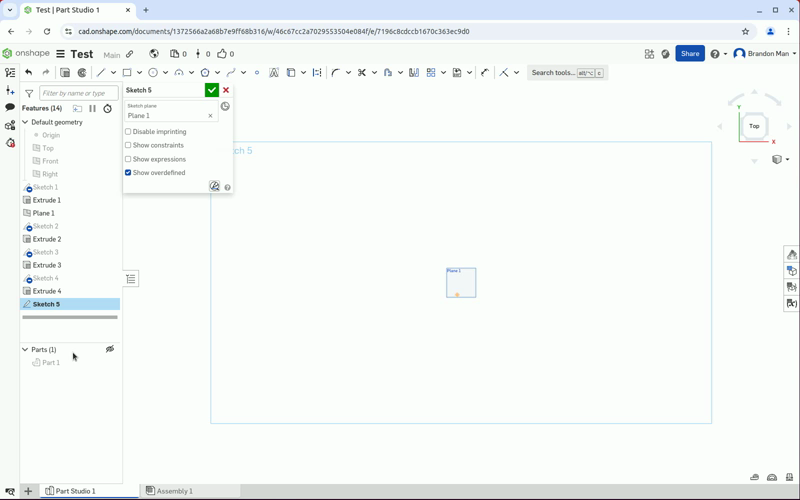
key(c)
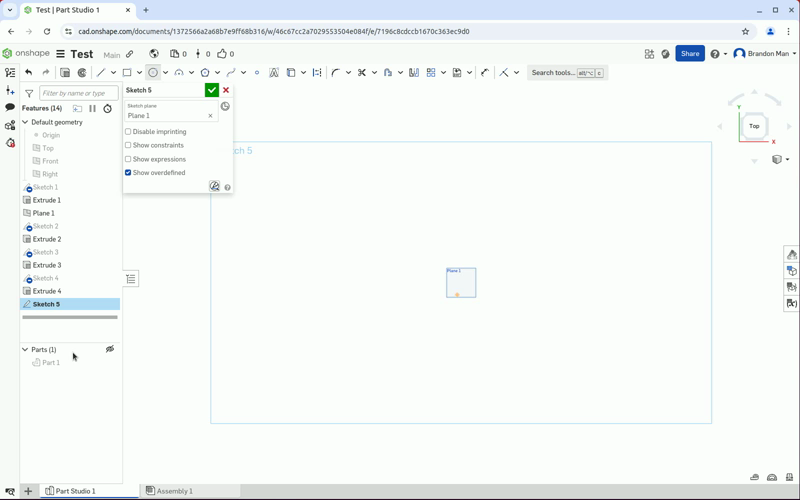
key_down(shift)
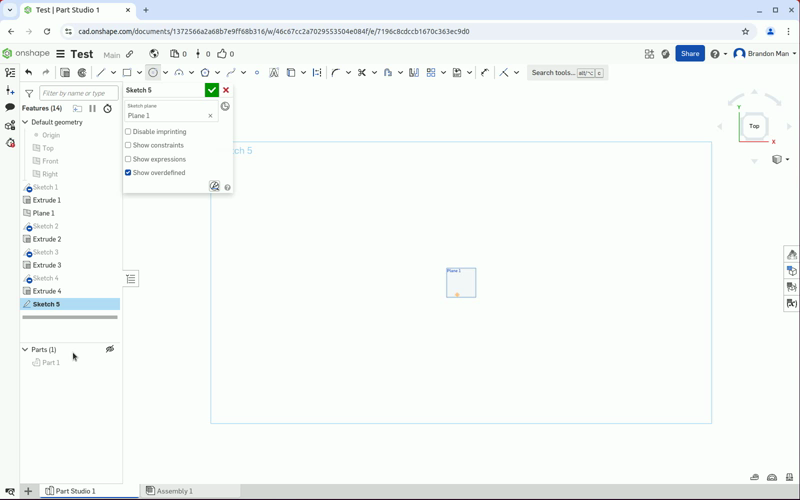
mouse_move(457, 361)
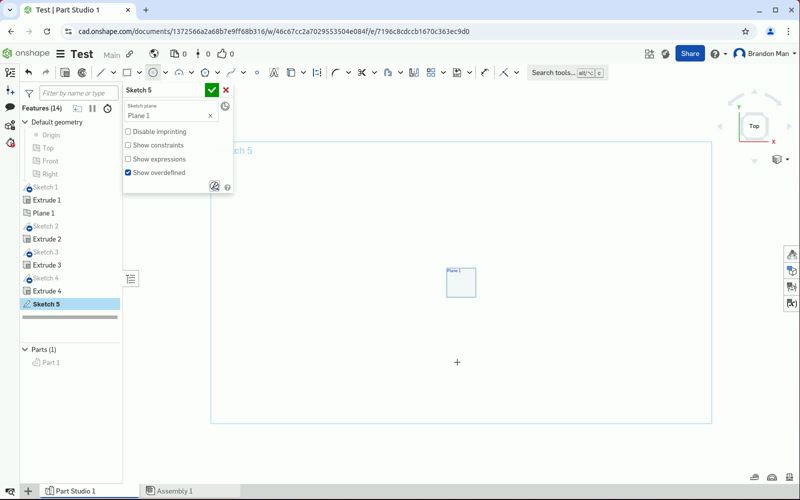
click(457, 361)
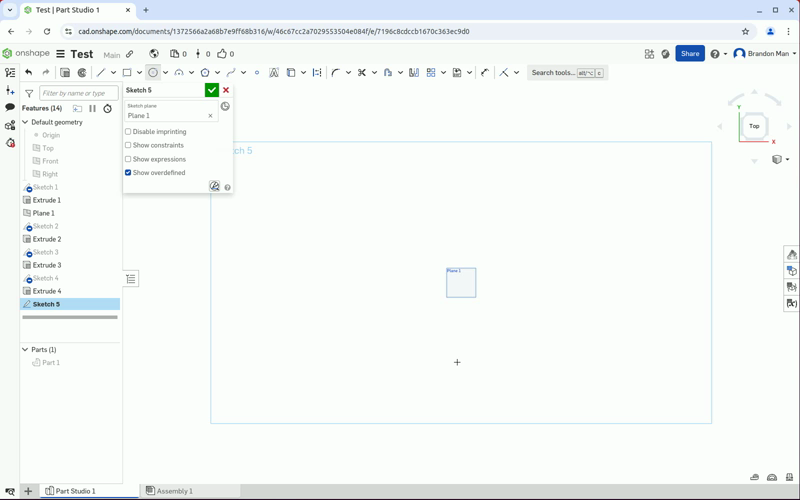
key_up(shift)
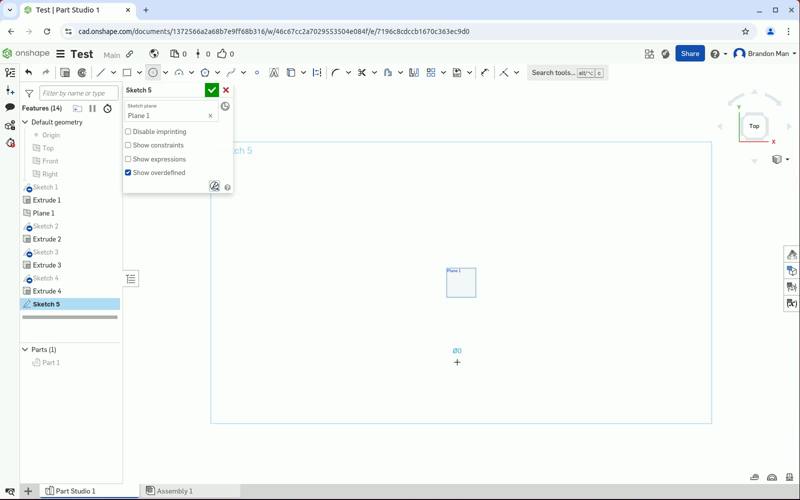
mouse_move(458, 361)
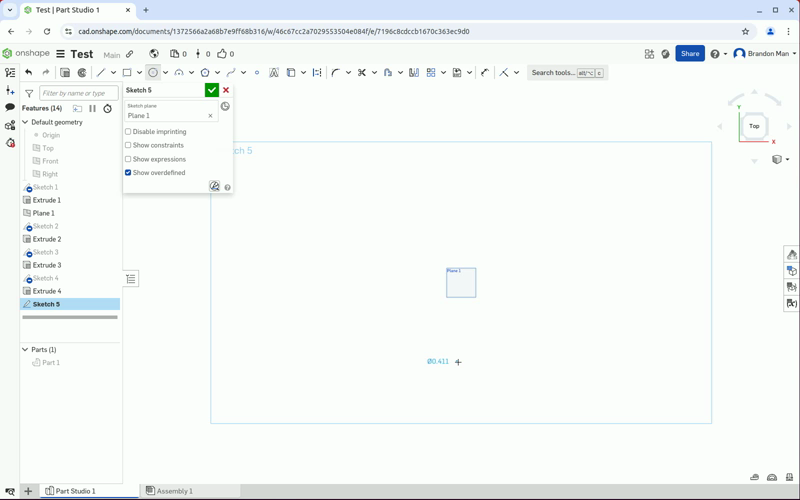
scroll(6)
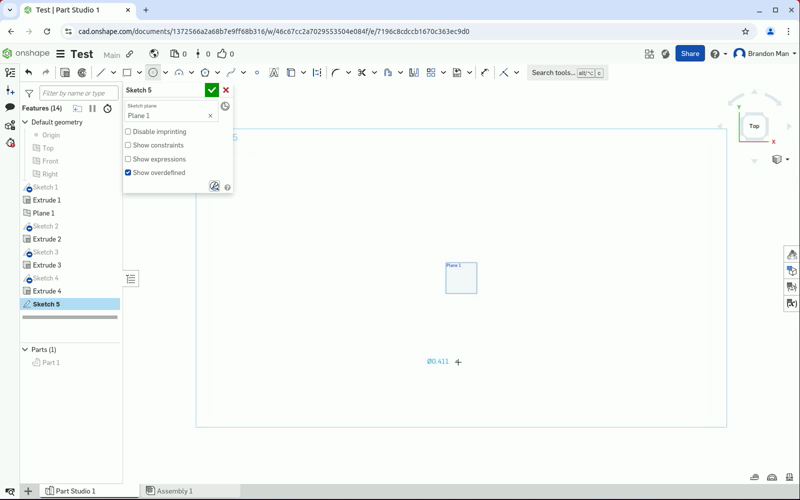
scroll(6)
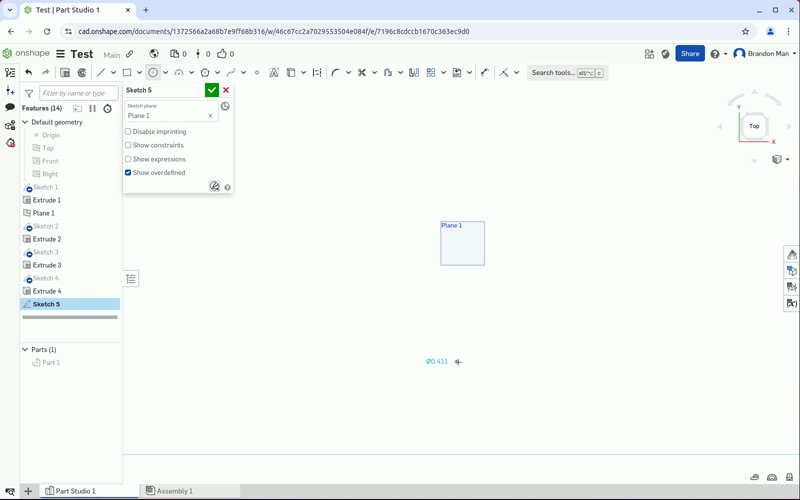
scroll(6)
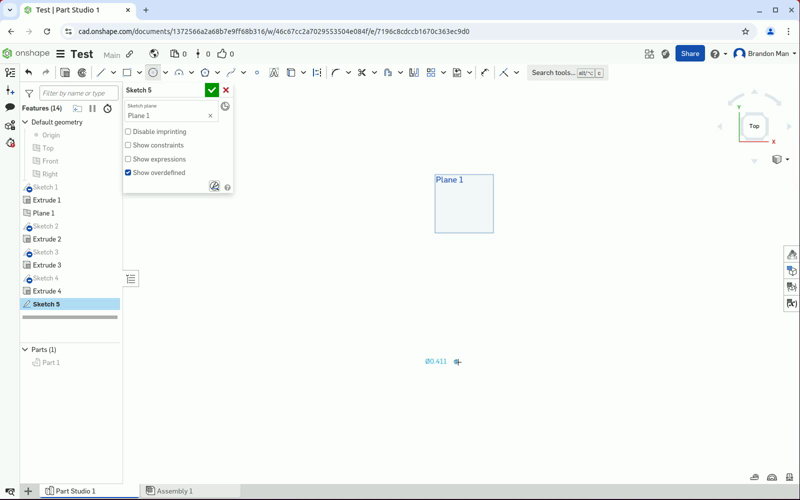
scroll(6)
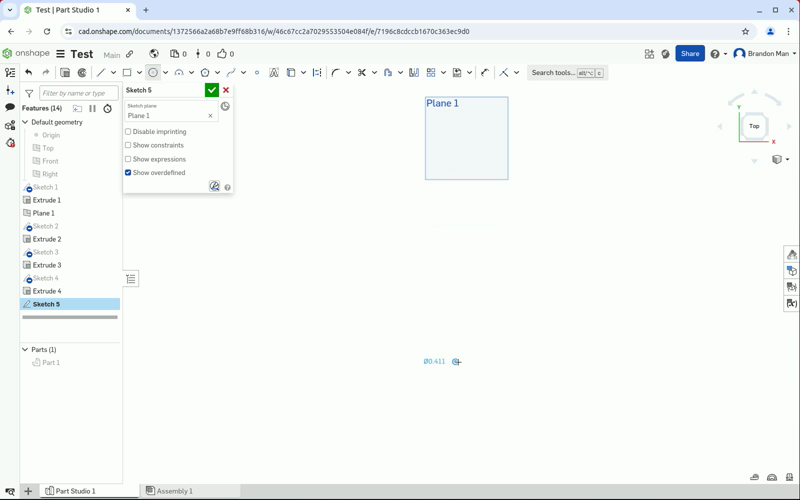
scroll(6)
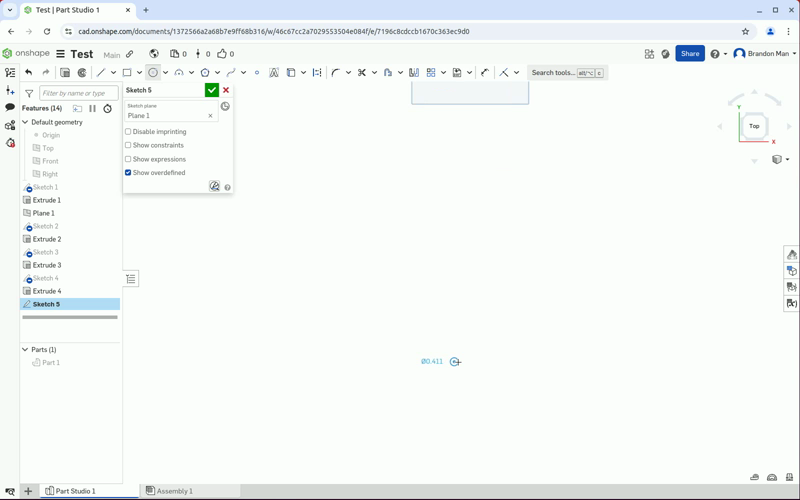
scroll(6)
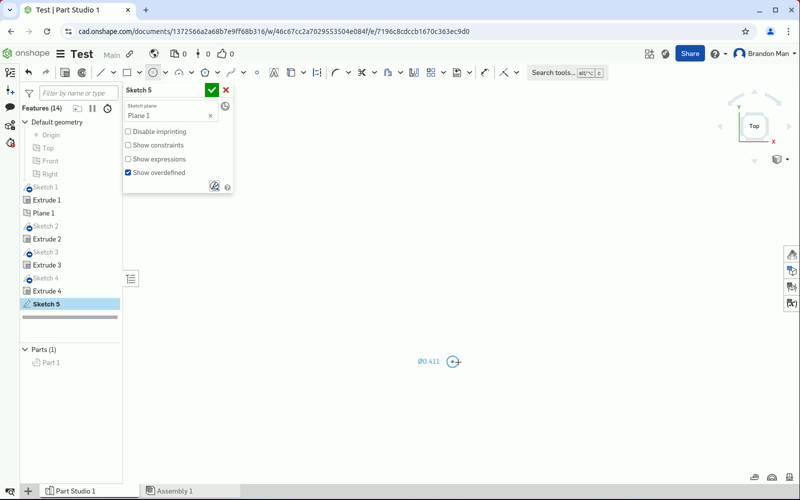
scroll(6)
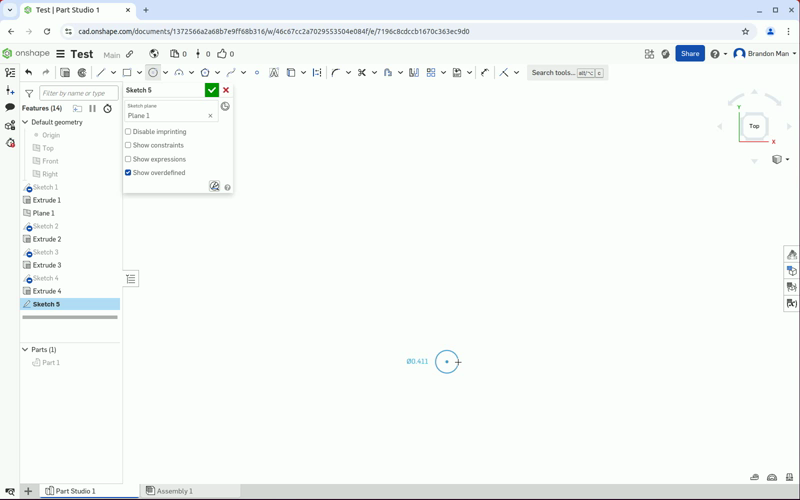
click(458, 361)
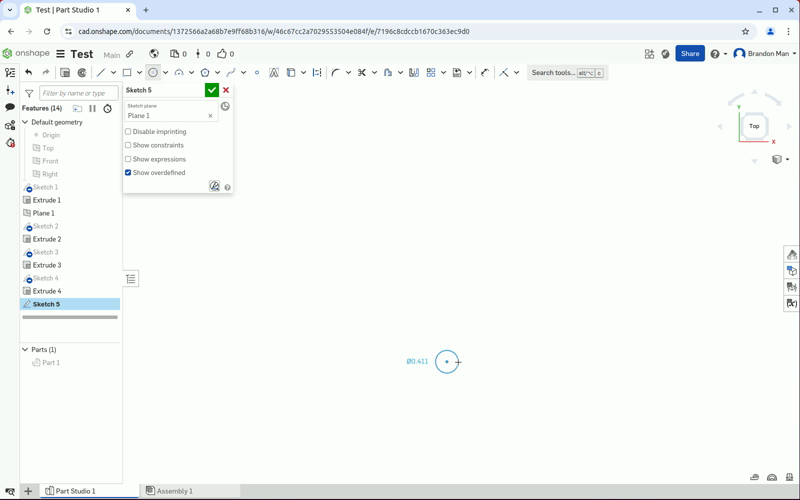
scroll(-6)
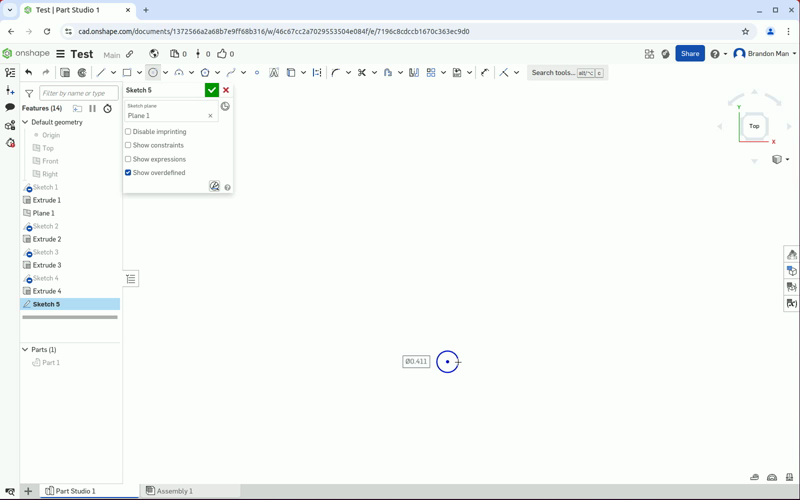
scroll(-6)
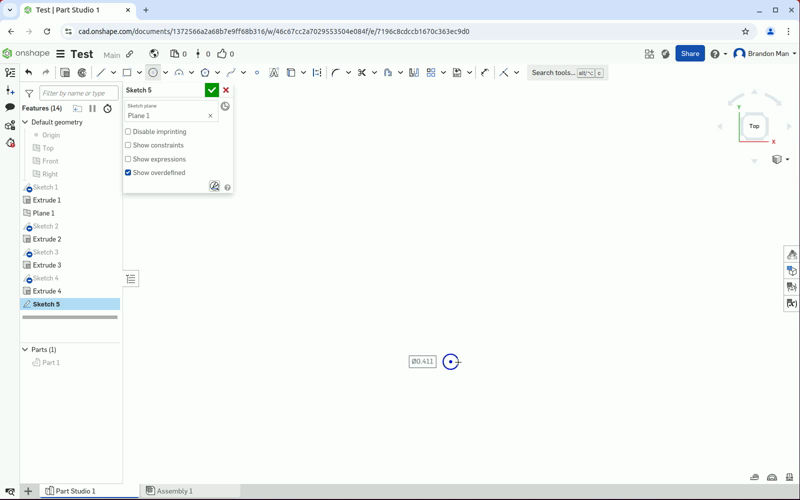
scroll(-6)
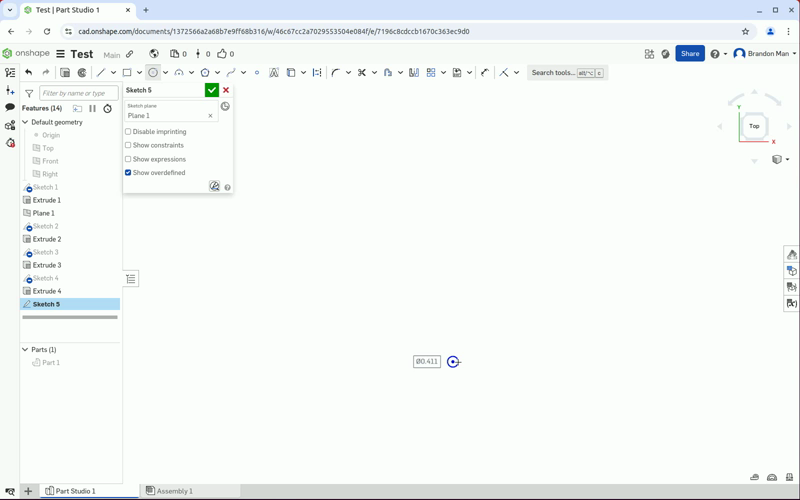
scroll(-6)
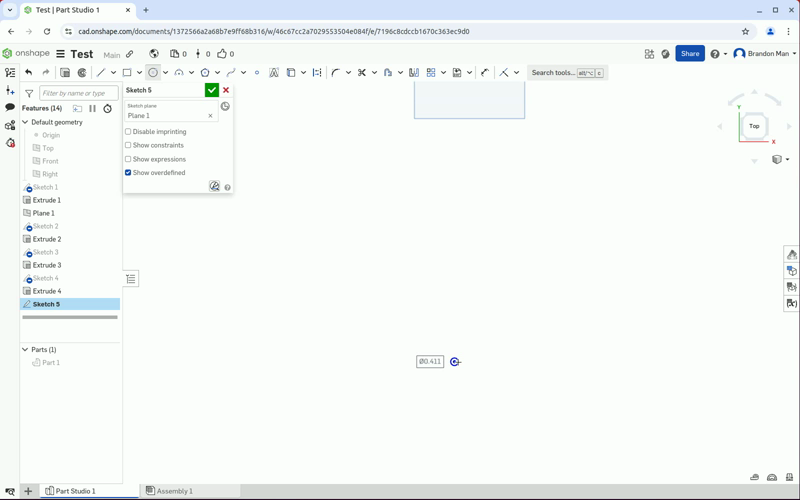
scroll(-6)
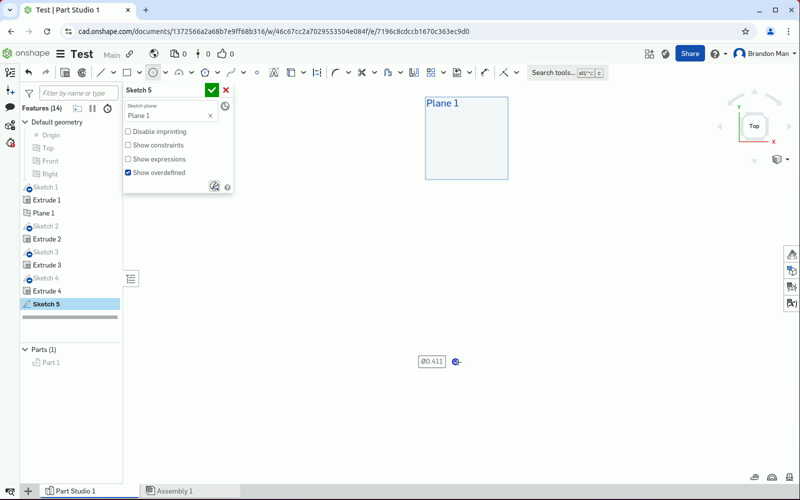
scroll(-6)
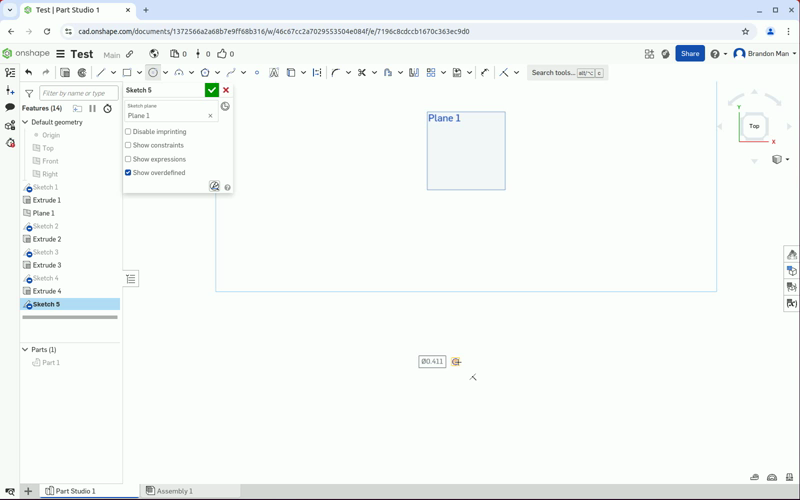
scroll(-6)
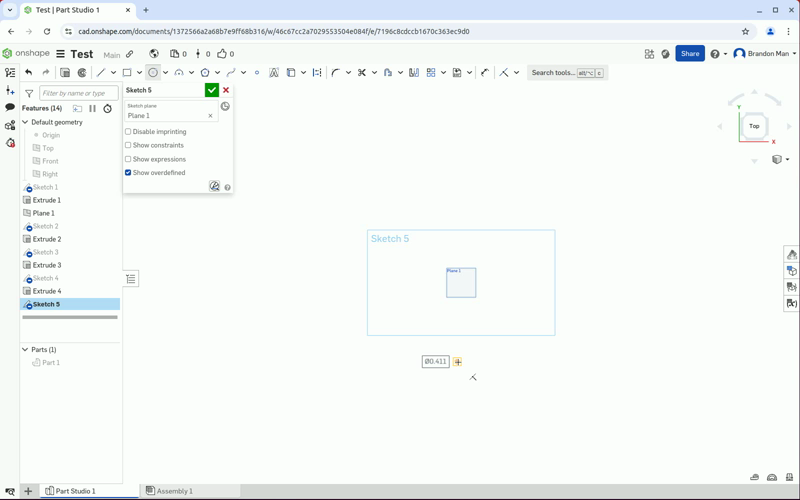
key(esc)
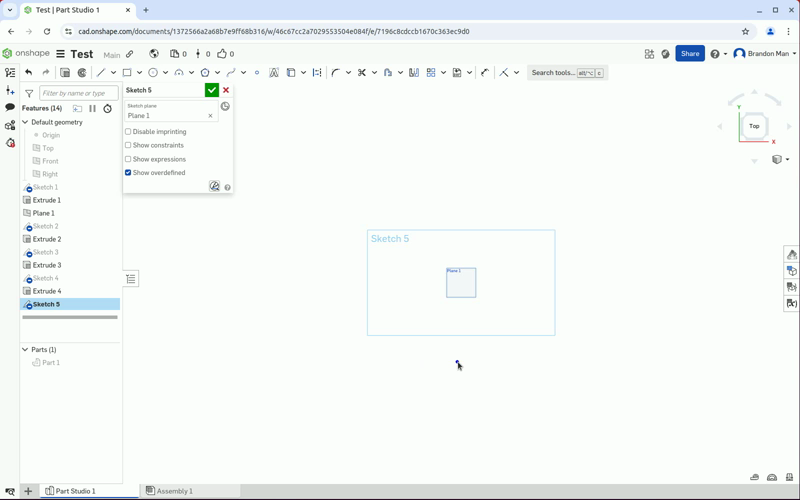
mouse_move(457, 360)
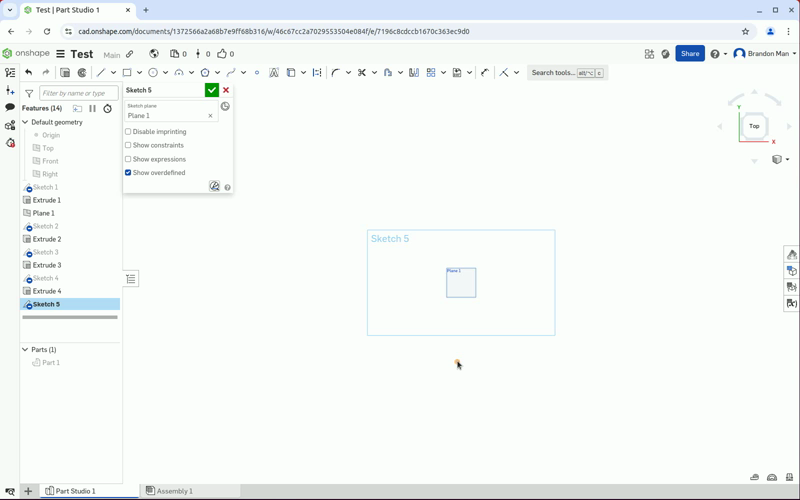
scroll(6)
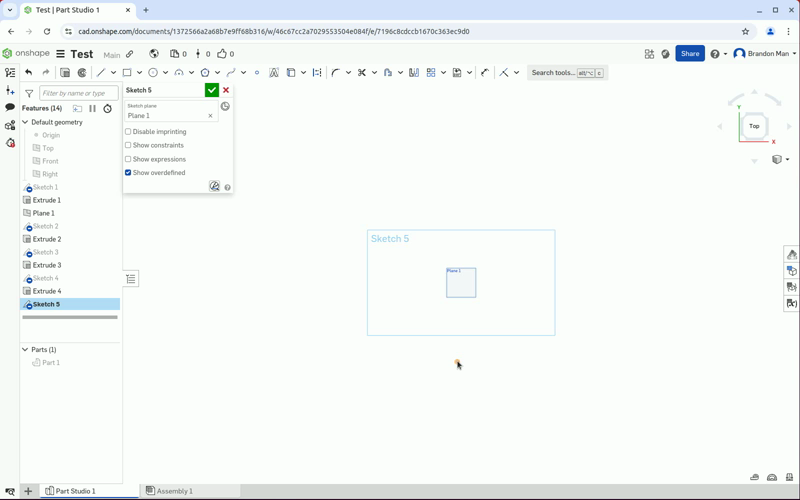
scroll(6)
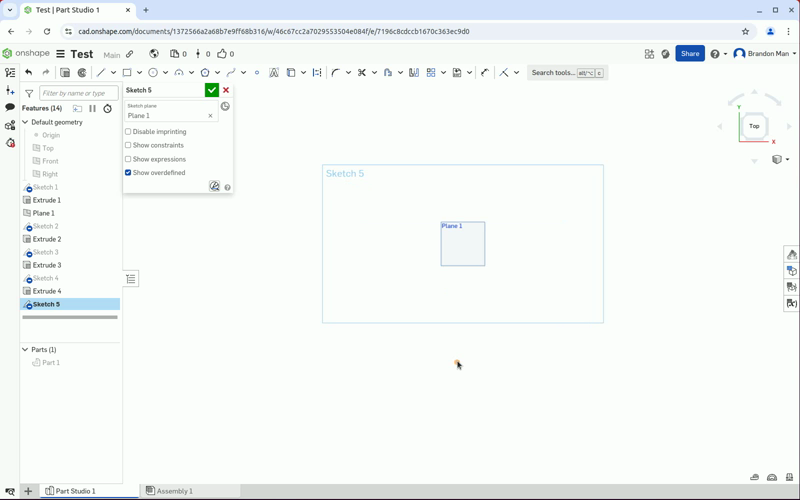
scroll(6)
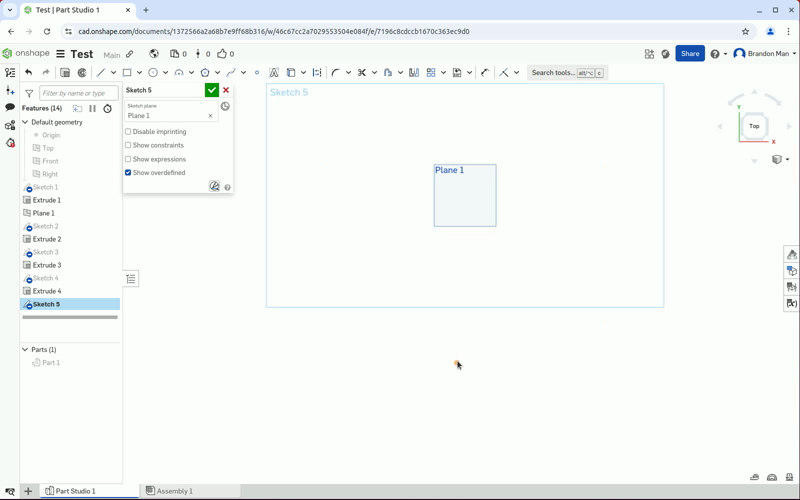
scroll(6)
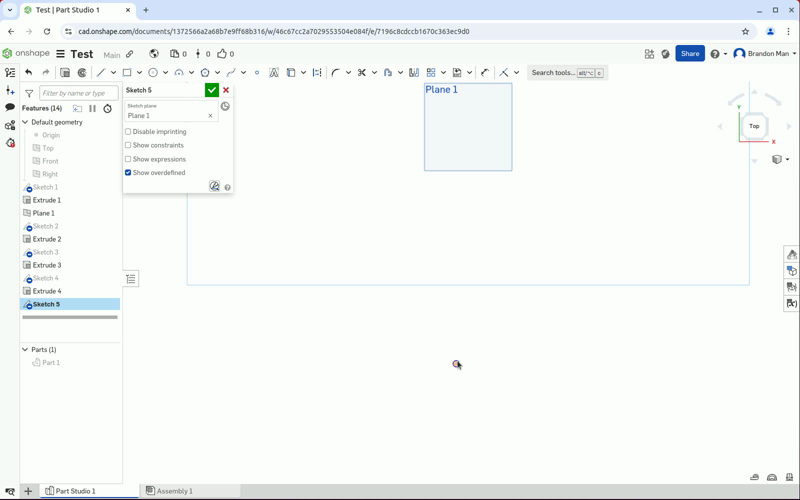
scroll(6)
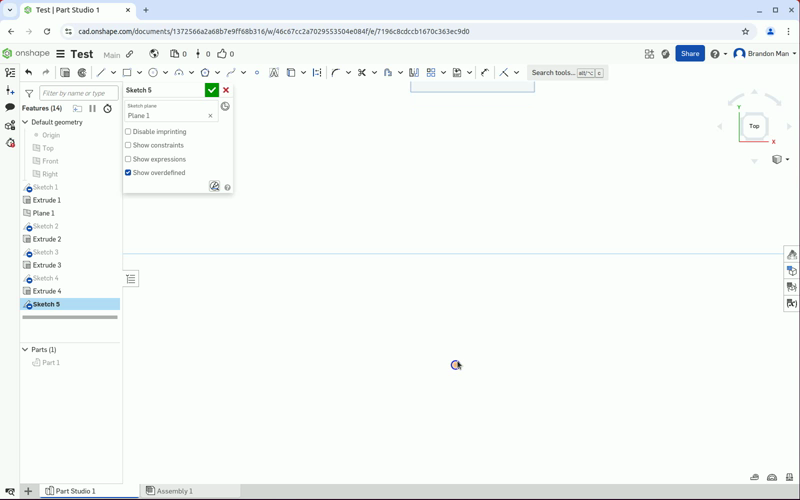
scroll(6)
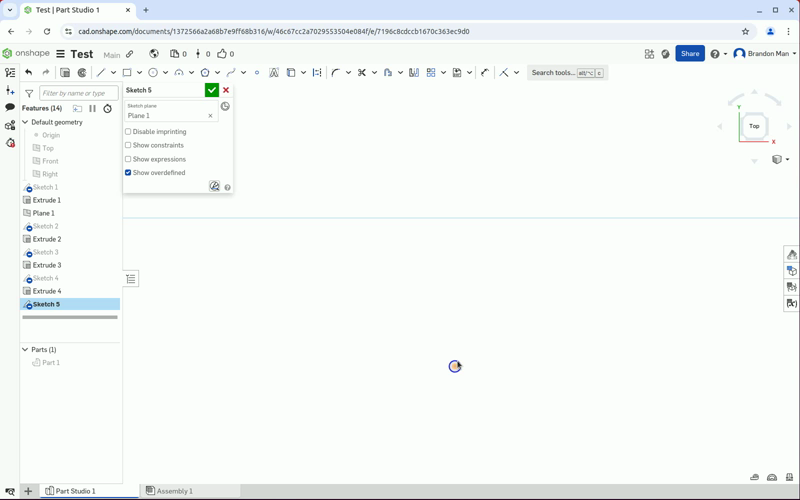
scroll(6)
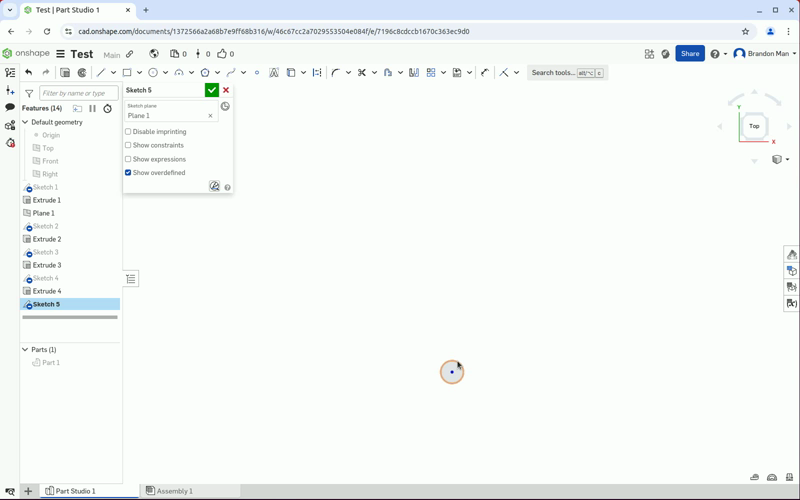
click(457, 360)
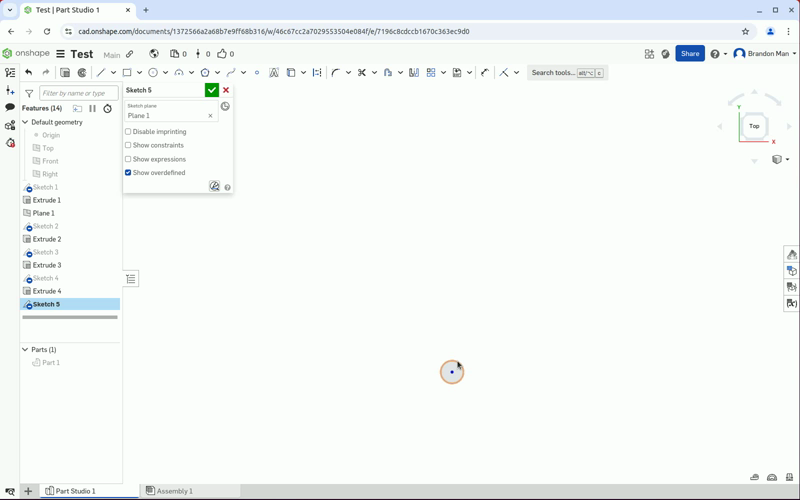
scroll(-6)
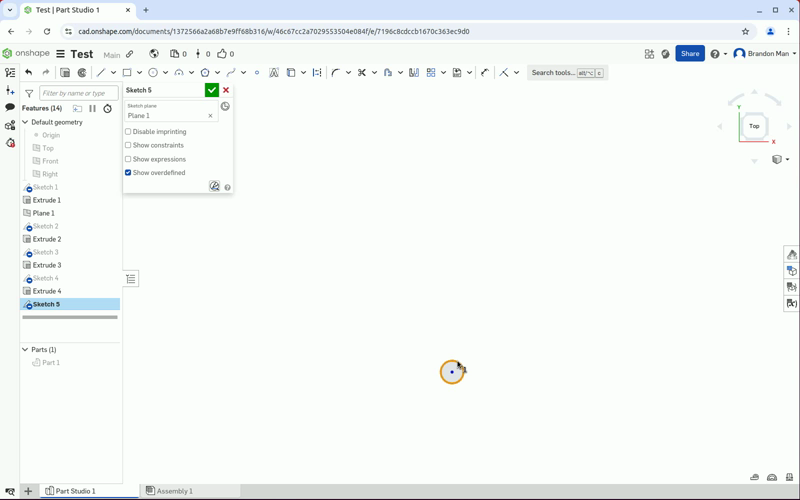
scroll(-6)
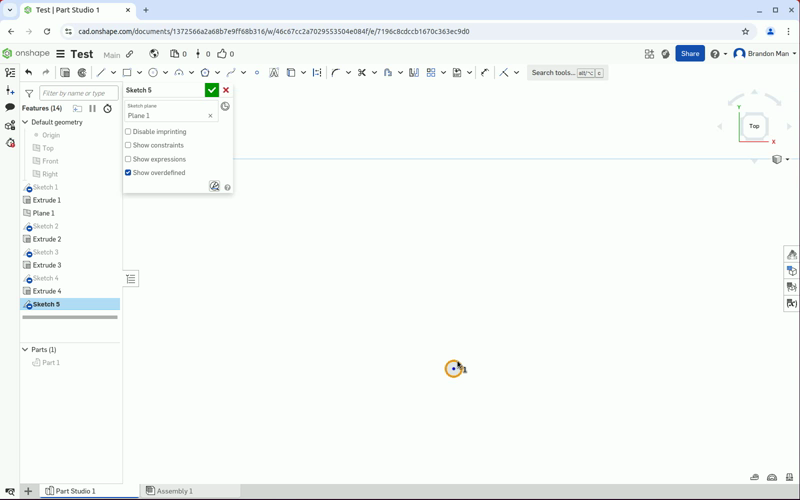
scroll(-6)
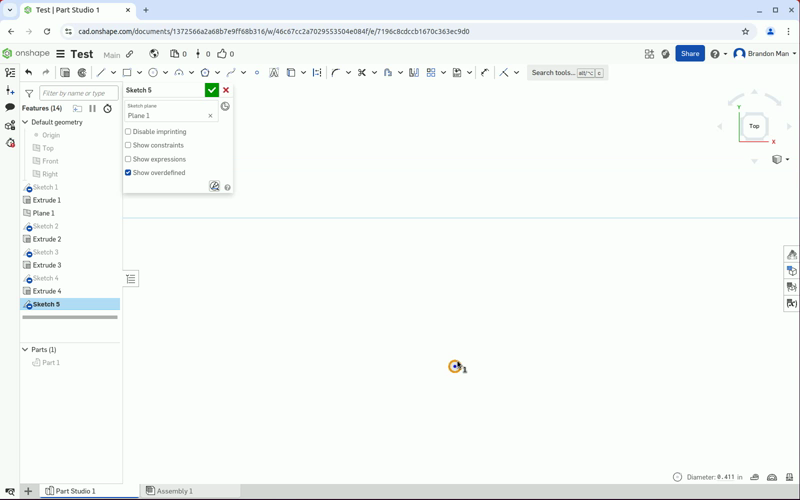
scroll(-6)
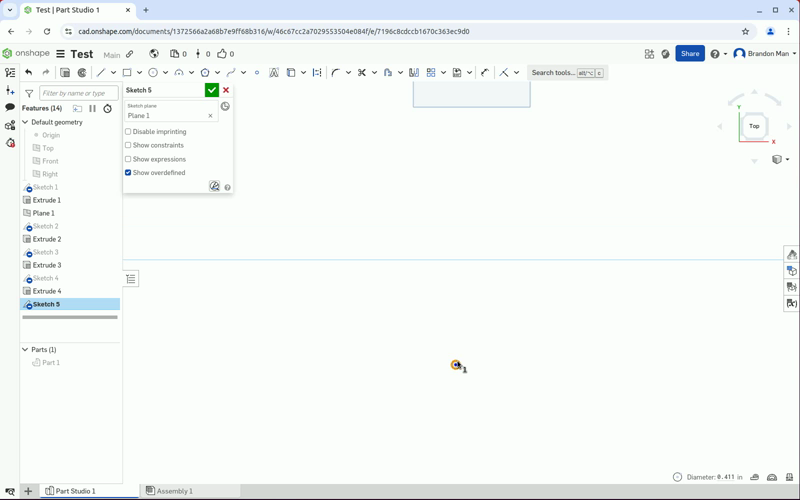
scroll(-6)
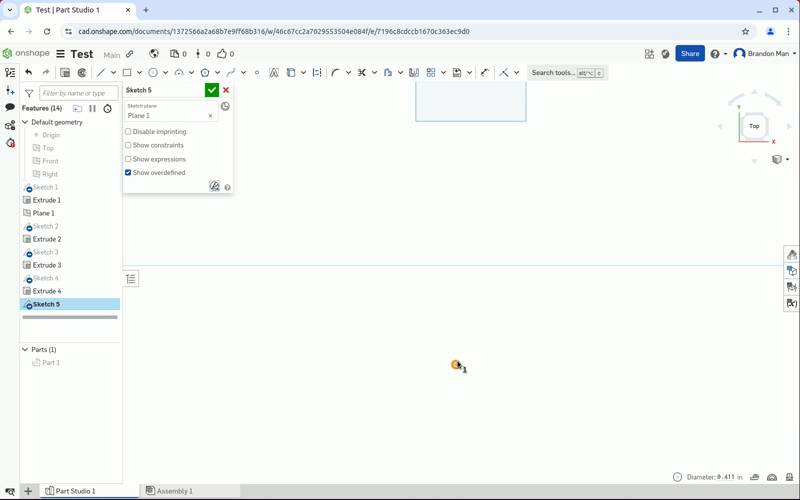
scroll(-6)
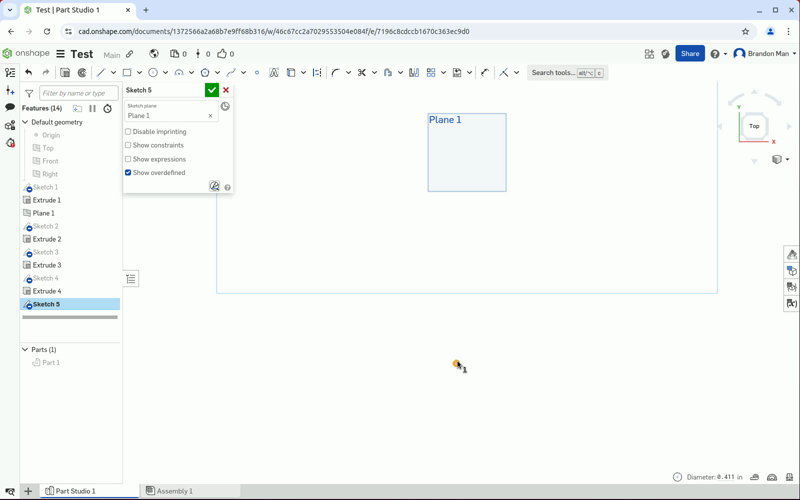
scroll(-6)
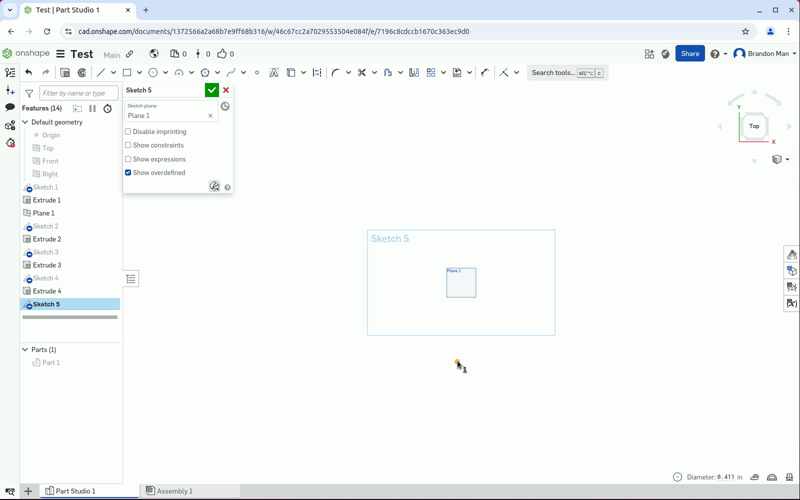
mouse_move(73, 352)
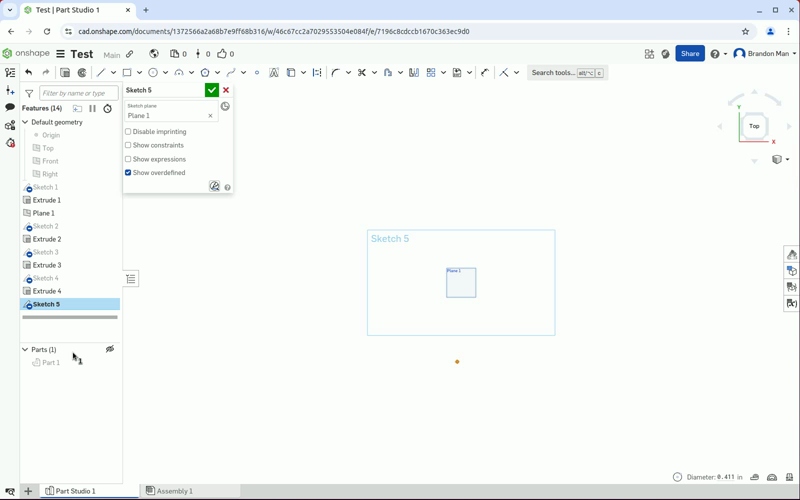
key(shift+y)
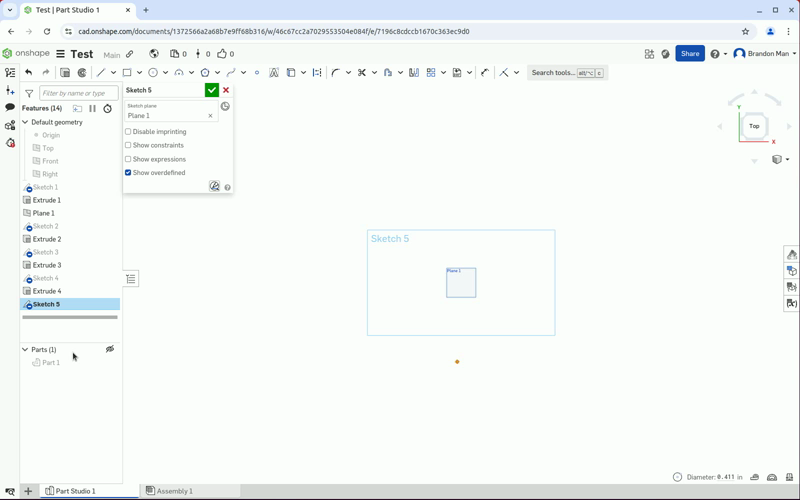
key(shift+e)
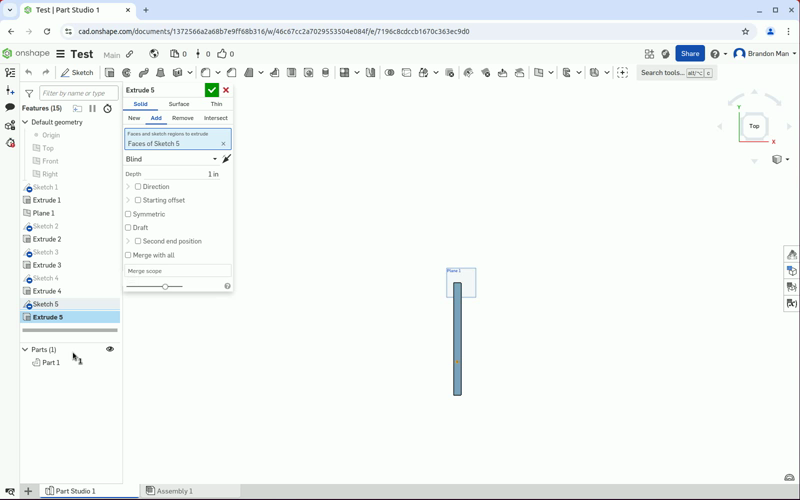
mouse_move(143, 106)
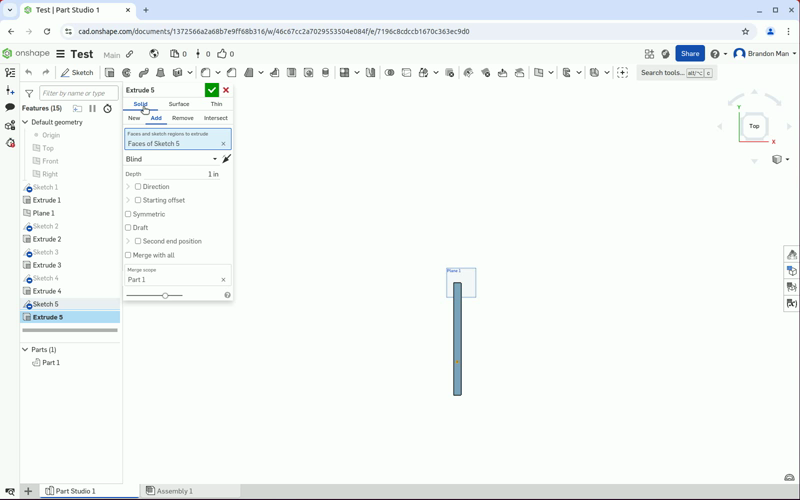
click(143, 106)
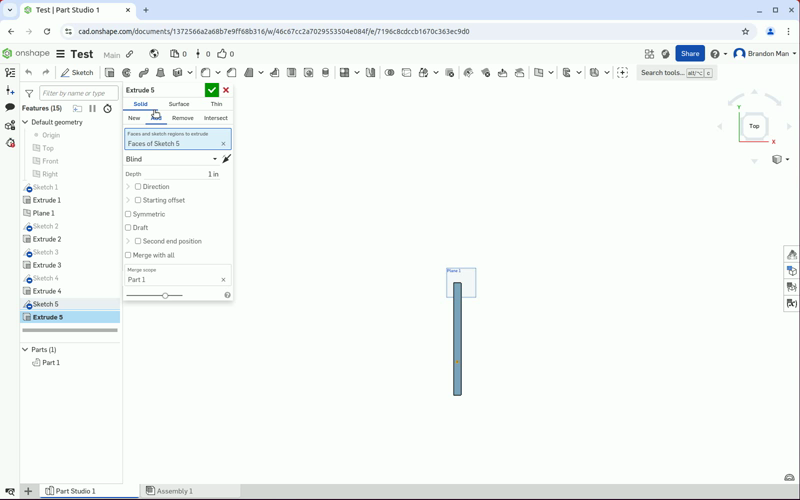
mouse_move(186, 120)
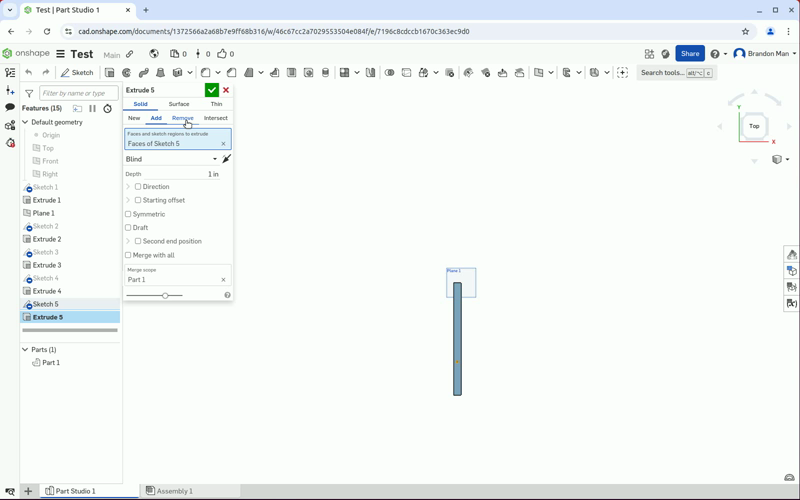
click(186, 120)
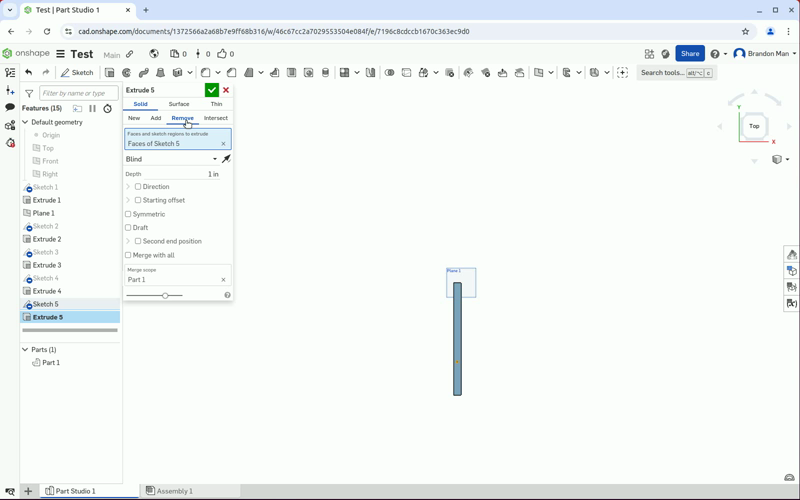
key(tab, 4)
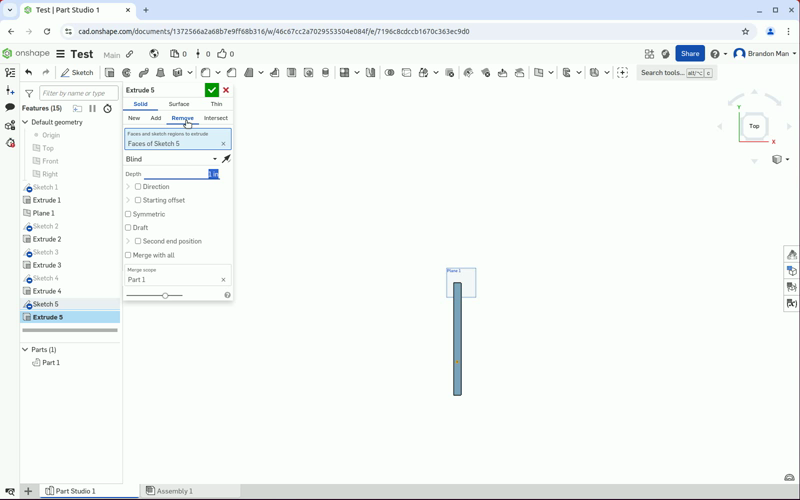
text(1.685)
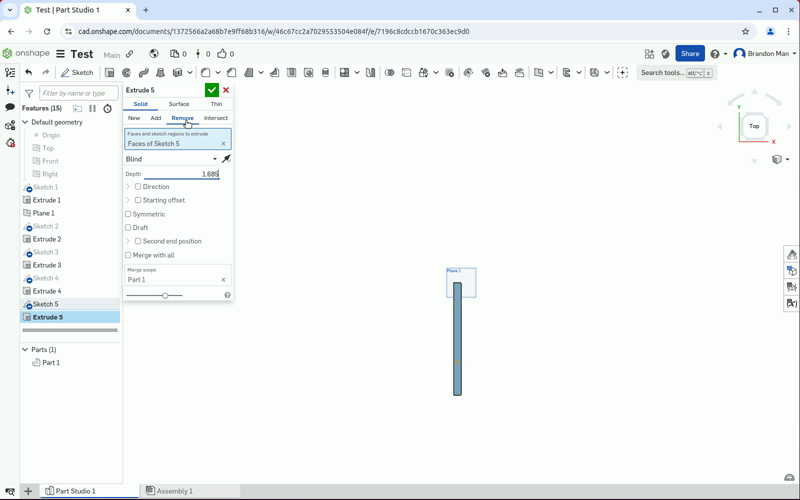
key(tab, 6)
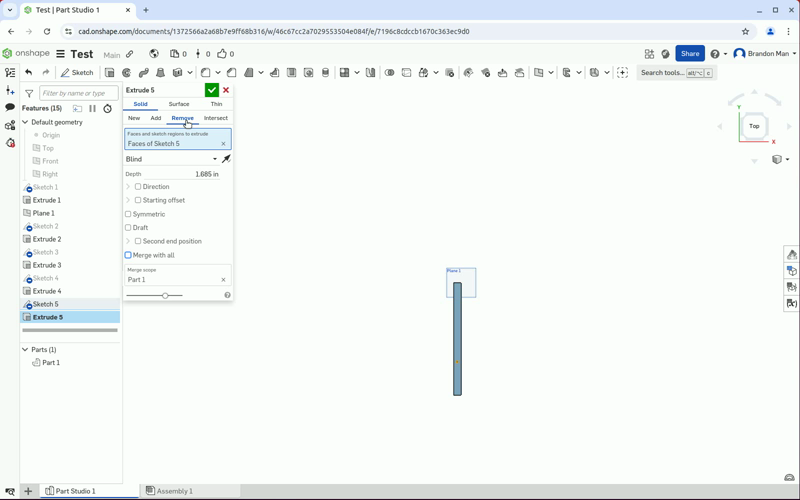
key(space)
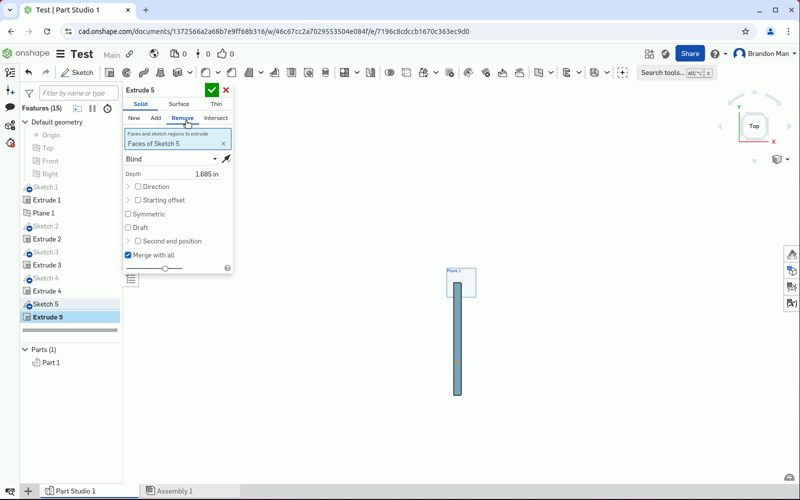
key(enter)
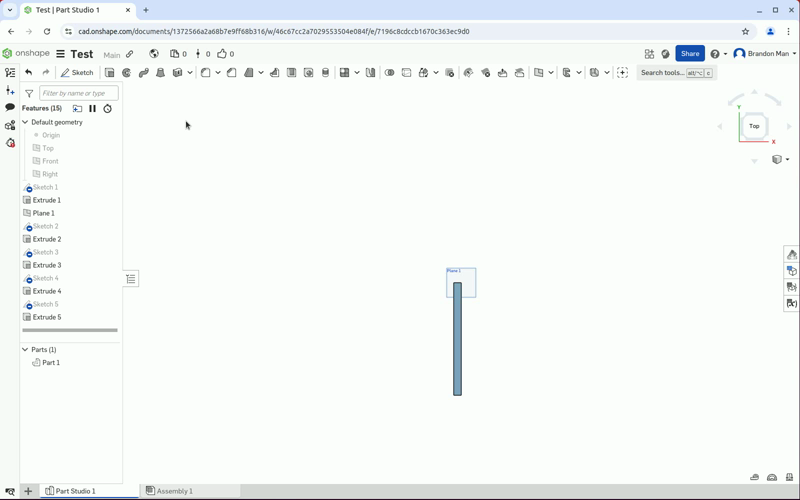
key(shift+h)
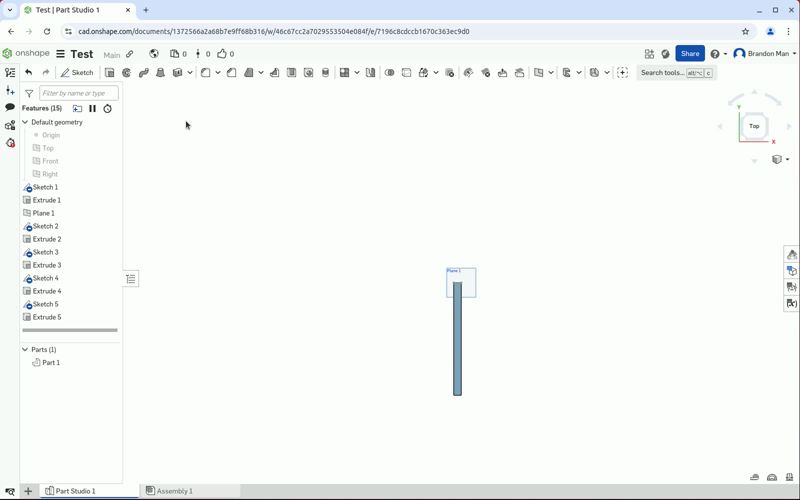
key(shift+h)
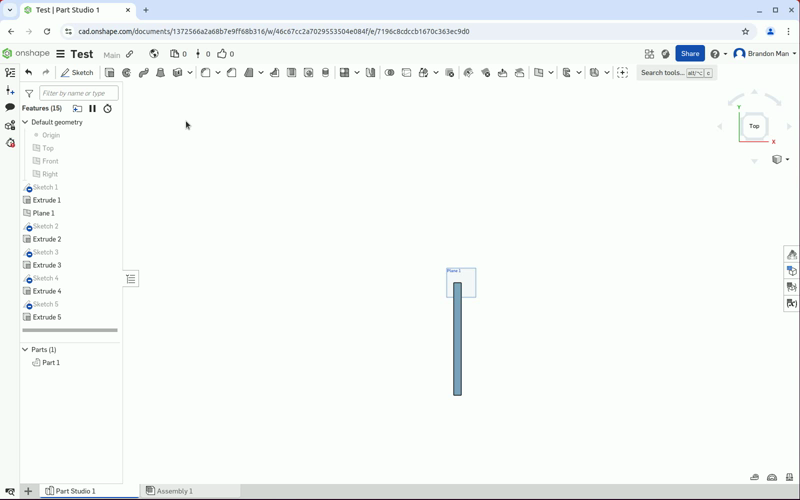
mouse_move(73, 189)
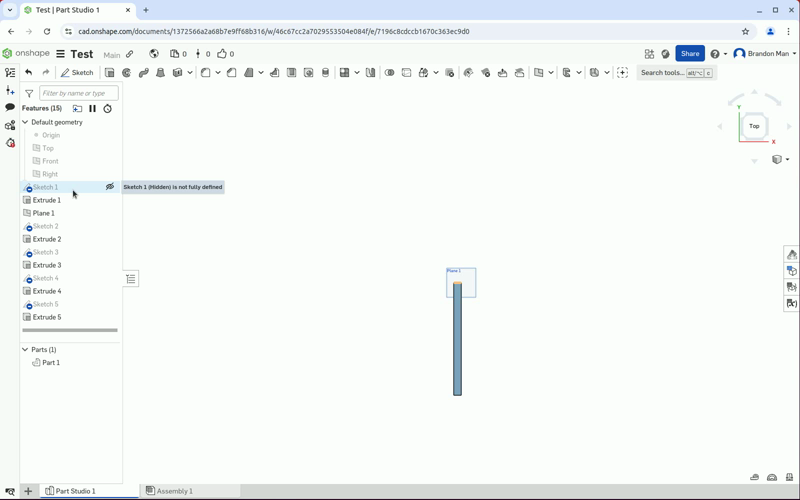
click(73, 189)
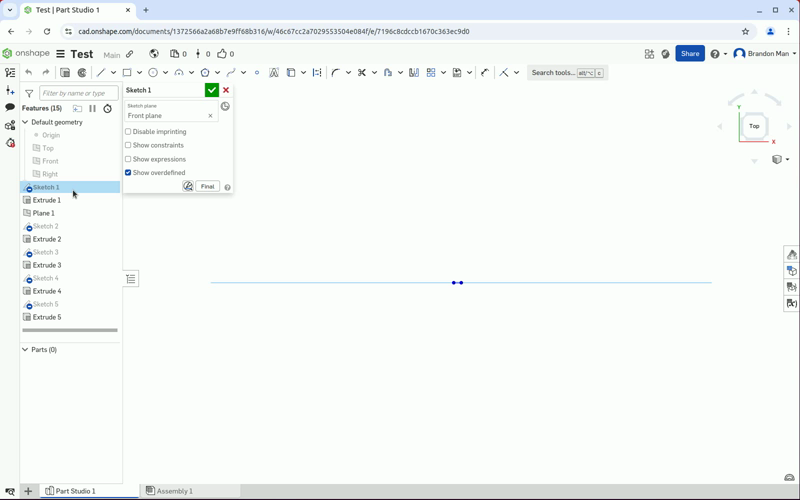
mouse_move(229, 92)
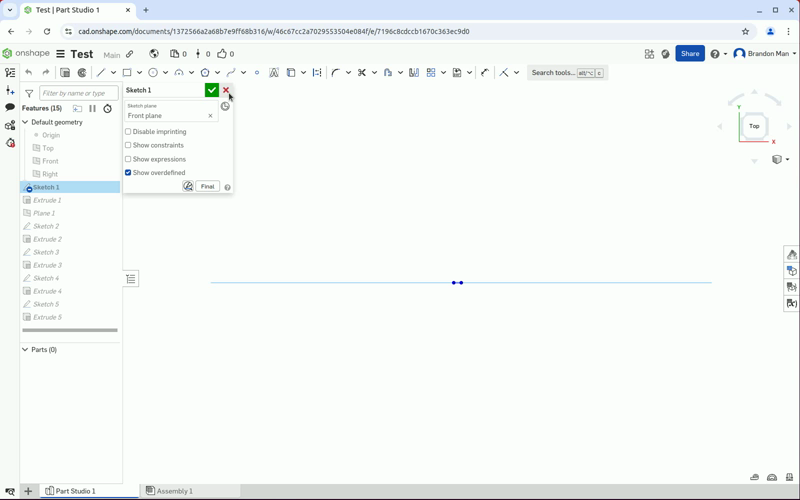
click(229, 92)
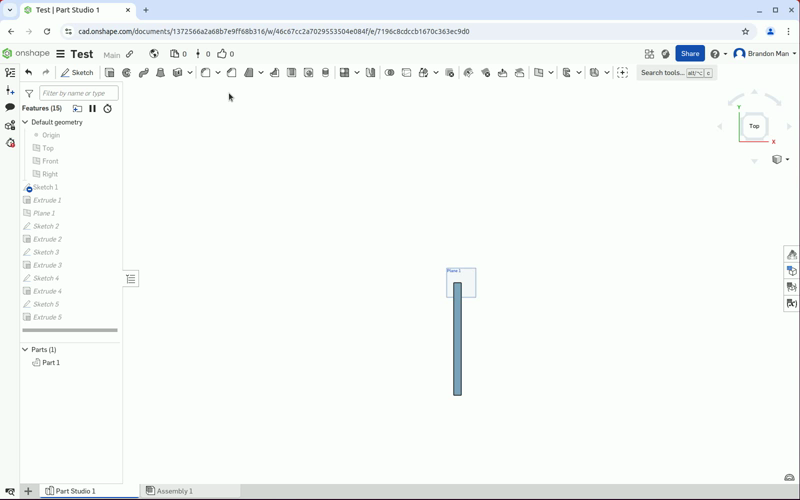
key(shift+s)
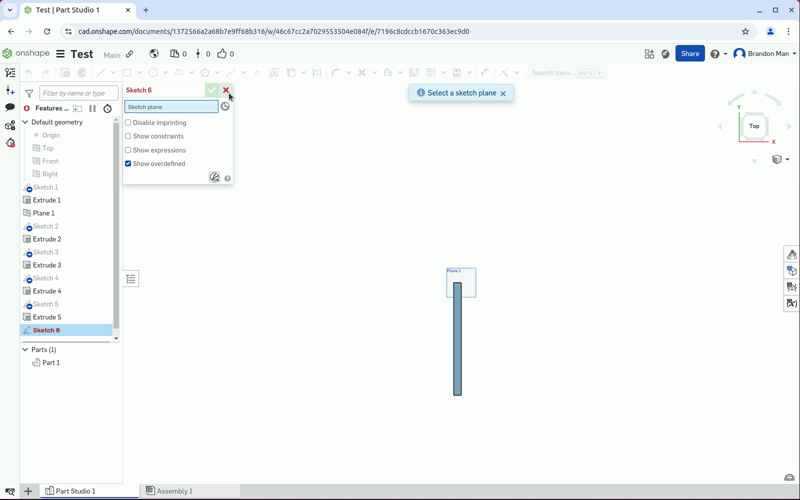
mouse_move(69, 215)
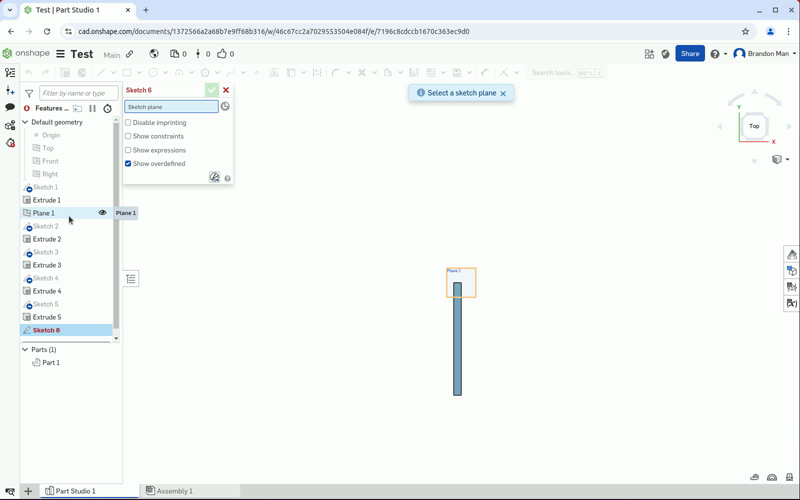
click(69, 215)
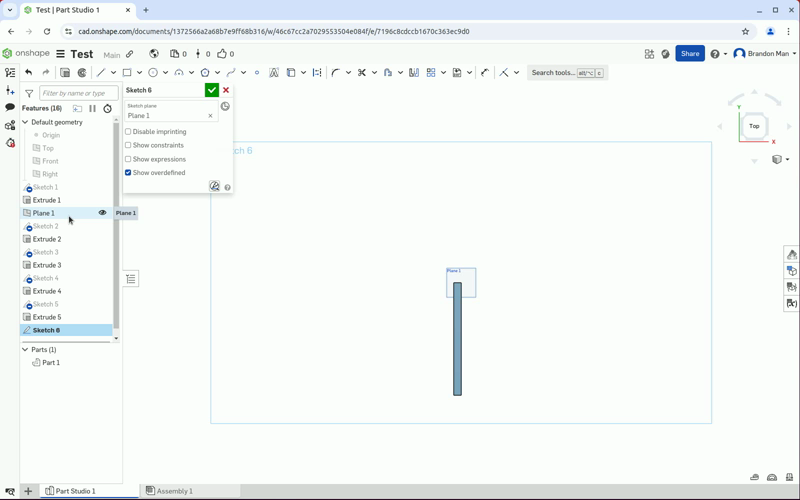
mouse_move(73, 352)
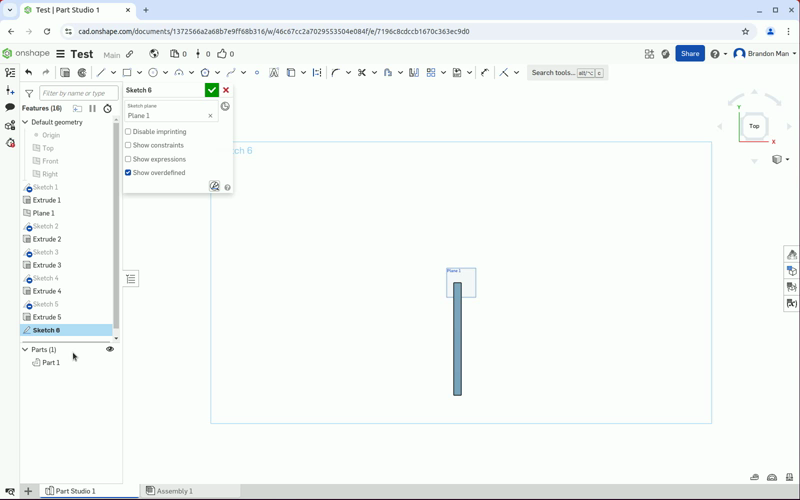
key(y)
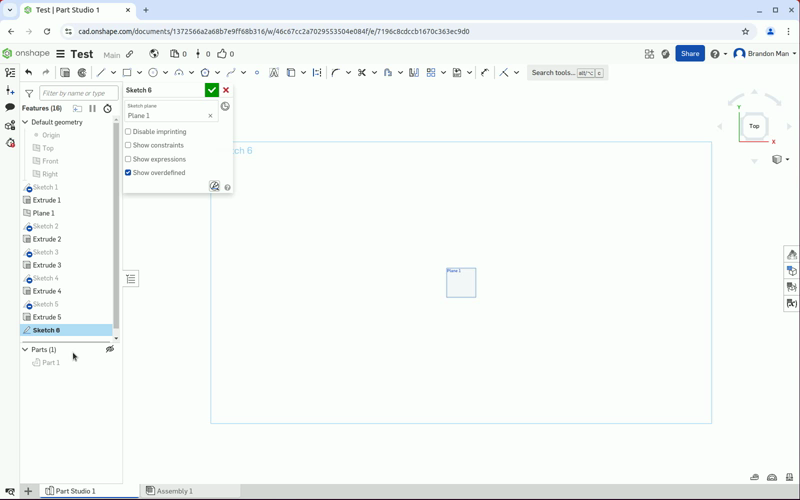
key(c)
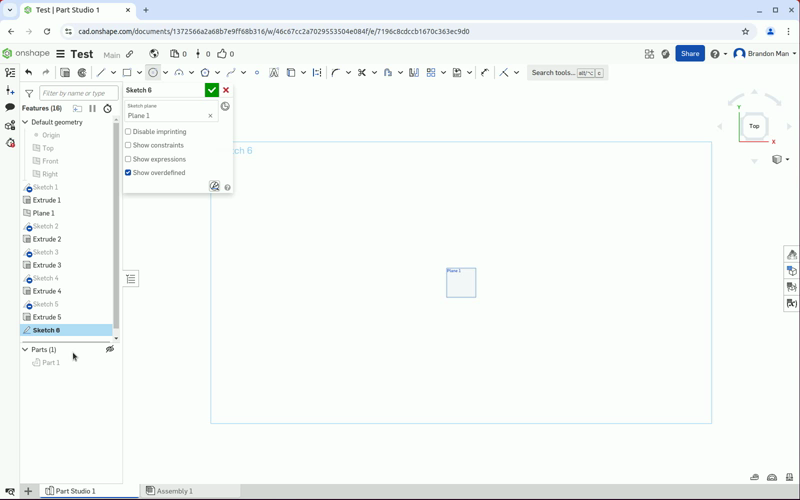
key_down(shift)
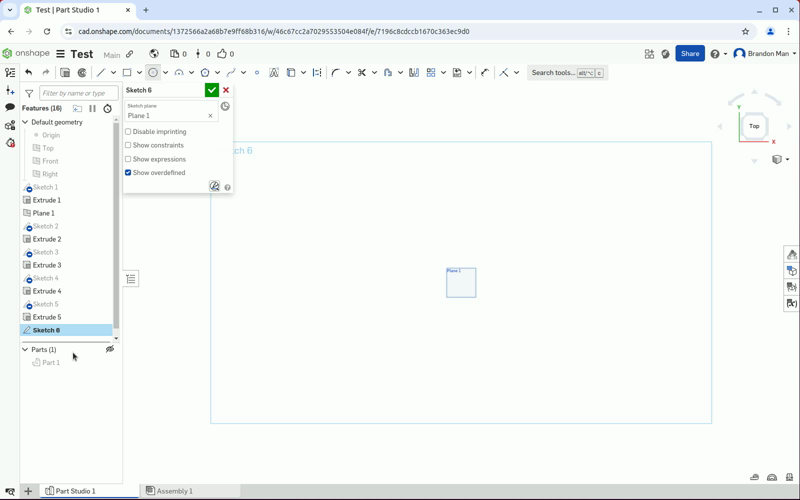
mouse_move(457, 383)
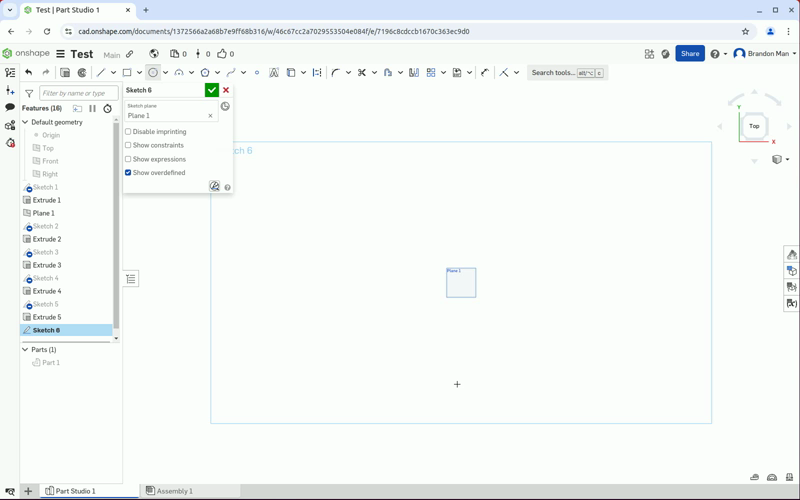
click(457, 383)
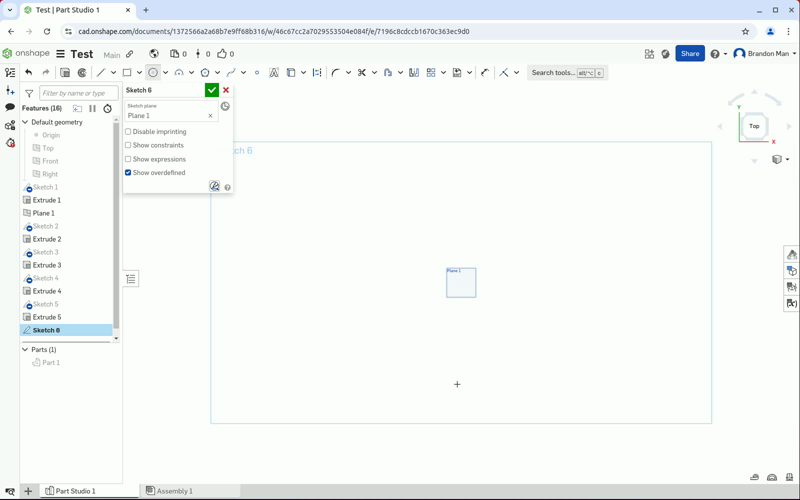
key_up(shift)
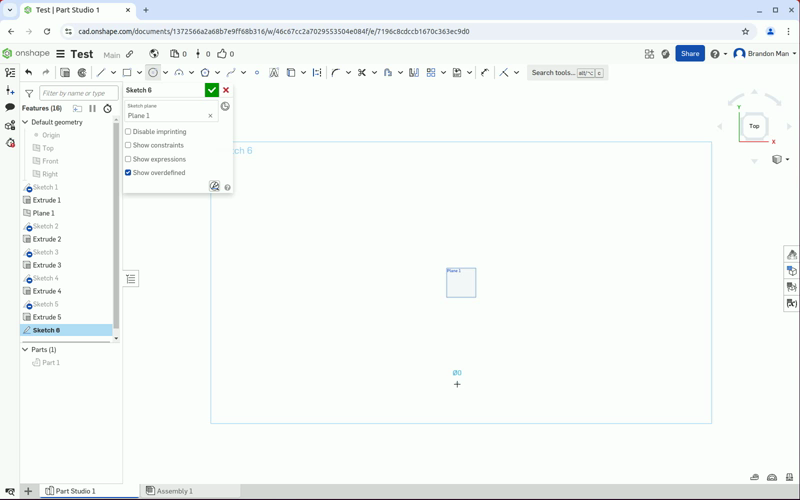
mouse_move(458, 383)
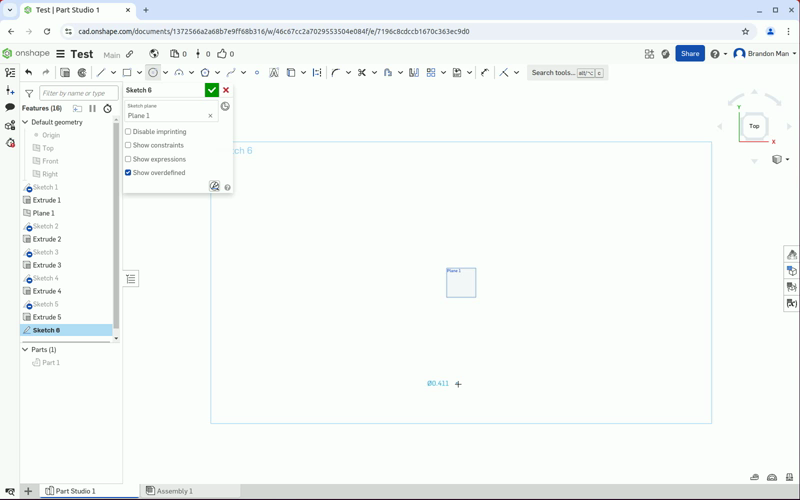
scroll(6)
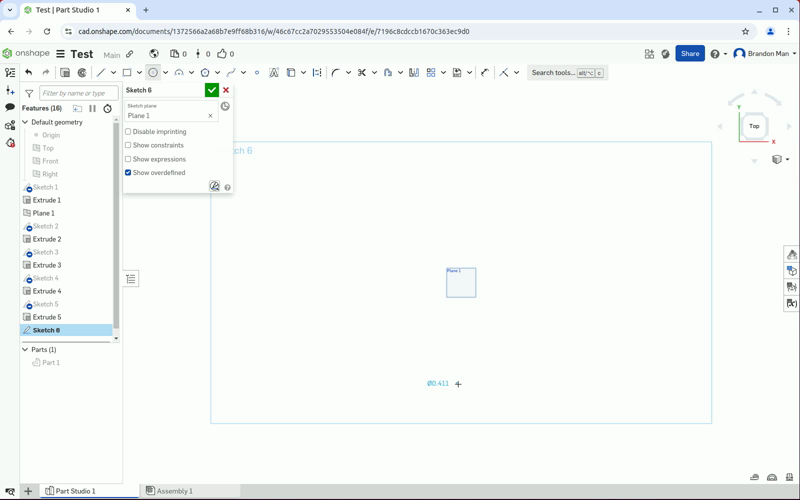
scroll(6)
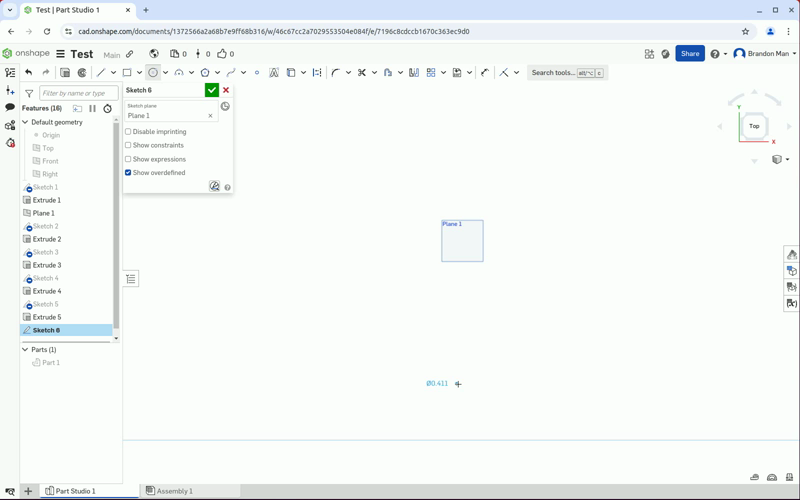
scroll(6)
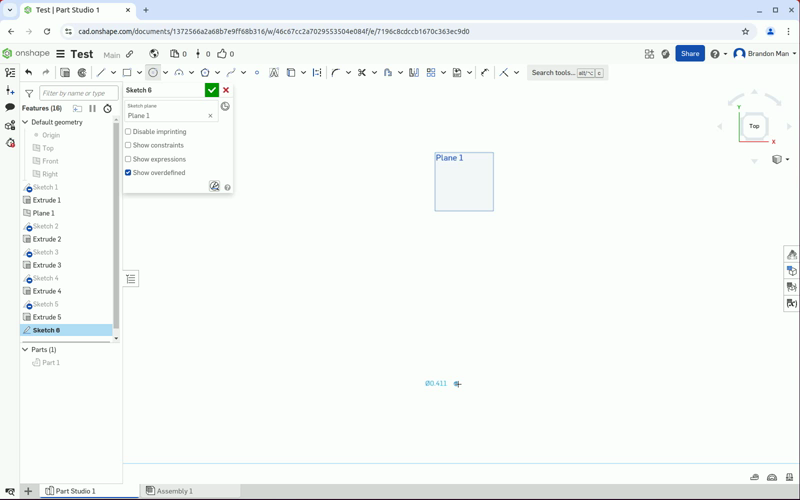
scroll(6)
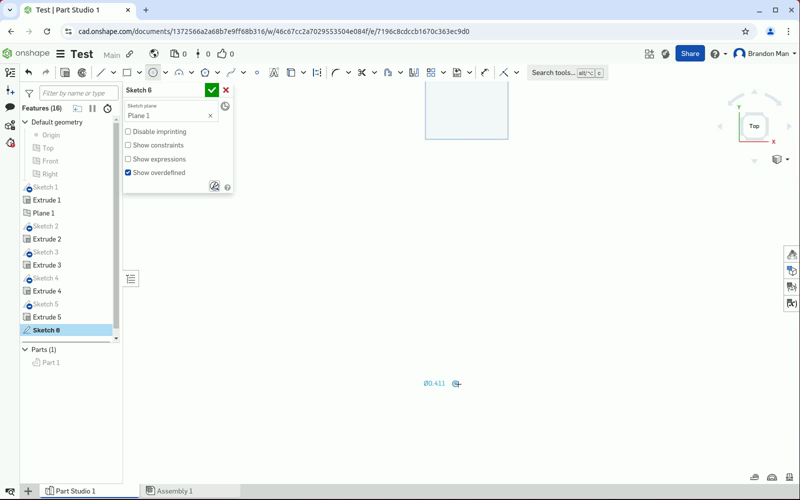
scroll(6)
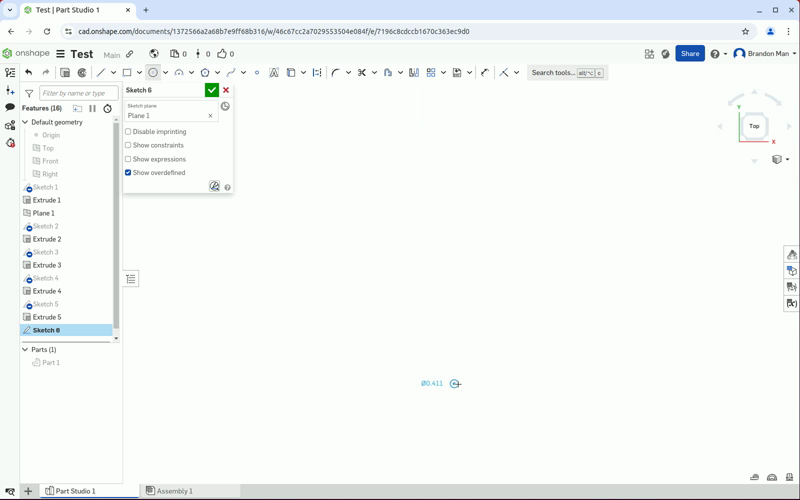
scroll(6)
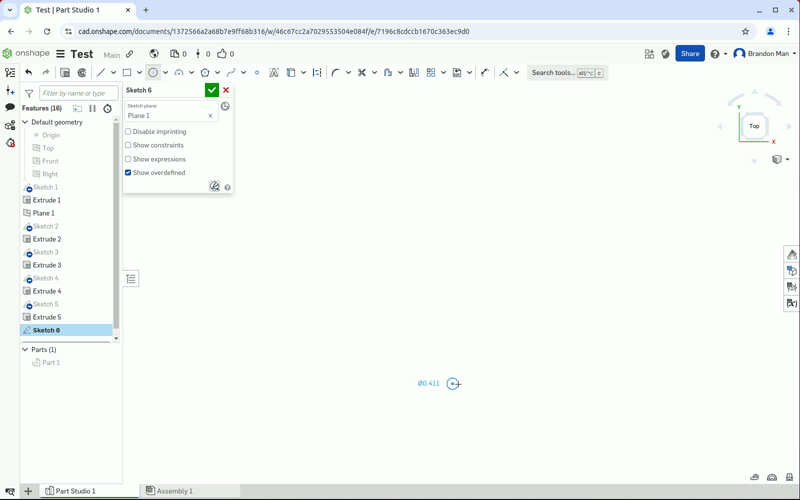
scroll(6)
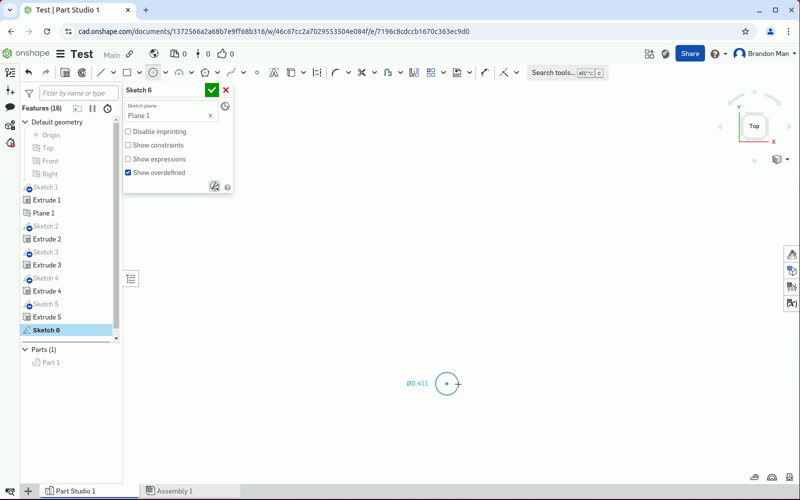
click(458, 383)
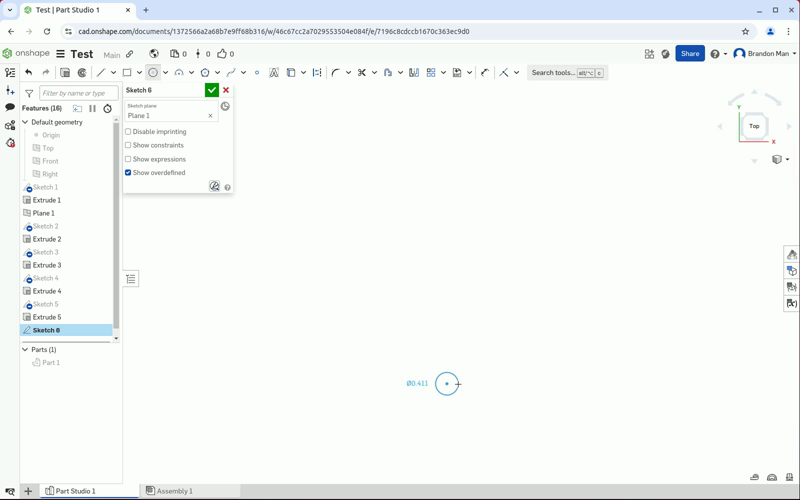
scroll(-6)
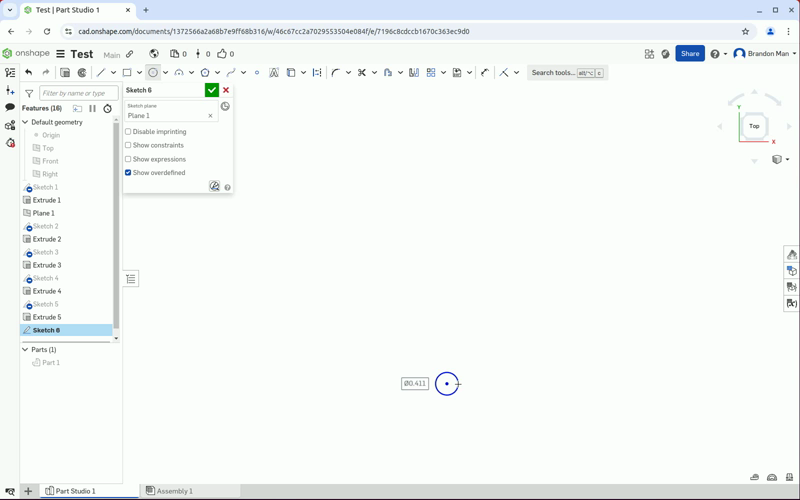
scroll(-6)
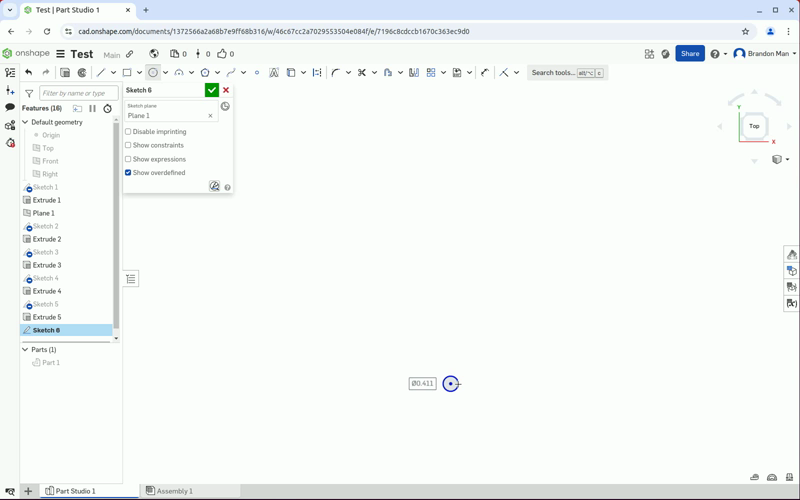
scroll(-6)
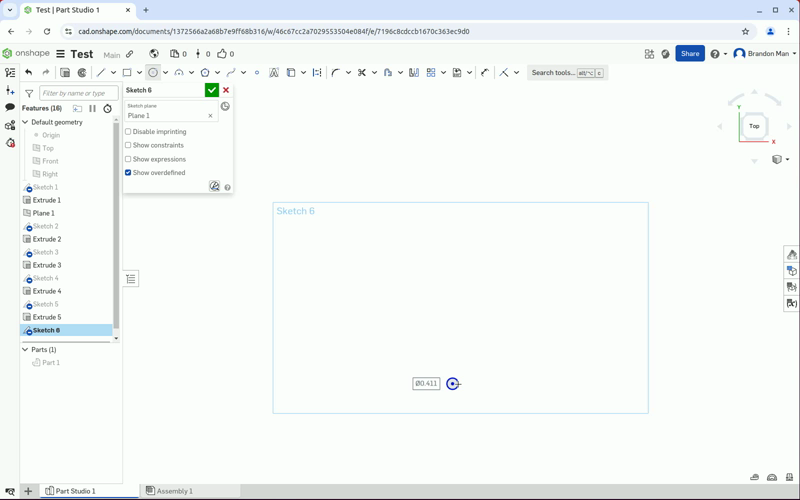
scroll(-6)
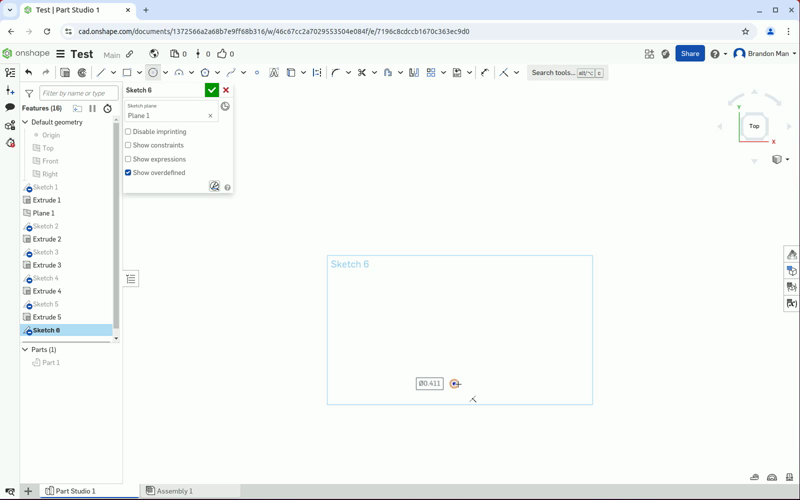
scroll(-6)
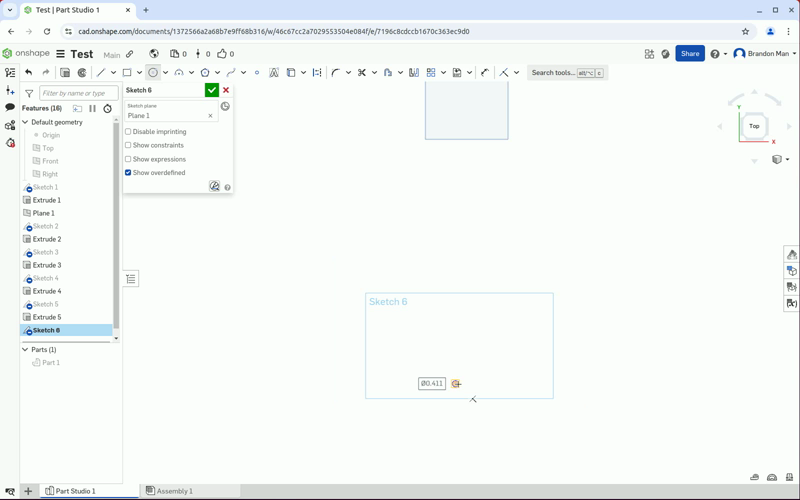
scroll(-6)
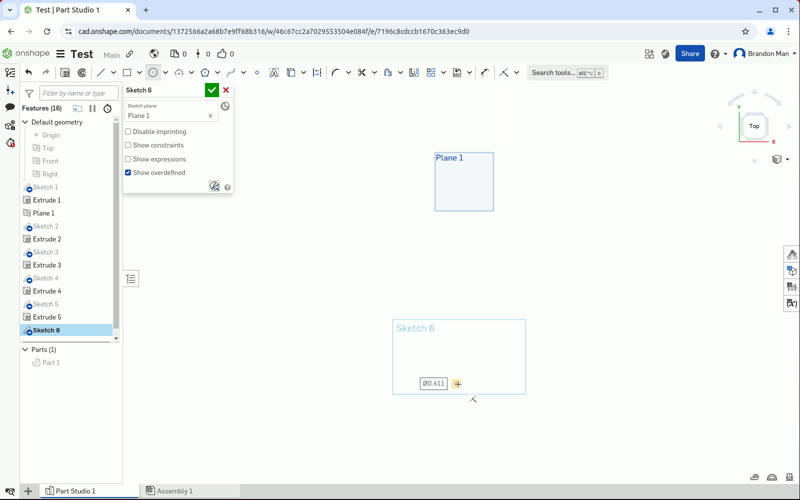
scroll(-6)
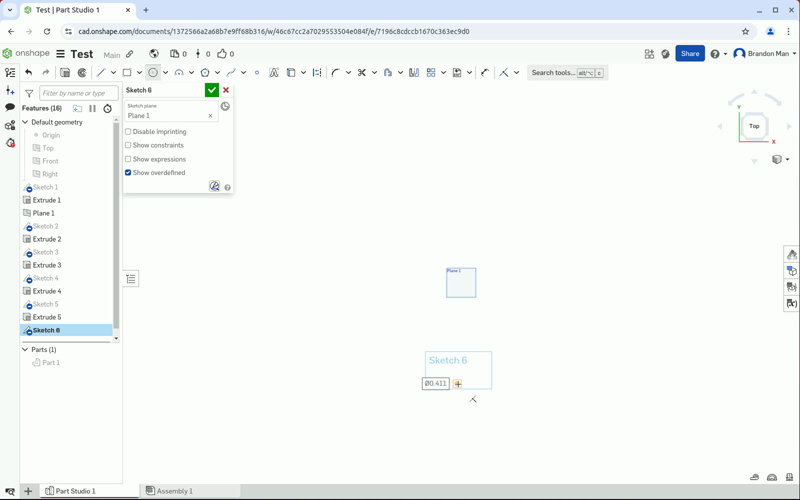
key(esc)
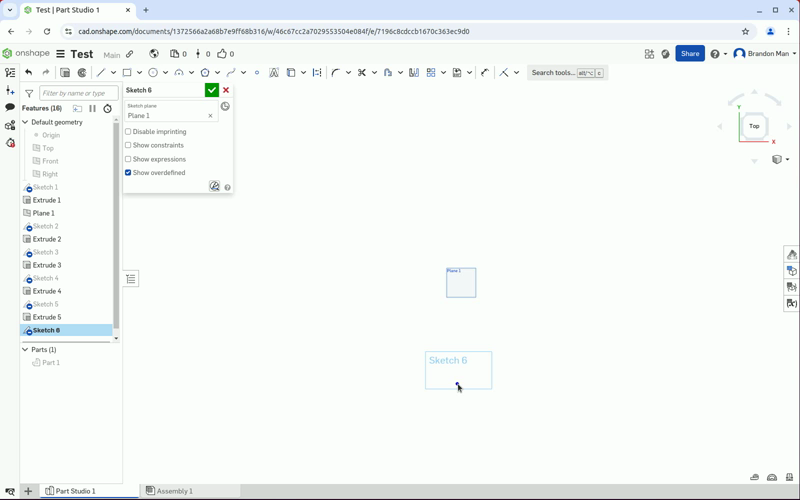
mouse_move(456, 383)
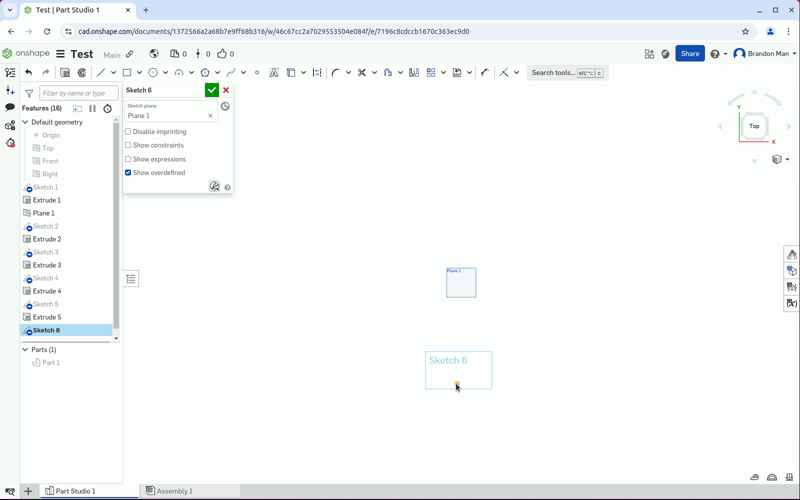
scroll(6)
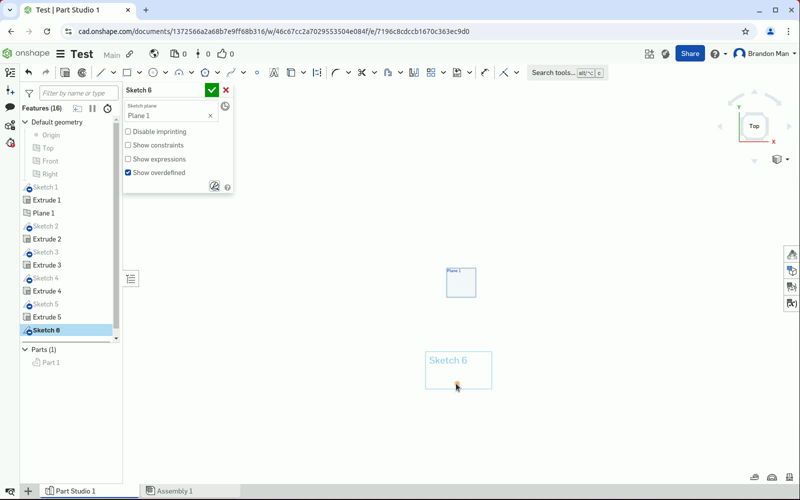
scroll(6)
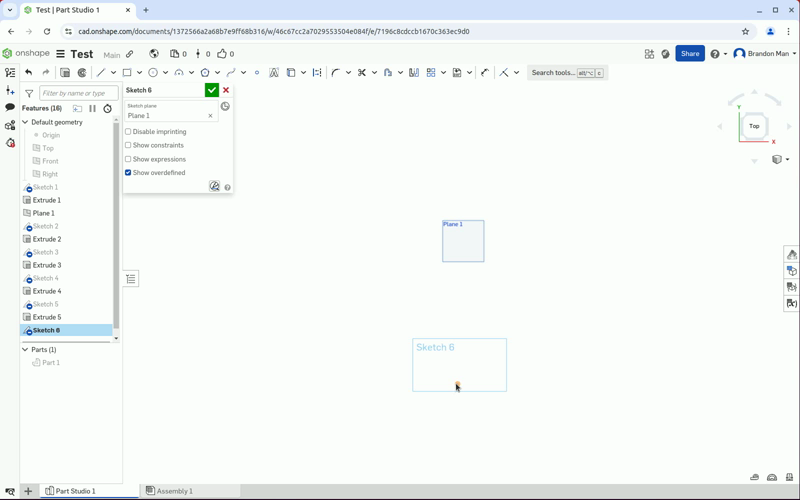
scroll(6)
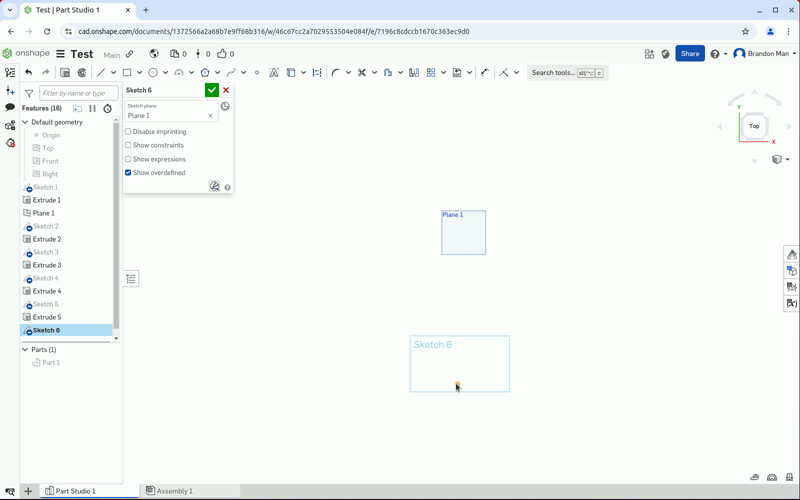
scroll(6)
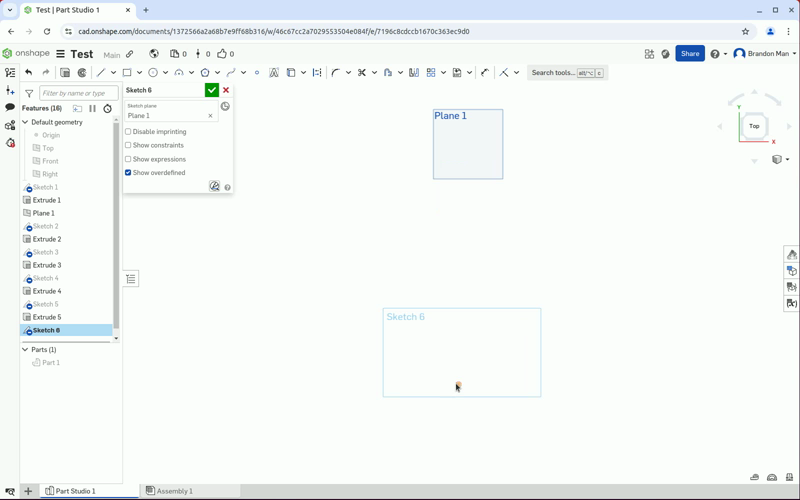
scroll(6)
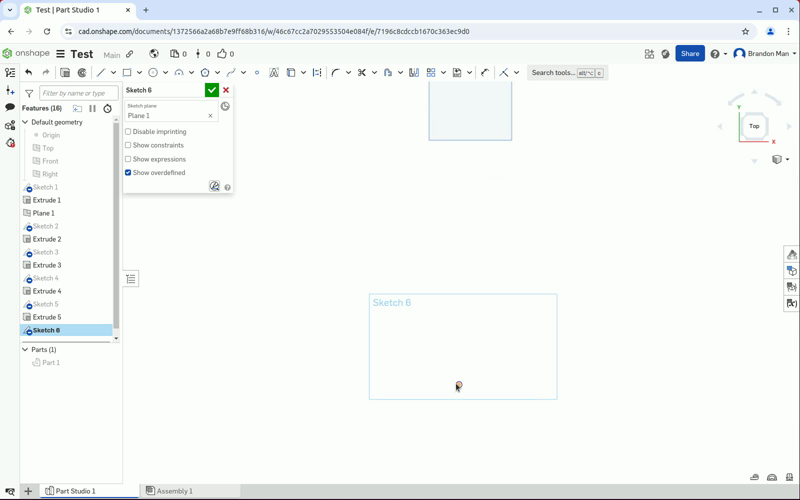
scroll(6)
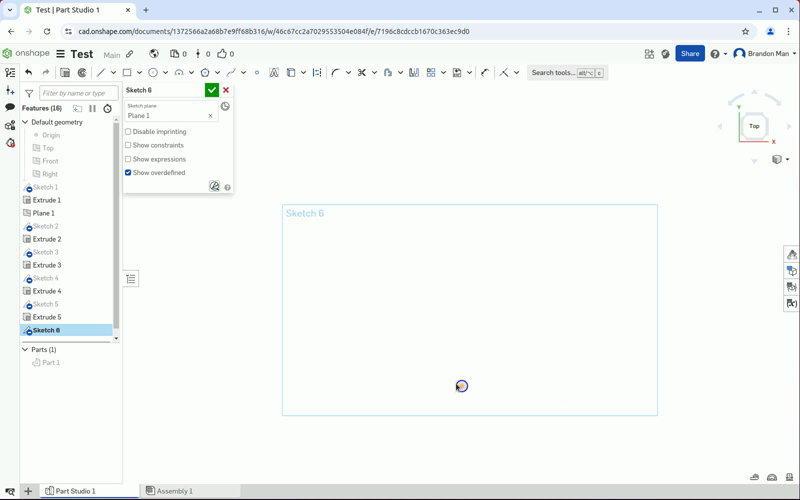
scroll(6)
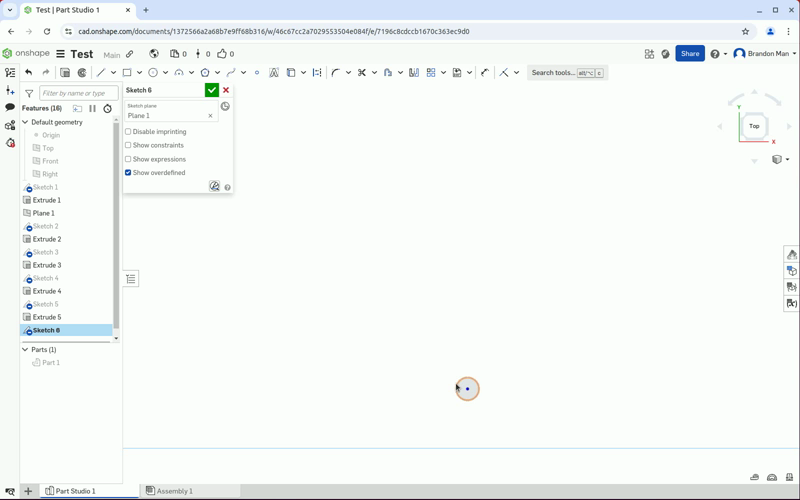
click(456, 383)
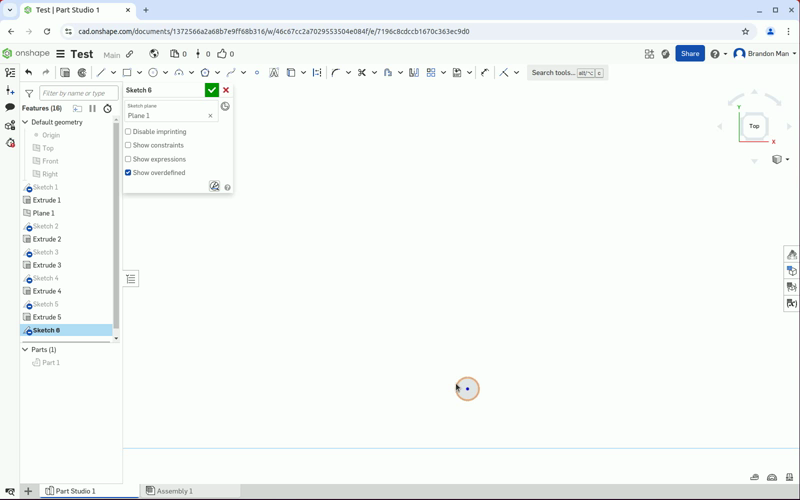
scroll(-6)
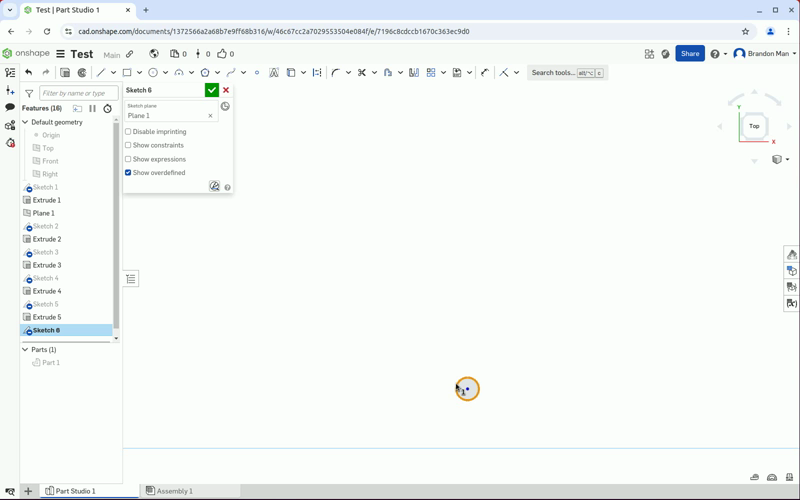
scroll(-6)
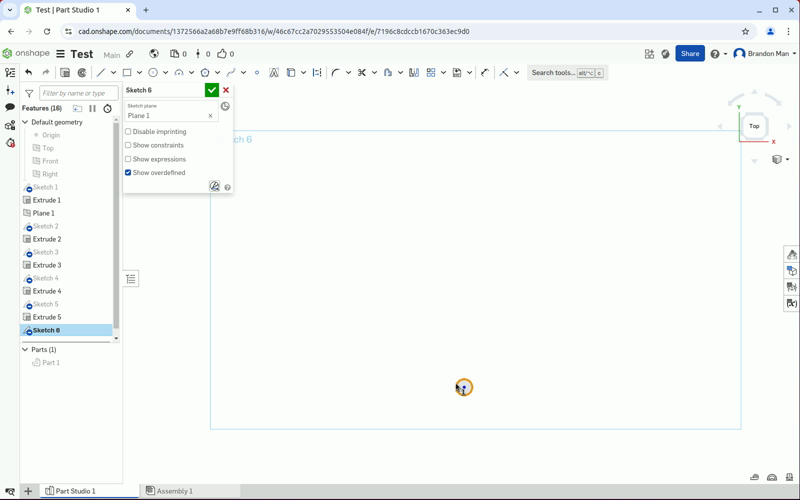
scroll(-6)
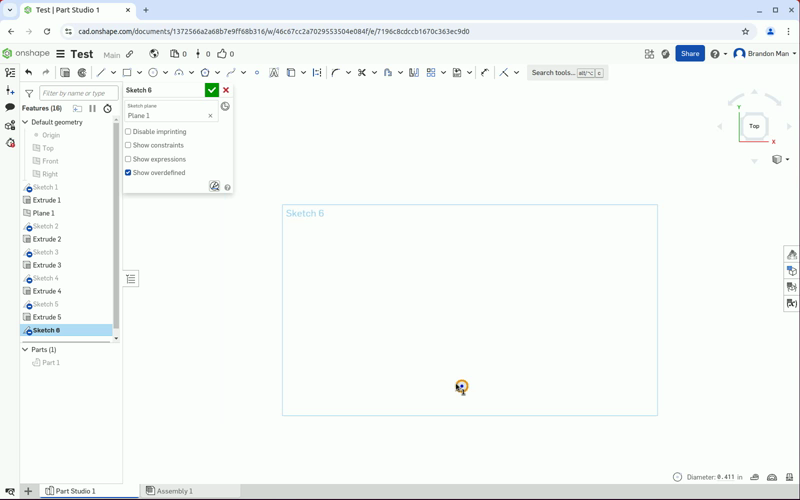
scroll(-6)
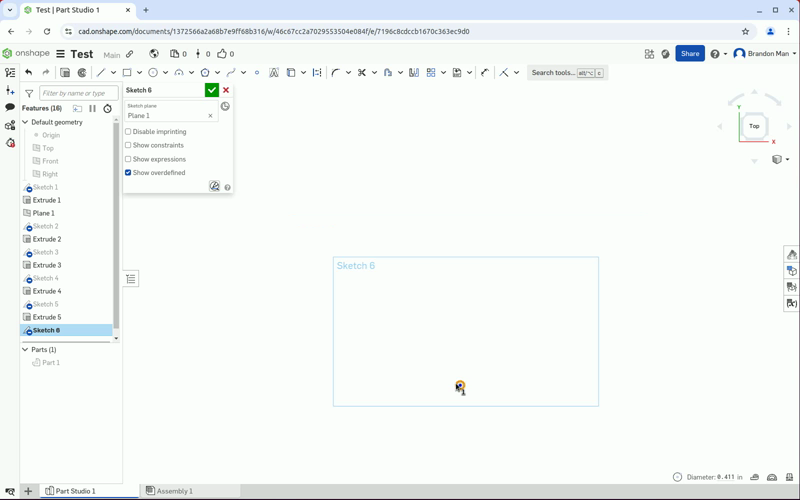
scroll(-6)
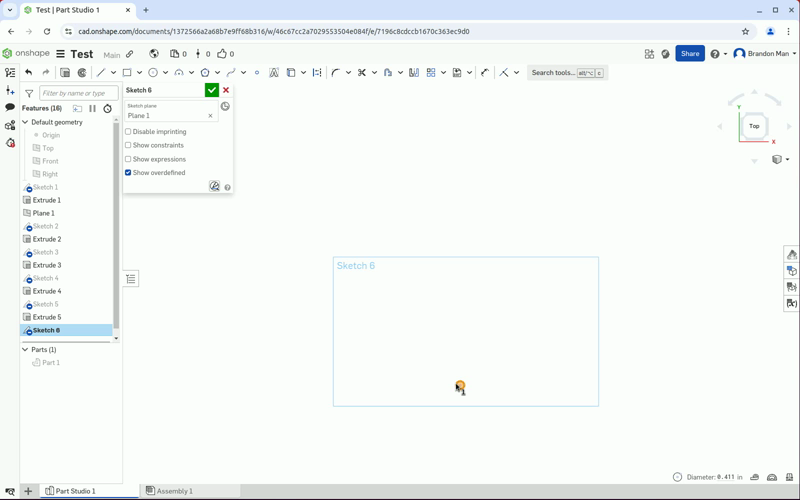
scroll(-6)
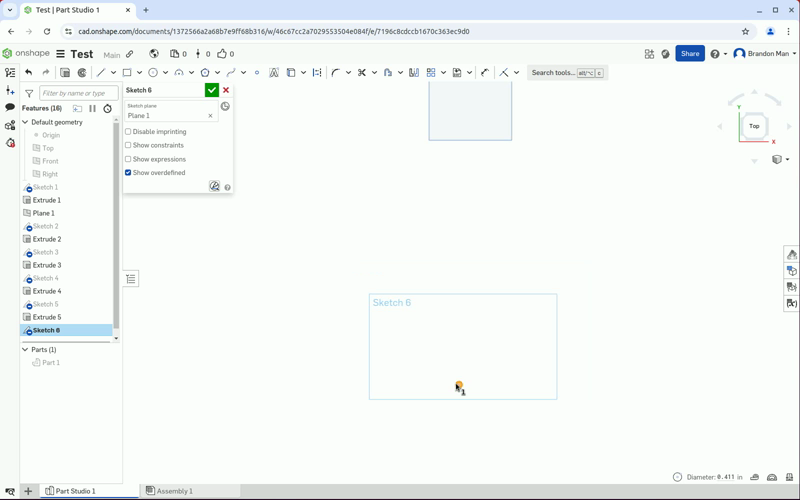
scroll(-6)
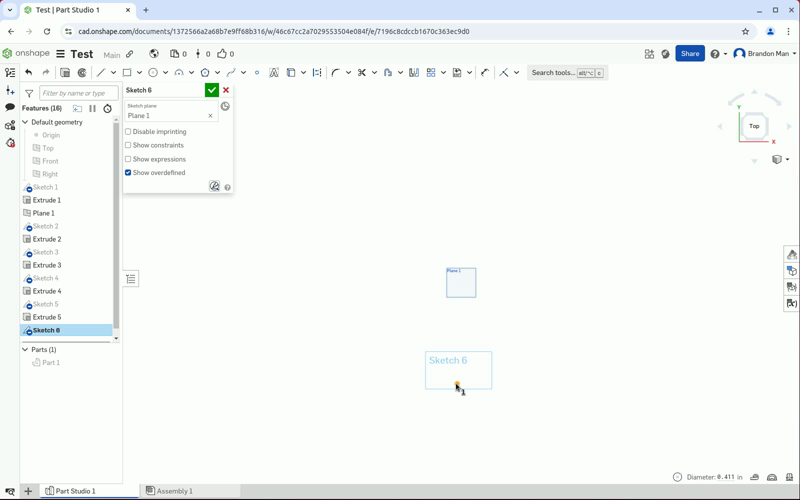
mouse_move(73, 352)
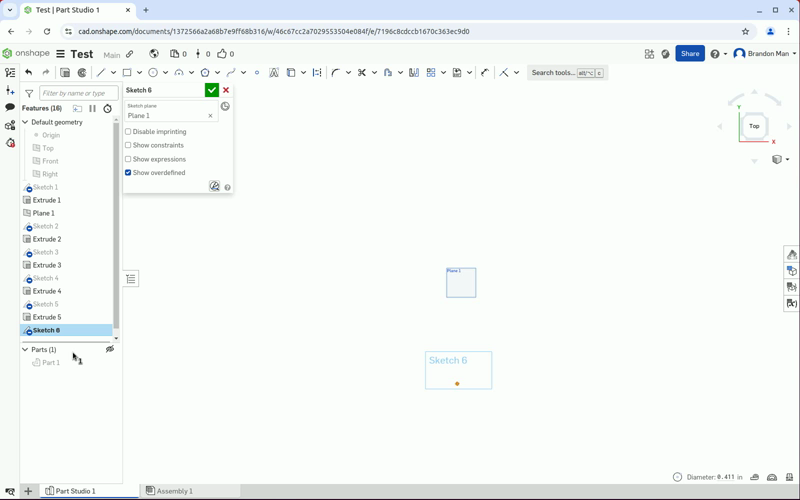
key(shift+y)
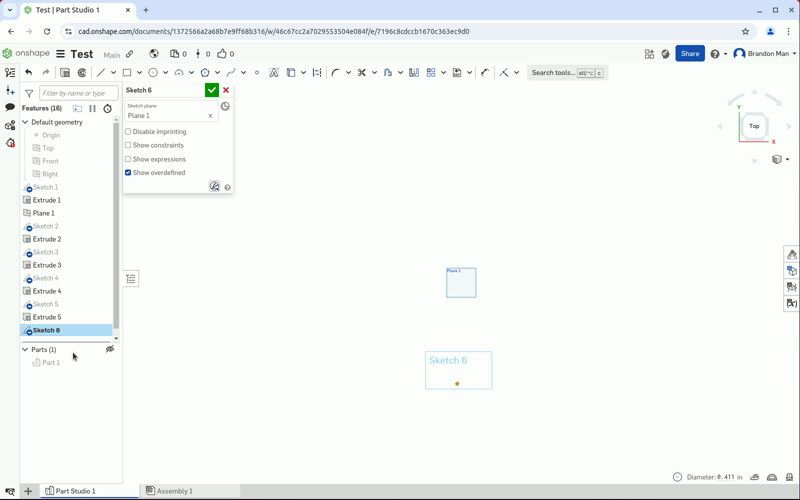
key(shift+e)
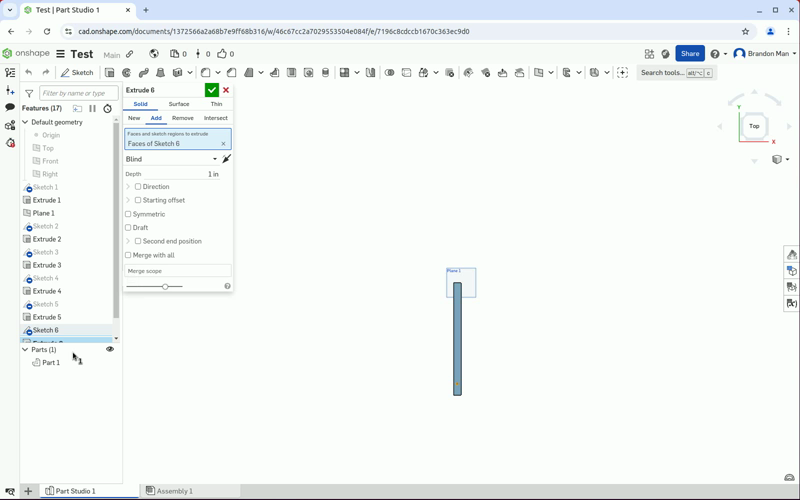
mouse_move(143, 106)
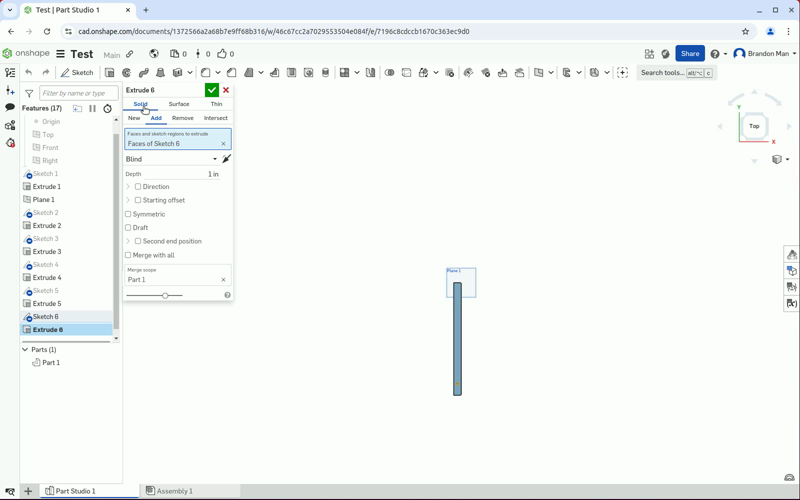
click(143, 106)
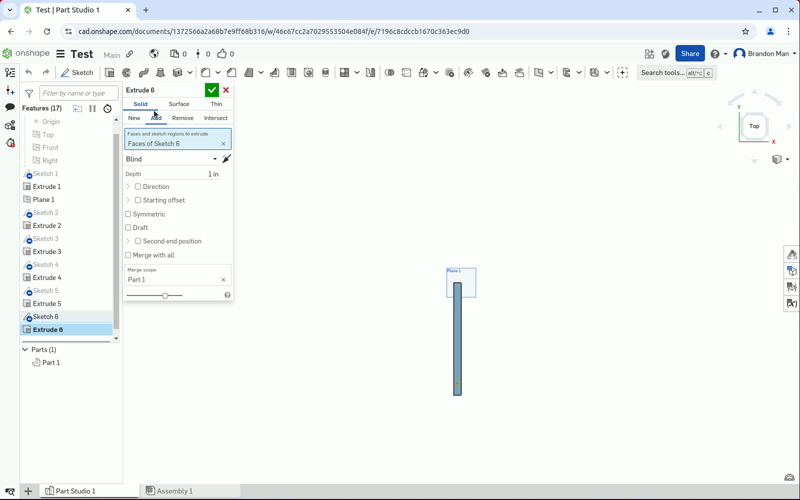
mouse_move(186, 120)
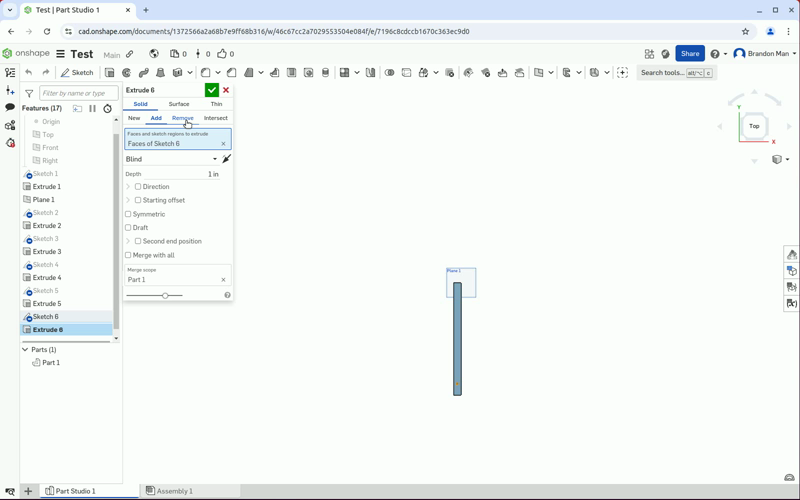
click(186, 120)
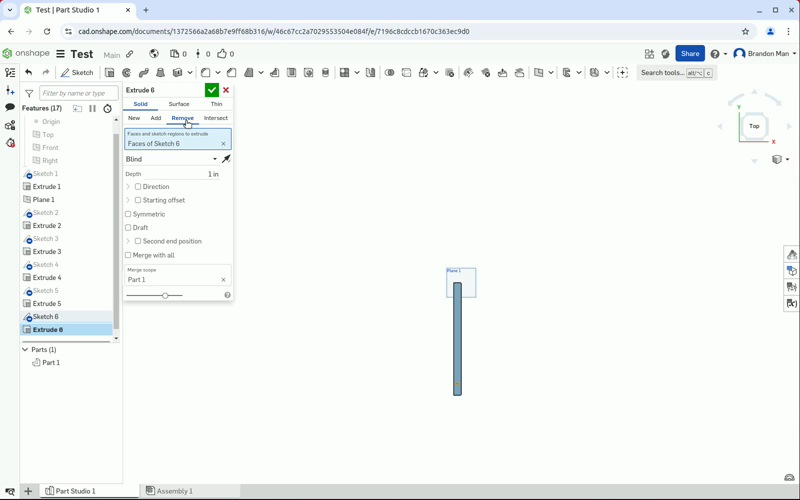
key(tab, 4)
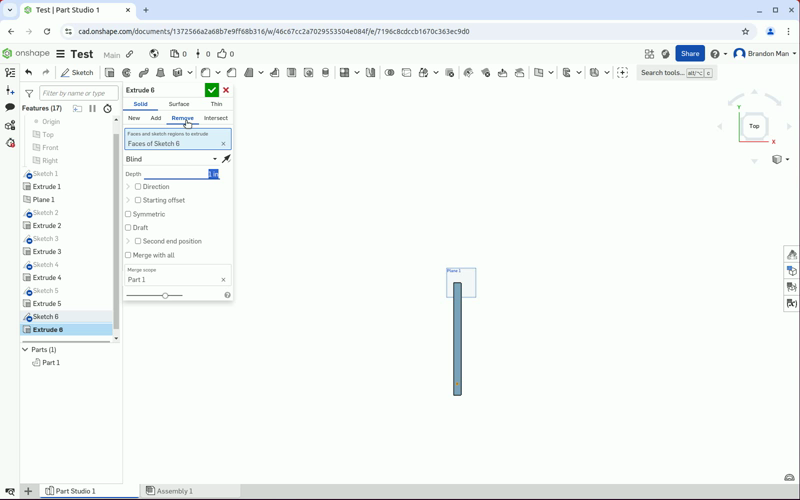
text(1.685)
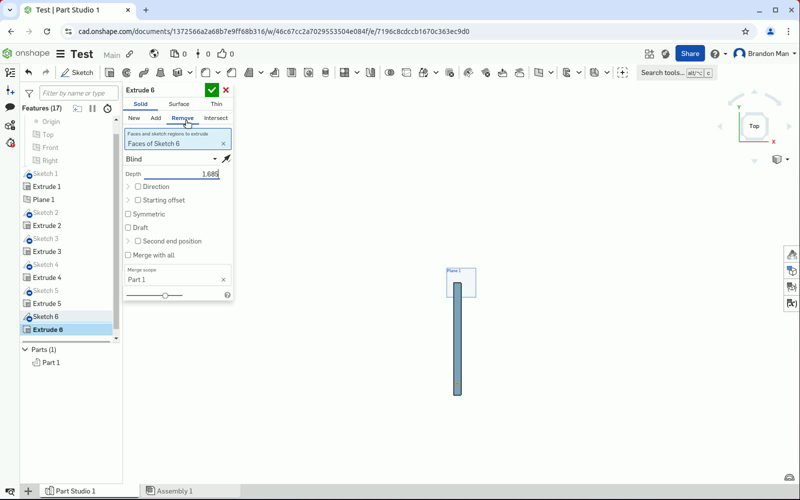
key(tab, 6)
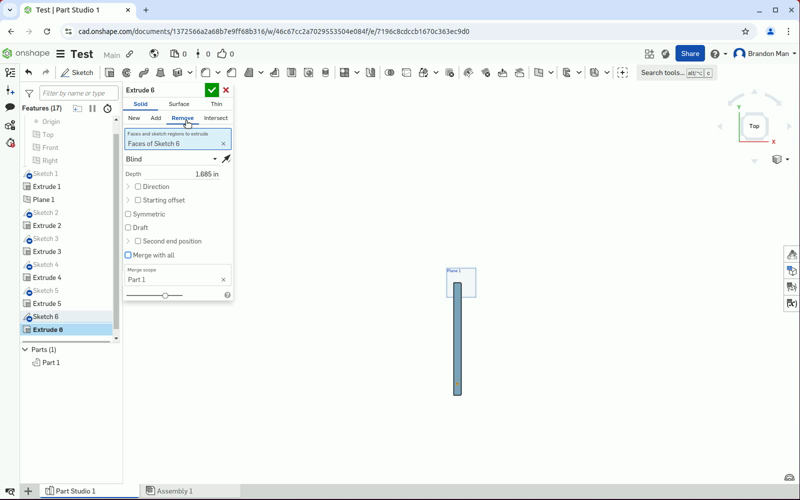
key(space)
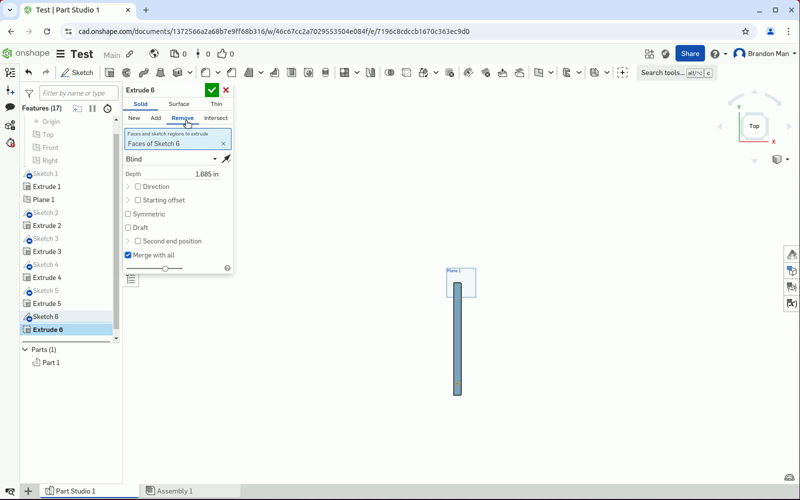
key(enter)
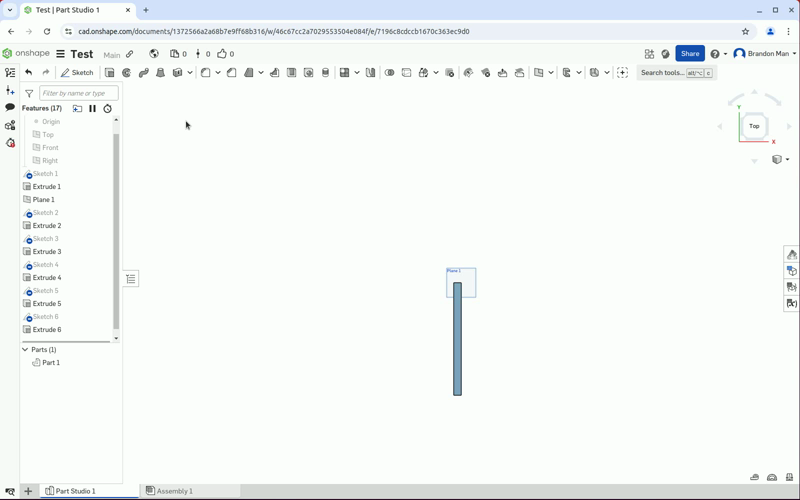
key(shift+h)
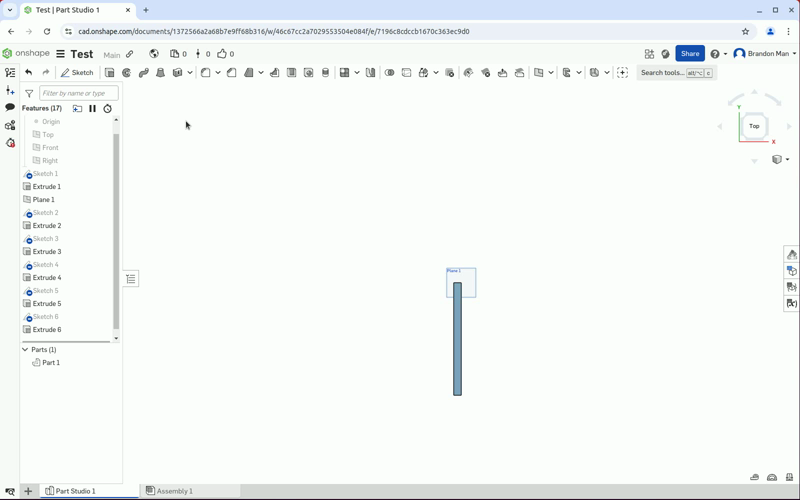
key(shift+h)
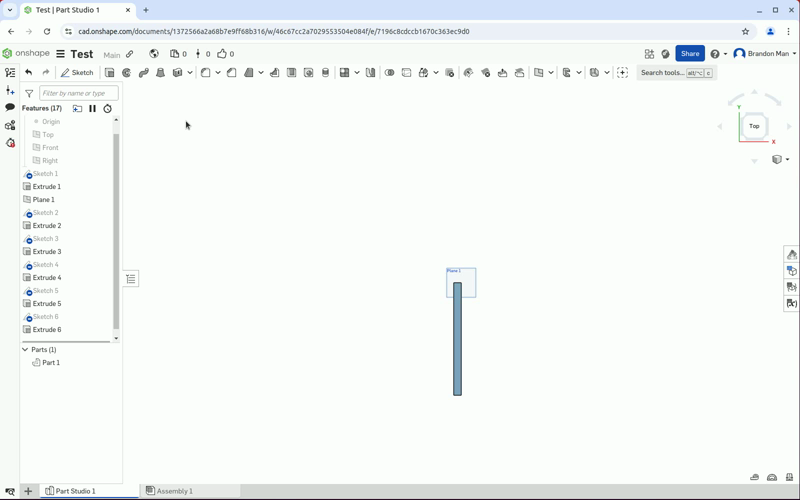
mouse_move(69, 176)
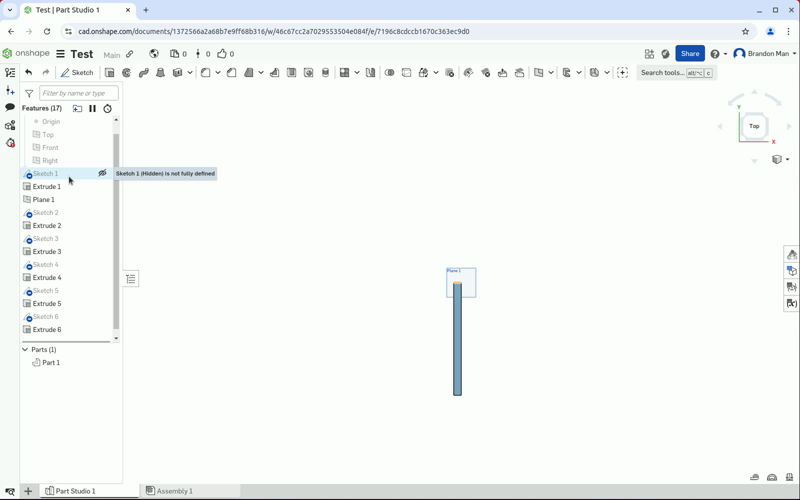
click(69, 176)
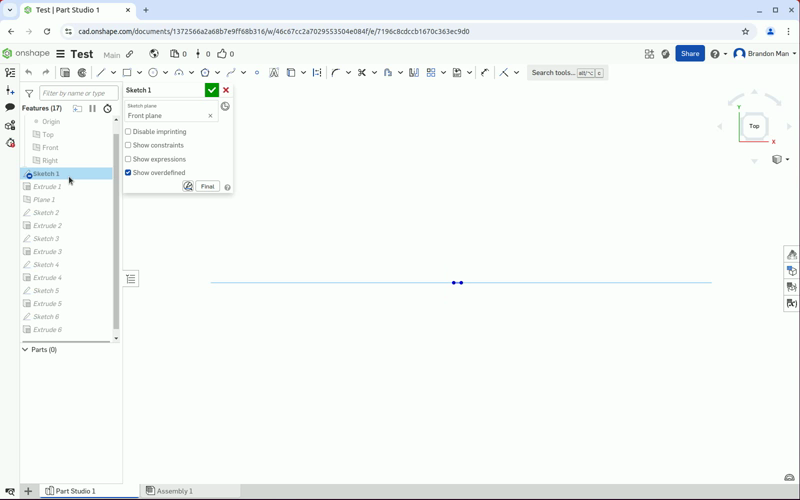
mouse_move(229, 92)
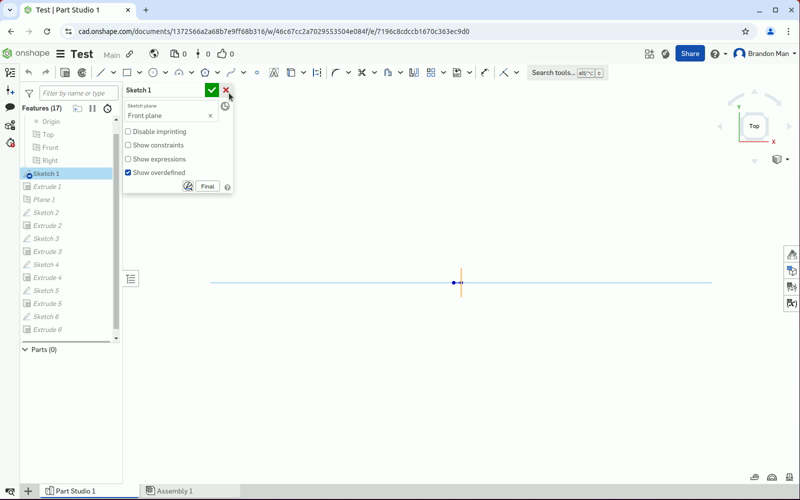
click(229, 92)
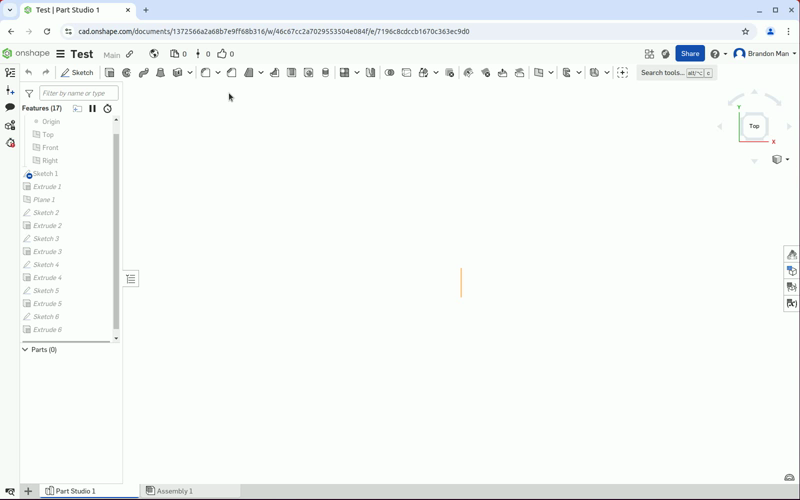
key(shift+s)
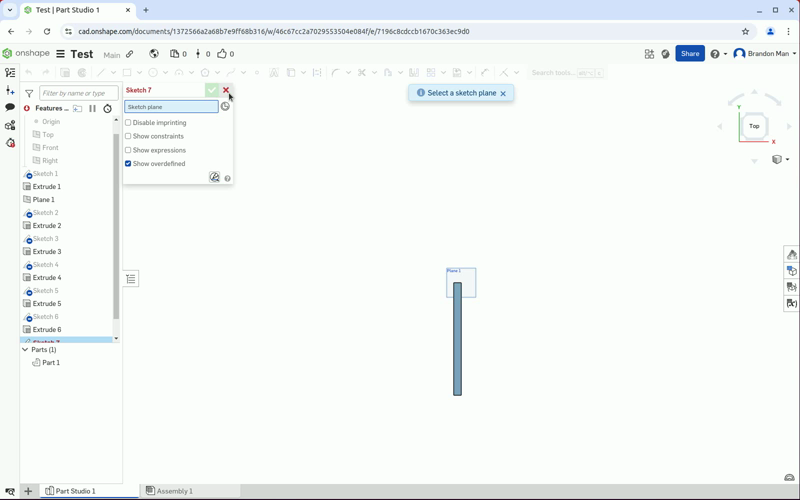
mouse_move(69, 189)
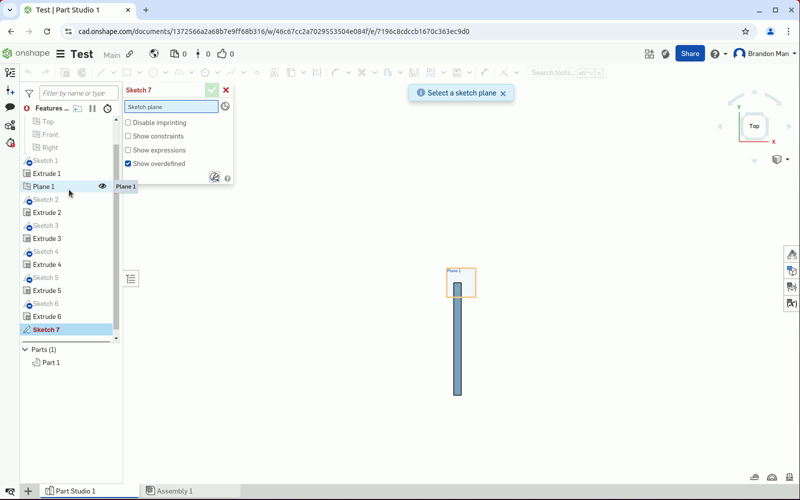
click(69, 189)
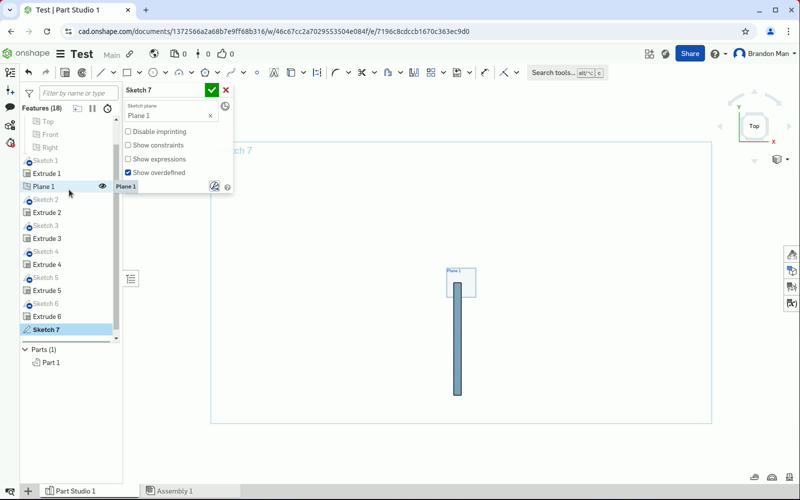
mouse_move(73, 352)
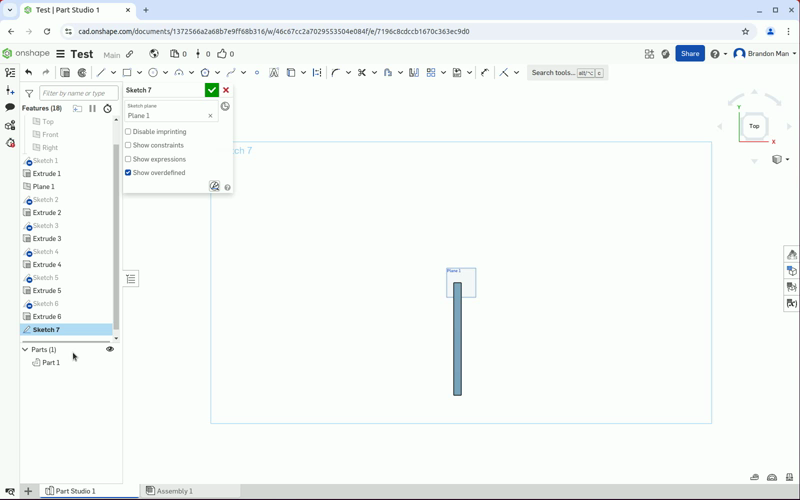
key(y)
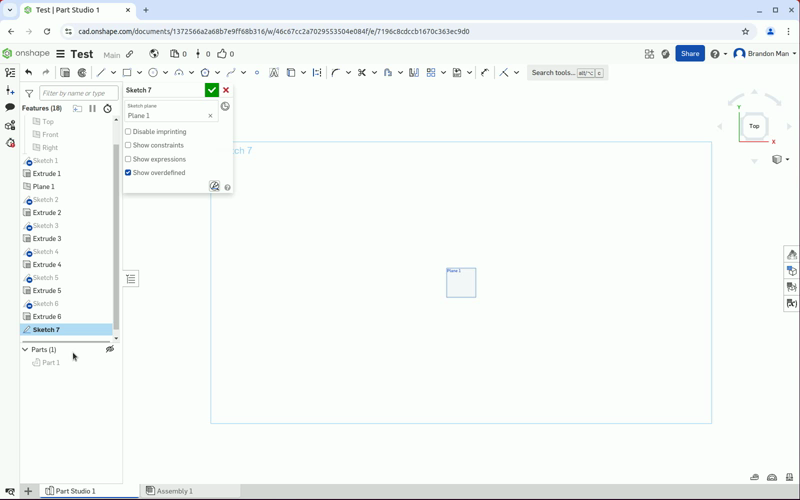
key(c)
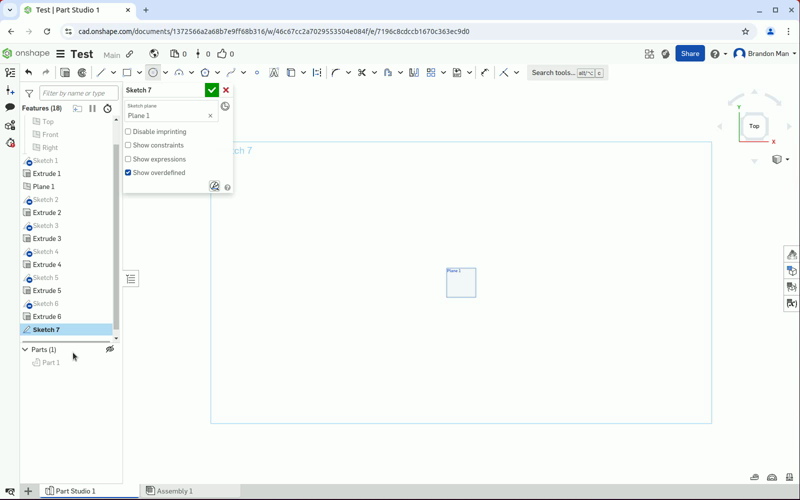
key_down(shift)
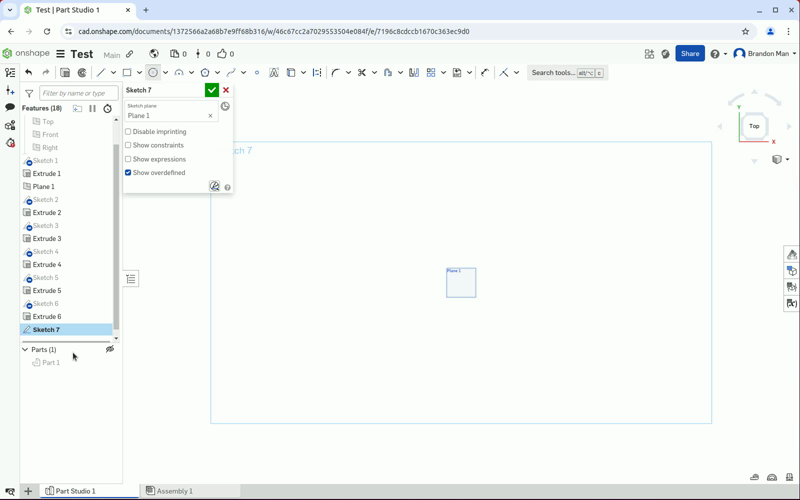
mouse_move(457, 391)
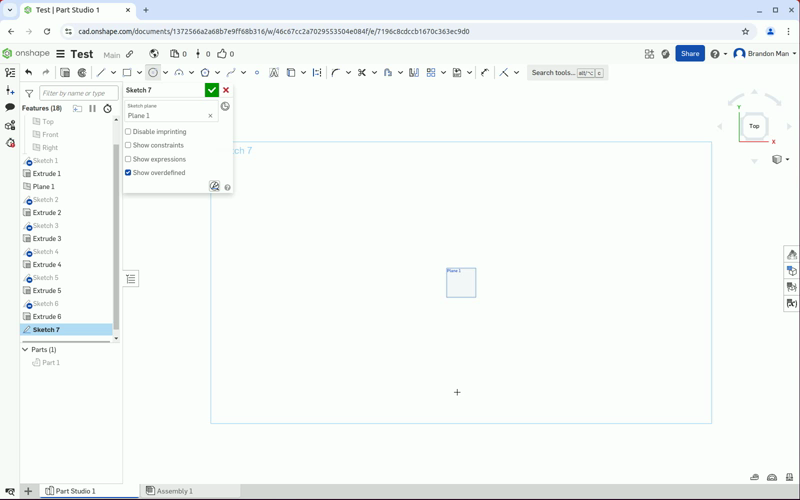
click(457, 391)
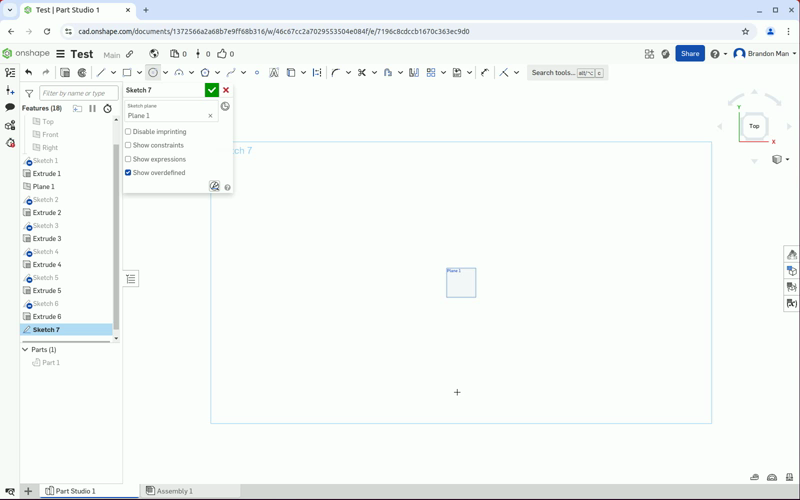
key_up(shift)
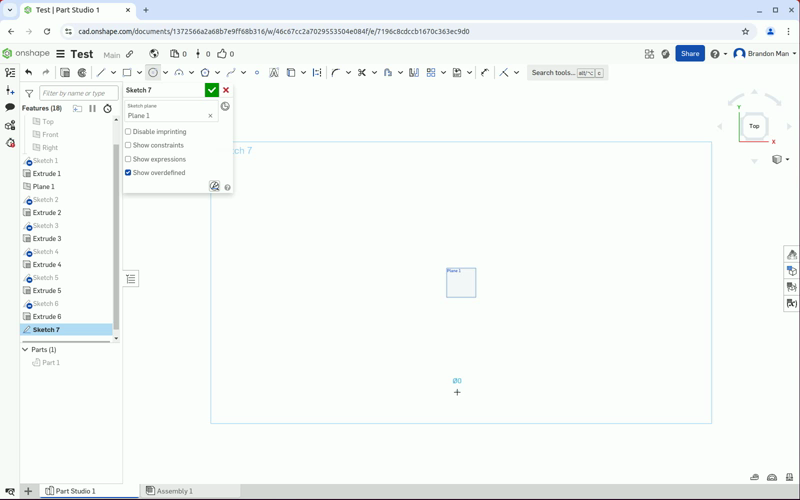
mouse_move(458, 391)
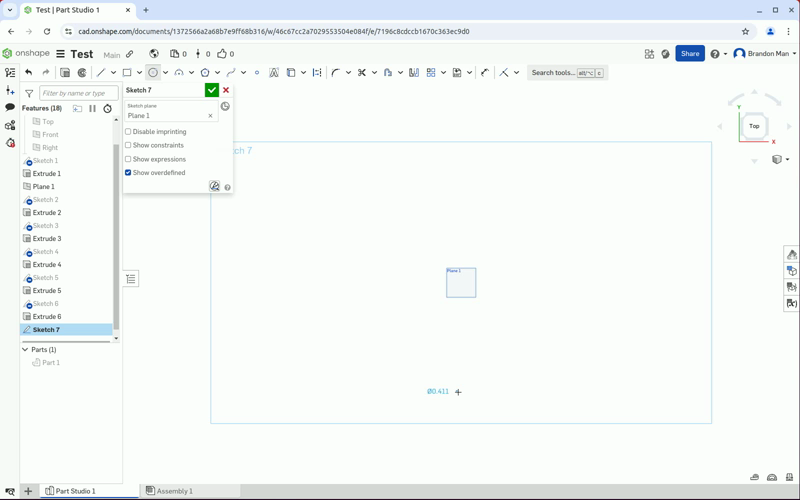
scroll(6)
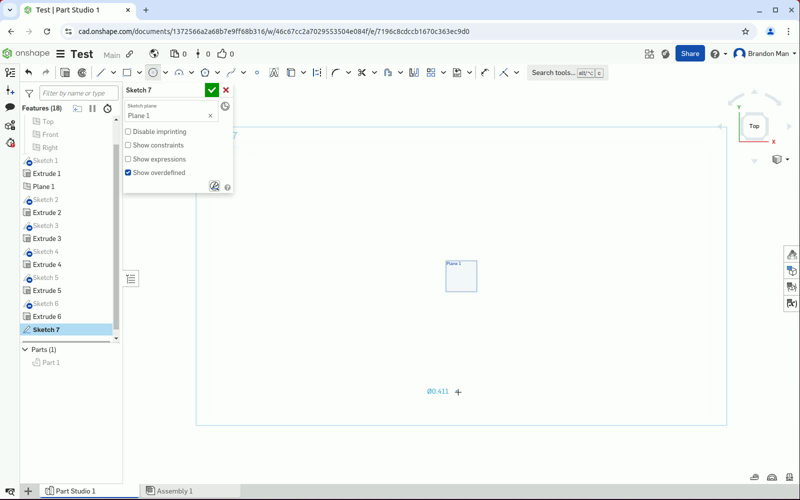
scroll(6)
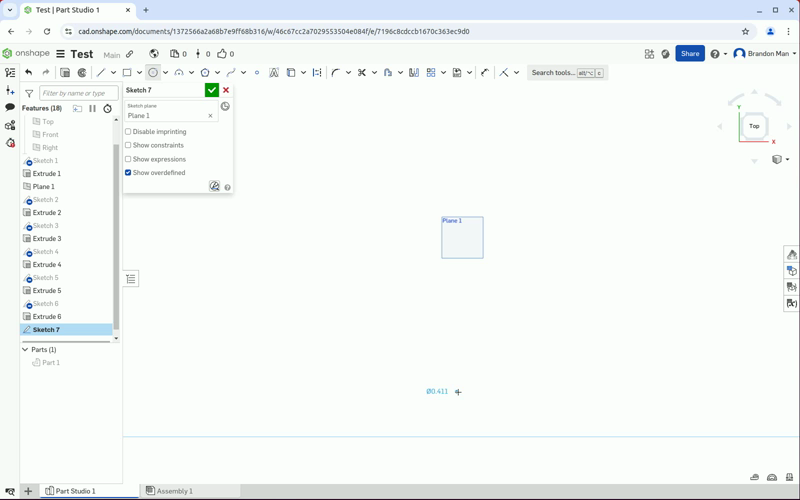
scroll(6)
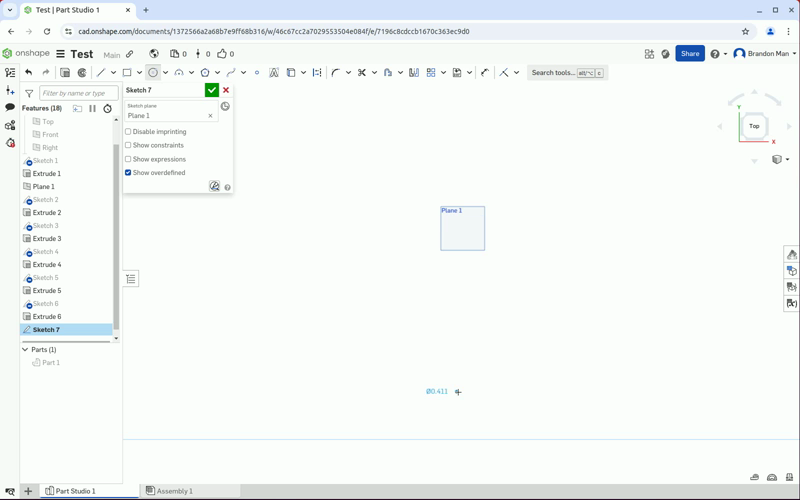
scroll(6)
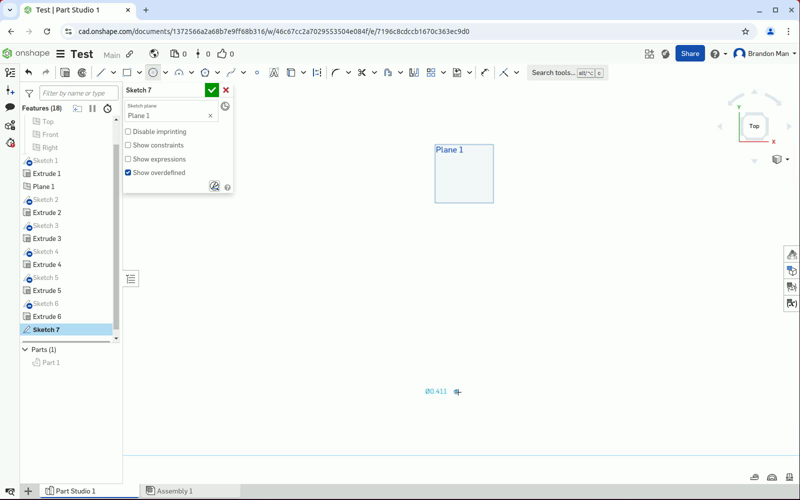
scroll(6)
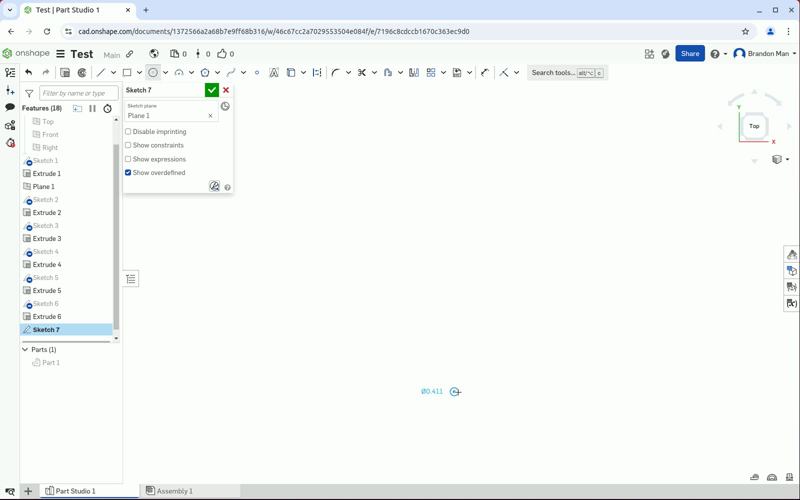
scroll(6)
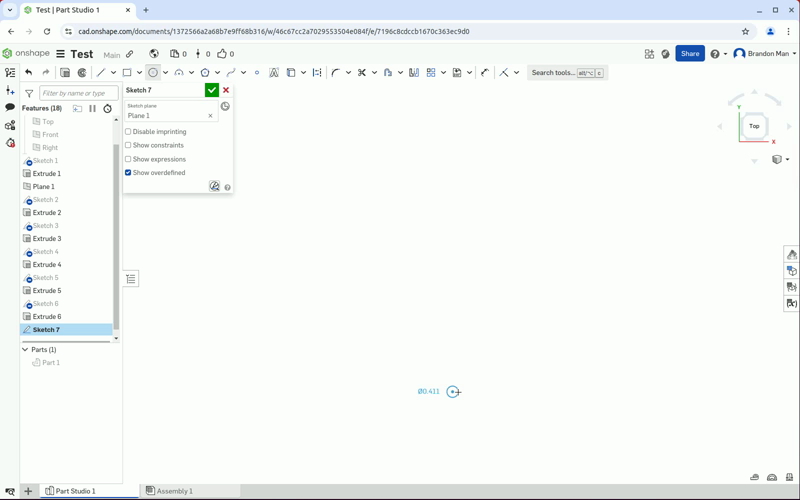
scroll(6)
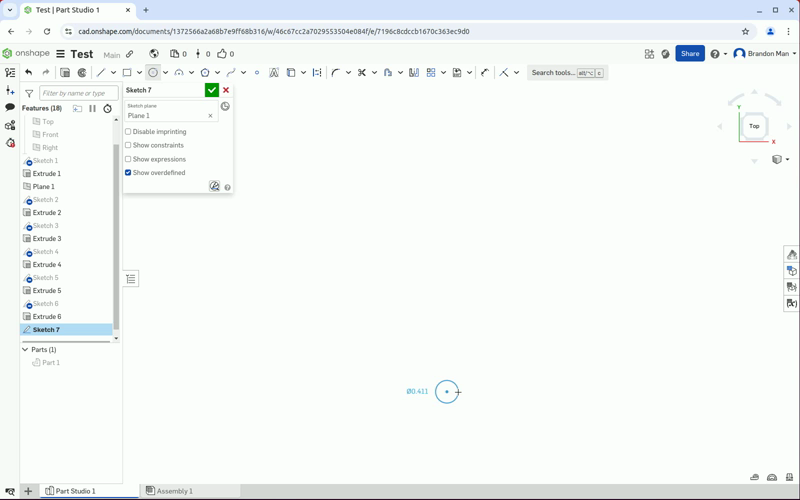
click(458, 391)
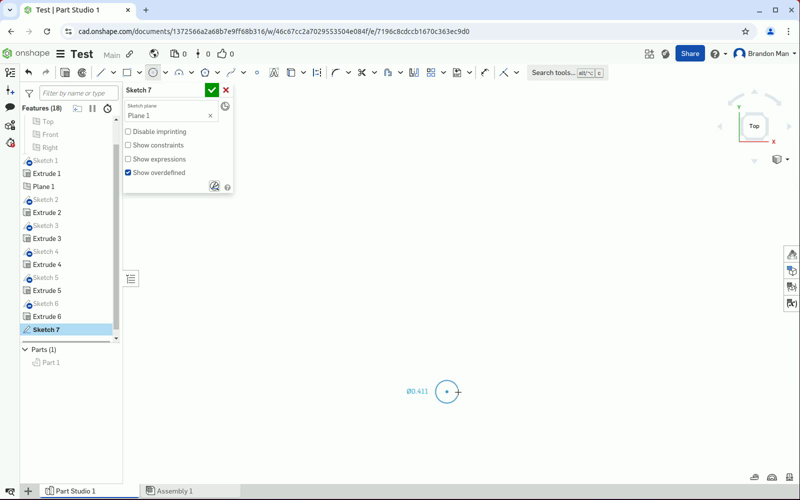
scroll(-6)
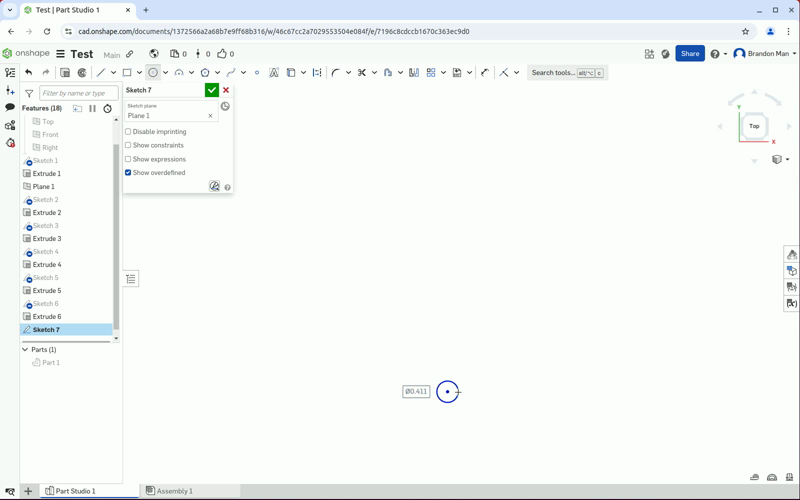
scroll(-6)
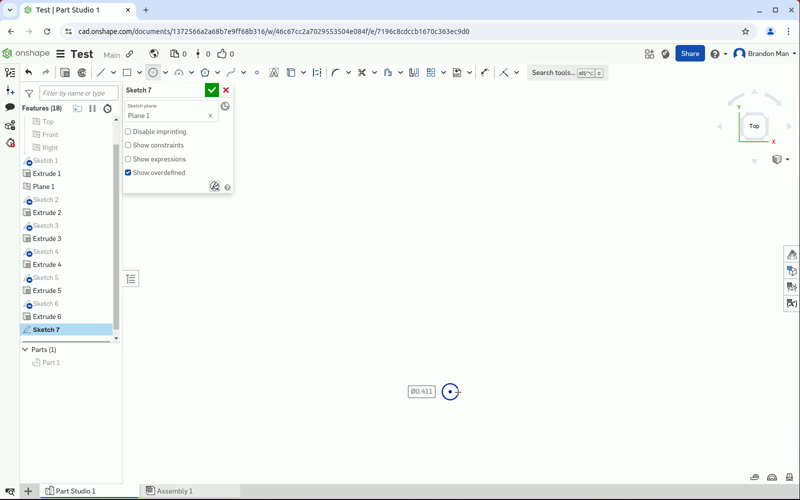
scroll(-6)
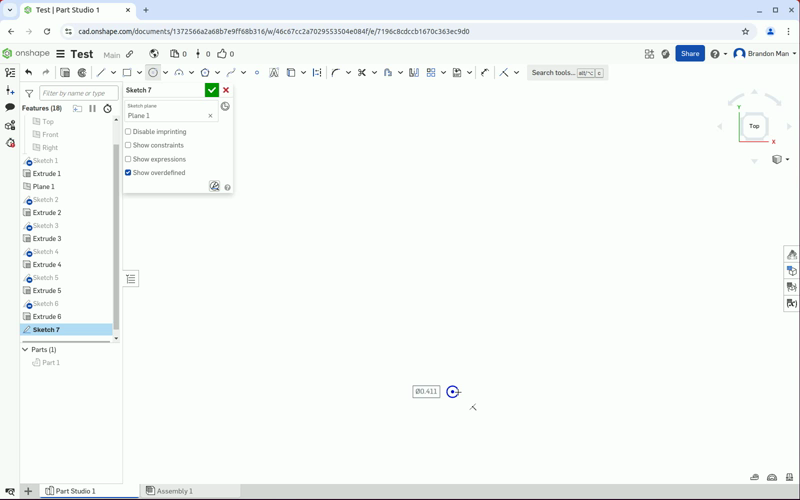
scroll(-6)
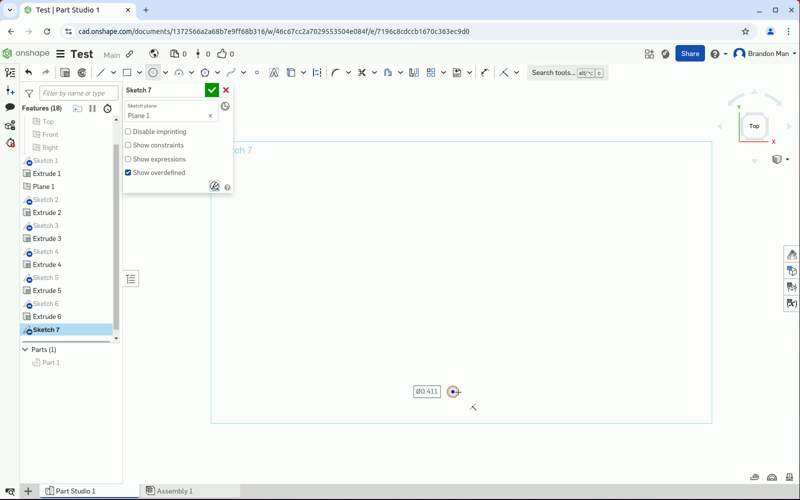
scroll(-6)
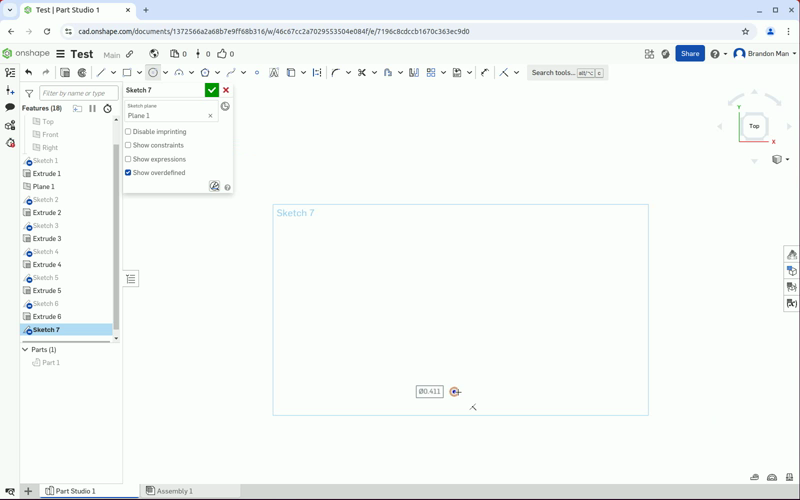
scroll(-6)
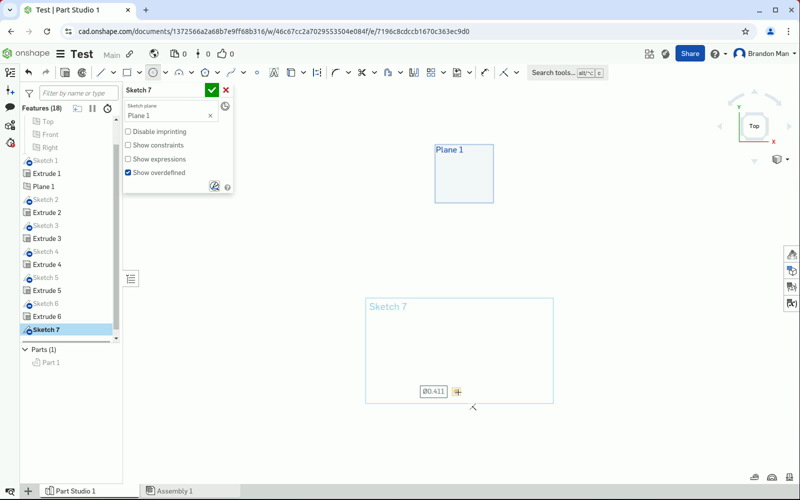
scroll(-6)
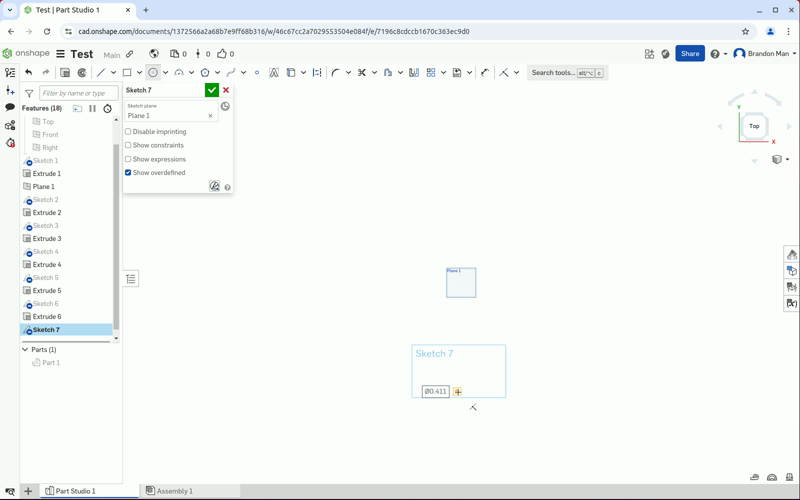
key(esc)
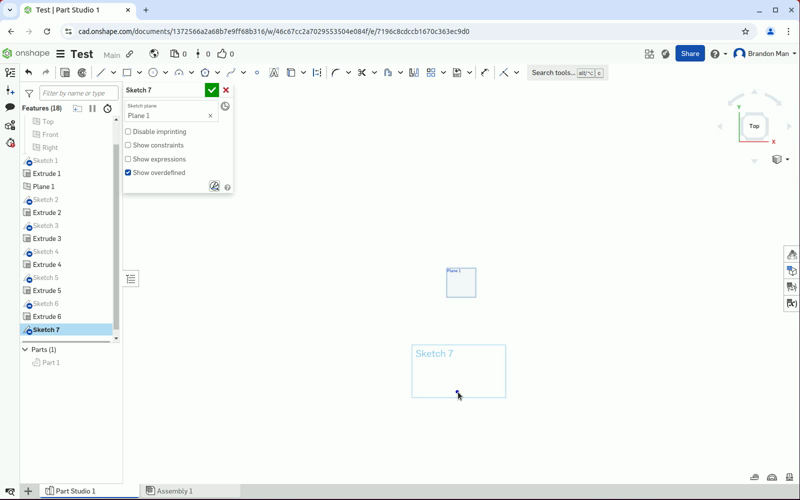
mouse_move(457, 391)
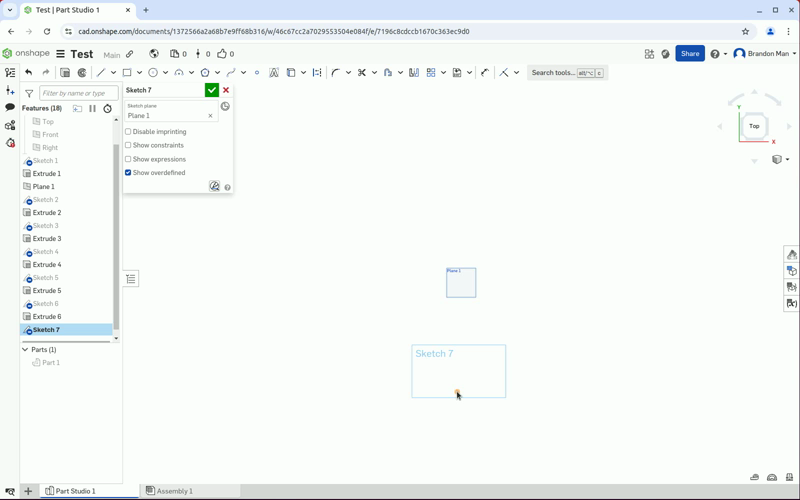
scroll(6)
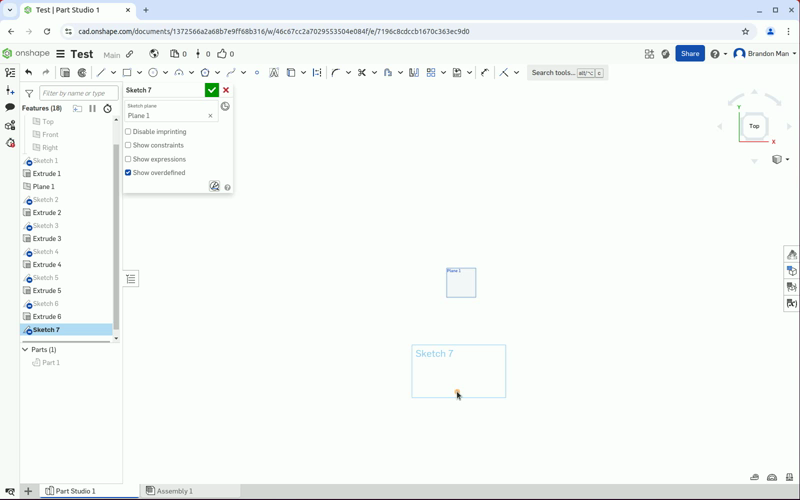
scroll(6)
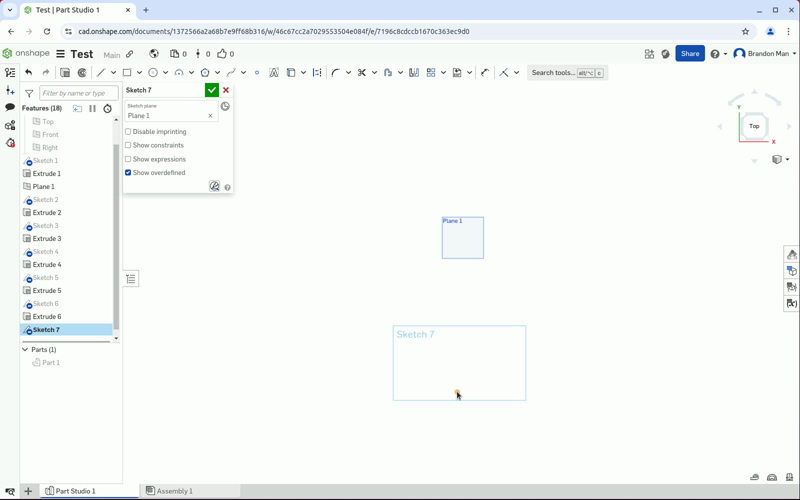
scroll(6)
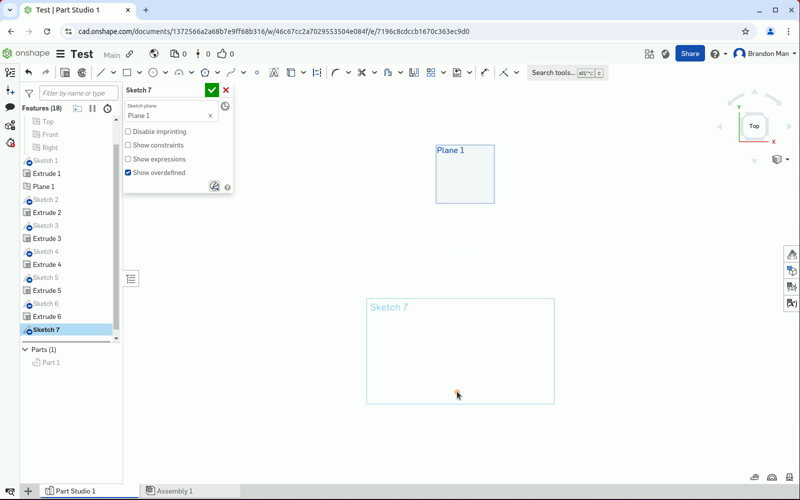
scroll(6)
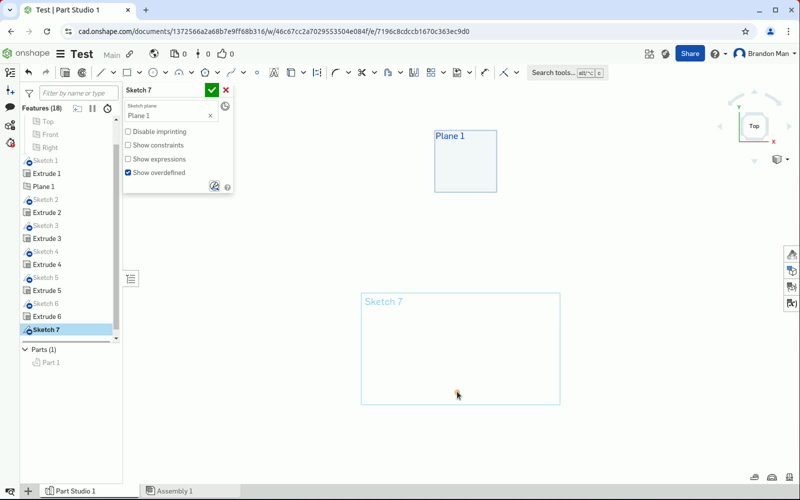
scroll(6)
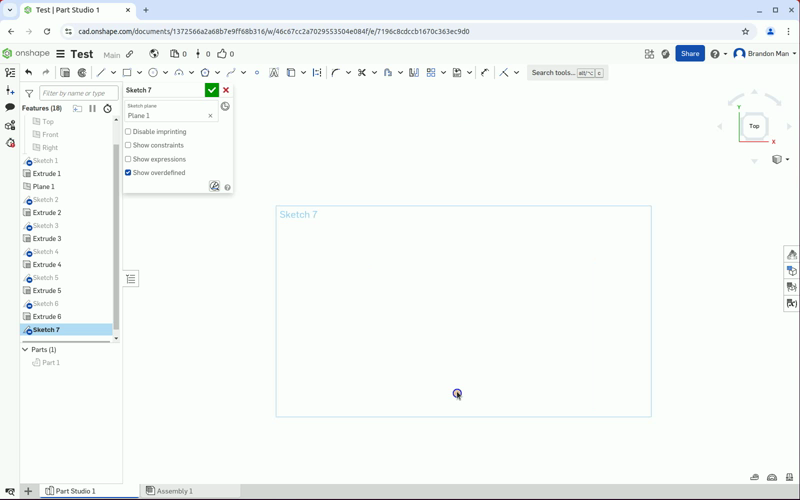
scroll(6)
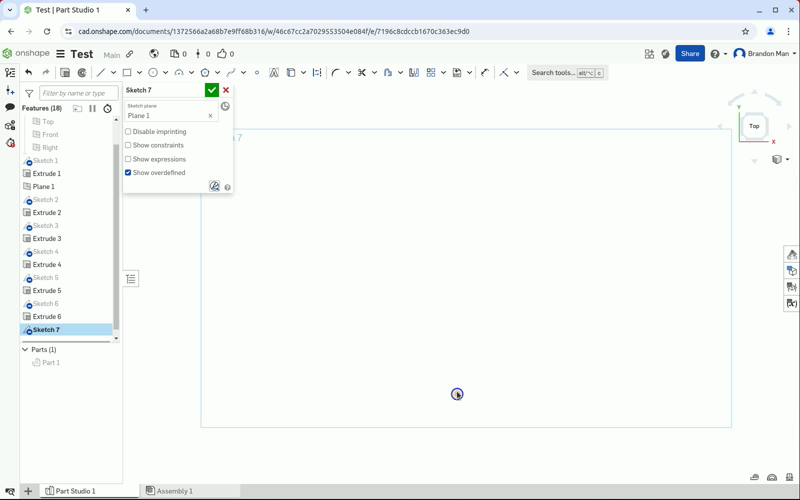
scroll(6)
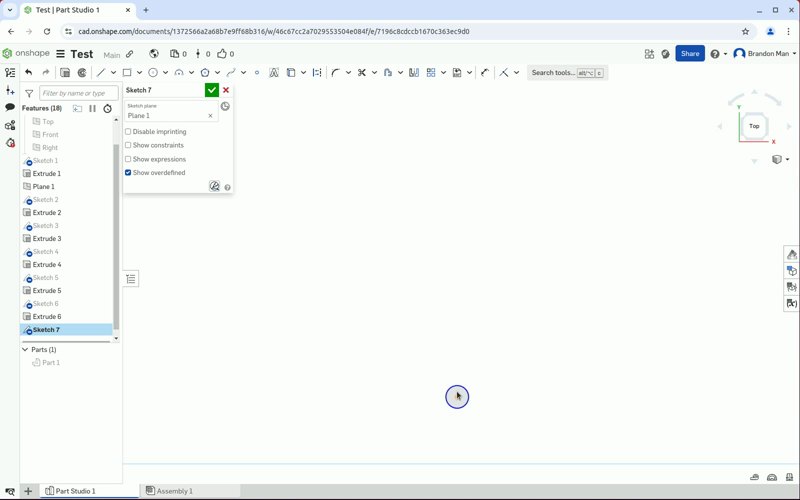
click(457, 391)
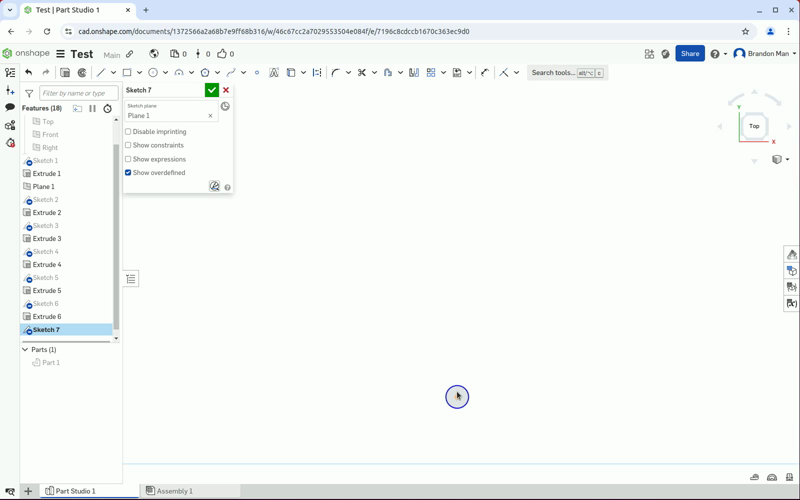
scroll(-6)
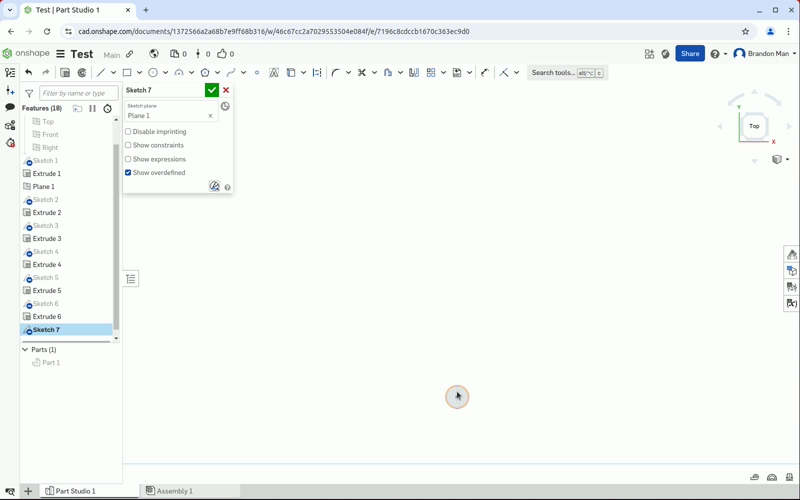
scroll(-6)
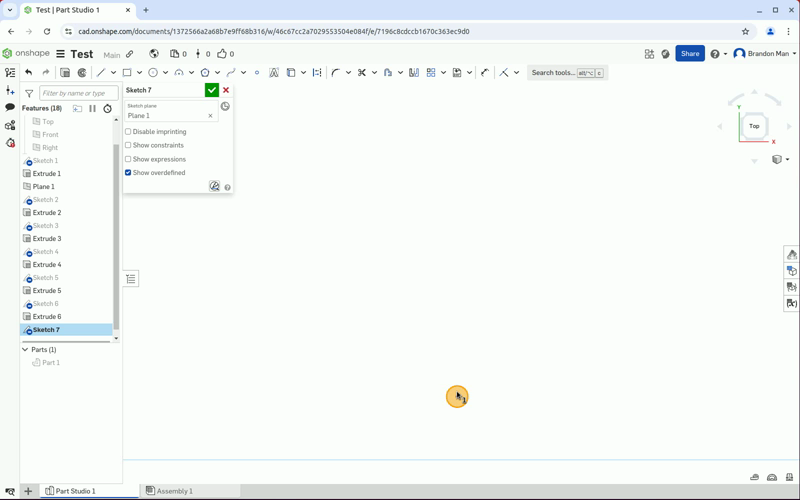
scroll(-6)
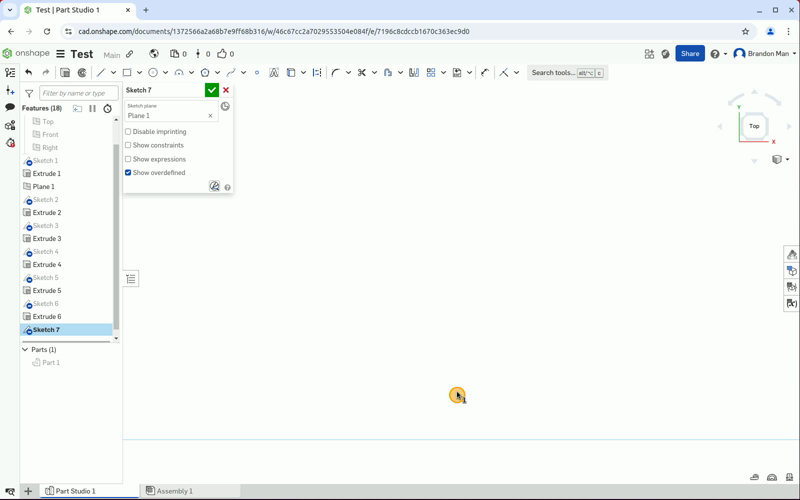
scroll(-6)
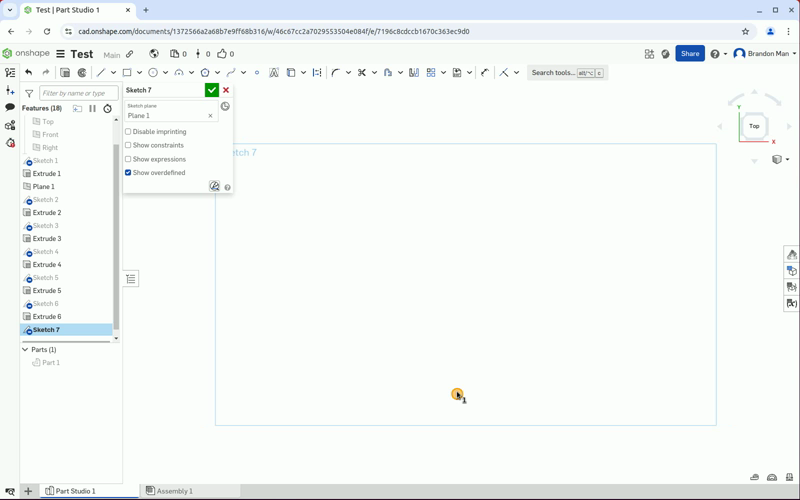
scroll(-6)
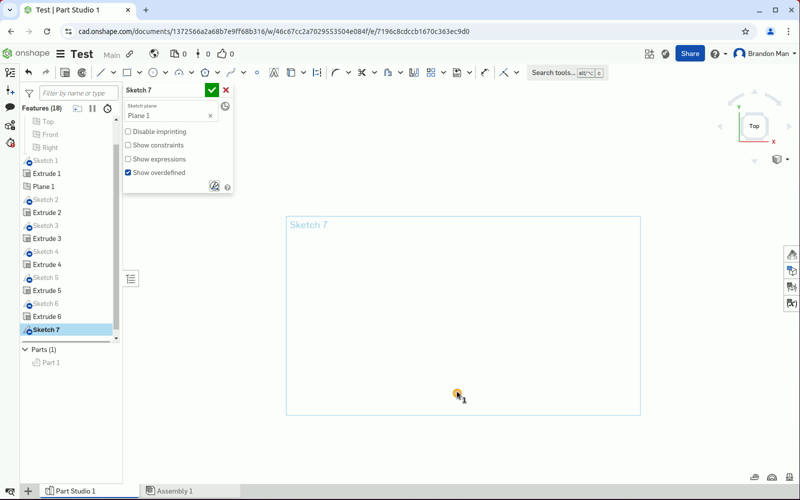
scroll(-6)
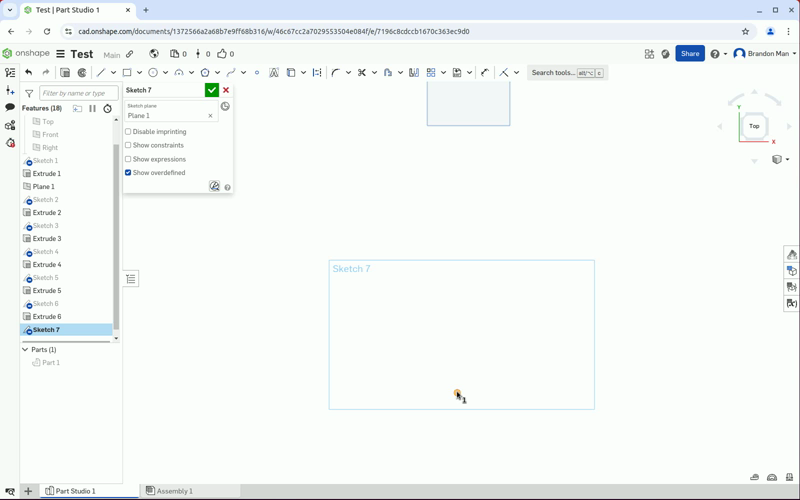
scroll(-6)
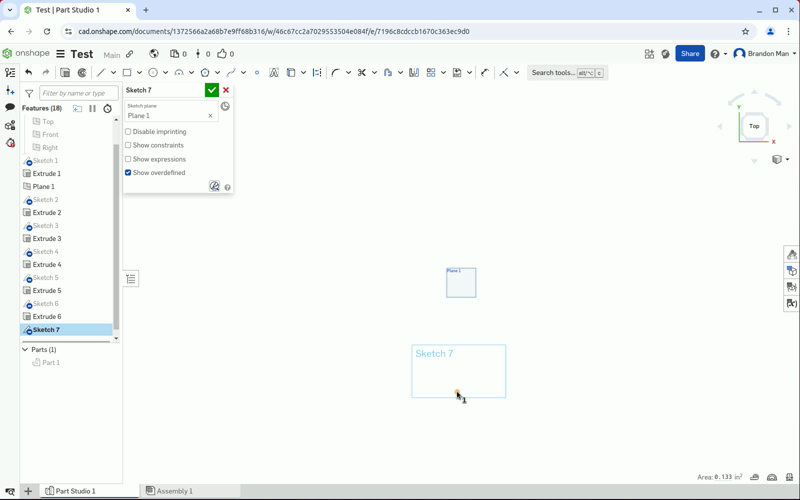
mouse_move(73, 352)
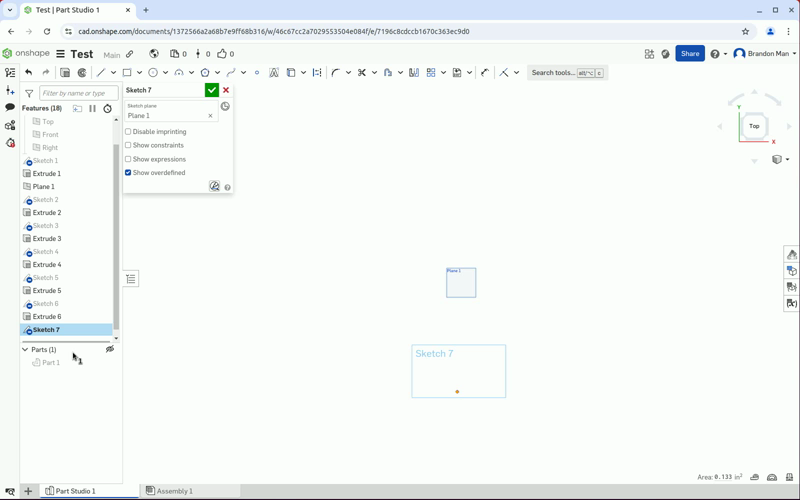
key(shift+y)
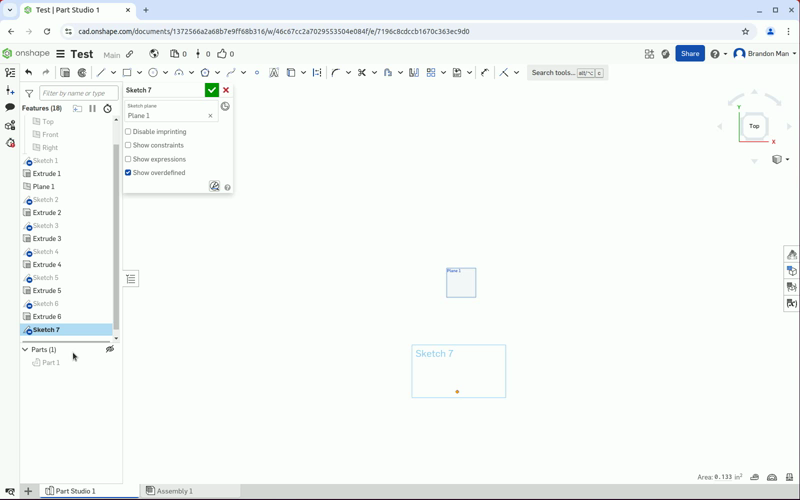
key(shift+e)
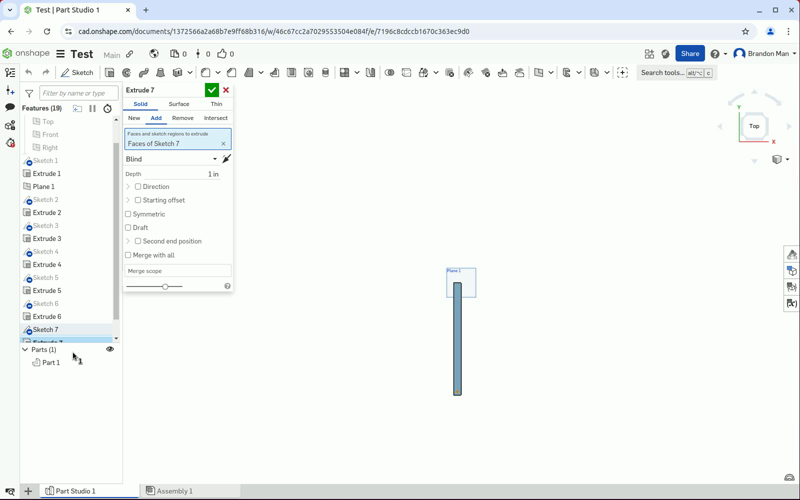
mouse_move(143, 106)
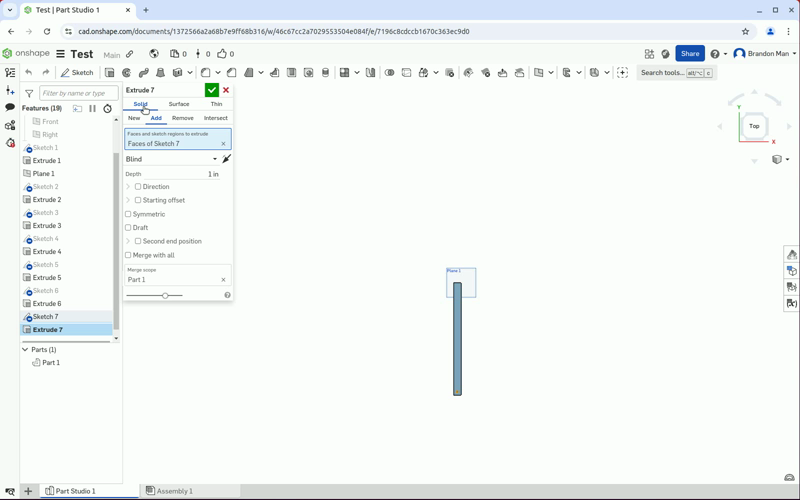
click(143, 106)
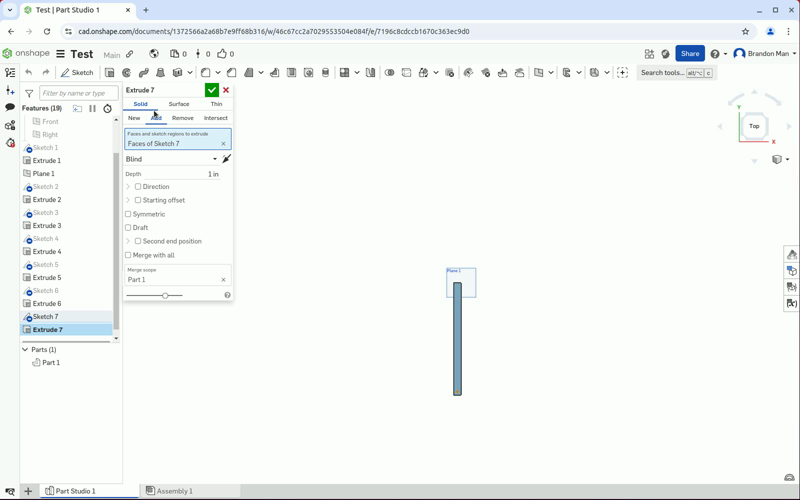
mouse_move(186, 120)
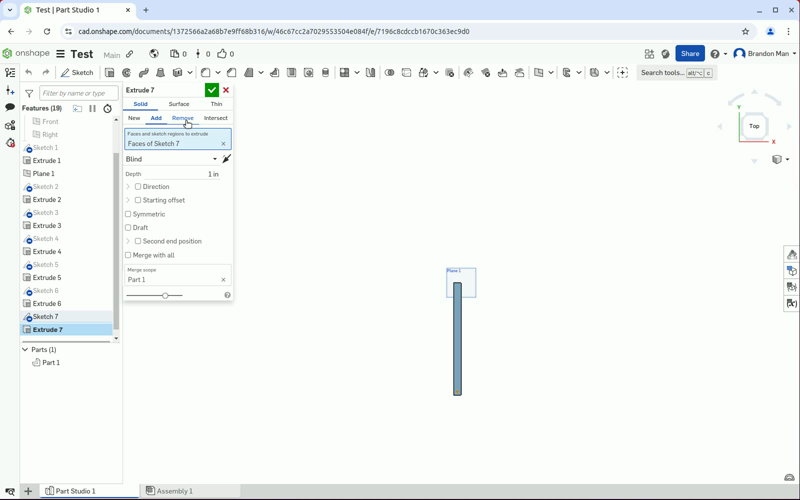
click(186, 120)
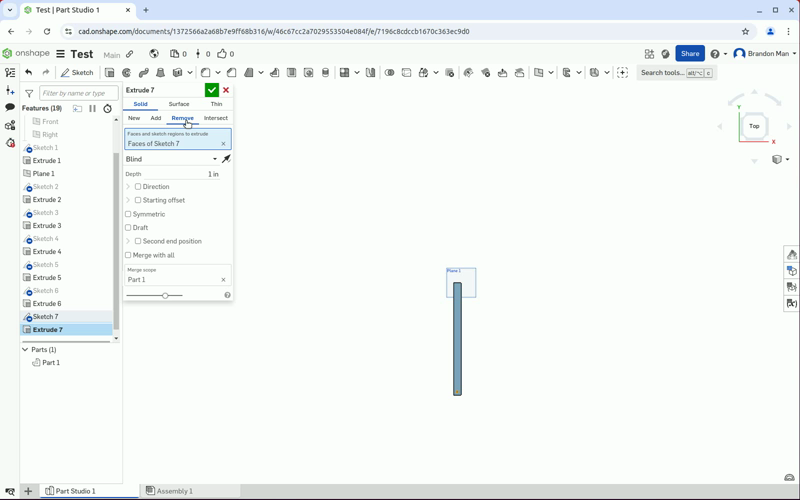
key(tab, 4)
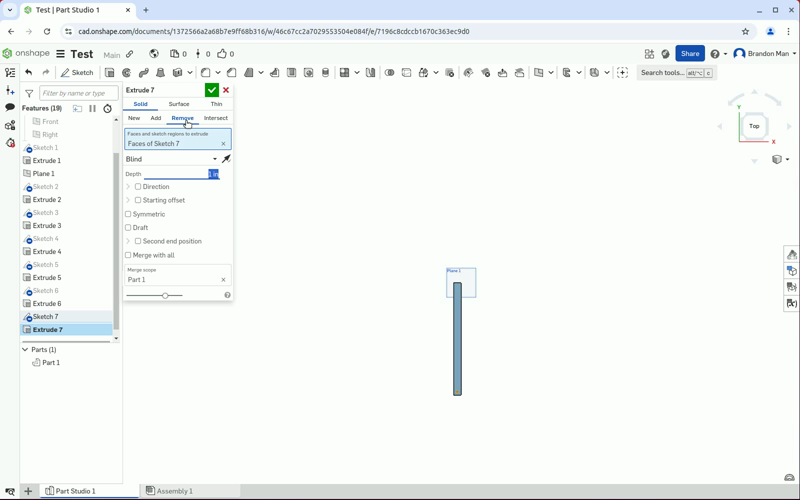
text(1.685)
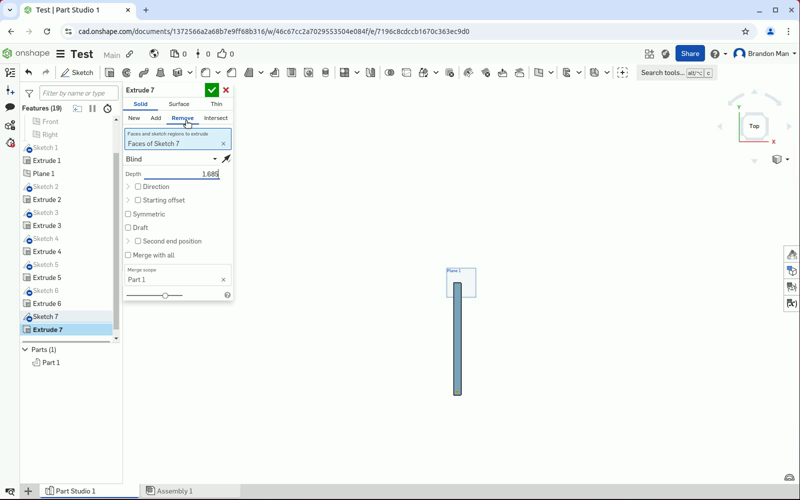
key(tab, 6)
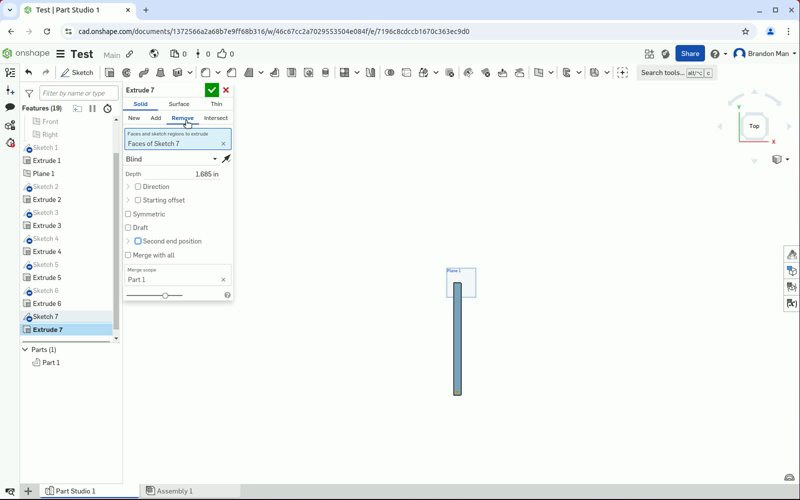
key(space)
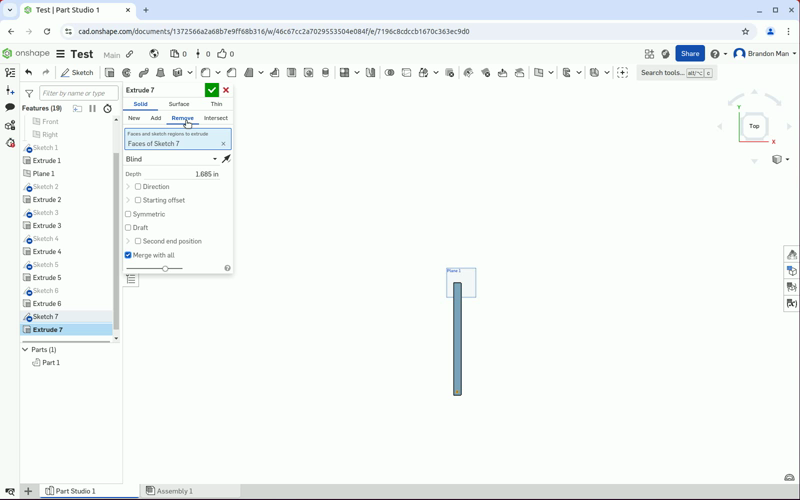
key(enter)
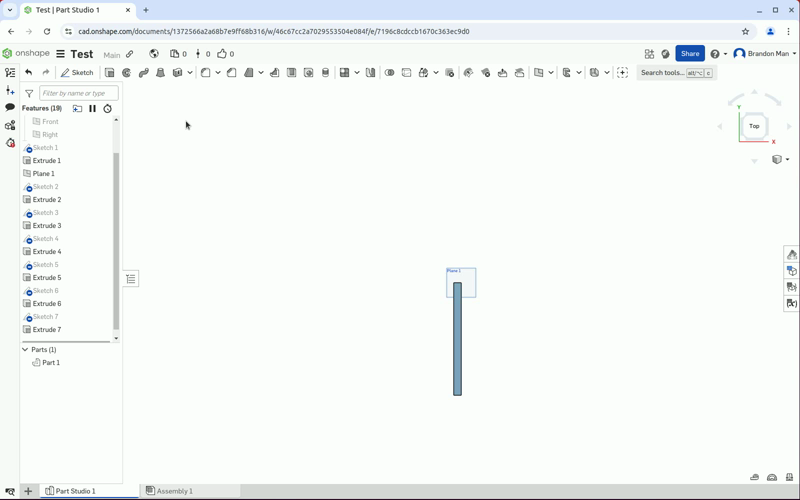
key(shift+h)
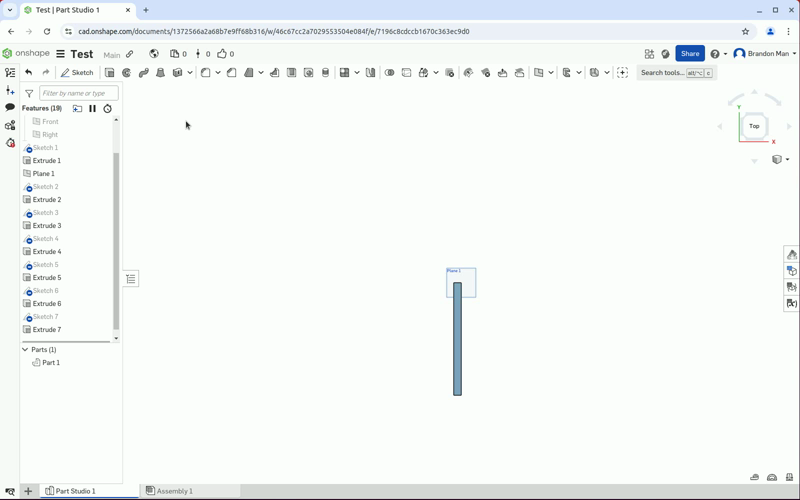
key(shift+h)
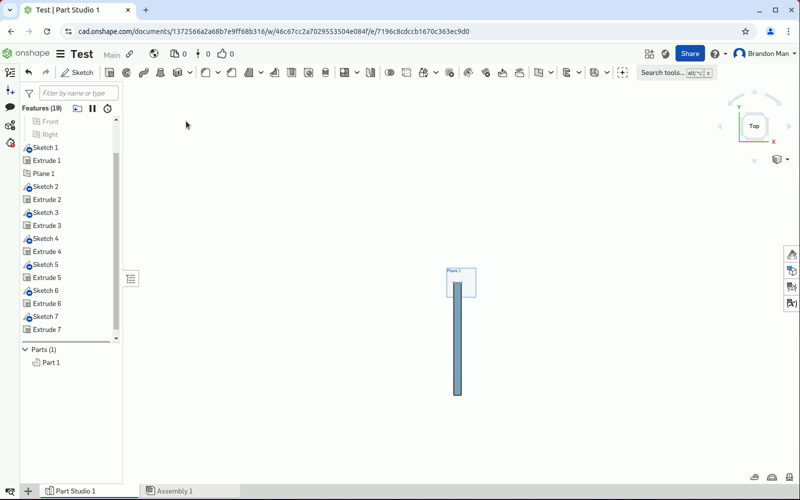
key(shift+7)
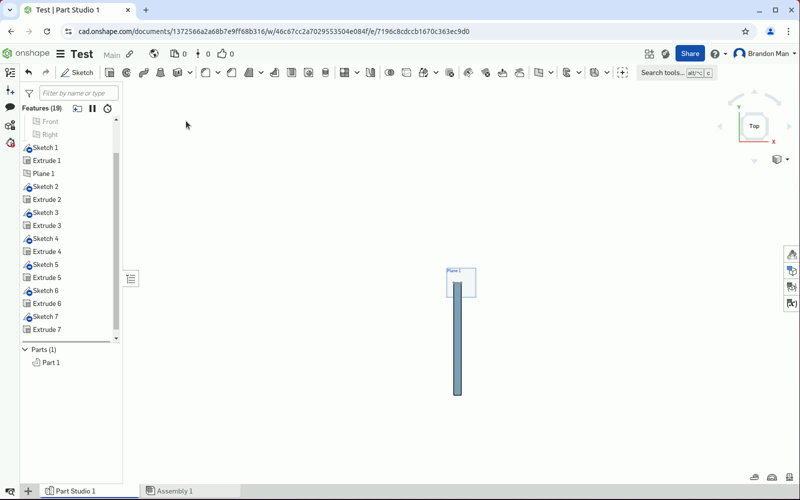
key(up, 3)
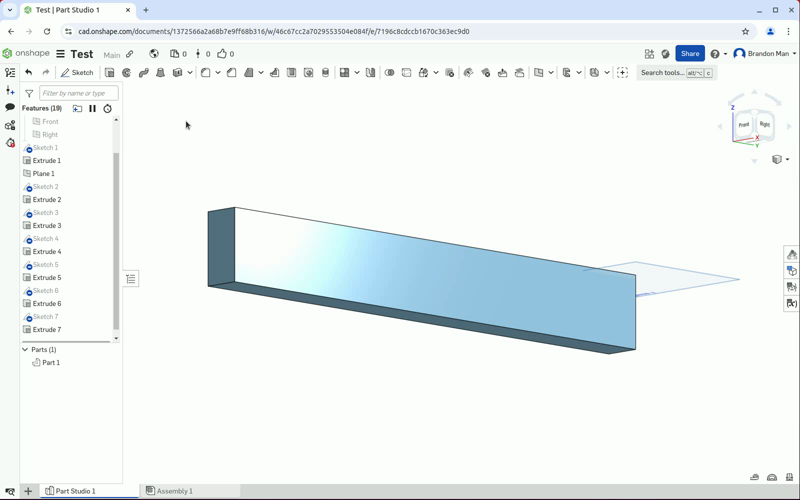
key(left, 3)
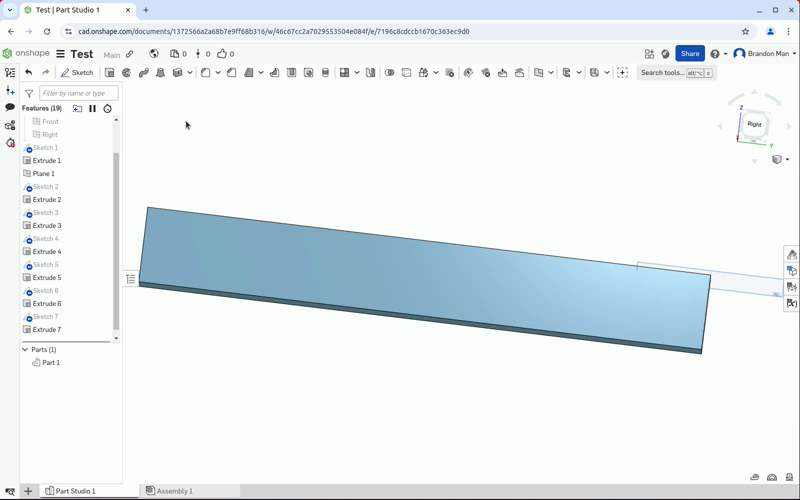
key(right, 3)
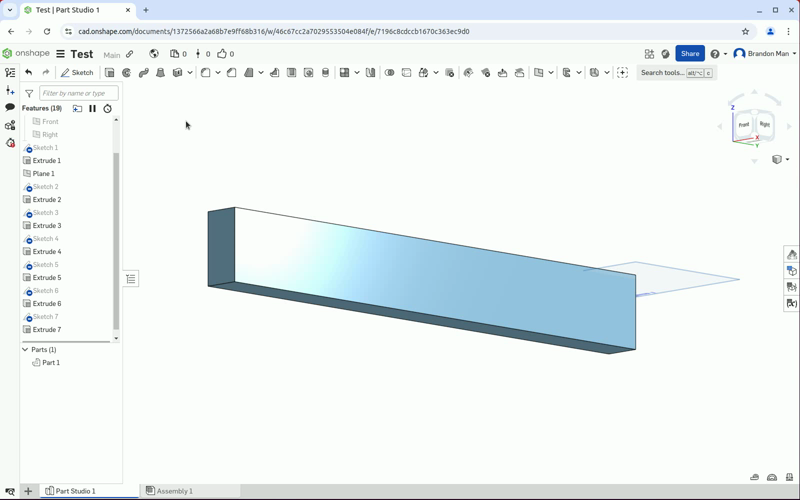
key(down, 3)
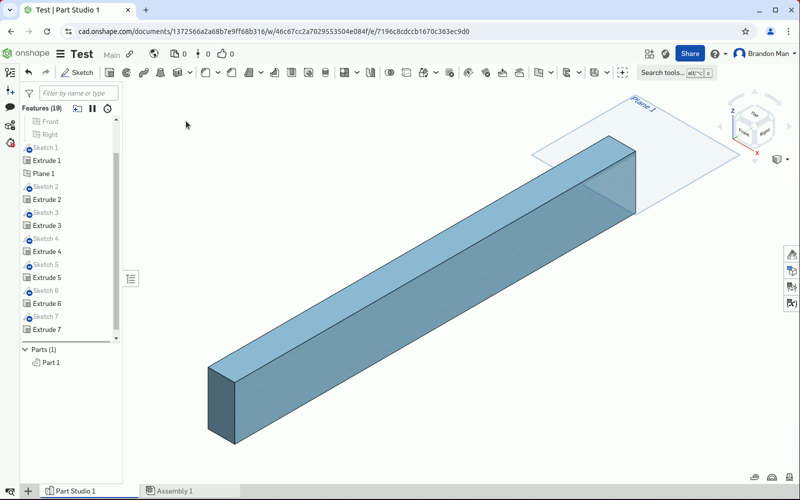
mouse_move(69, 150)
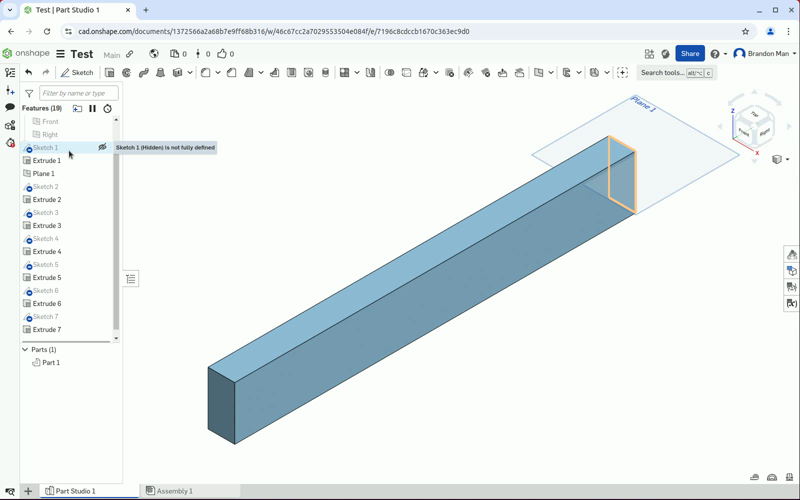
click(69, 150)